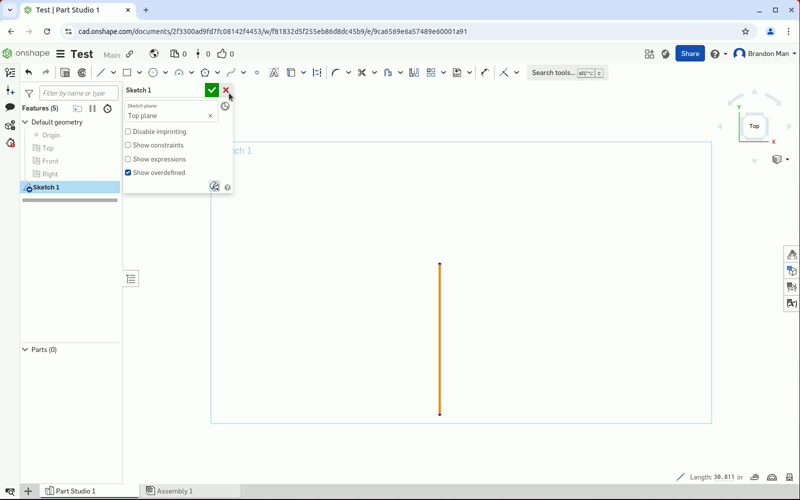
key(shift+h)
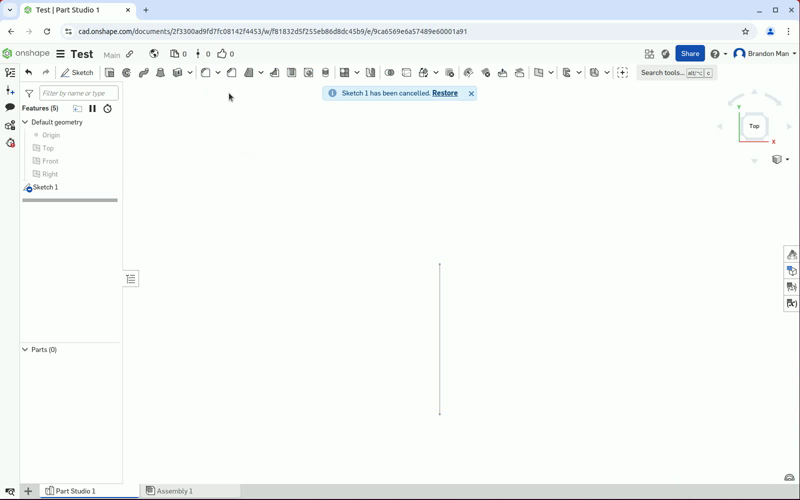
key(shift+s)
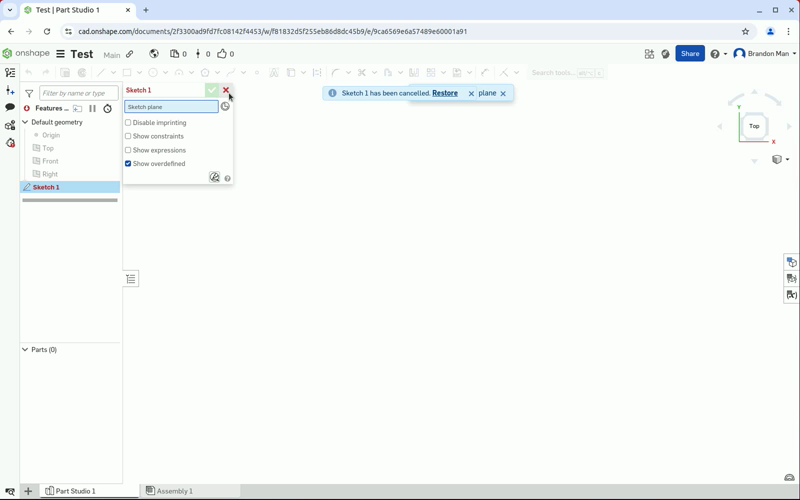
mouse_move(73, 150)
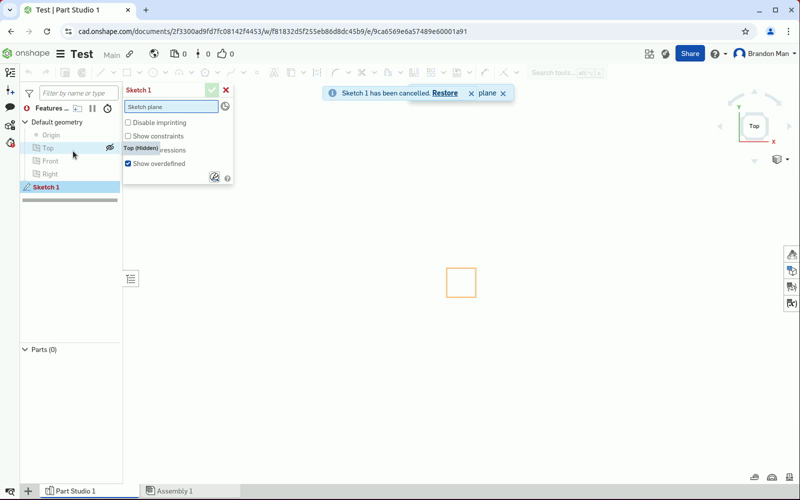
click(73, 150)
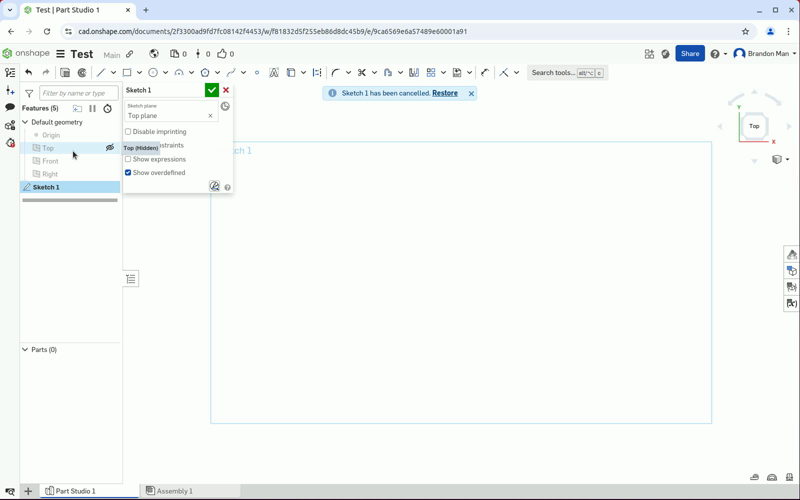
mouse_move(73, 352)
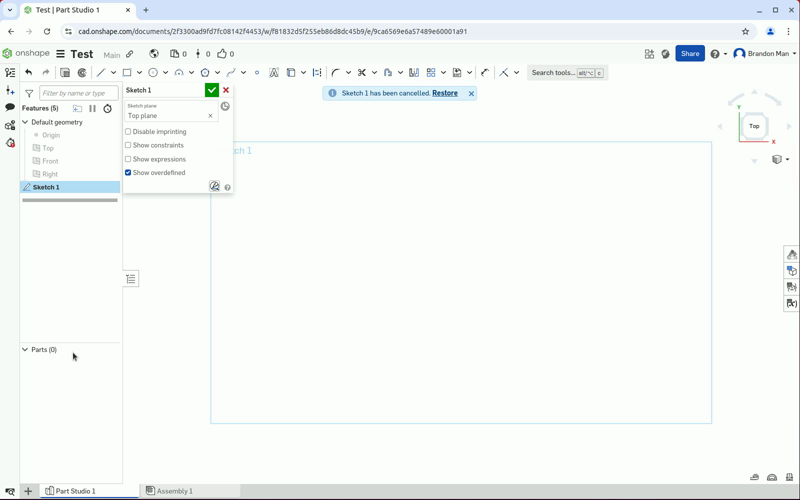
key(y)
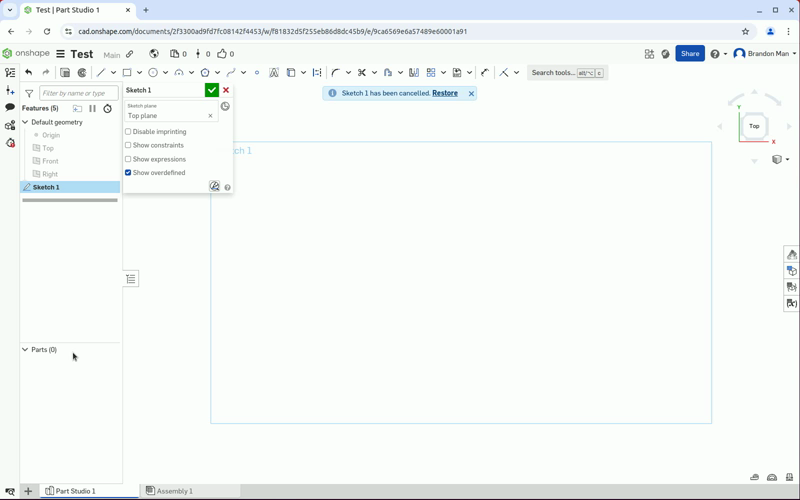
key(l)
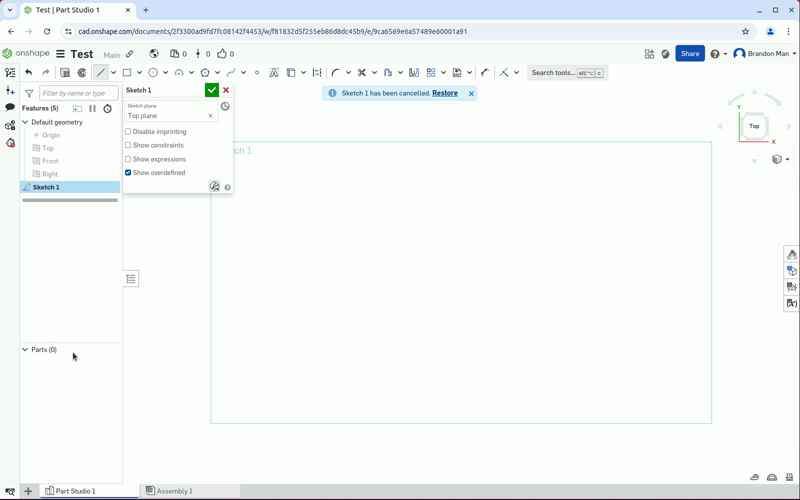
key_down(shift)
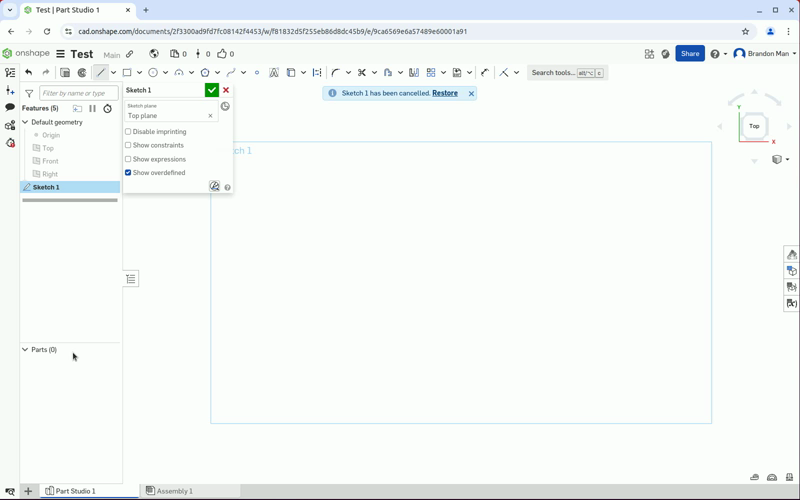
mouse_move(443, 282)
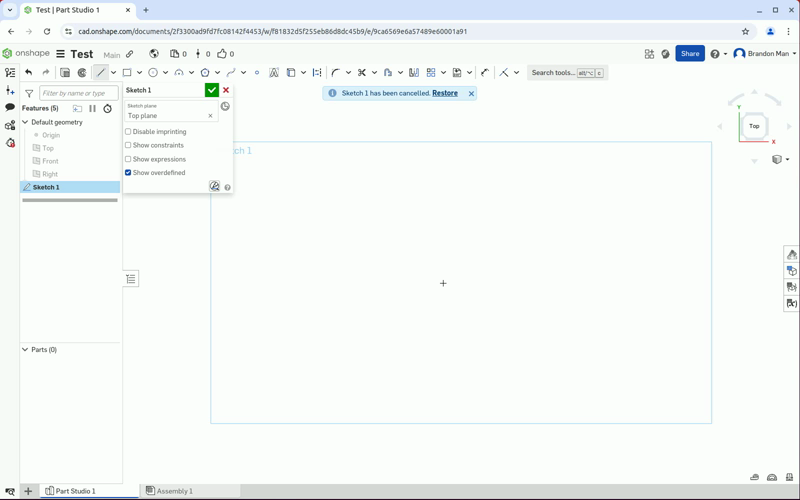
click(443, 282)
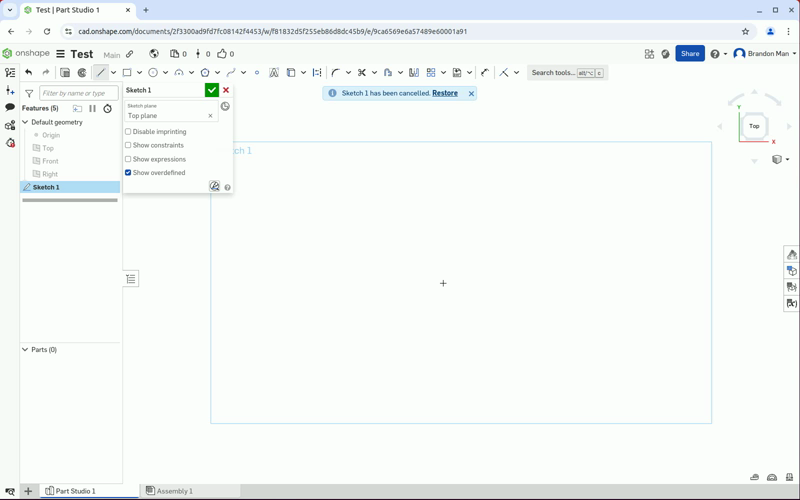
key_up(shift)
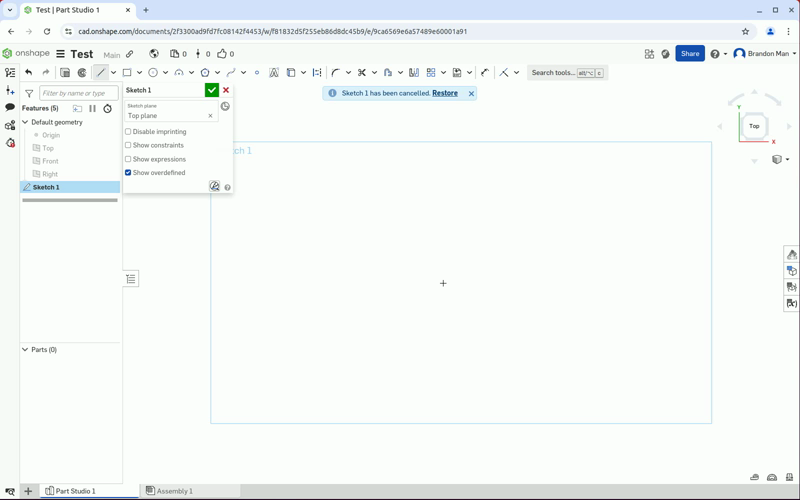
key_down(shift)
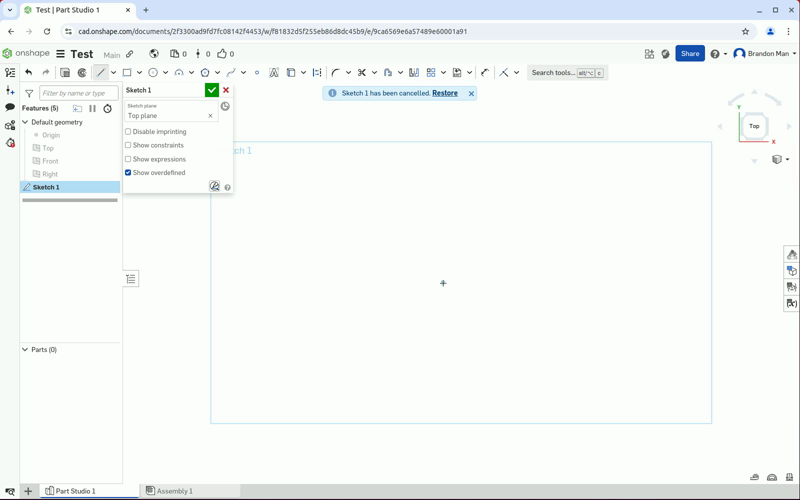
mouse_move(473, 282)
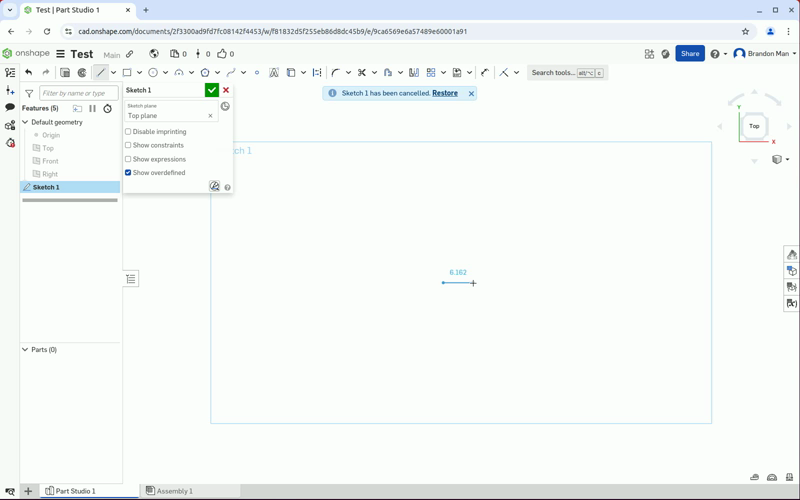
mouse_move(461, 282)
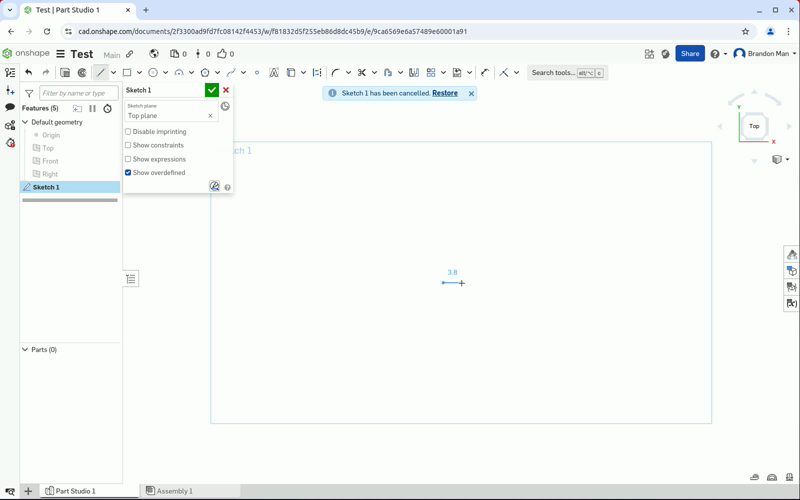
click(461, 282)
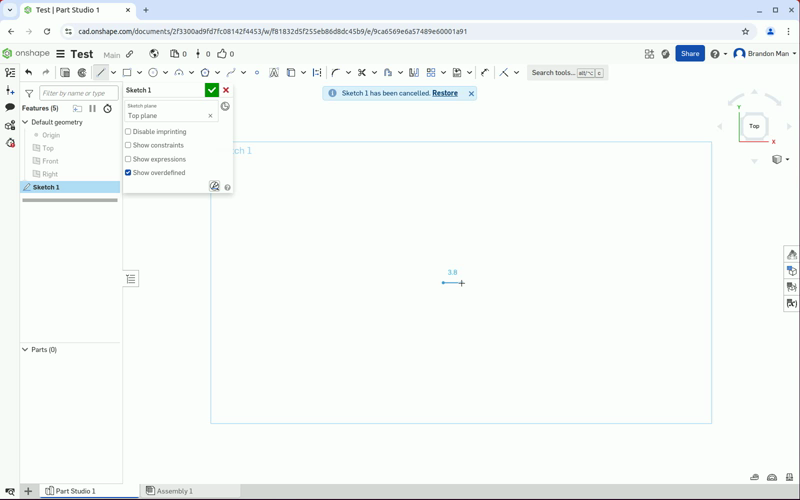
key_up(shift)
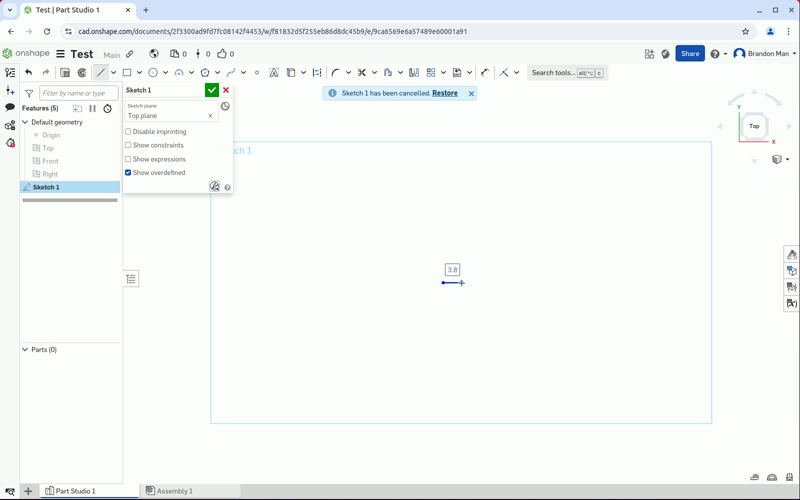
key(esc)
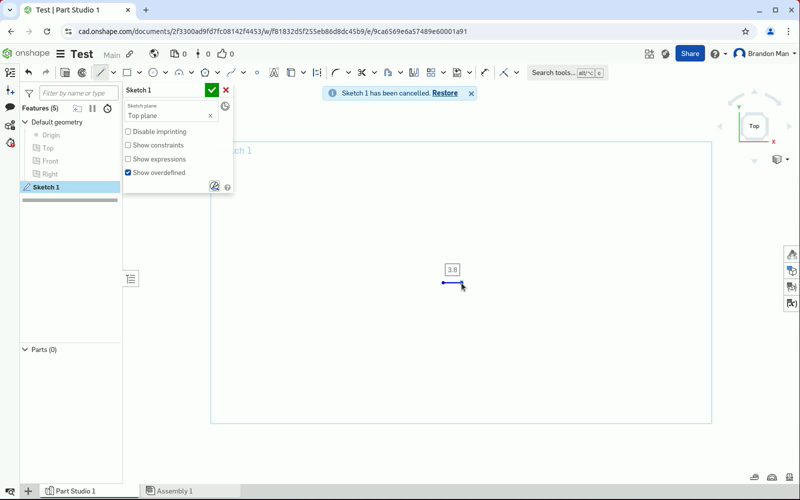
key(a)
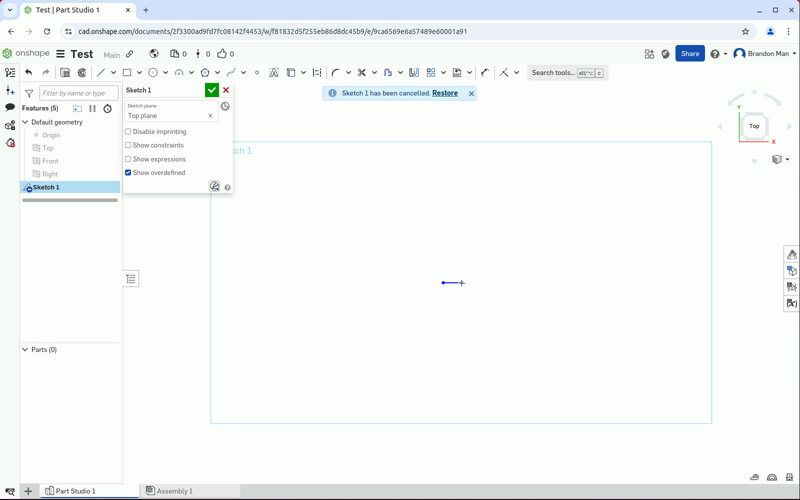
mouse_move(461, 282)
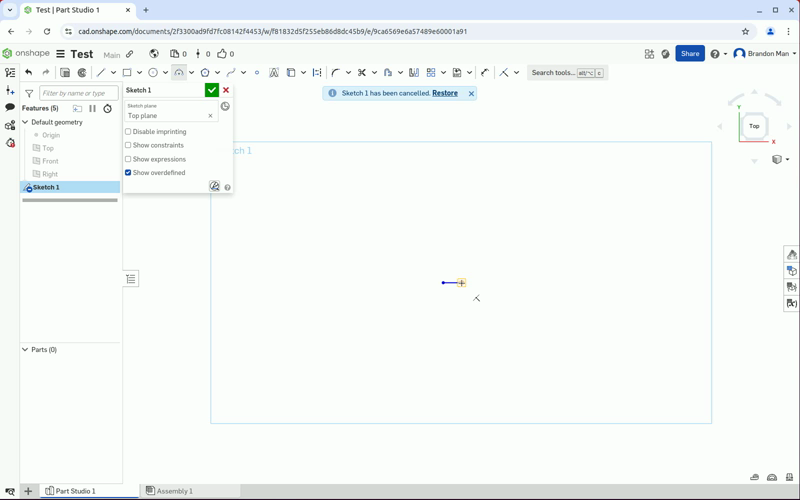
click(461, 282)
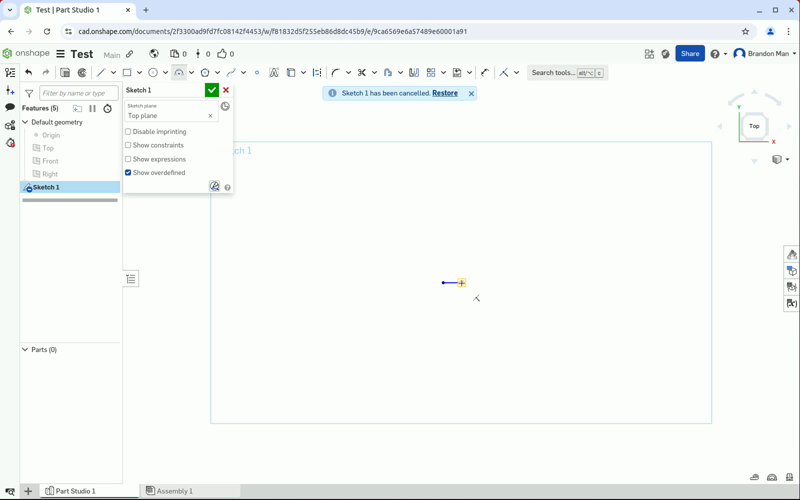
mouse_move(443, 282)
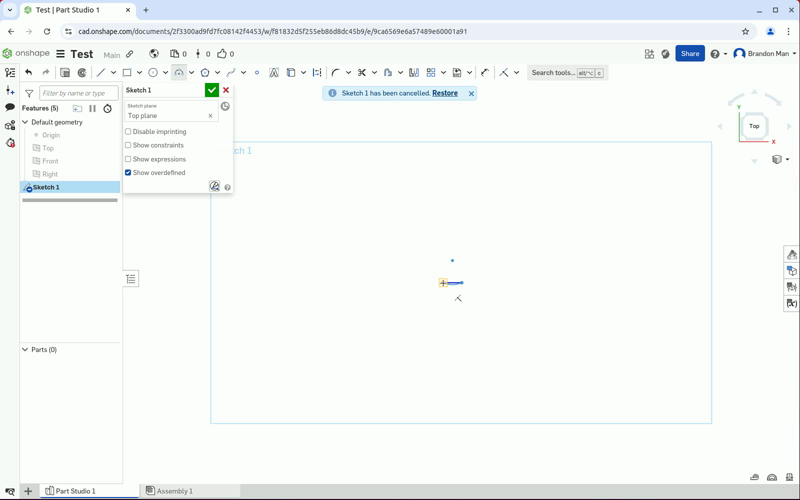
click(443, 282)
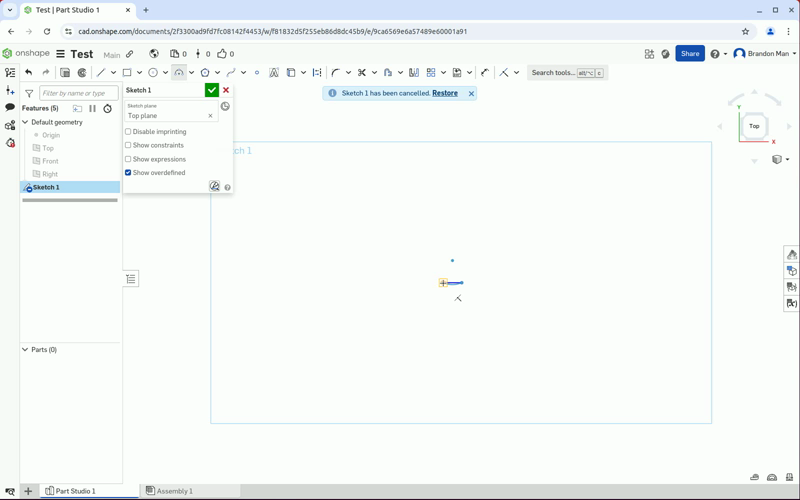
key_down(shift)
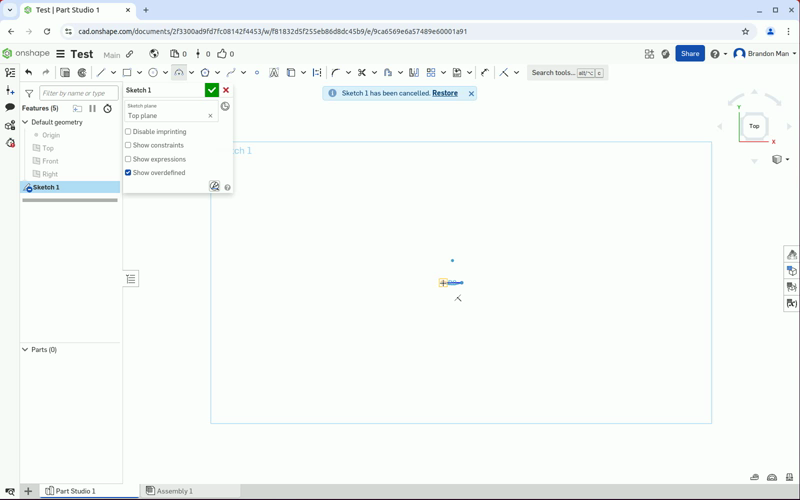
mouse_move(452, 257)
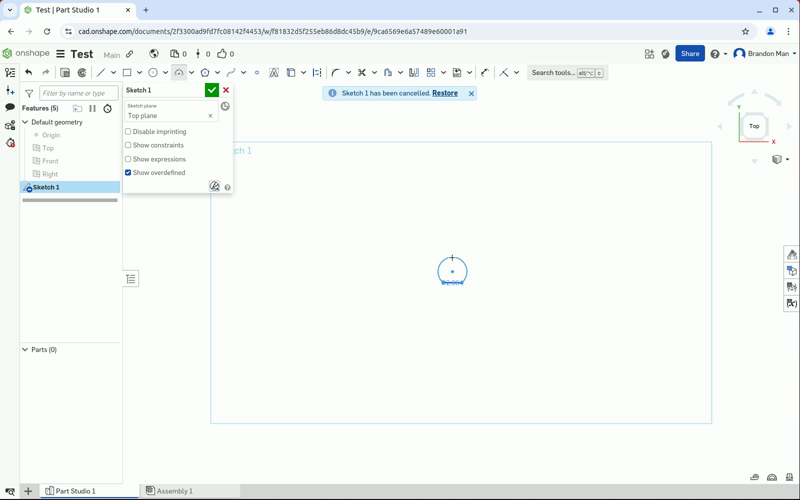
click(452, 257)
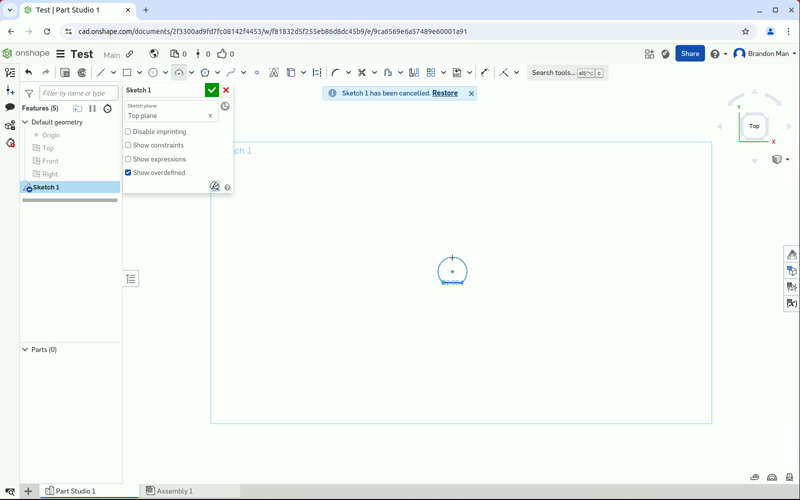
key_up(shift)
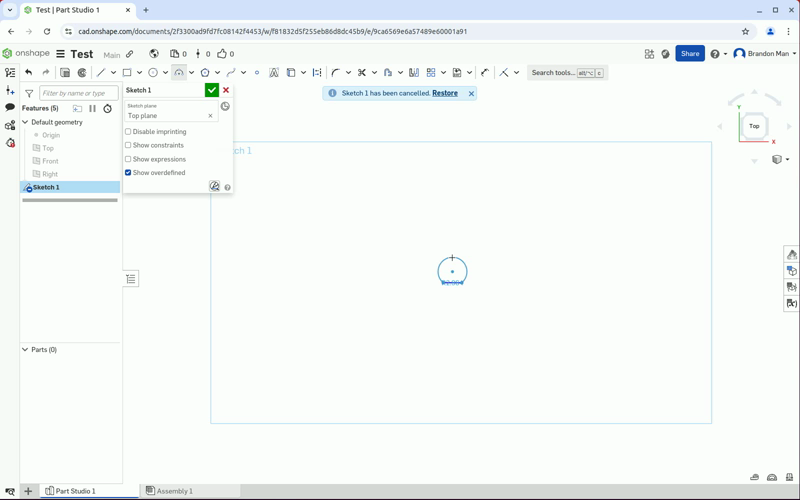
key(esc)
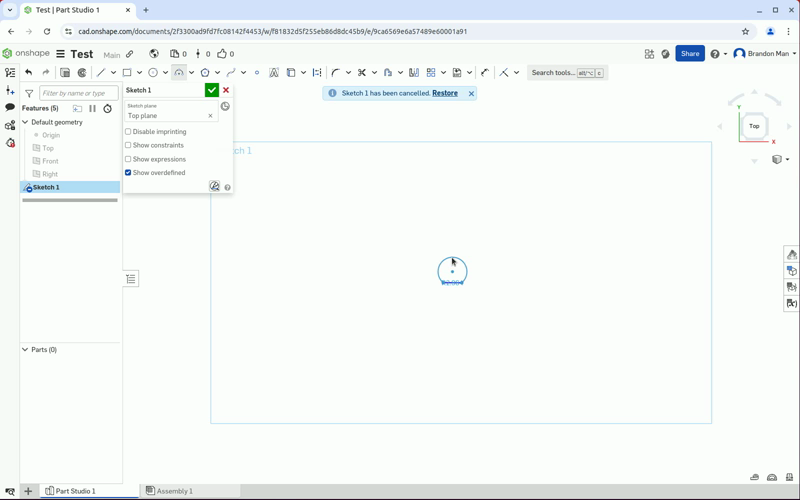
key(c)
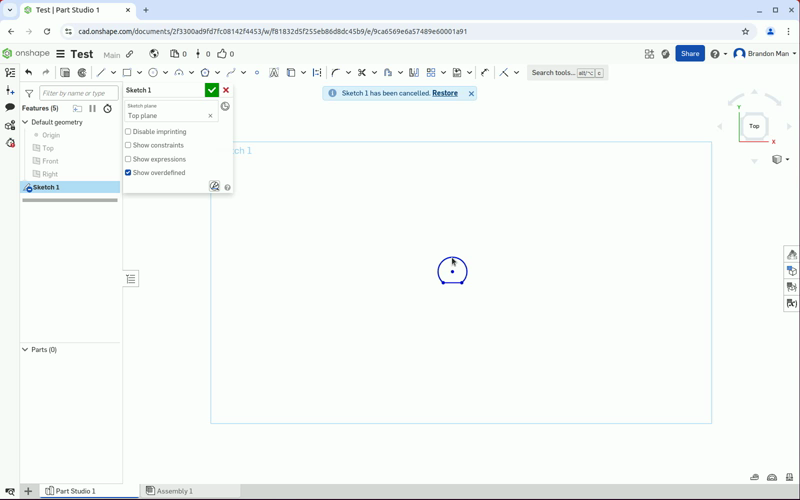
key_down(shift)
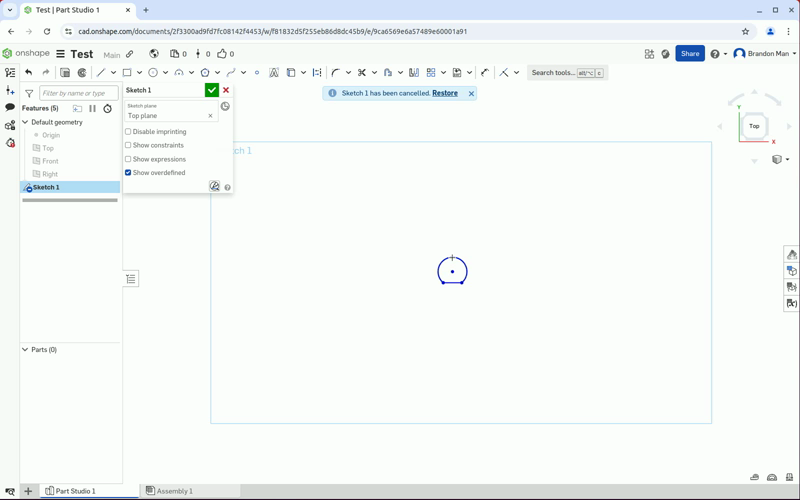
mouse_move(452, 271)
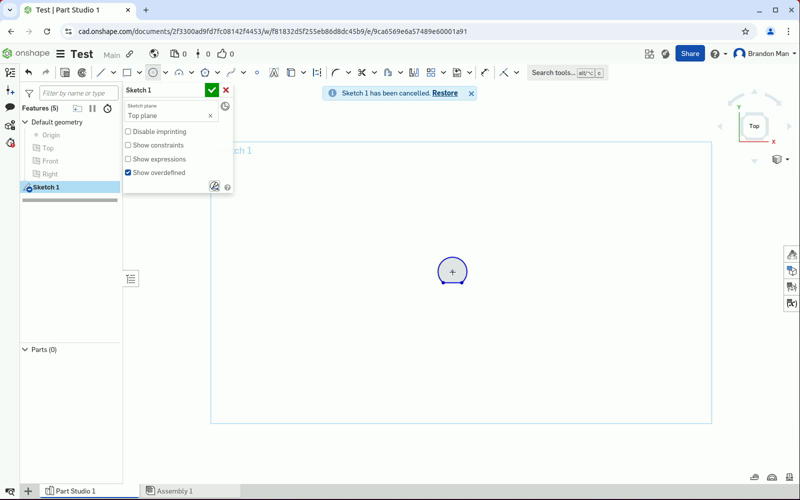
click(452, 271)
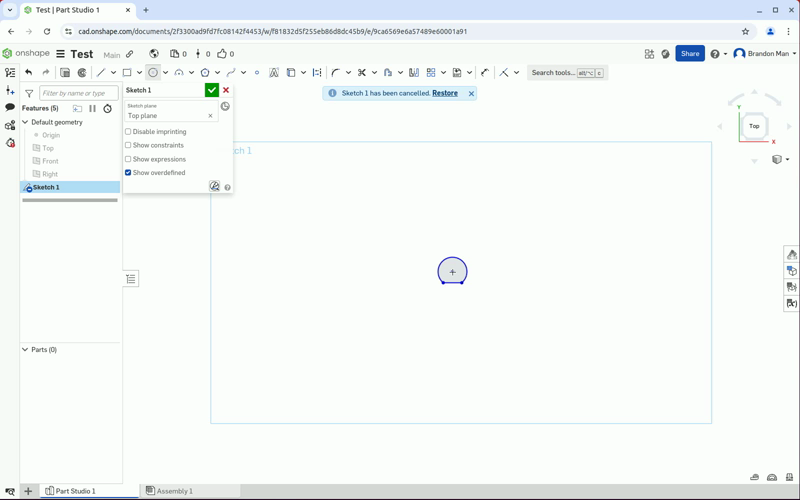
key_up(shift)
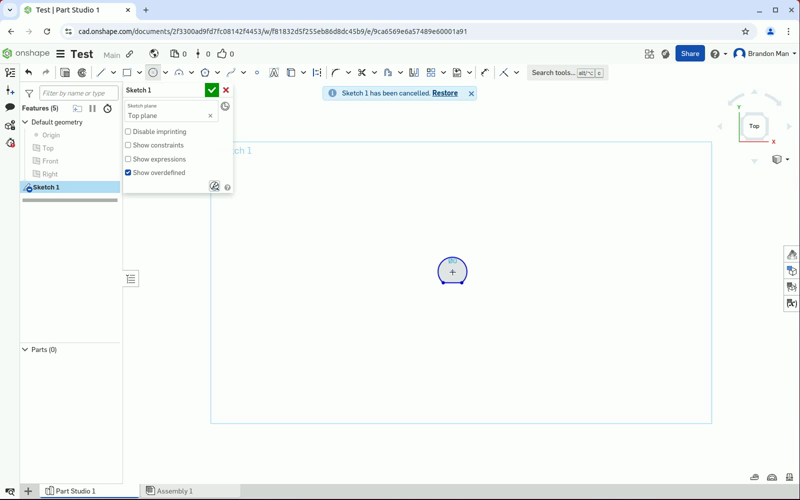
mouse_move(456, 271)
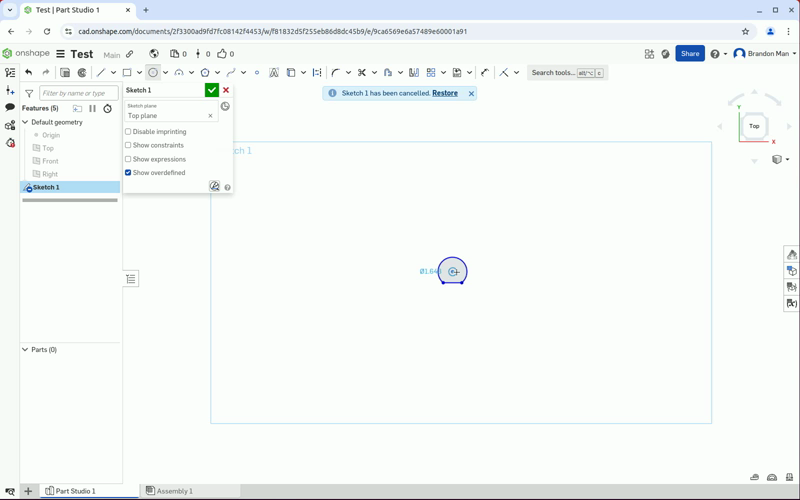
scroll(6)
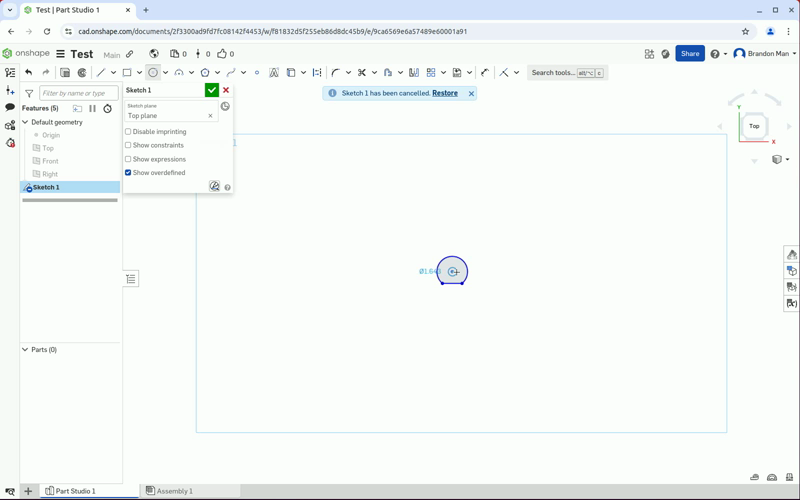
scroll(6)
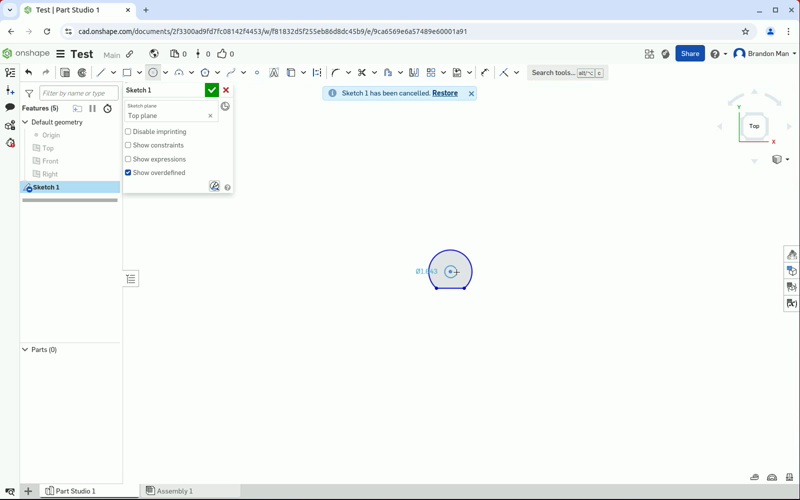
scroll(6)
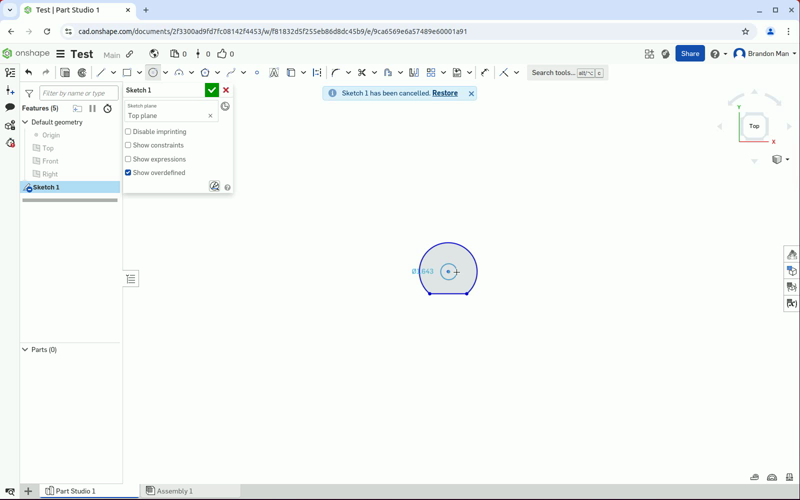
scroll(6)
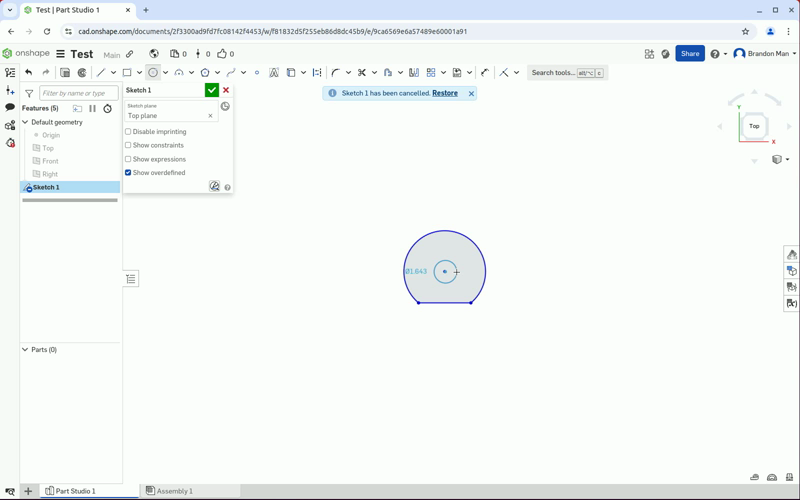
scroll(6)
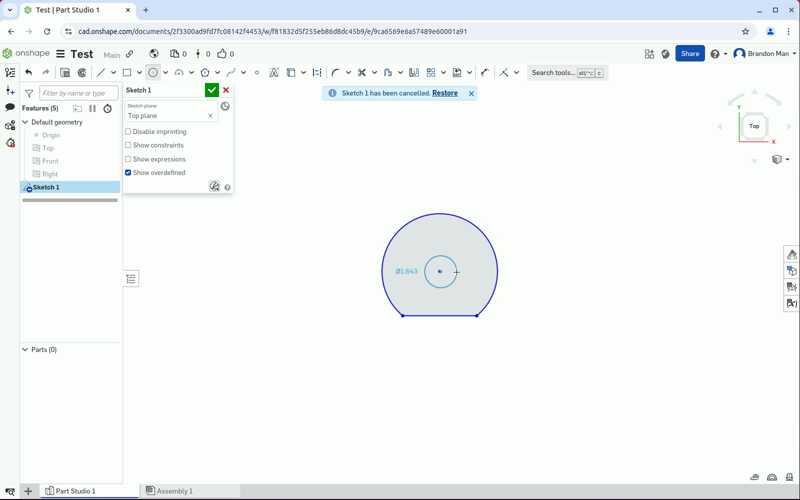
scroll(6)
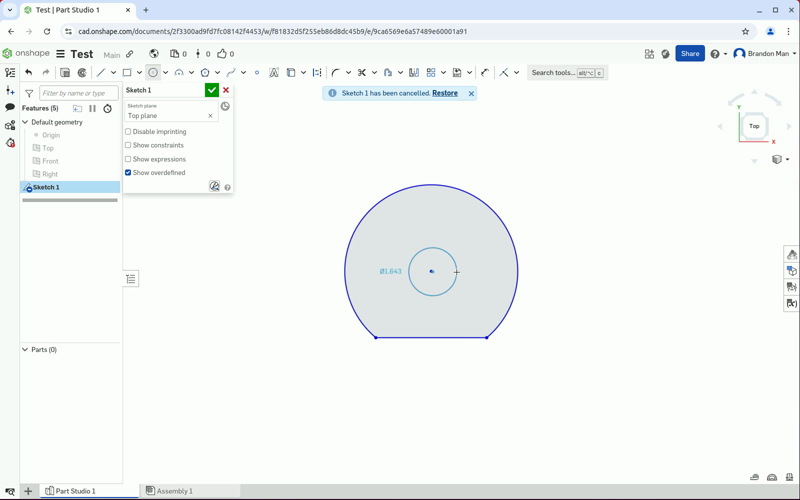
scroll(6)
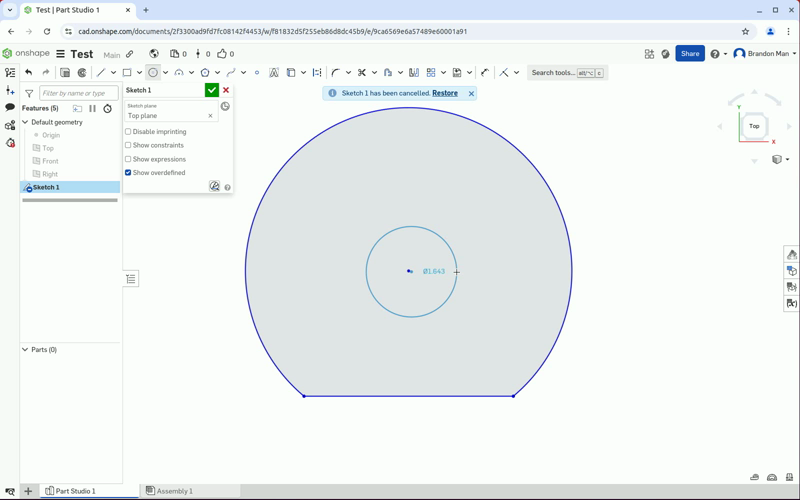
click(456, 271)
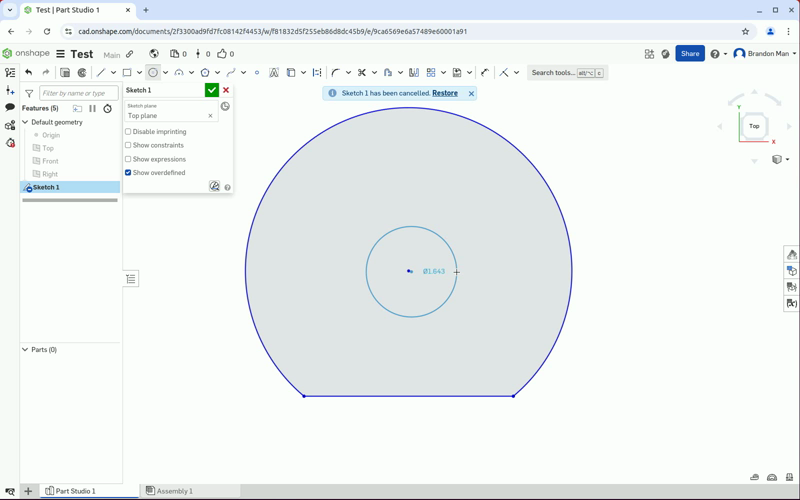
scroll(-6)
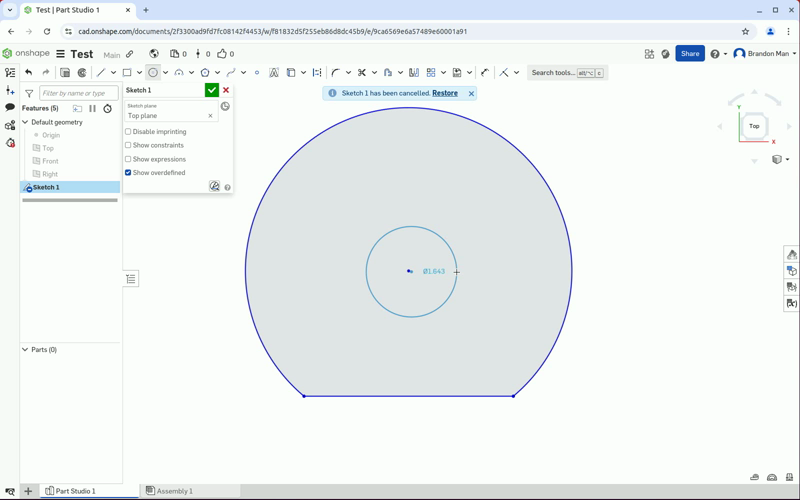
scroll(-6)
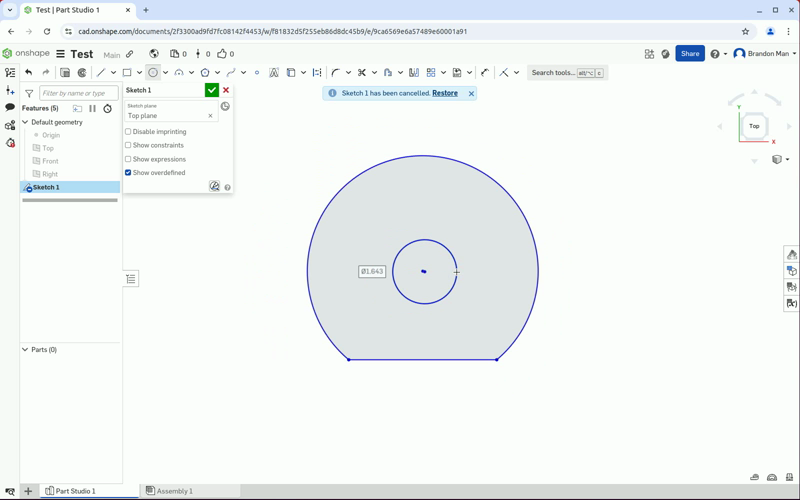
scroll(-6)
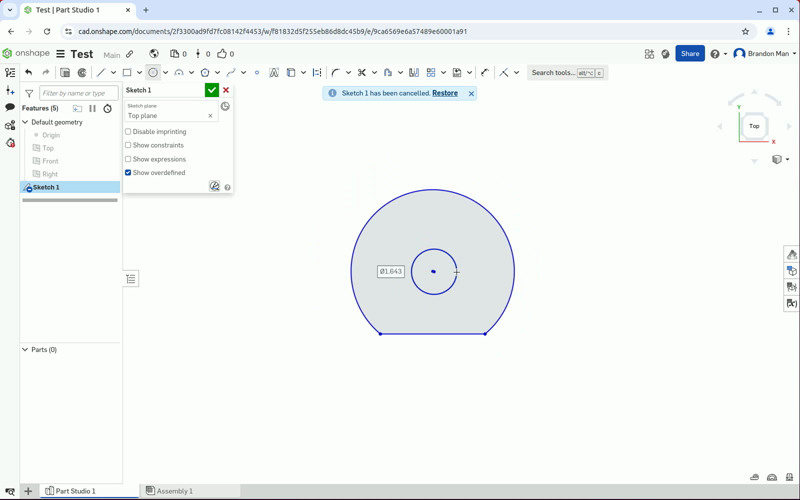
scroll(-6)
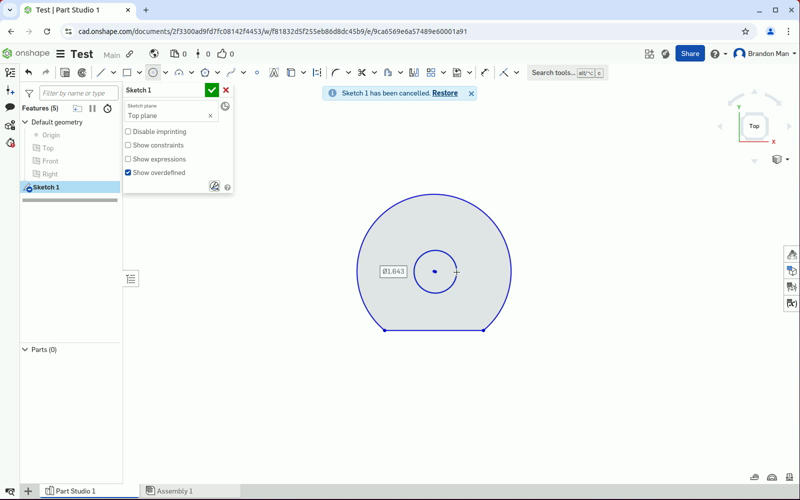
scroll(-6)
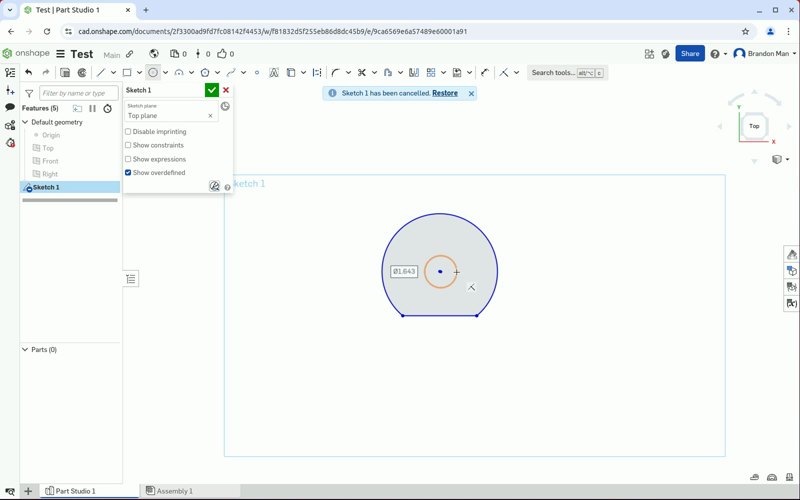
scroll(-6)
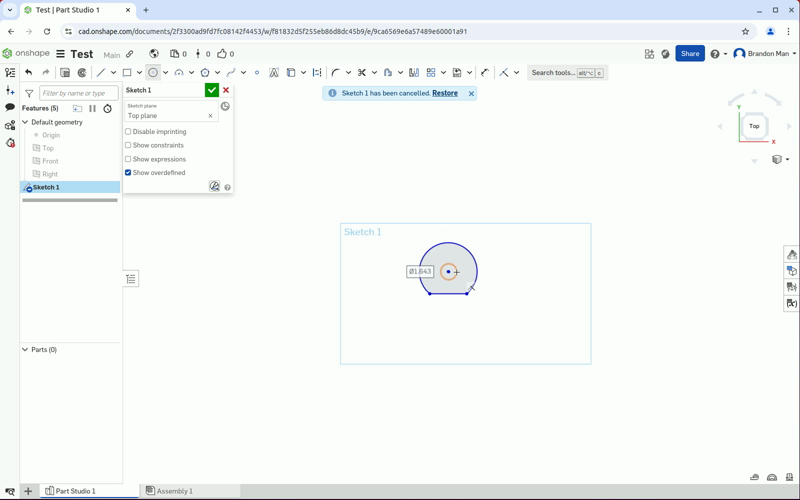
scroll(-6)
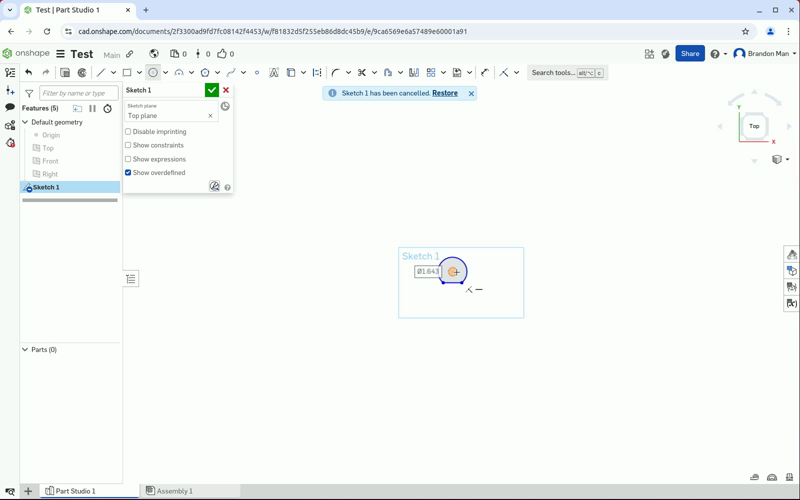
key(esc)
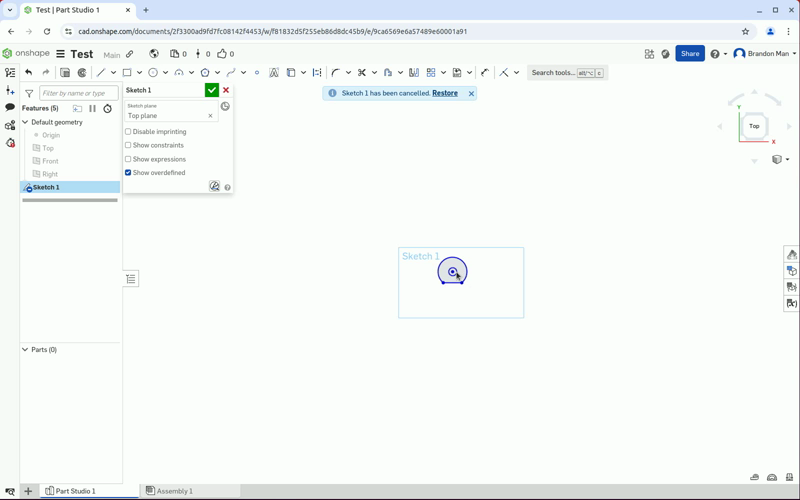
mouse_move(443, 273)
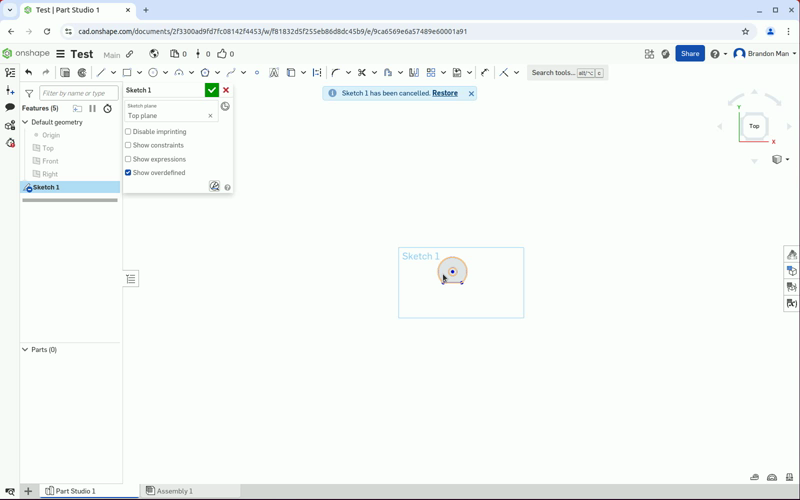
scroll(6)
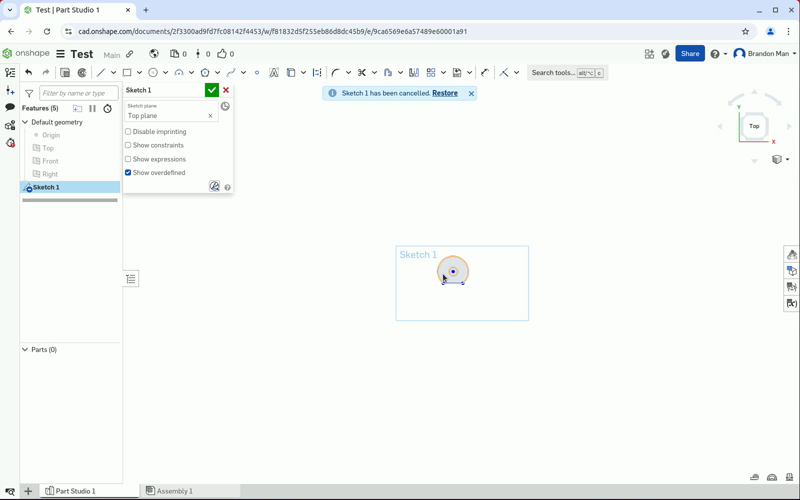
scroll(6)
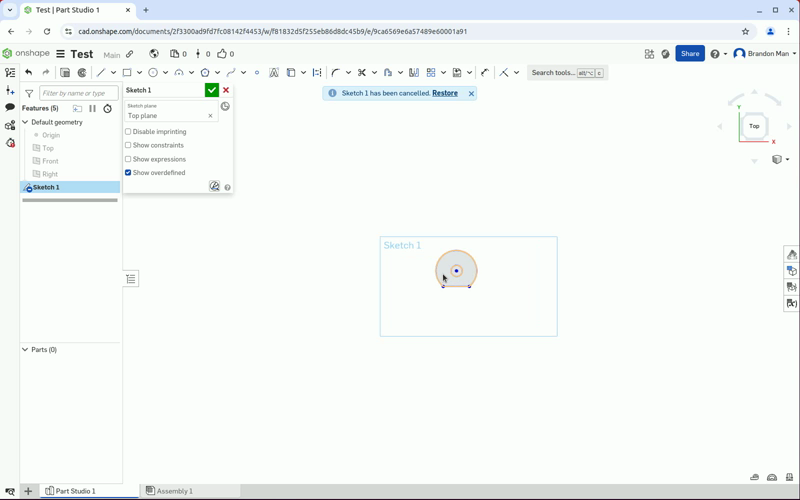
scroll(6)
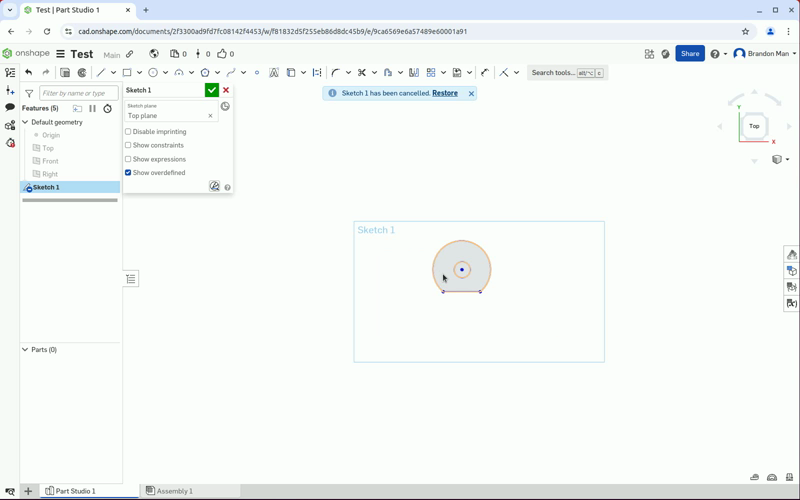
scroll(6)
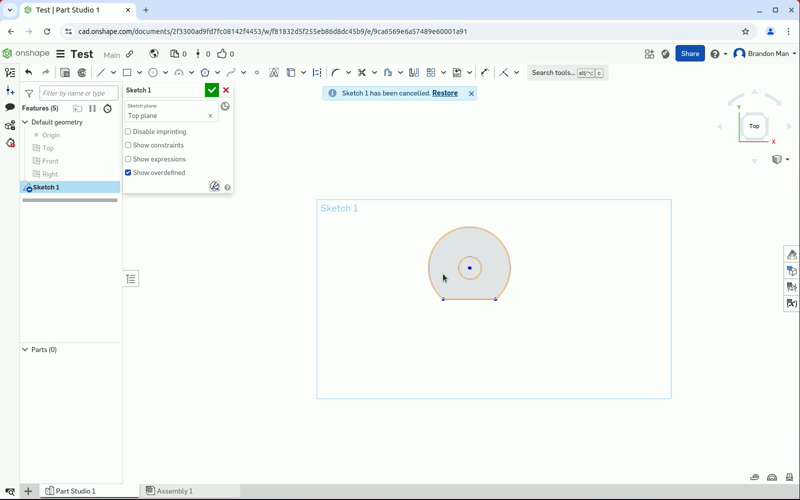
scroll(6)
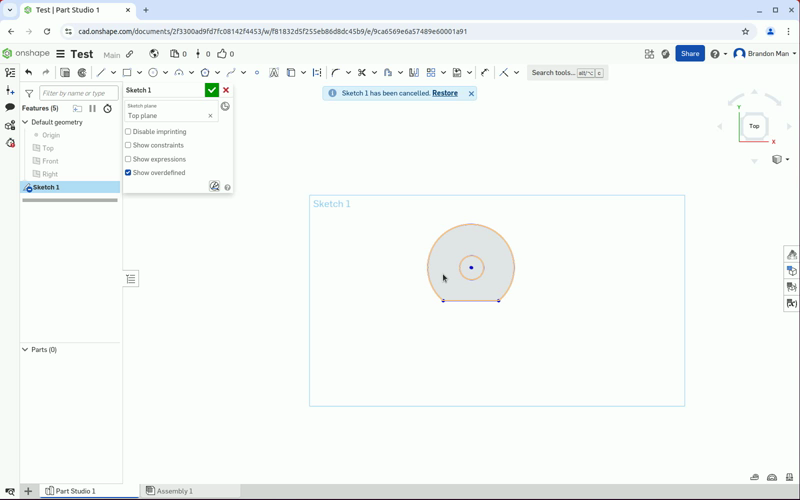
scroll(6)
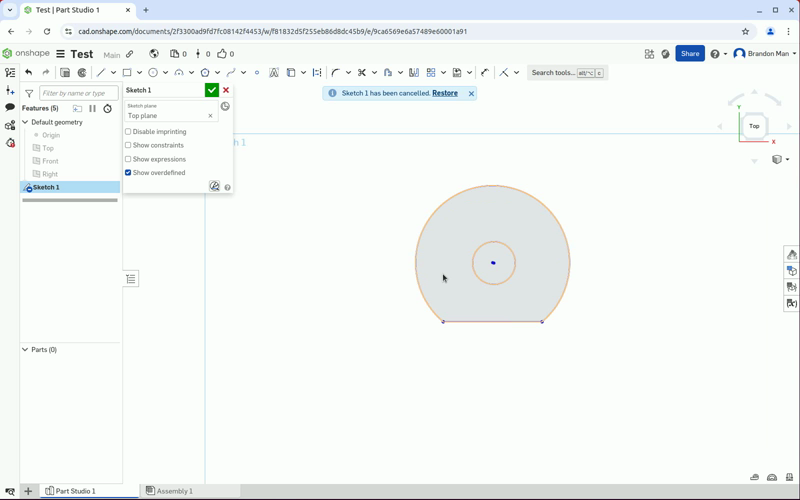
scroll(6)
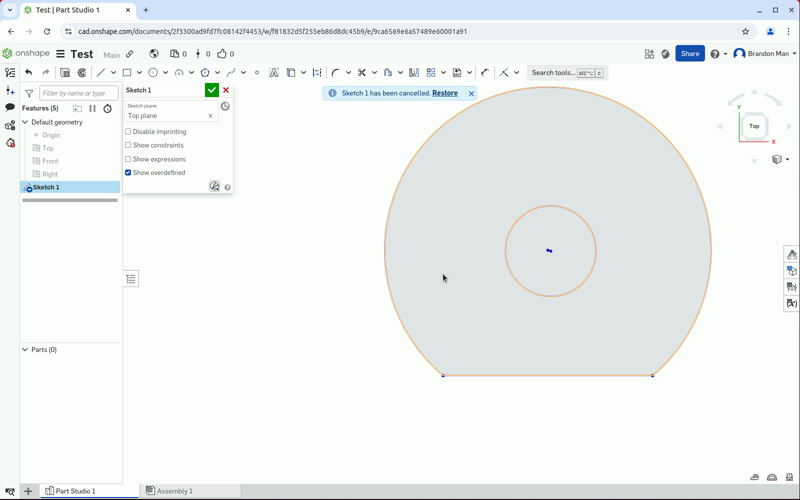
click(443, 273)
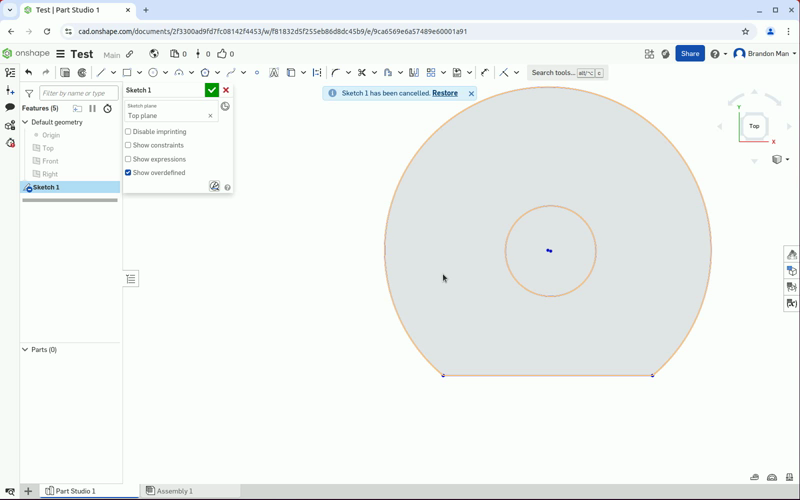
scroll(-6)
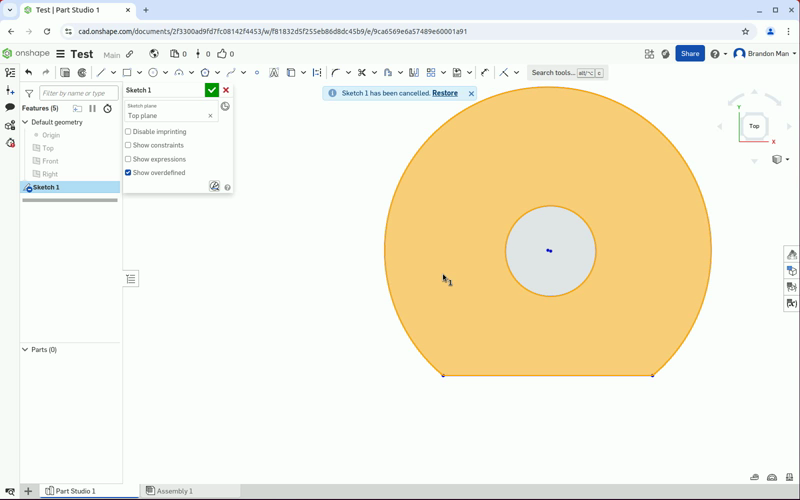
scroll(-6)
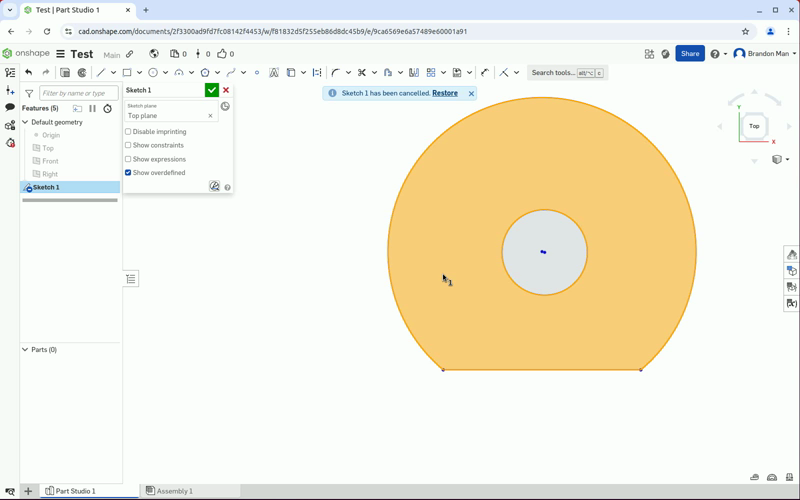
scroll(-6)
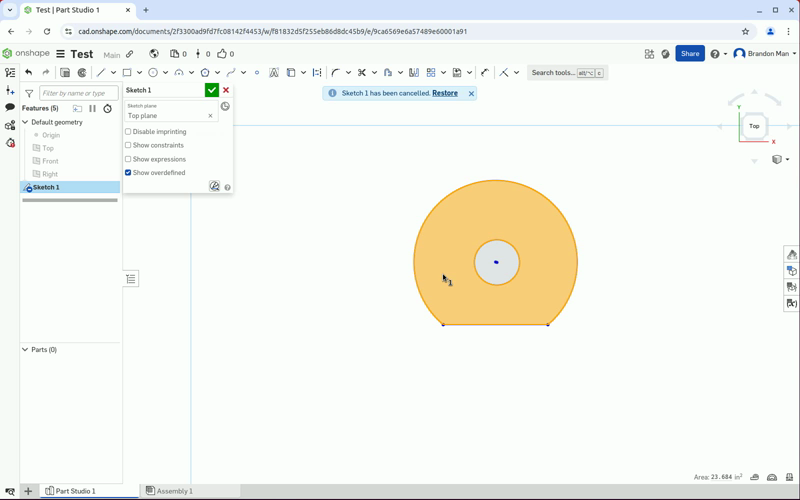
scroll(-6)
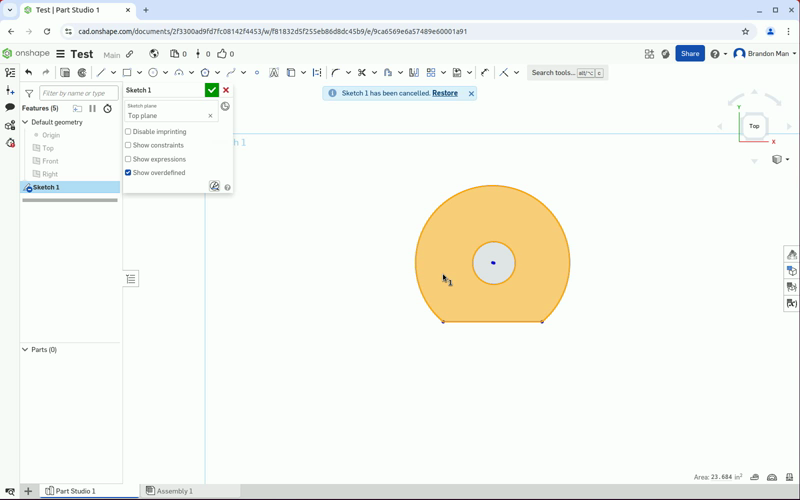
scroll(-6)
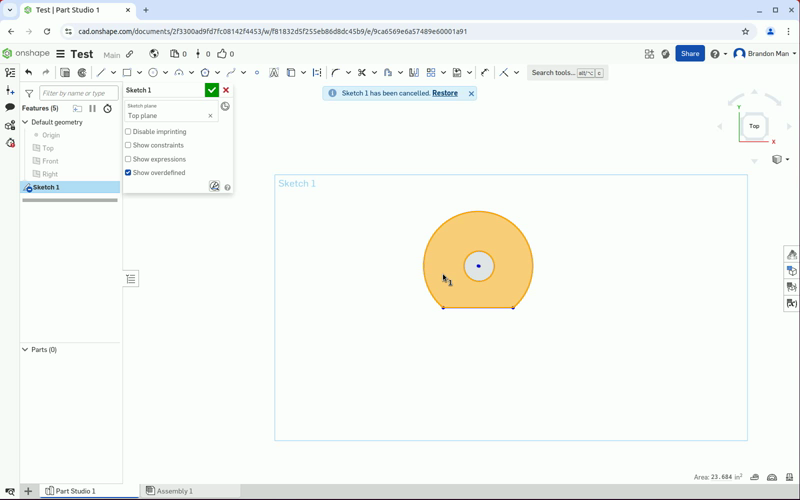
scroll(-6)
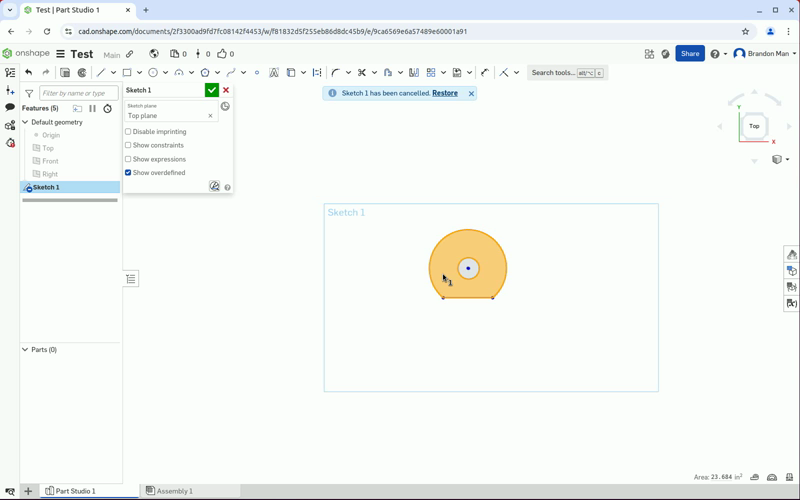
scroll(-6)
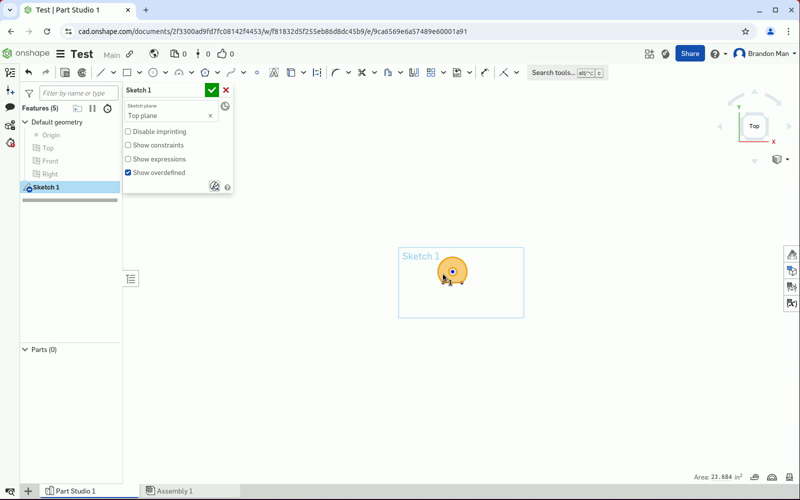
mouse_move(73, 352)
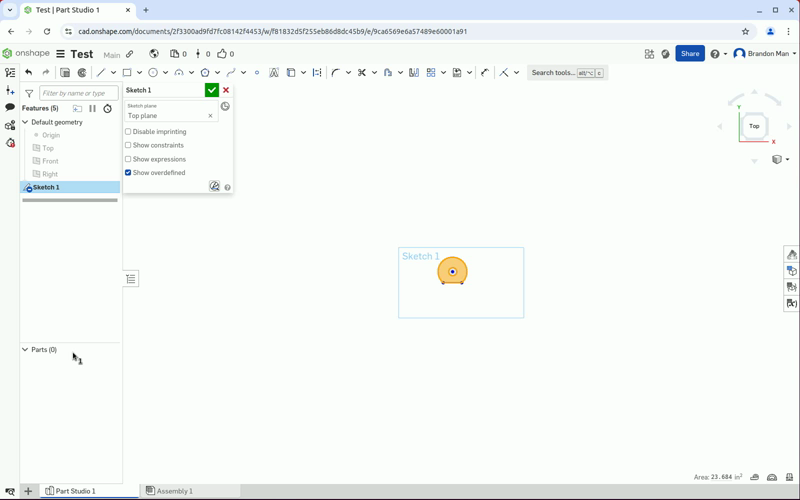
key(shift+y)
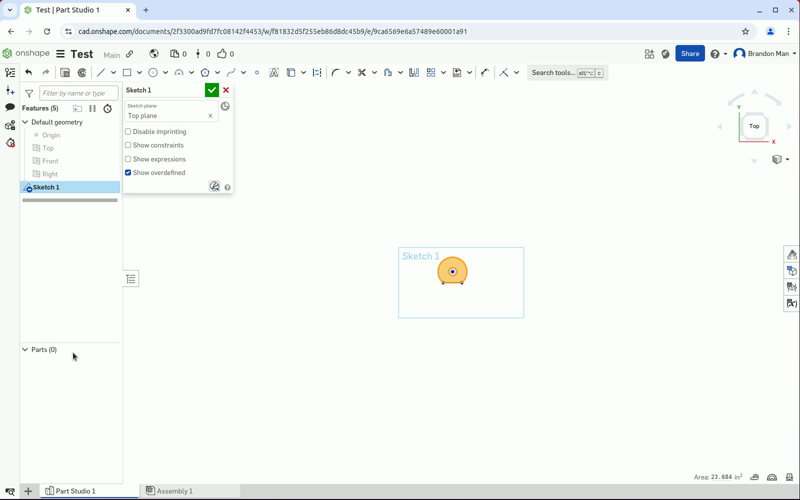
key(shift+e)
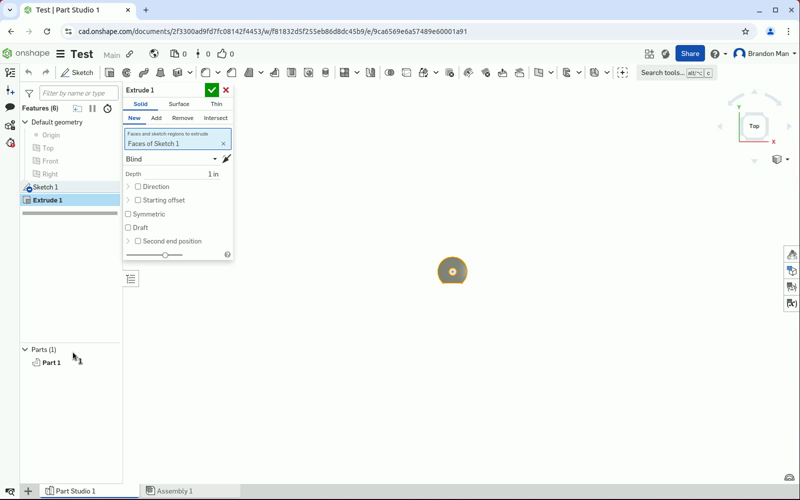
mouse_move(143, 106)
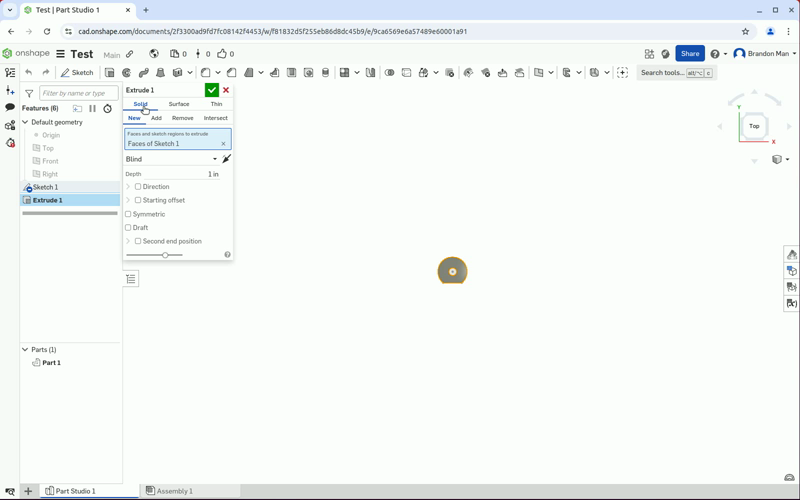
click(143, 106)
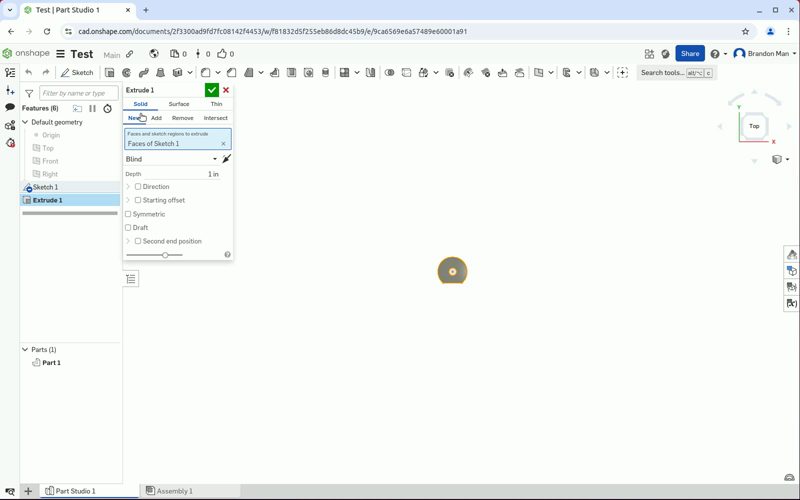
mouse_move(137, 120)
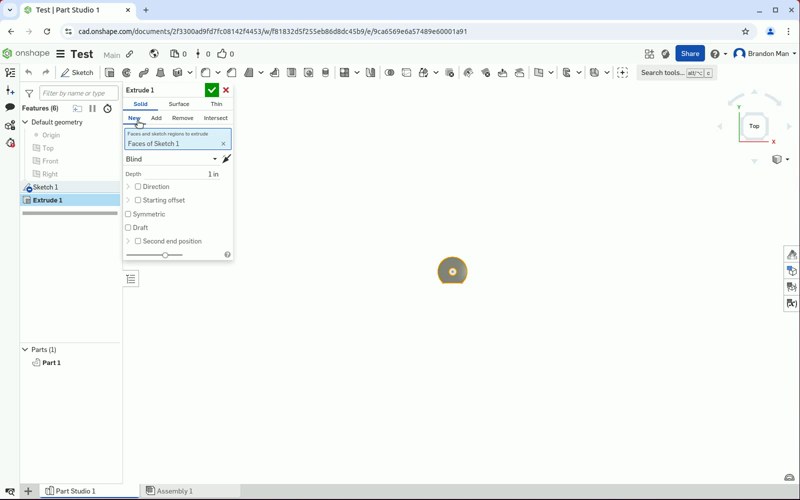
click(137, 120)
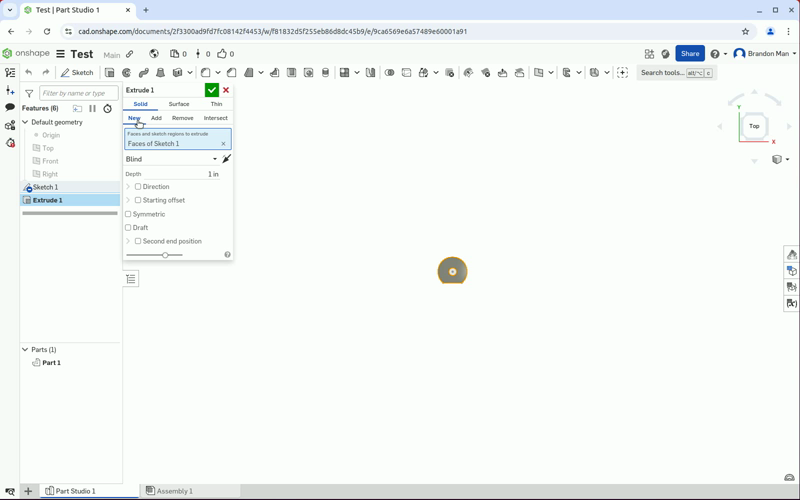
key(tab, 4)
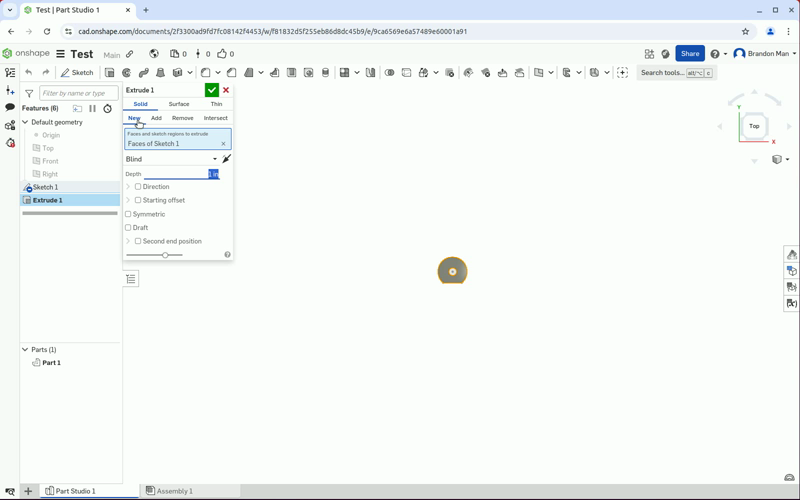
text(0.722)
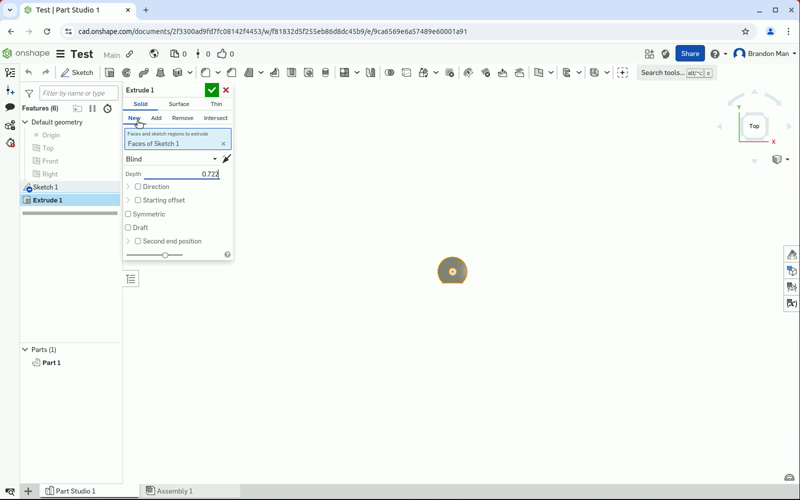
key(enter)
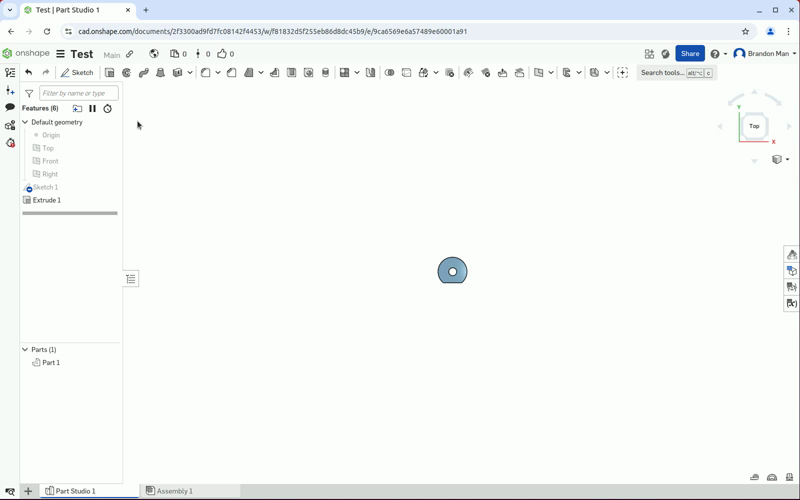
key(shift+h)
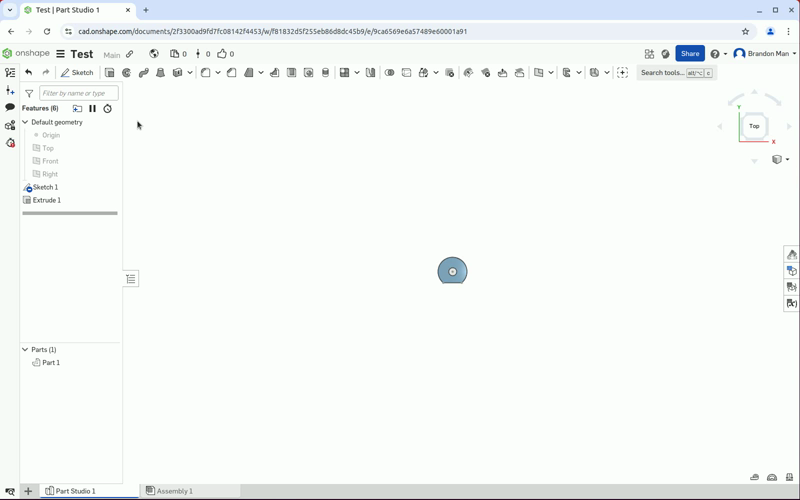
key(shift+h)
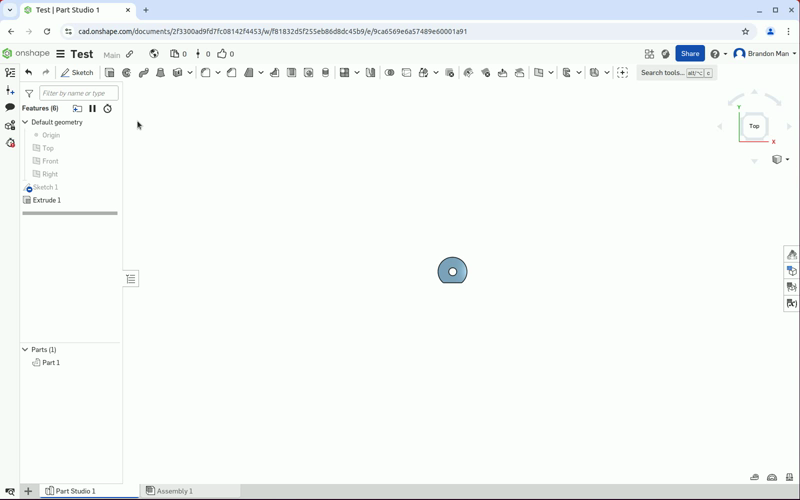
mouse_move(73, 189)
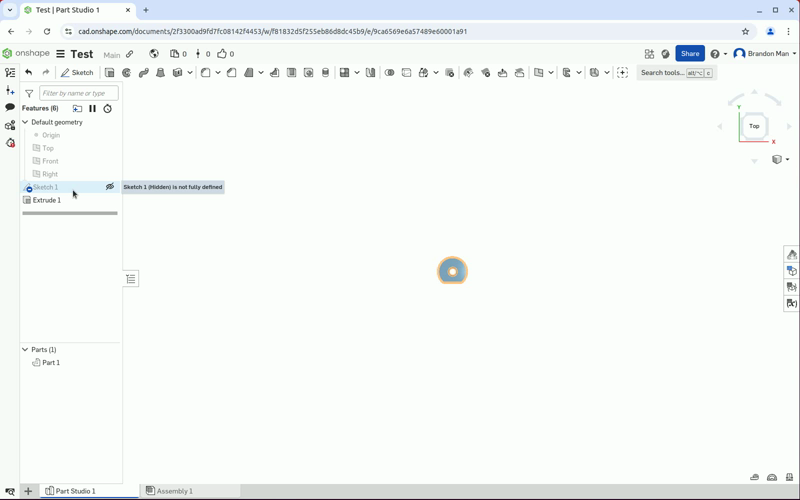
click(73, 189)
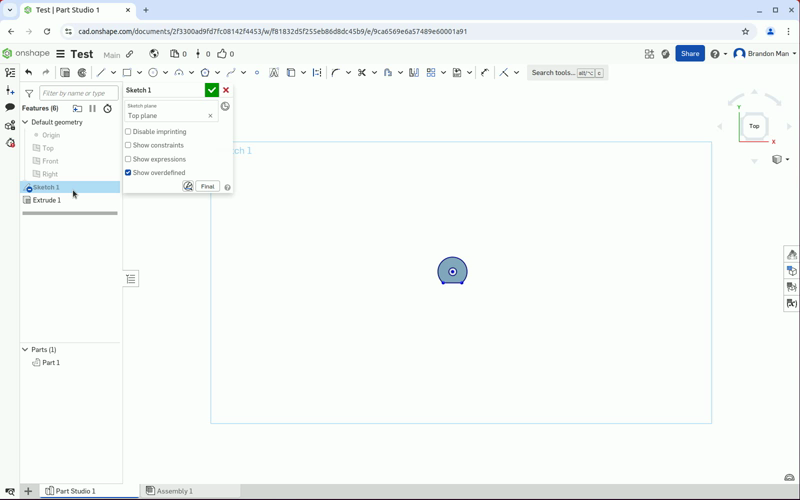
mouse_move(229, 92)
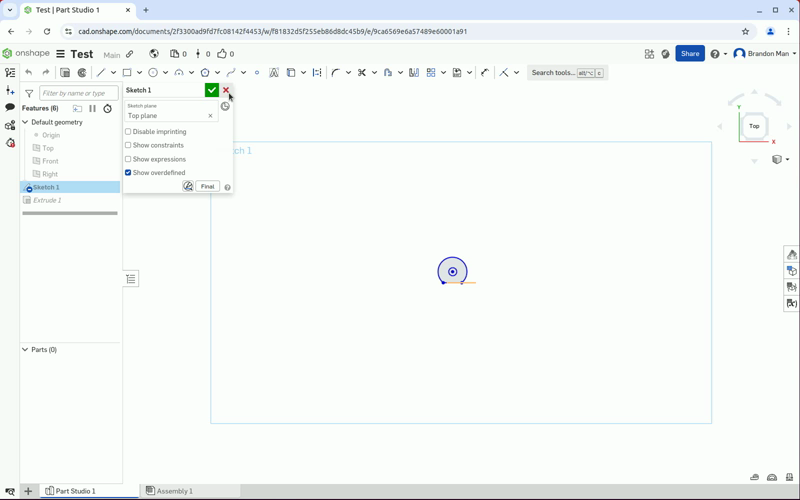
click(229, 92)
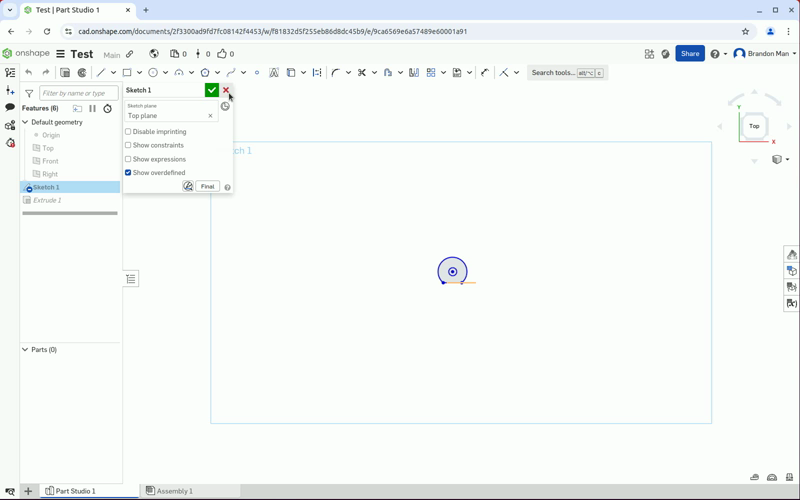
key(shift+s)
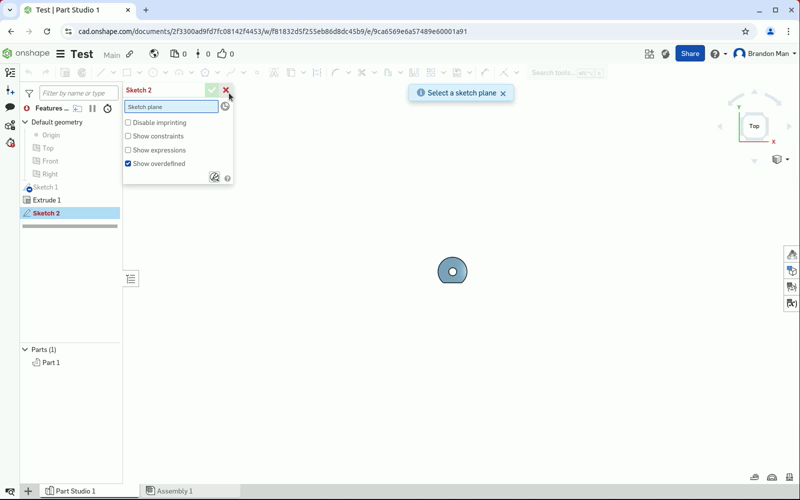
mouse_move(73, 150)
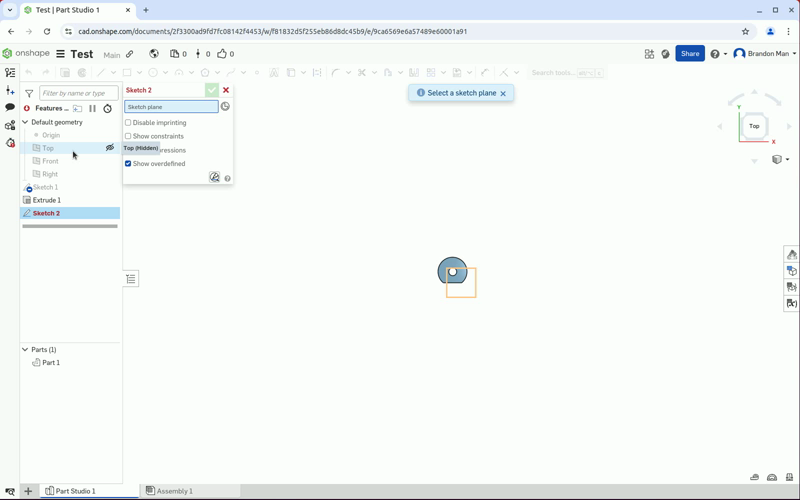
click(73, 150)
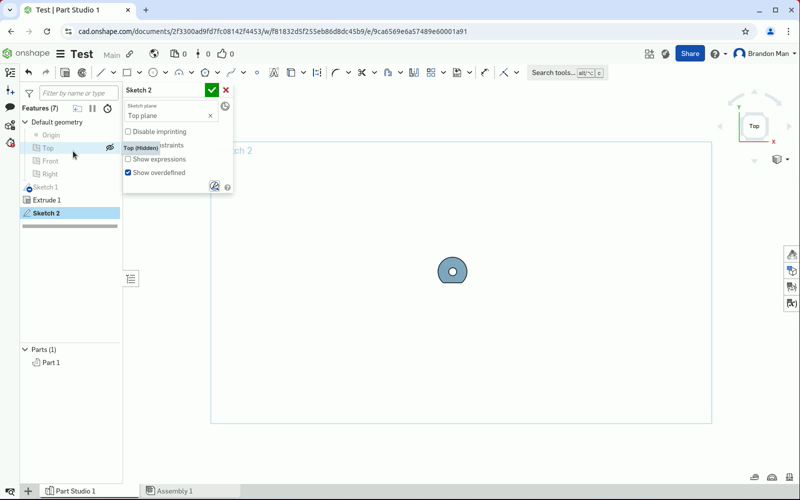
mouse_move(73, 352)
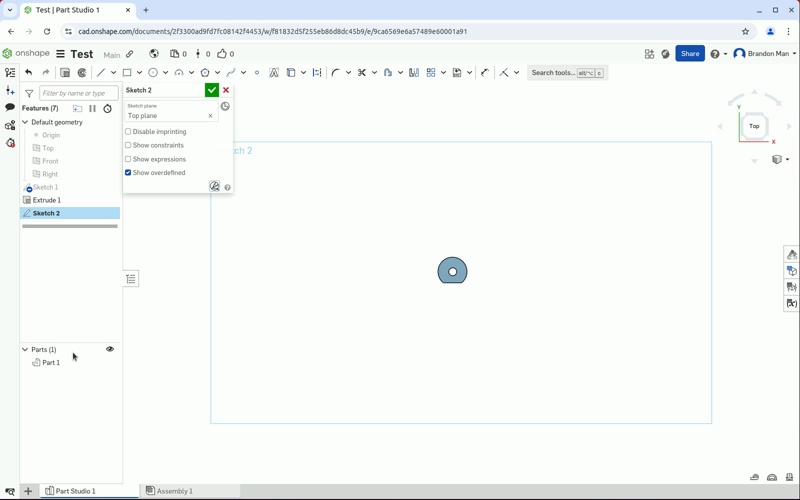
key(y)
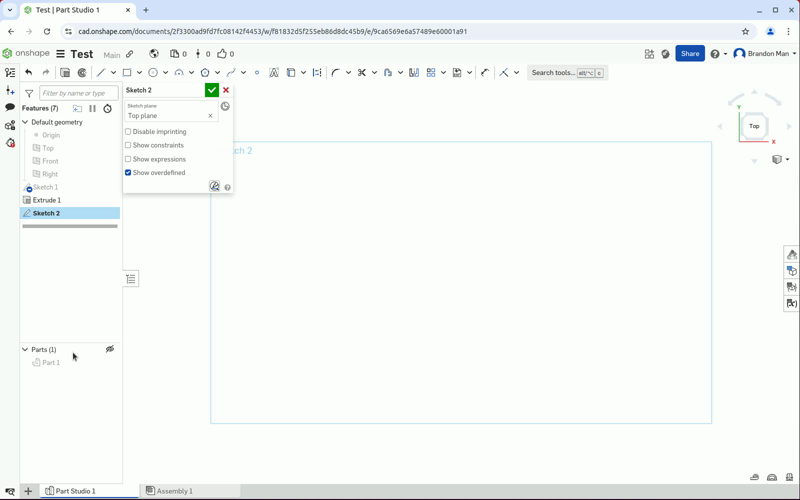
key(a)
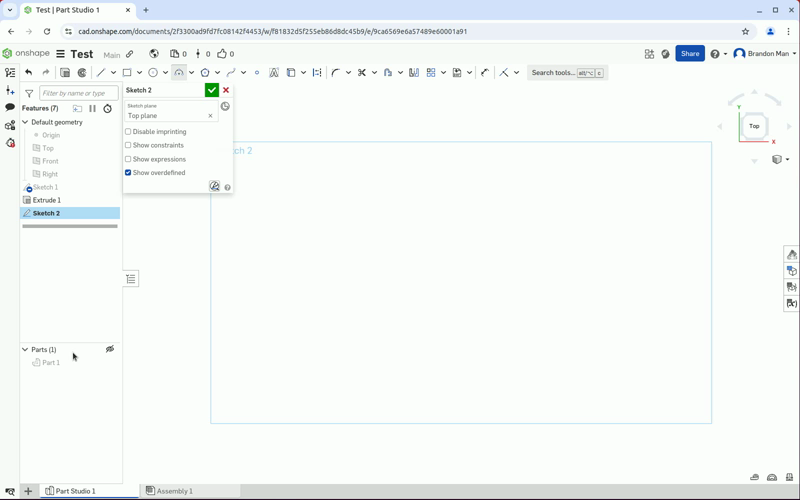
key_down(shift)
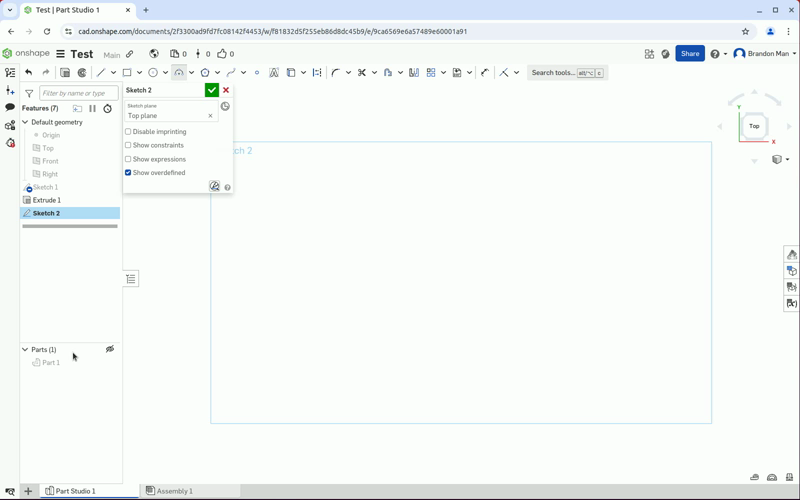
mouse_move(443, 393)
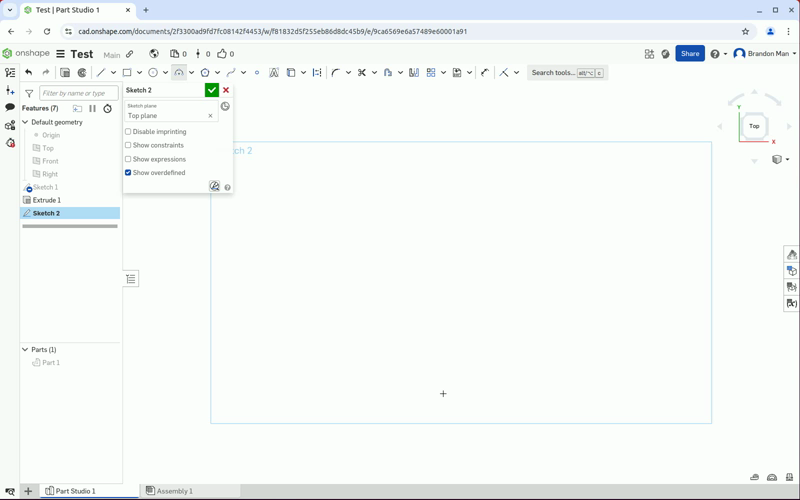
click(443, 393)
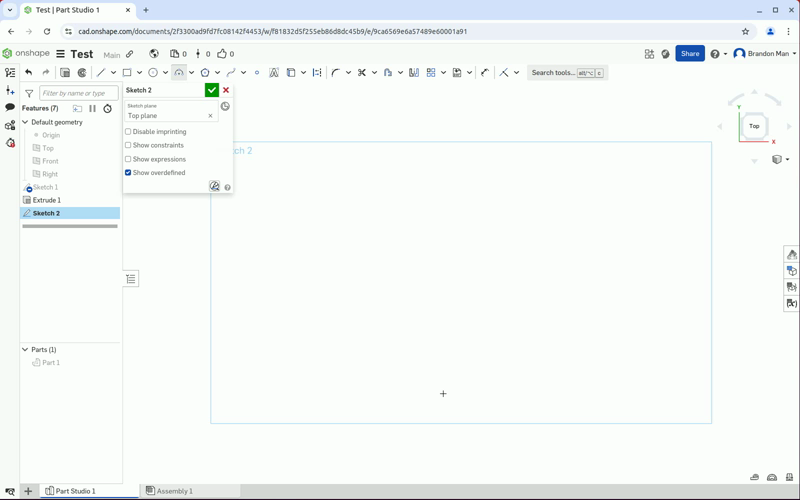
key_up(shift)
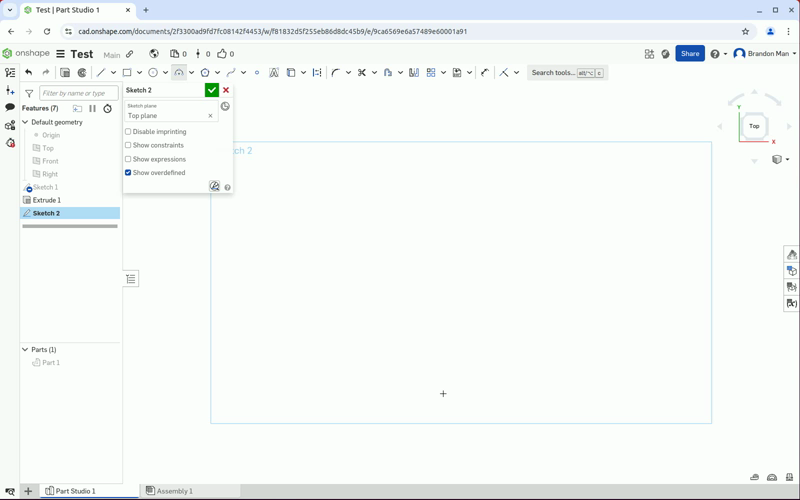
key_down(shift)
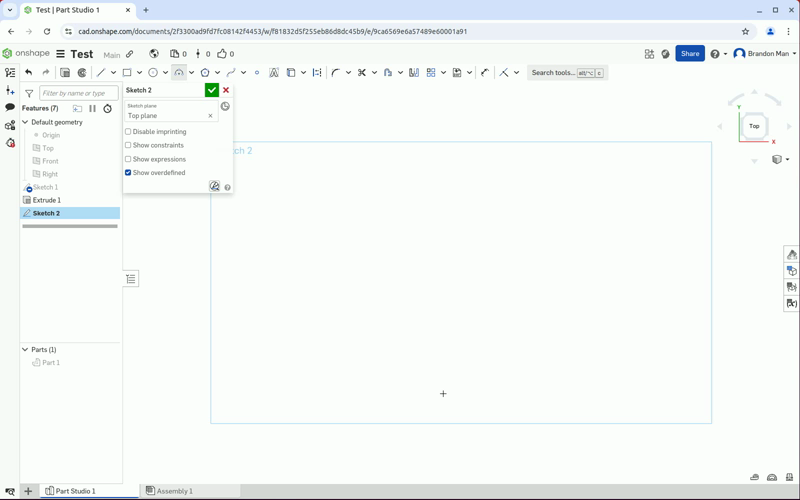
mouse_move(452, 394)
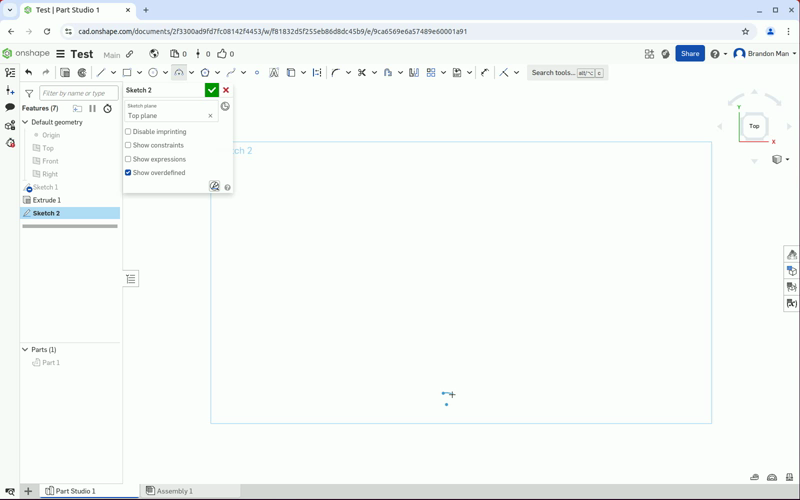
click(452, 394)
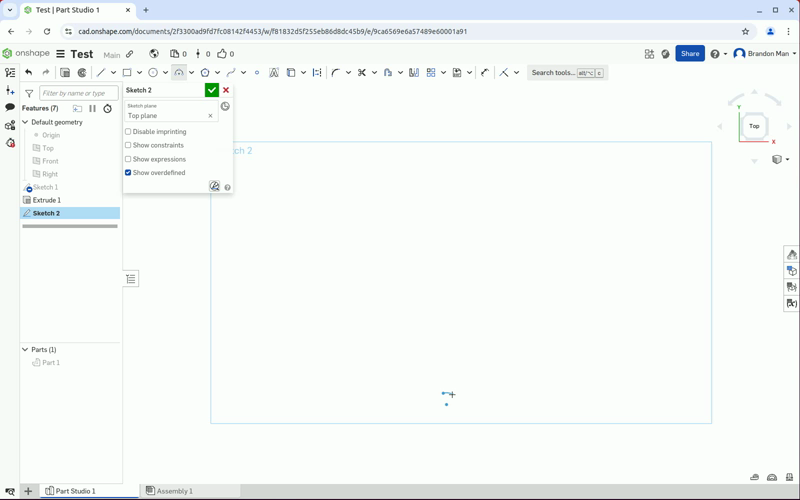
mouse_move(447, 396)
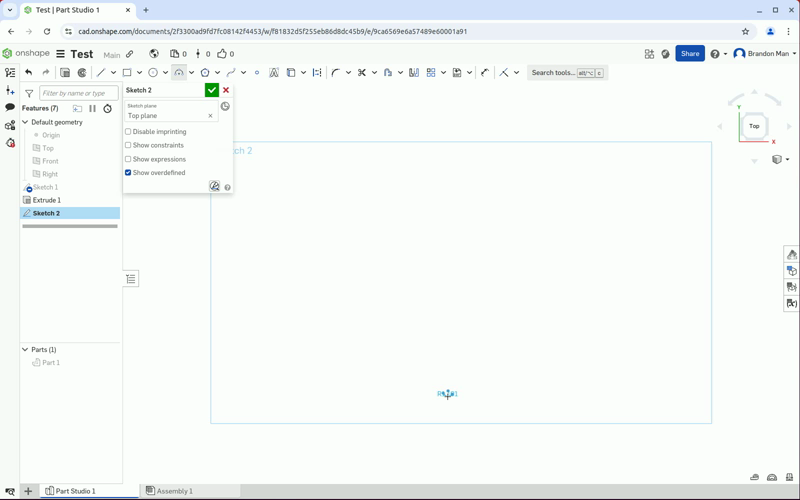
click(447, 396)
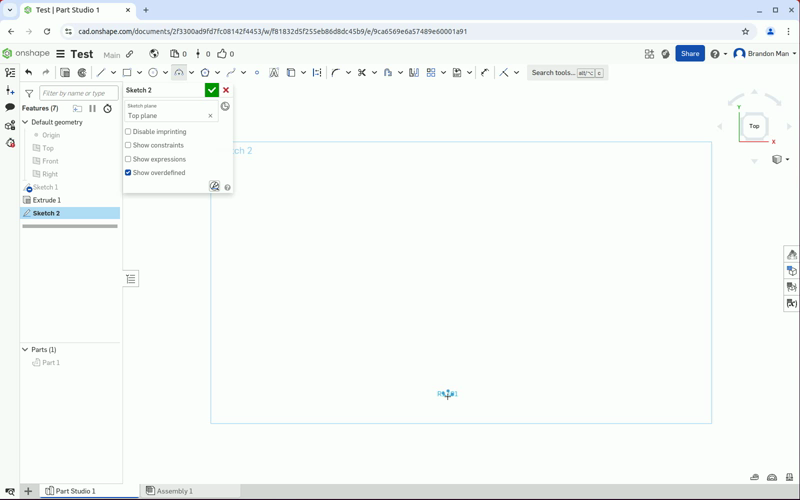
key_up(shift)
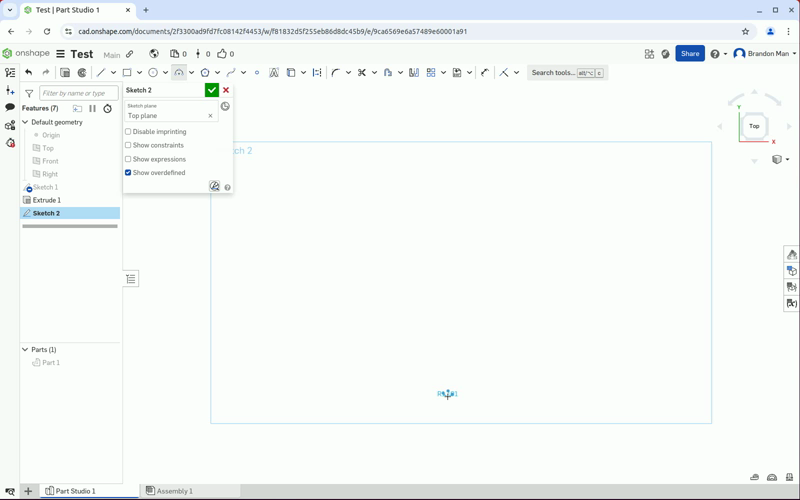
mouse_move(452, 394)
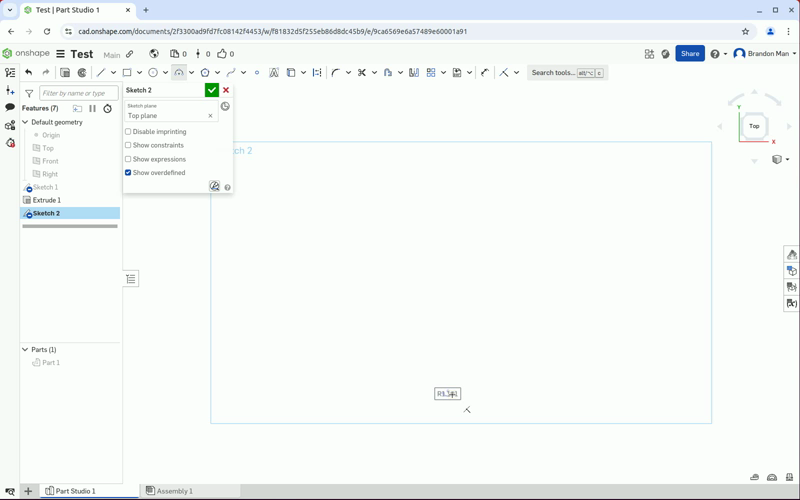
click(452, 394)
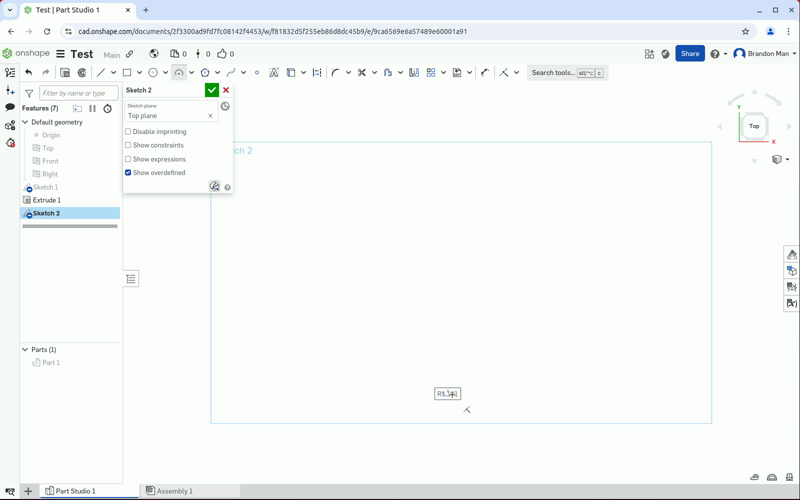
key_down(shift)
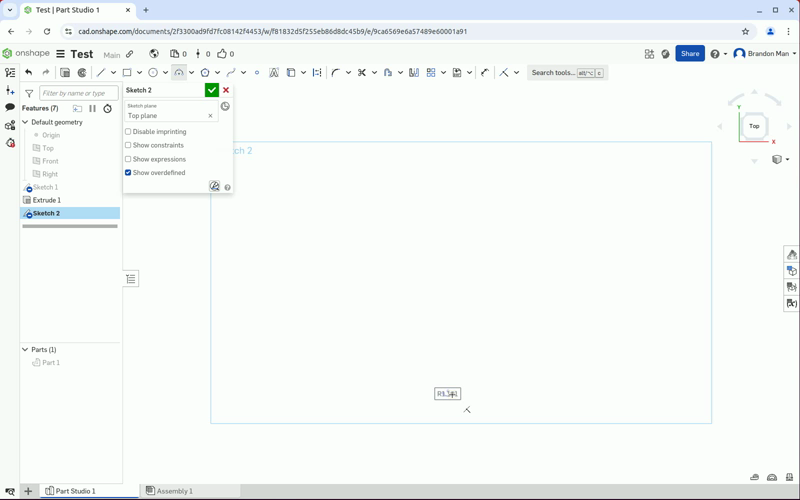
mouse_move(452, 322)
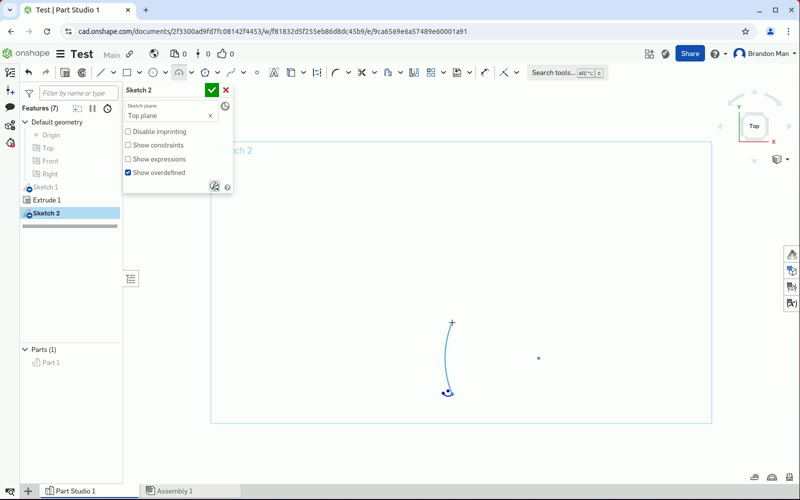
click(452, 322)
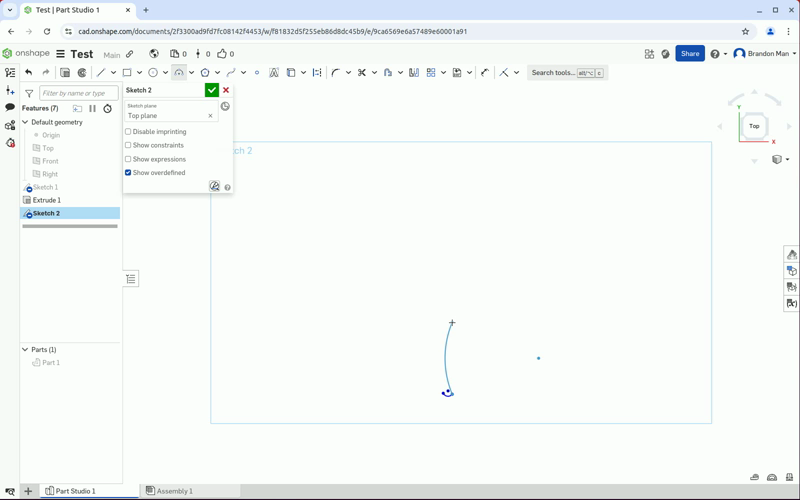
mouse_move(453, 358)
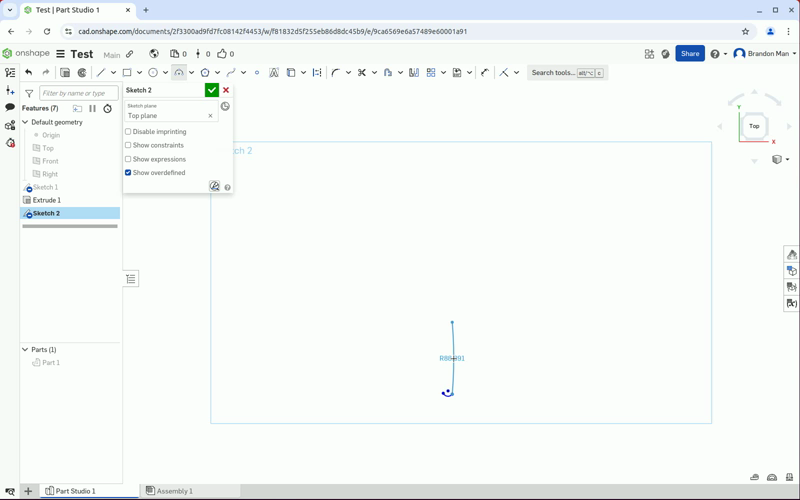
click(453, 358)
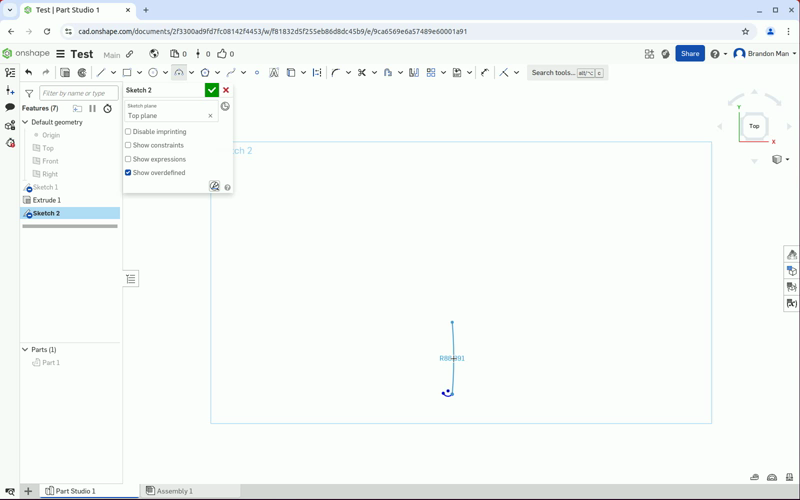
key_up(shift)
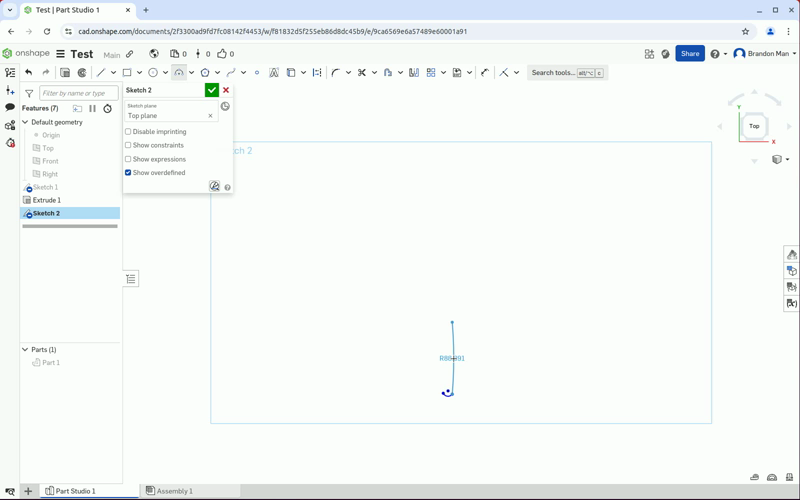
mouse_move(452, 322)
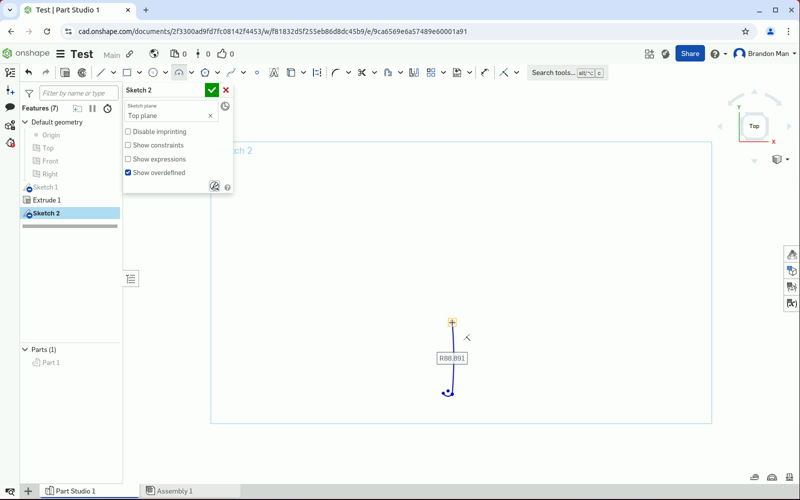
click(452, 322)
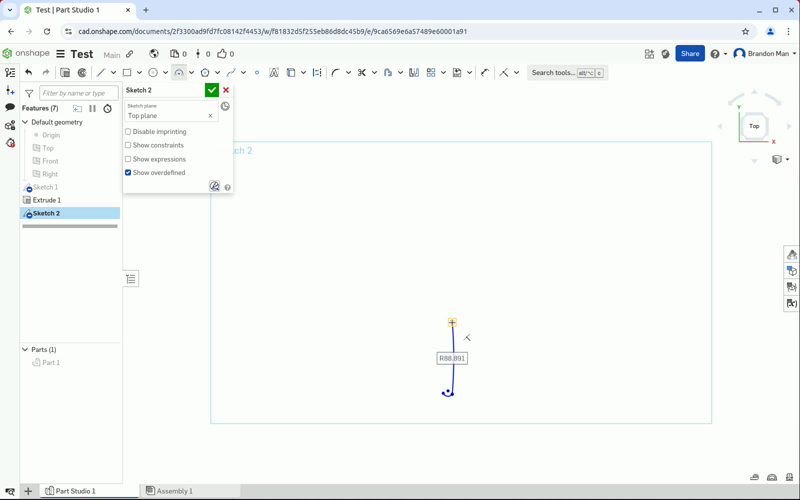
key_down(shift)
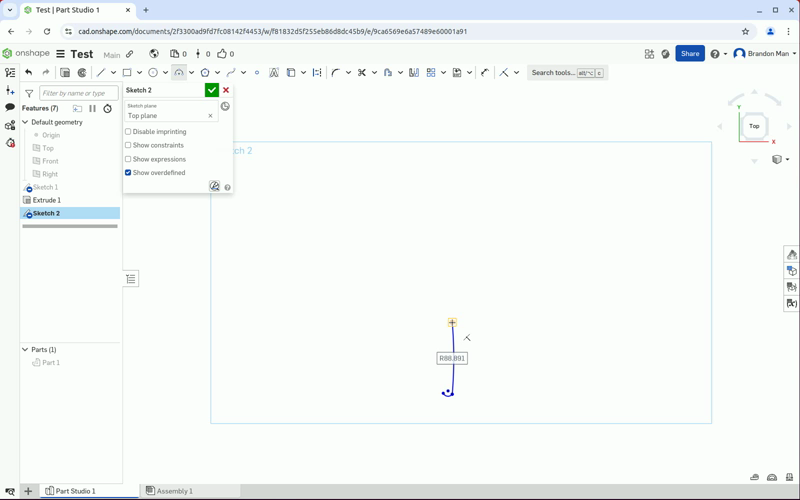
mouse_move(460, 282)
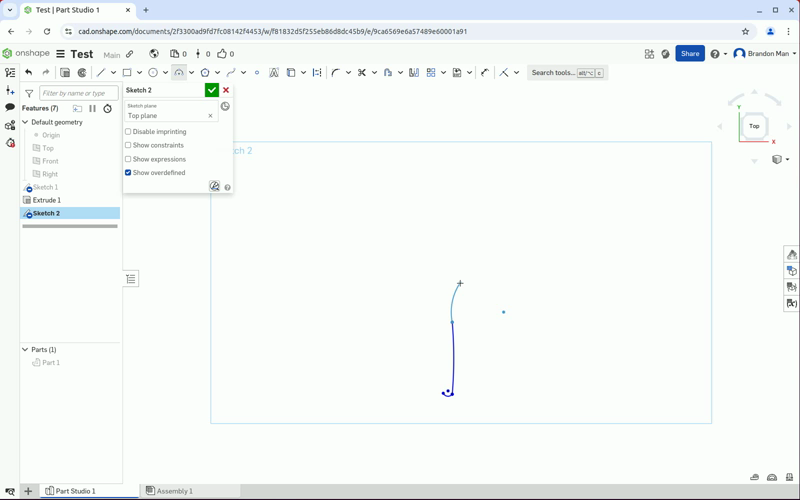
click(460, 282)
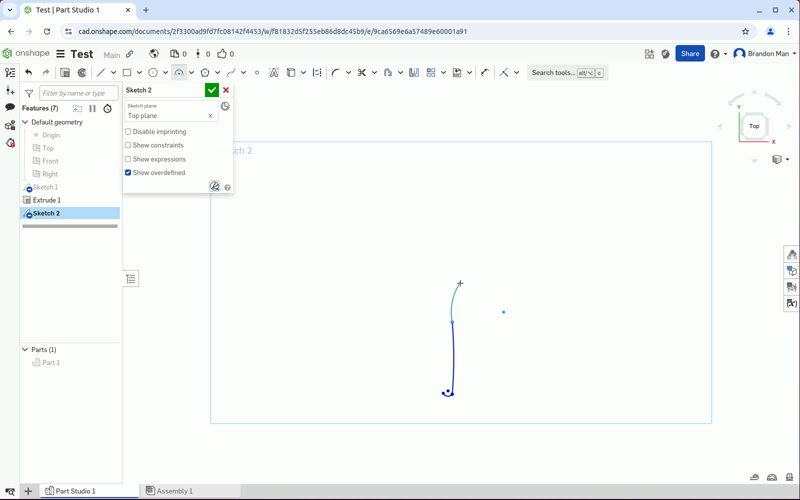
mouse_move(462, 303)
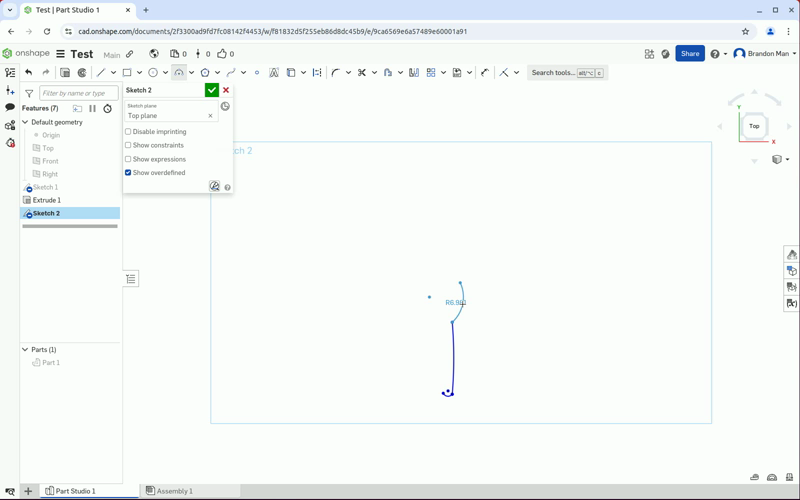
click(462, 303)
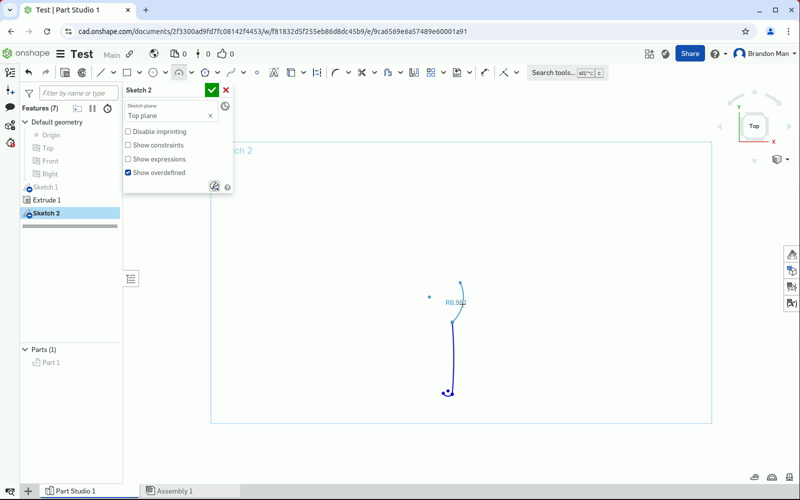
key_up(shift)
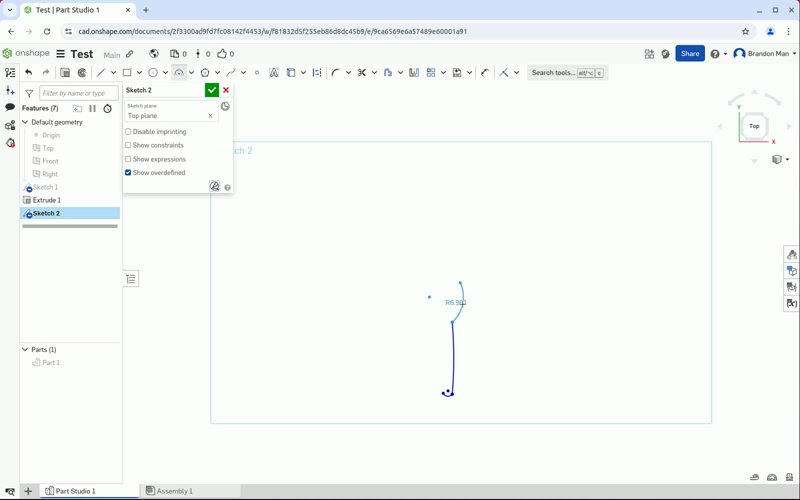
mouse_move(460, 282)
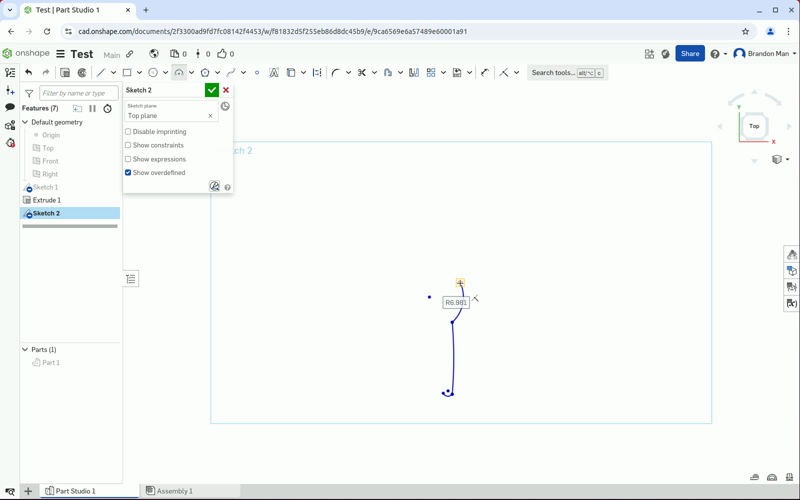
click(460, 282)
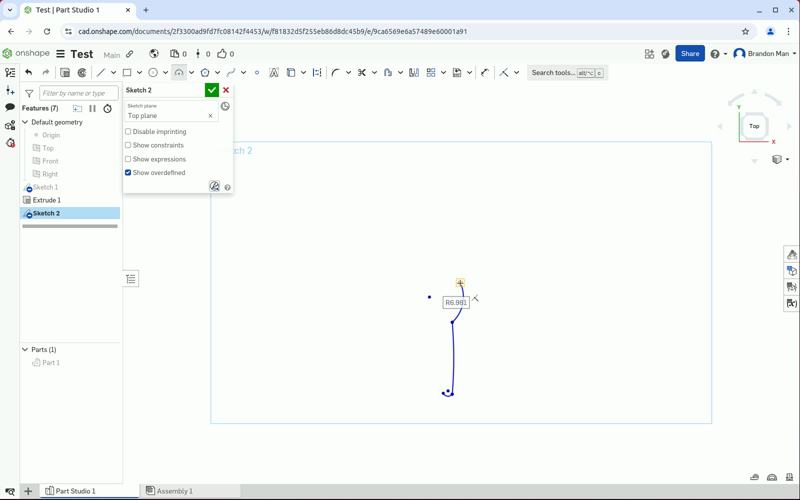
key_down(shift)
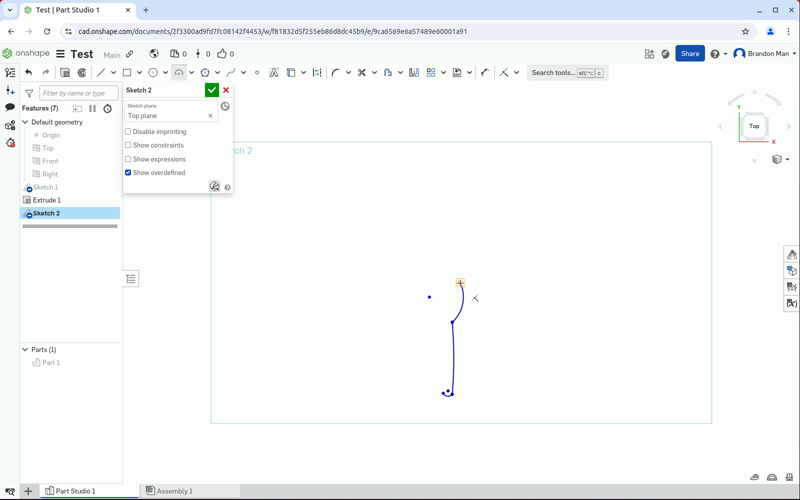
mouse_move(445, 284)
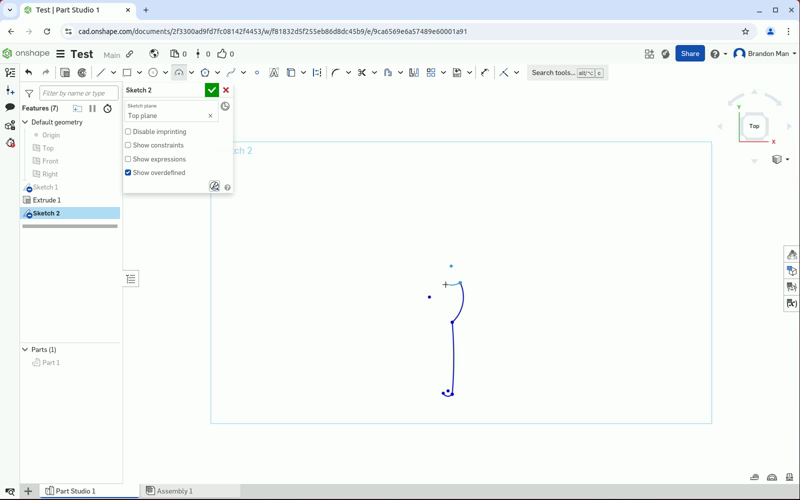
click(445, 284)
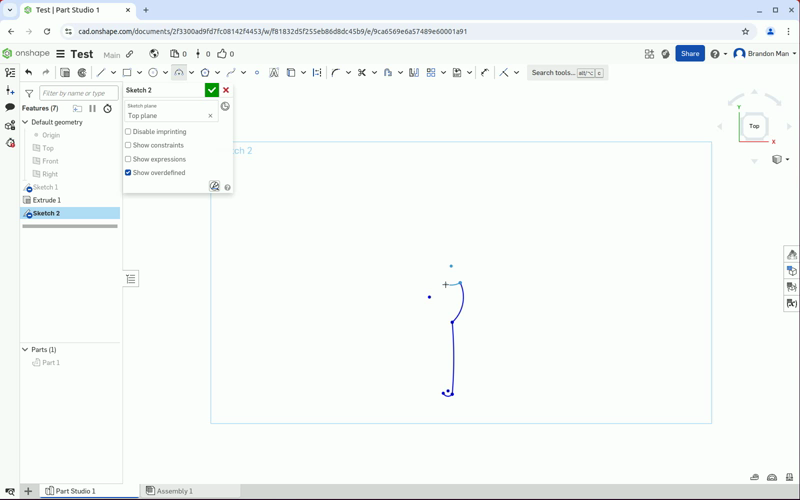
mouse_move(453, 285)
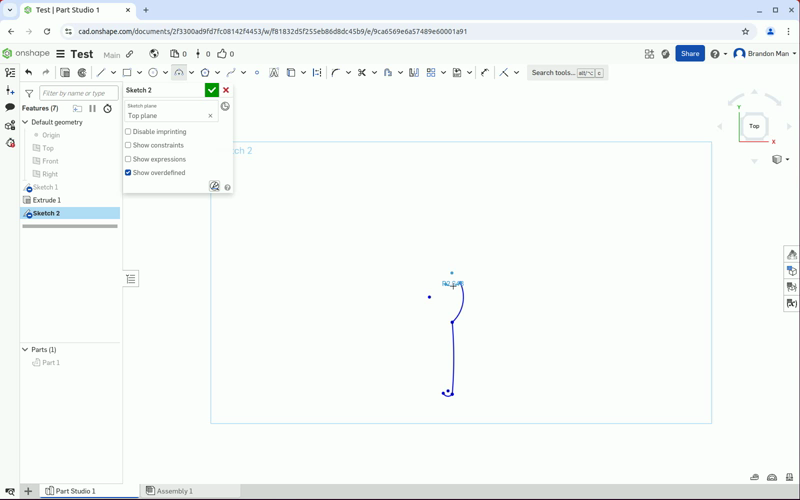
click(453, 285)
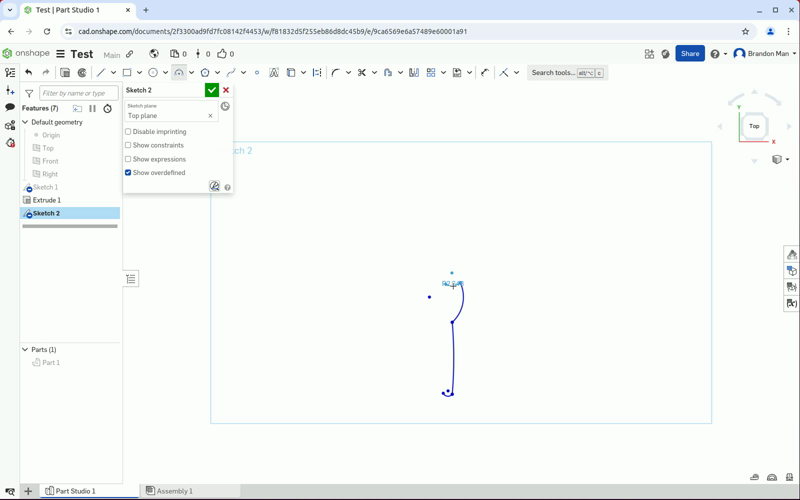
key_up(shift)
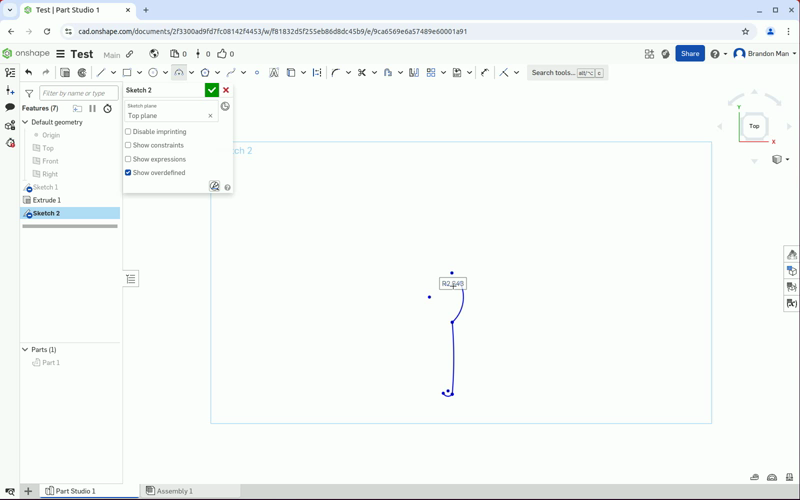
mouse_move(445, 284)
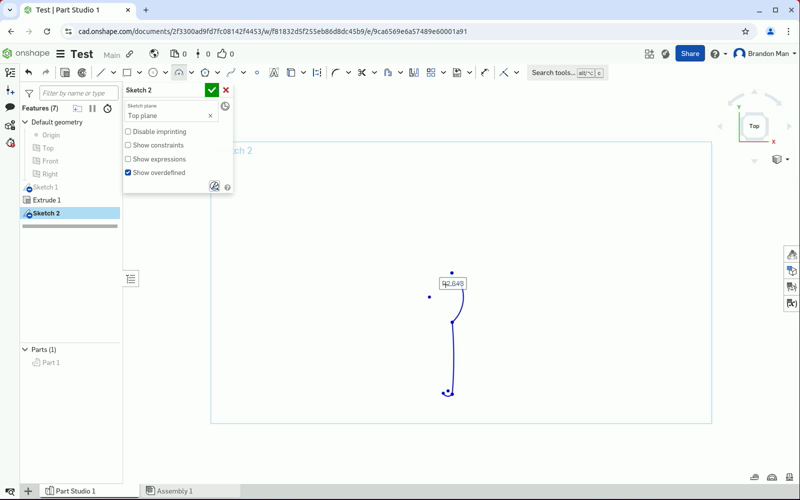
click(445, 284)
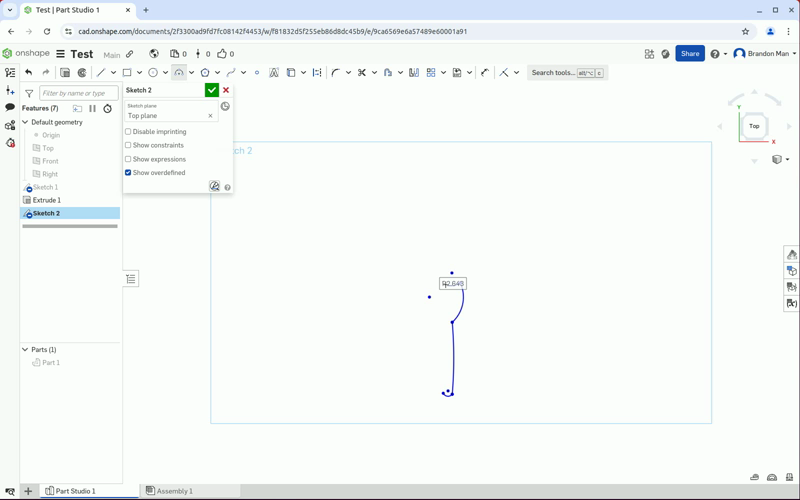
key_down(shift)
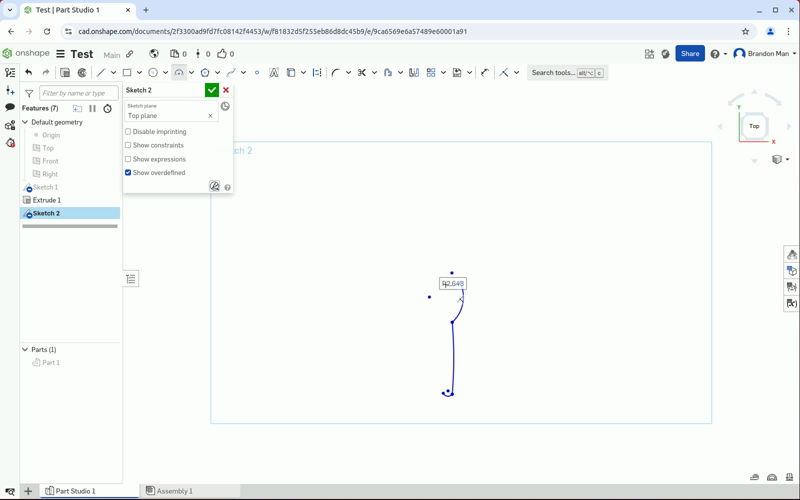
mouse_move(443, 314)
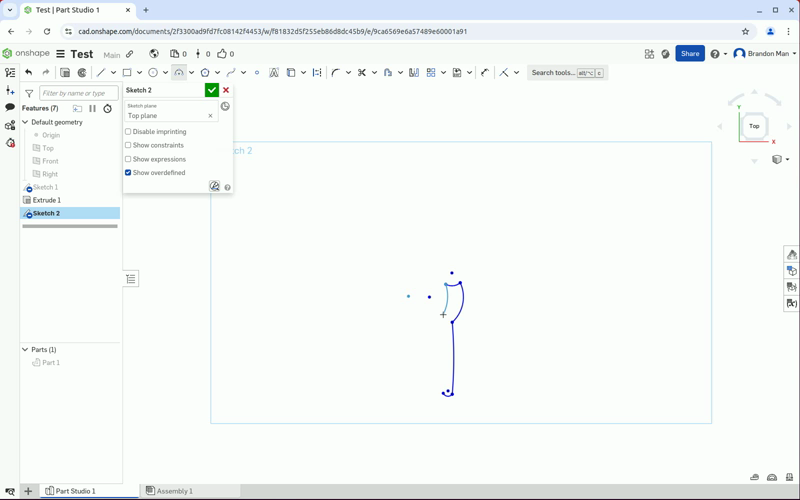
click(443, 314)
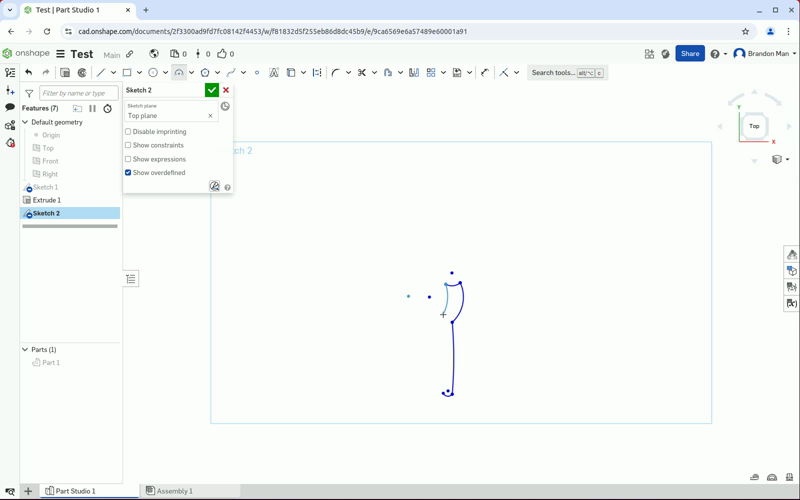
mouse_move(452, 299)
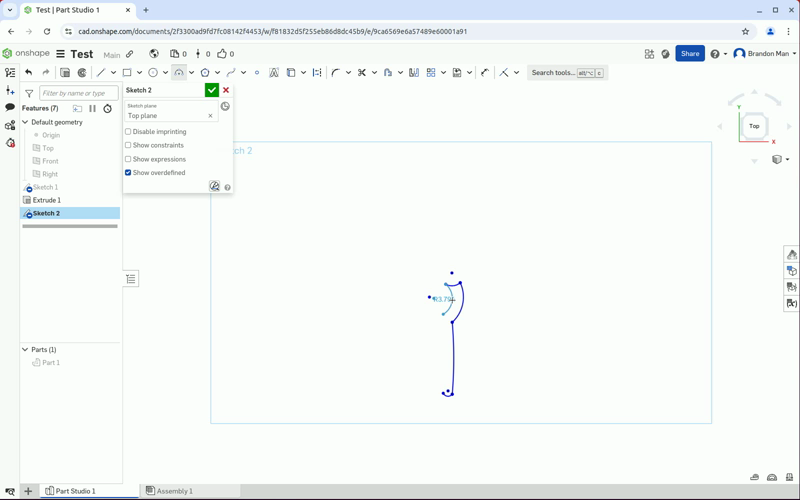
click(452, 299)
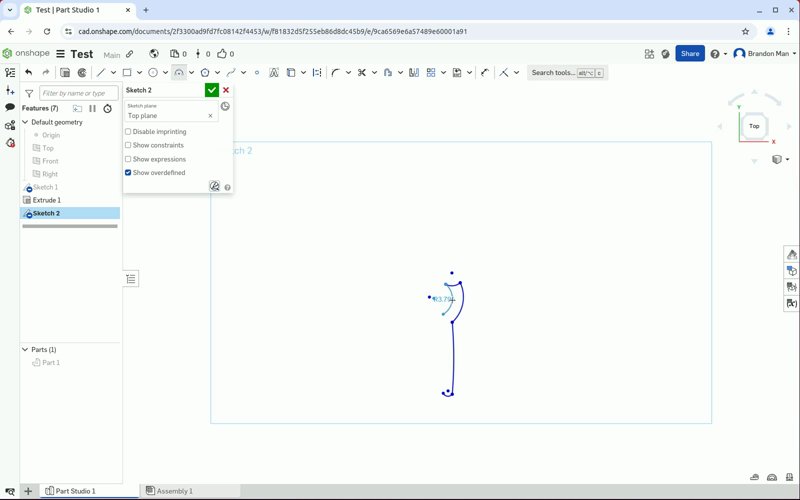
key_up(shift)
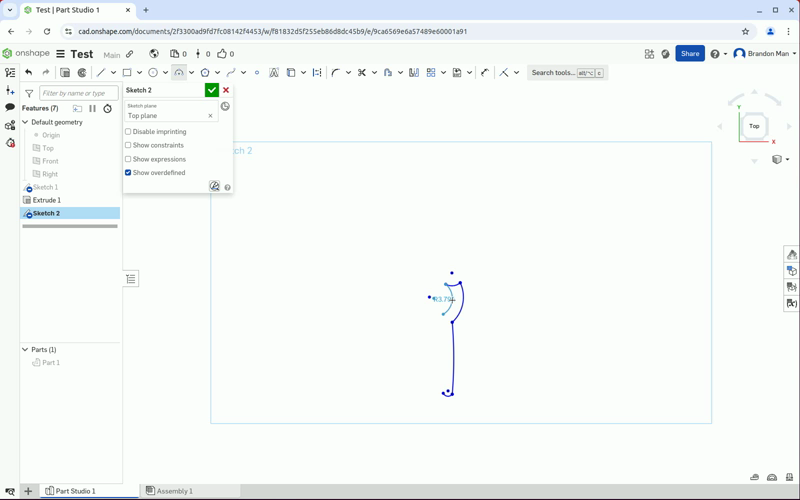
mouse_move(443, 314)
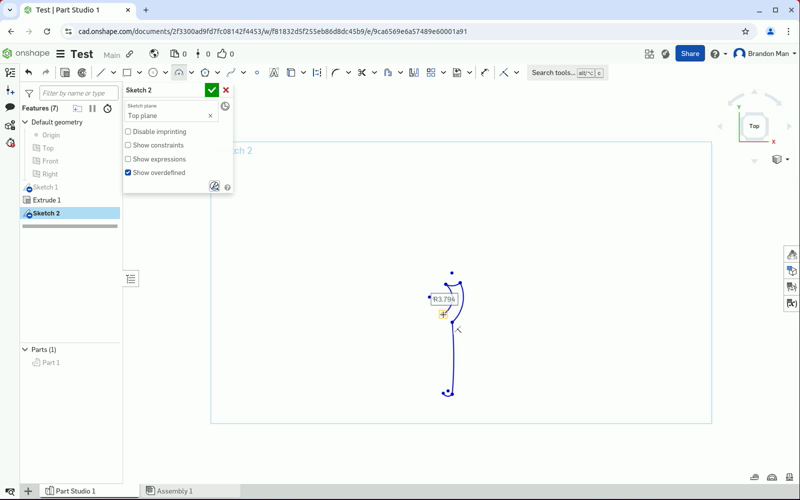
click(443, 314)
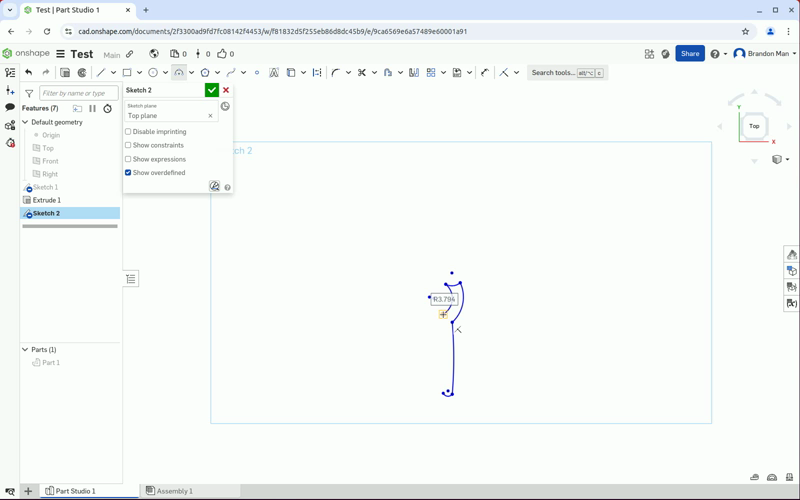
mouse_move(443, 393)
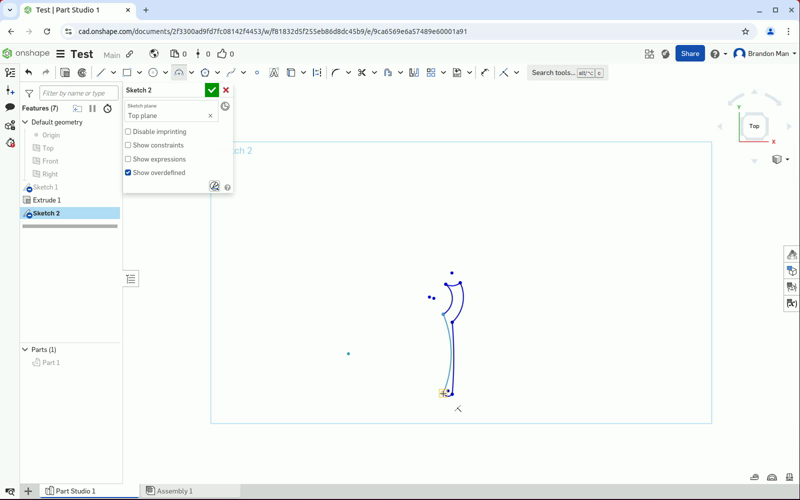
click(443, 393)
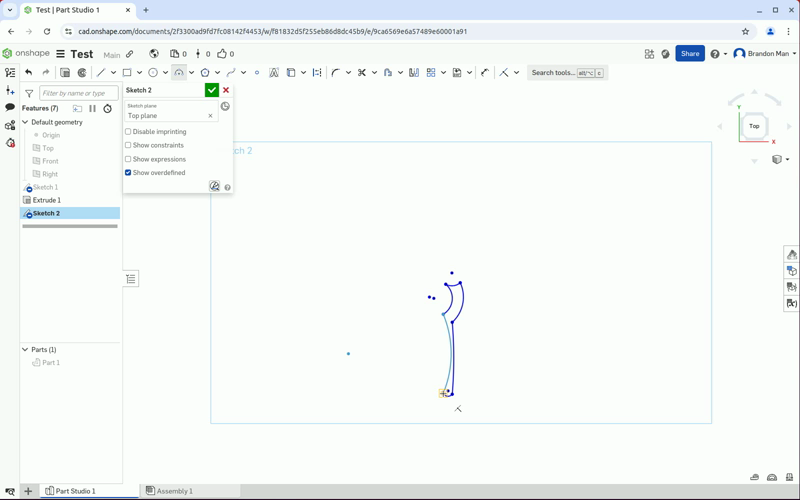
key_down(shift)
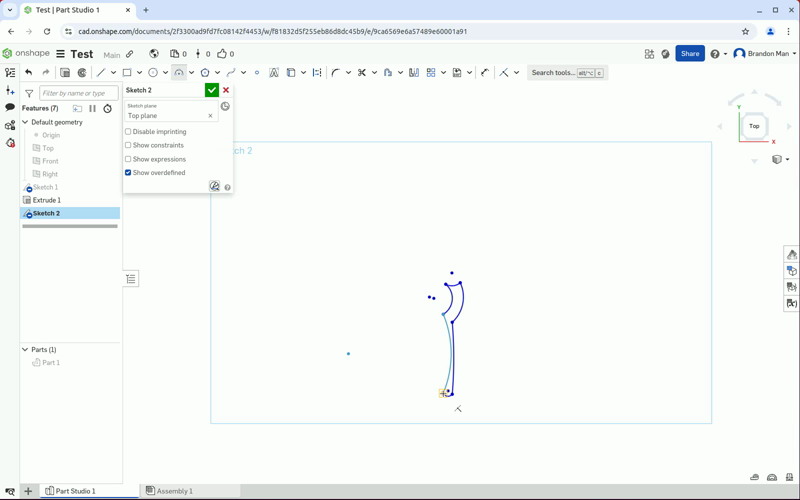
mouse_move(444, 353)
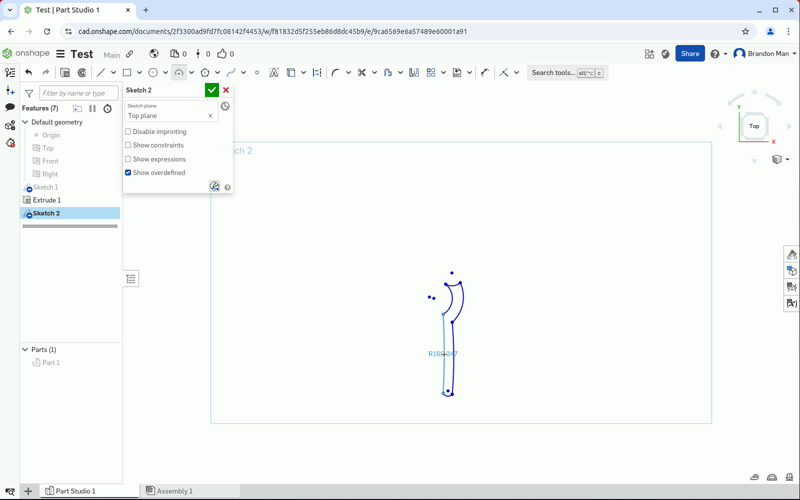
click(444, 353)
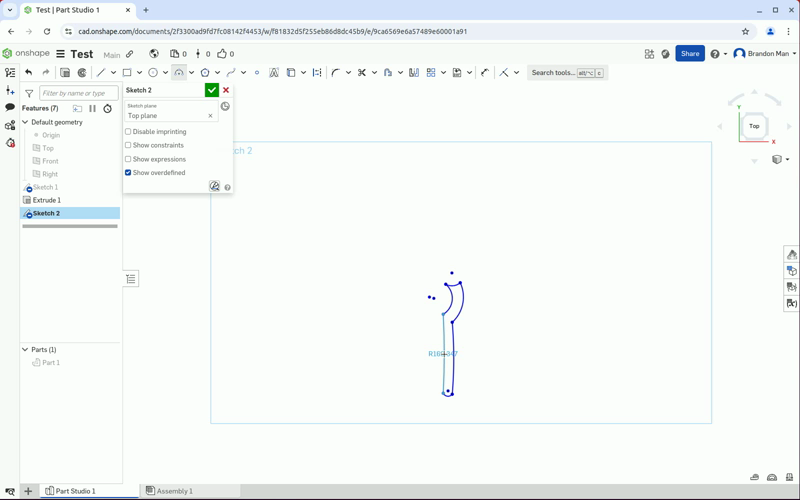
key_up(shift)
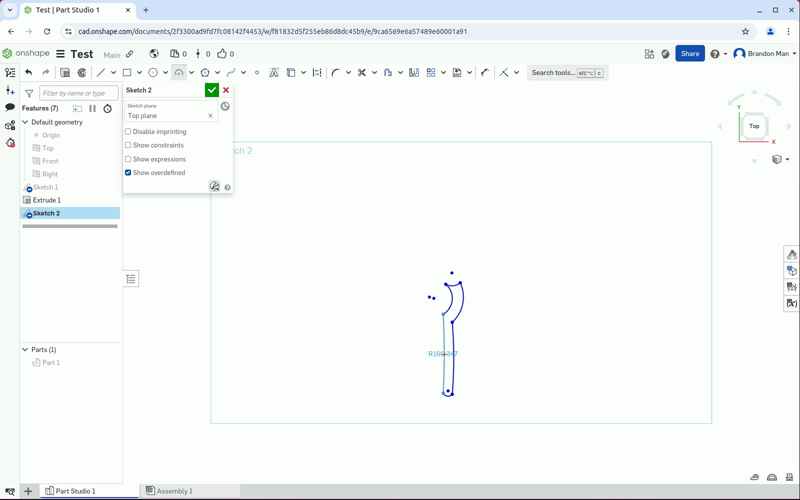
key(esc)
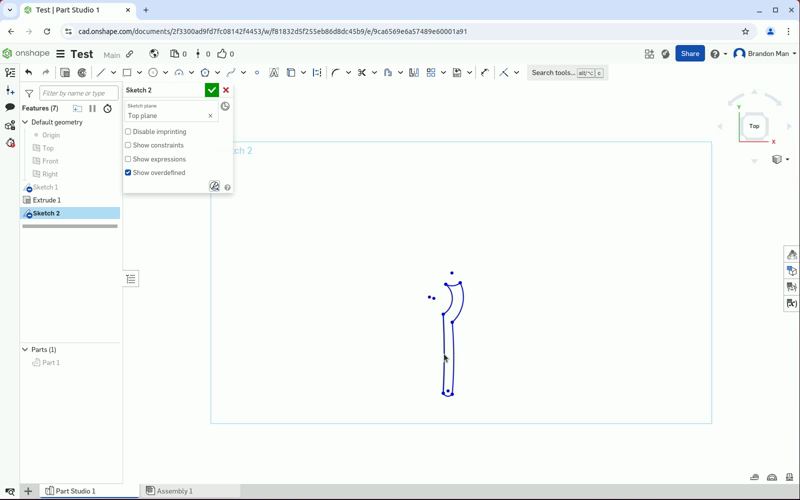
mouse_move(448, 355)
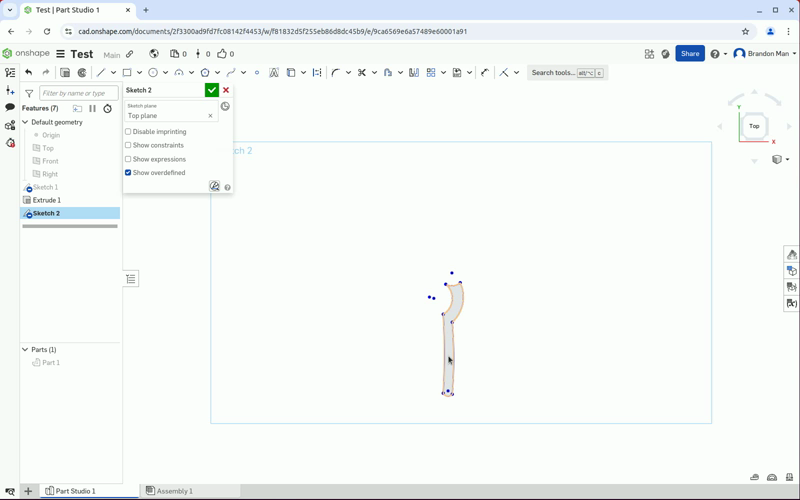
scroll(6)
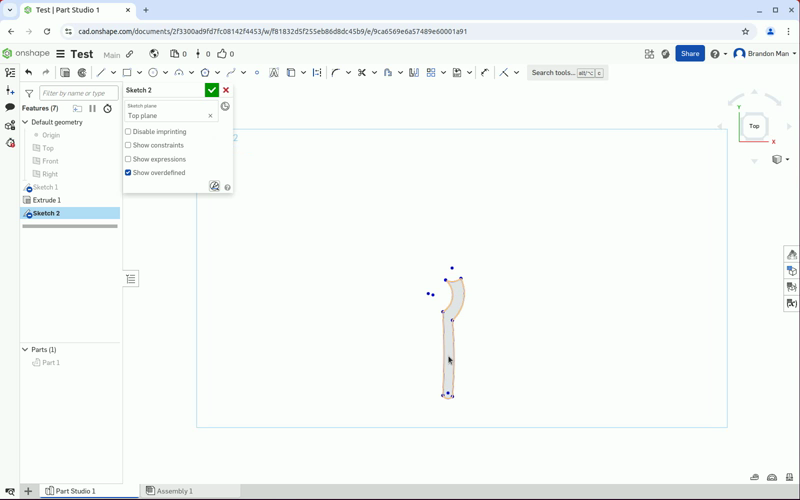
scroll(6)
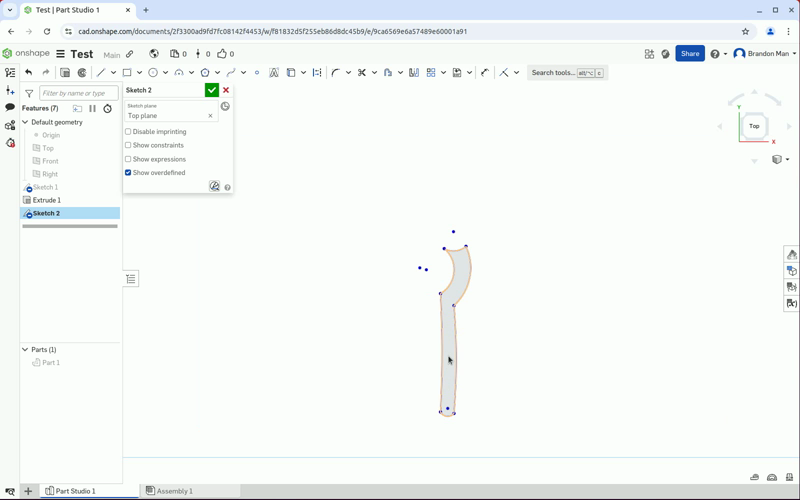
scroll(6)
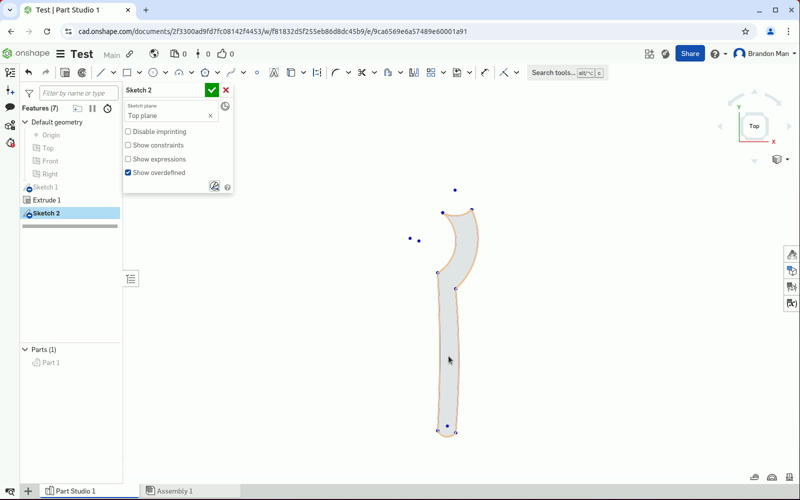
scroll(6)
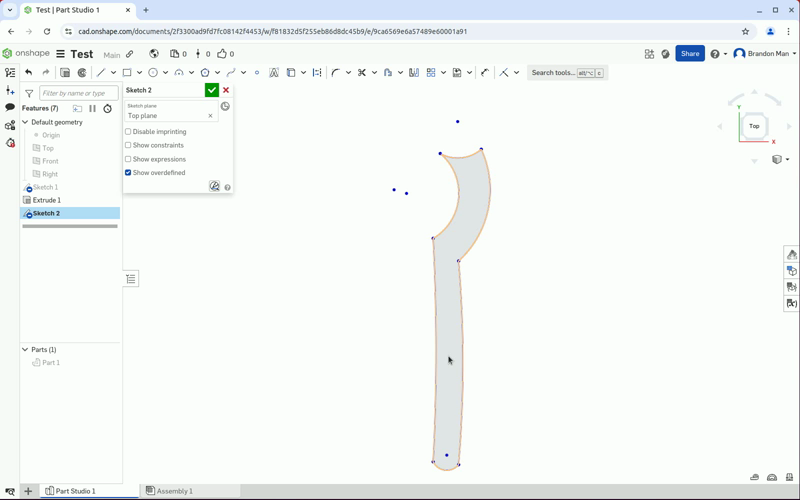
scroll(6)
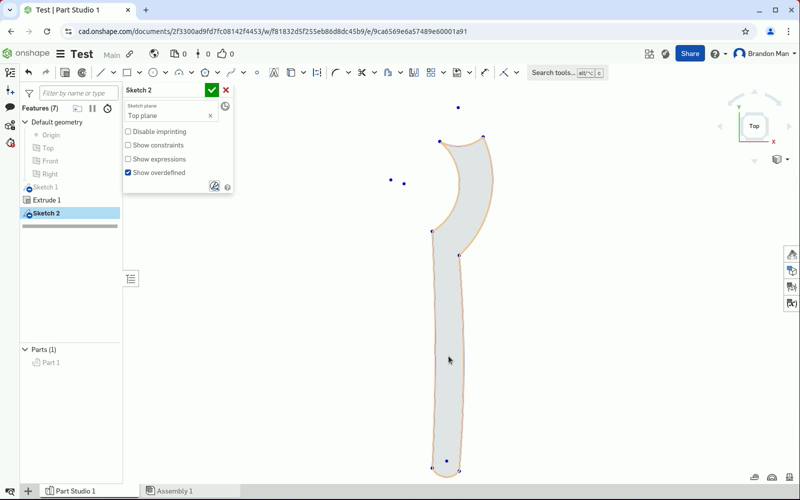
scroll(6)
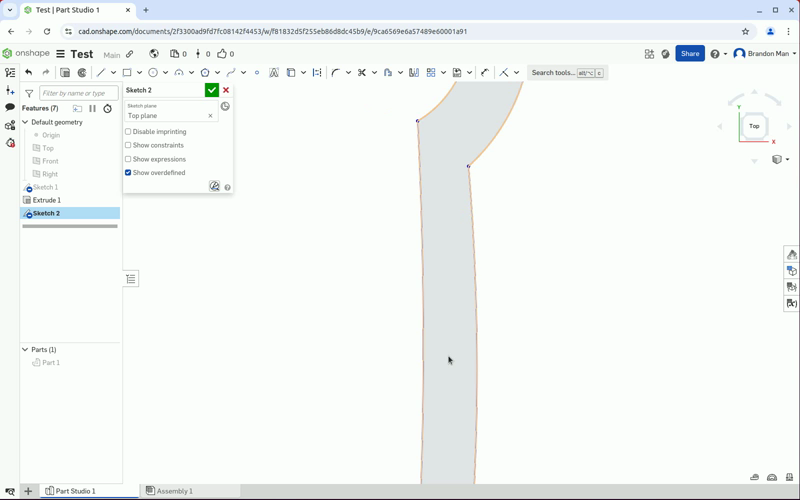
scroll(6)
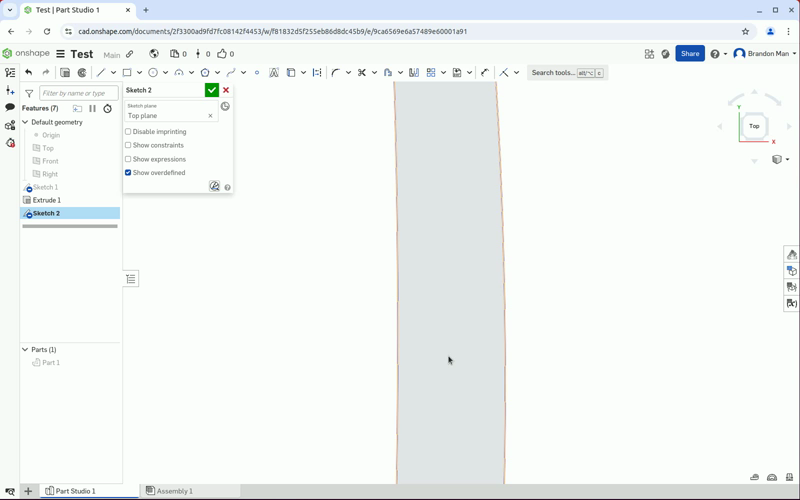
click(448, 355)
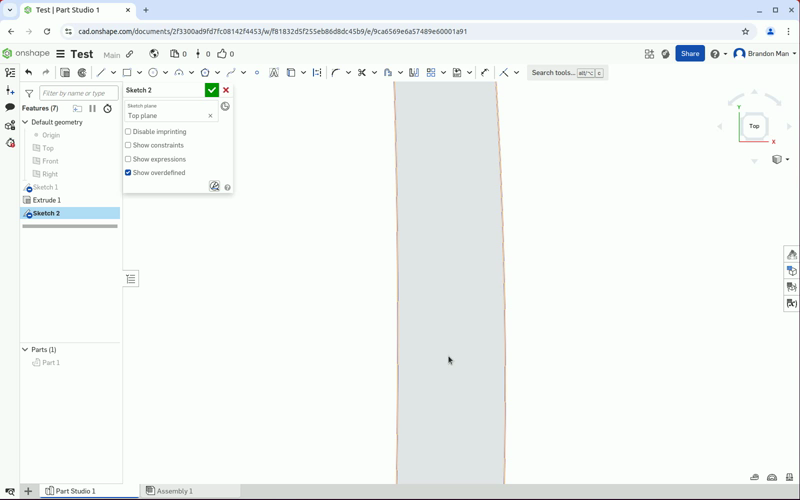
scroll(-6)
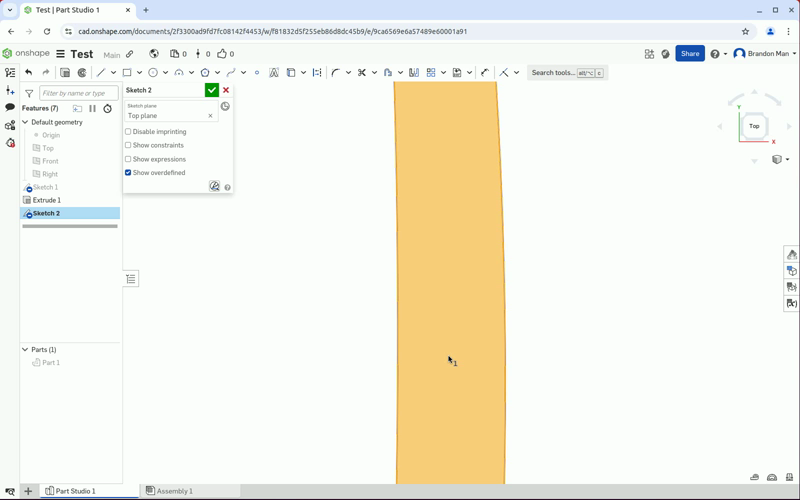
scroll(-6)
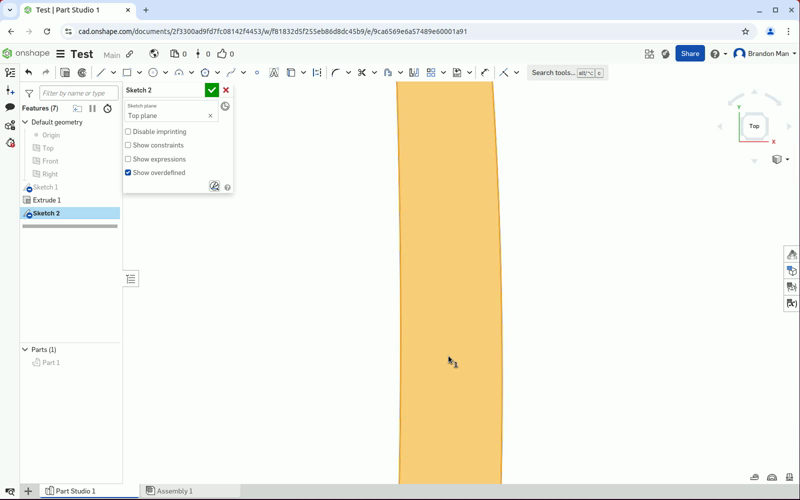
scroll(-6)
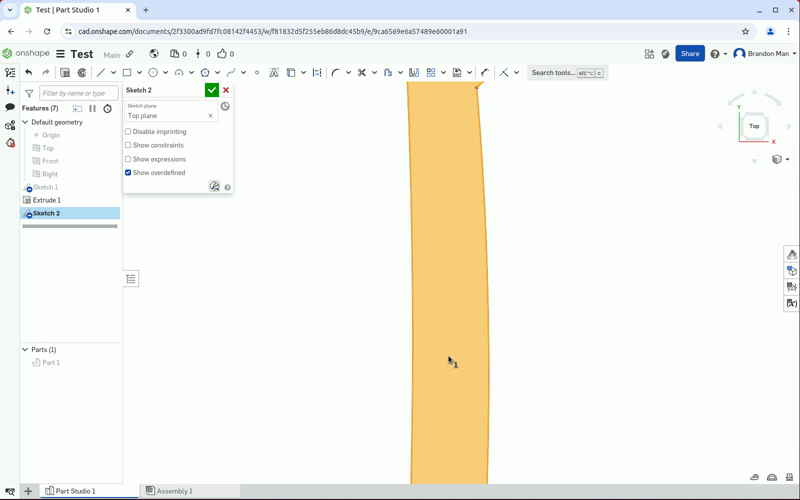
scroll(-6)
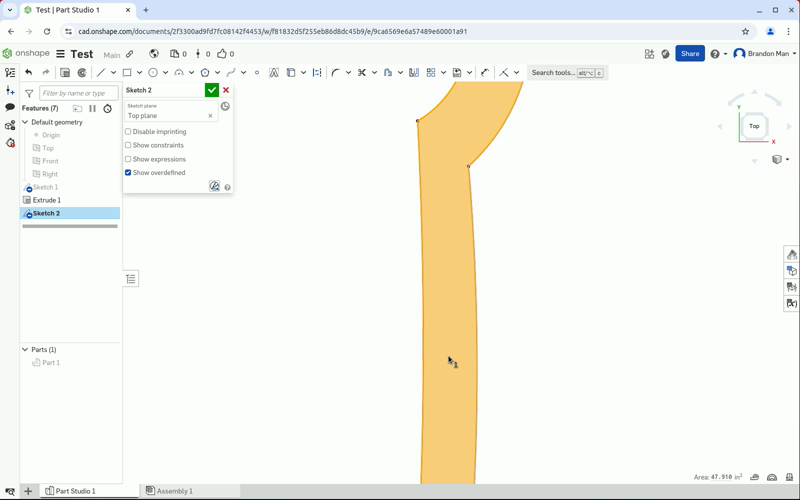
scroll(-6)
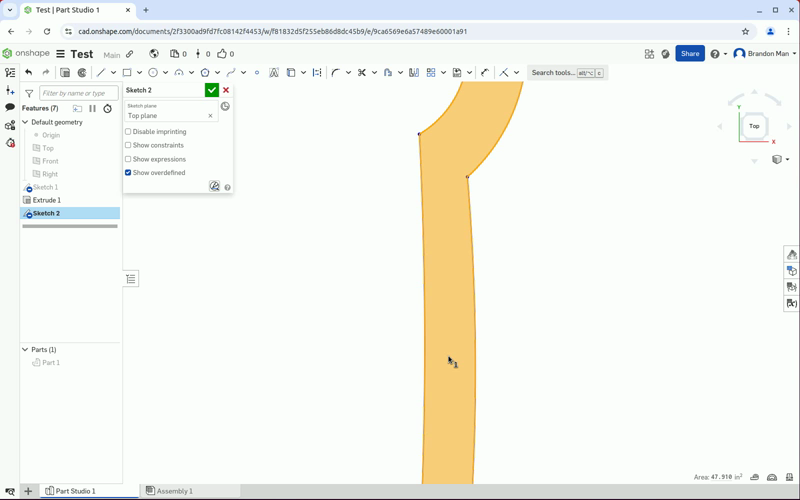
scroll(-6)
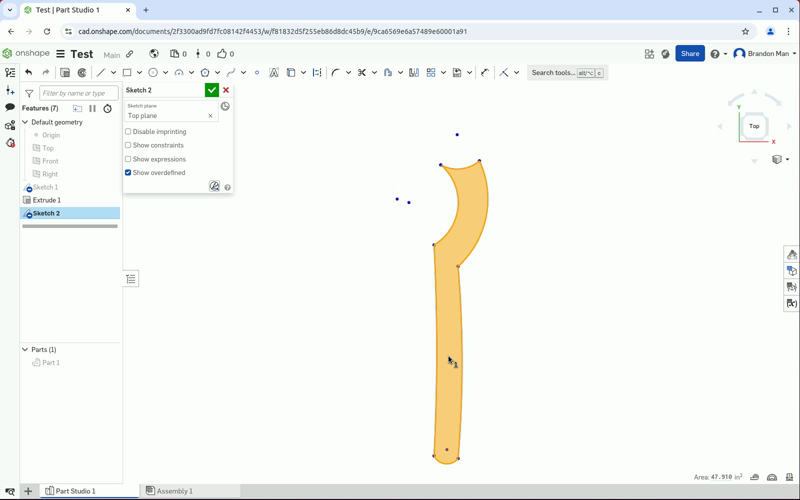
scroll(-6)
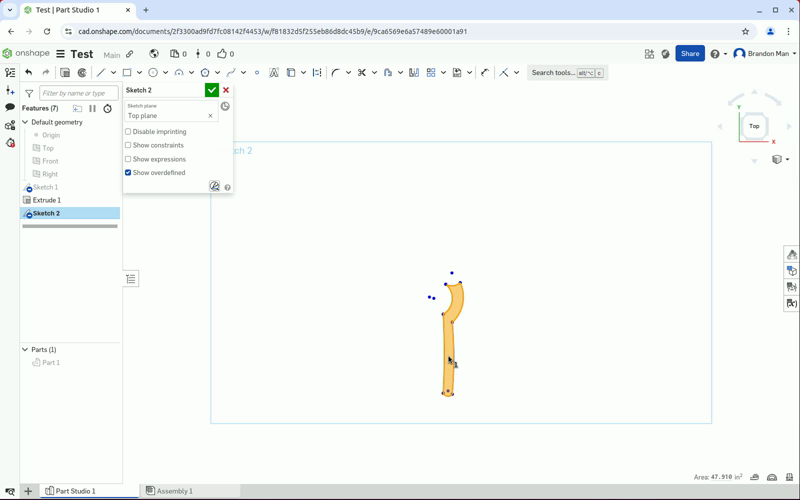
mouse_move(73, 352)
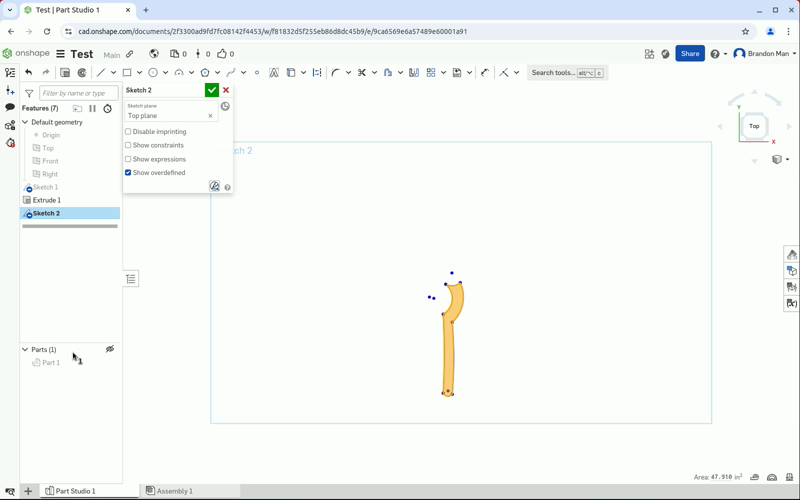
key(shift+y)
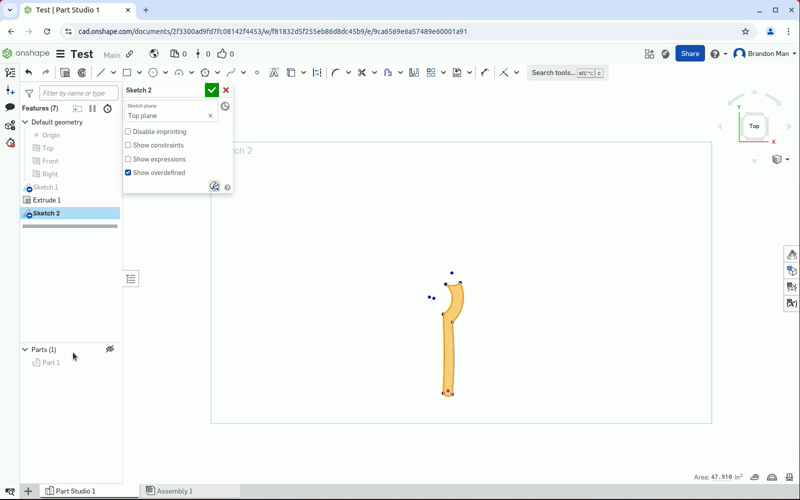
key(shift+e)
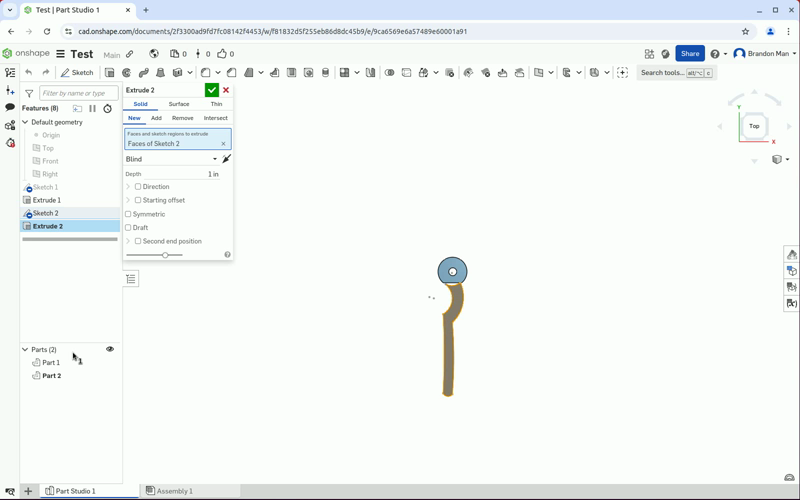
mouse_move(143, 106)
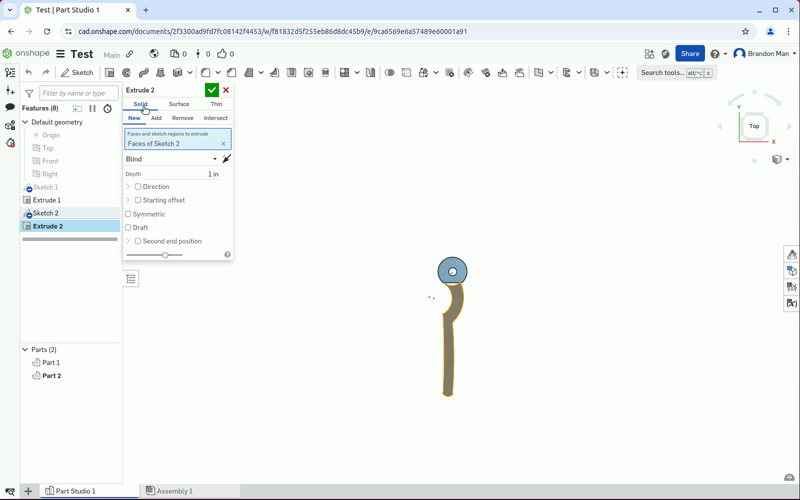
click(143, 106)
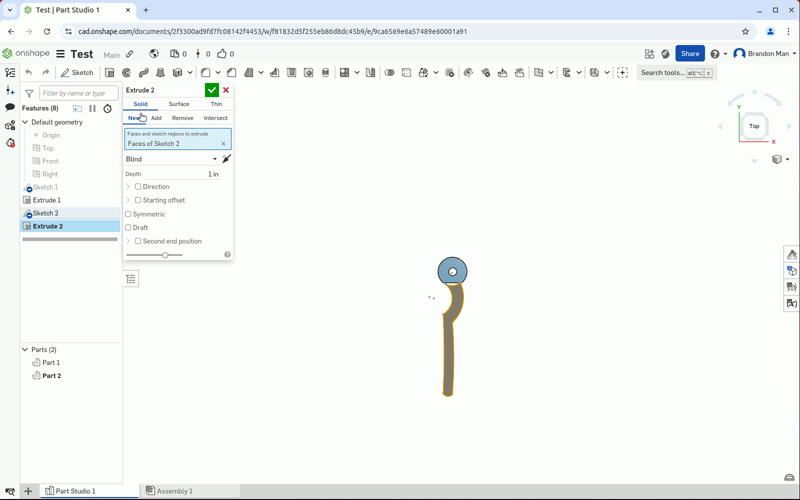
mouse_move(137, 120)
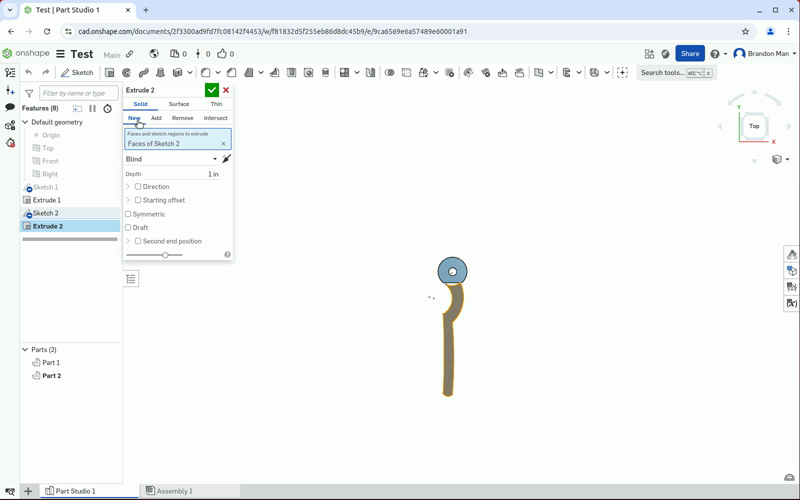
click(137, 120)
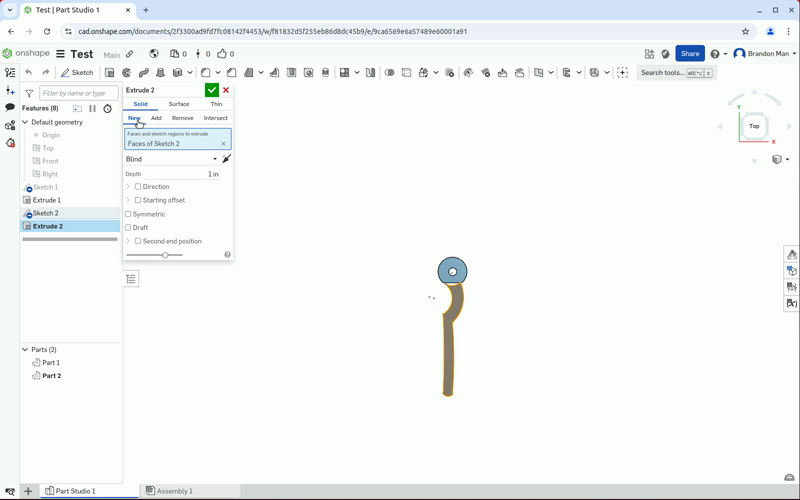
key(tab, 4)
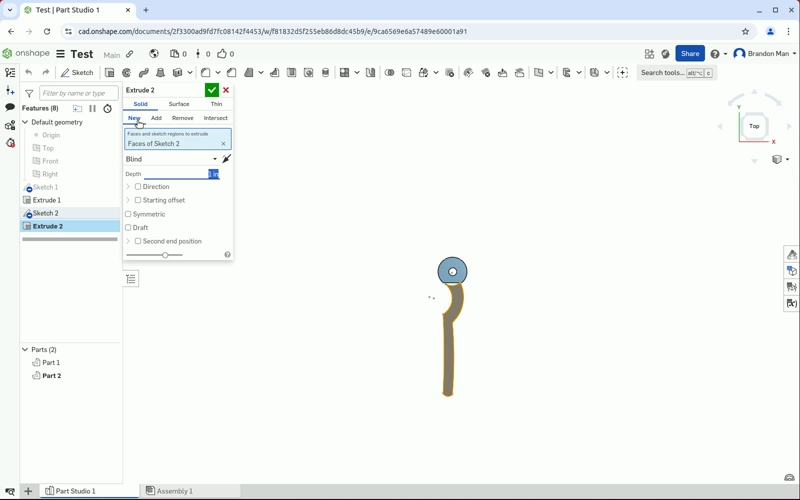
text(0.722)
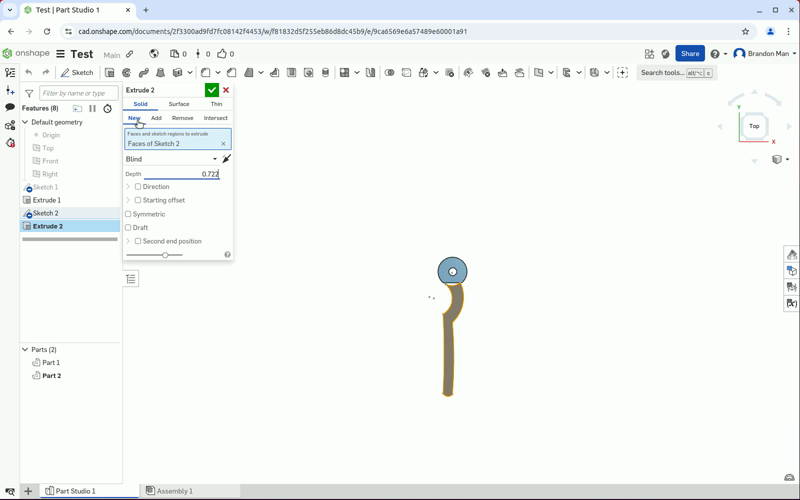
key(enter)
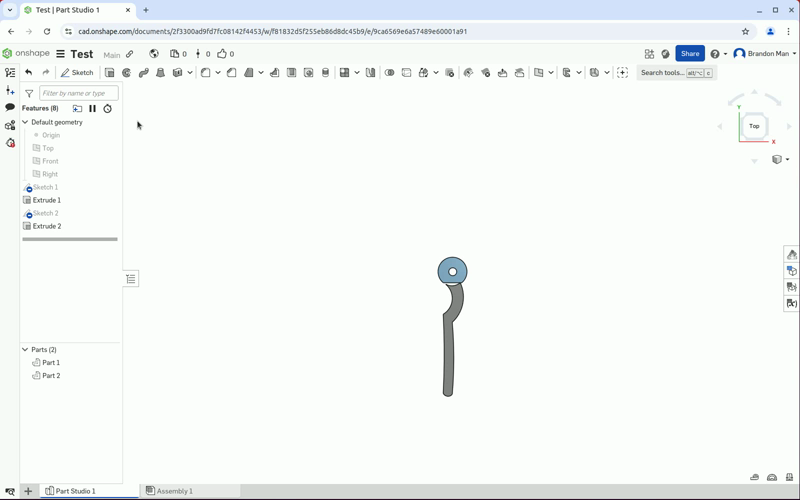
key(shift+h)
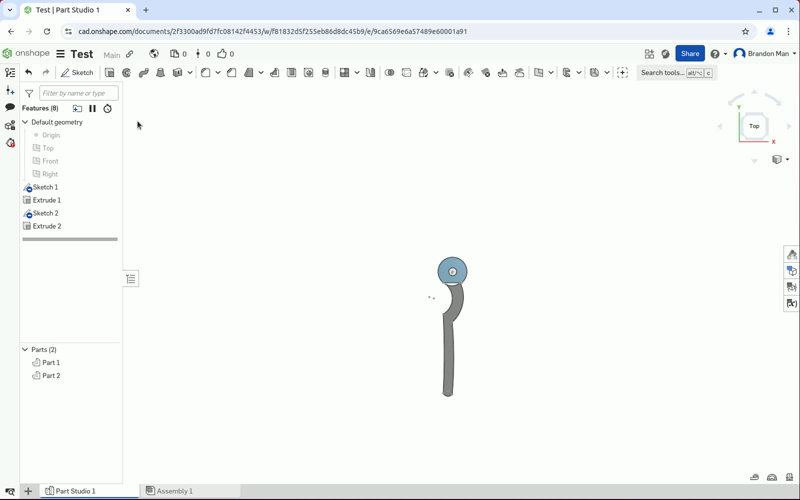
key(shift+h)
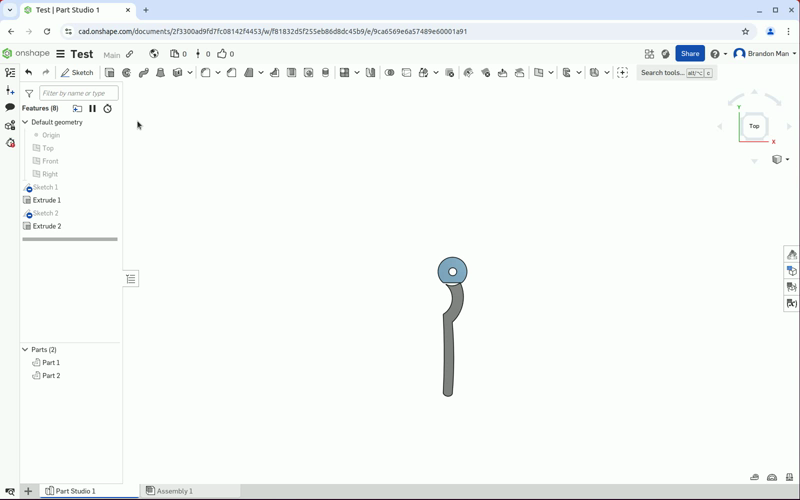
mouse_move(73, 189)
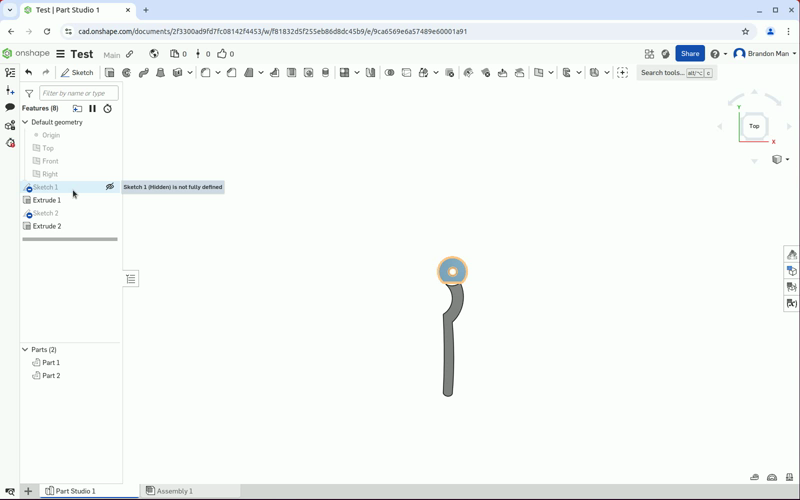
click(73, 189)
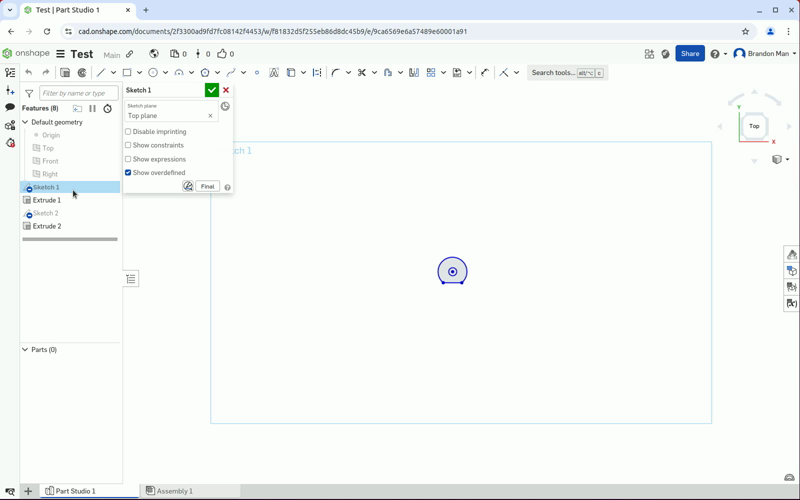
mouse_move(229, 92)
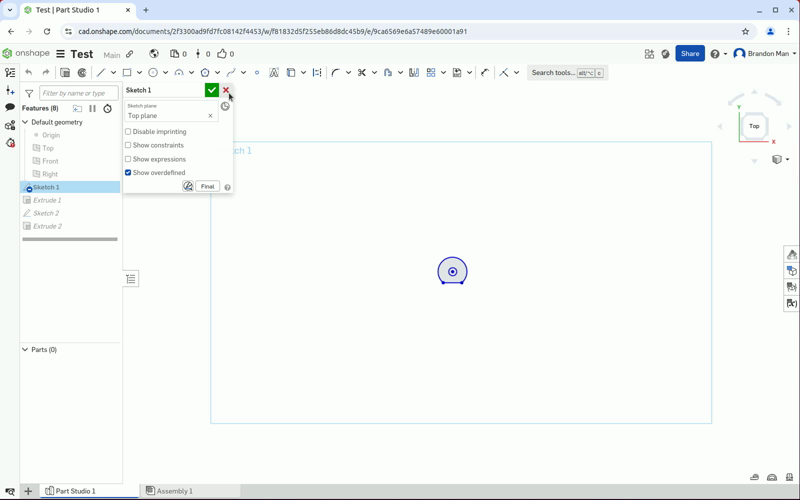
click(229, 92)
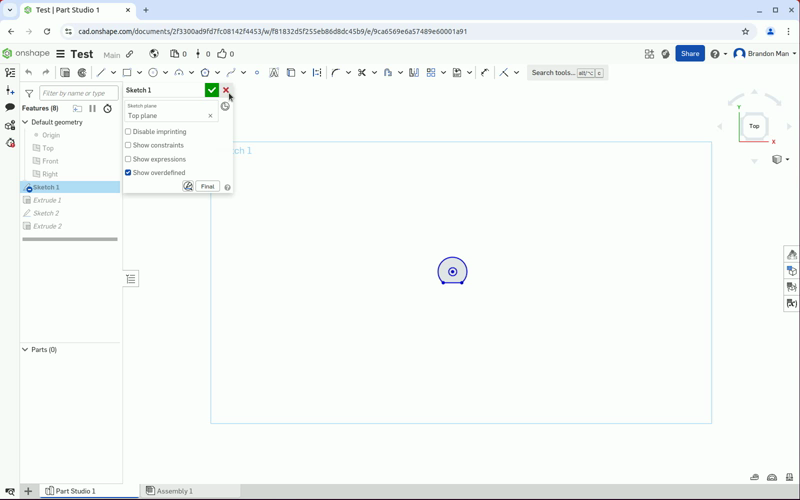
key(shift+s)
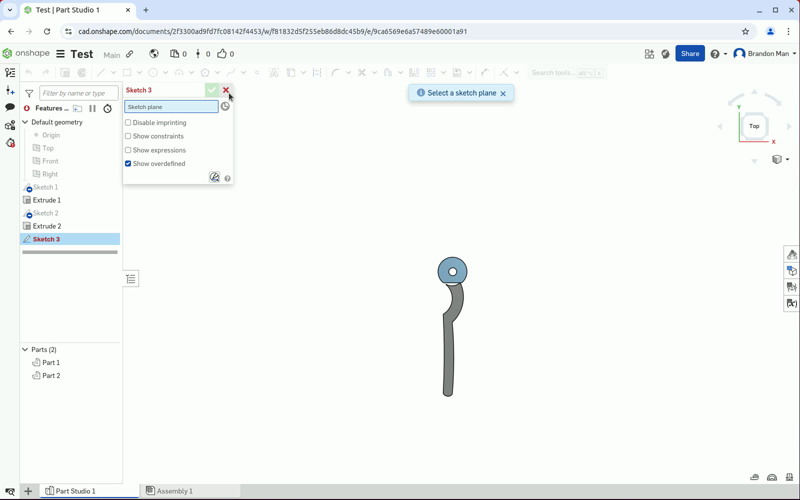
mouse_move(73, 150)
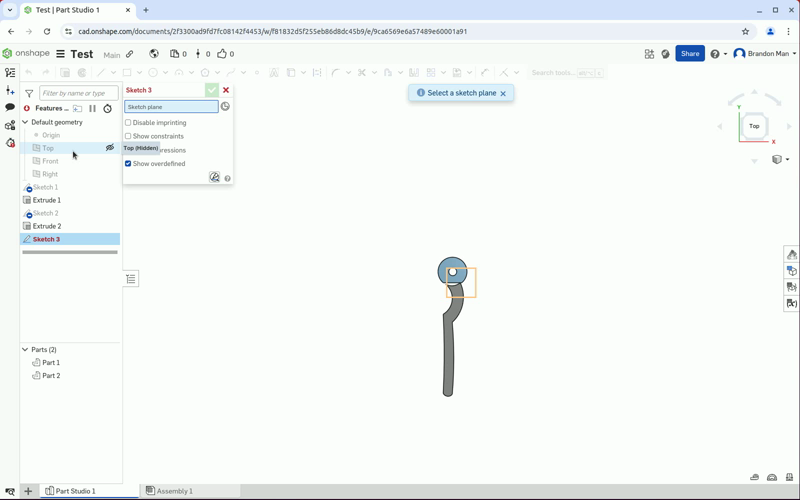
click(73, 150)
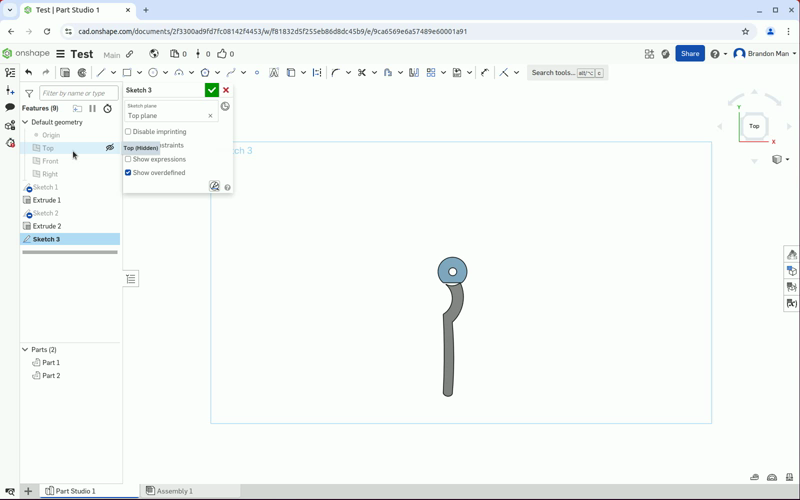
mouse_move(73, 352)
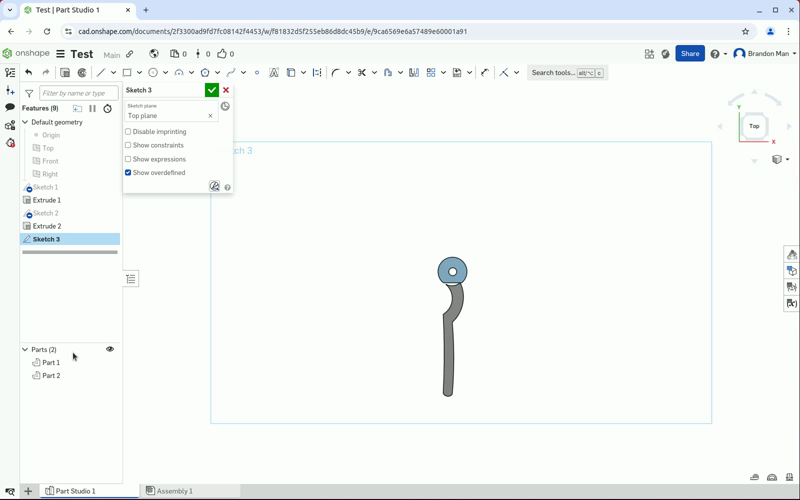
key(y)
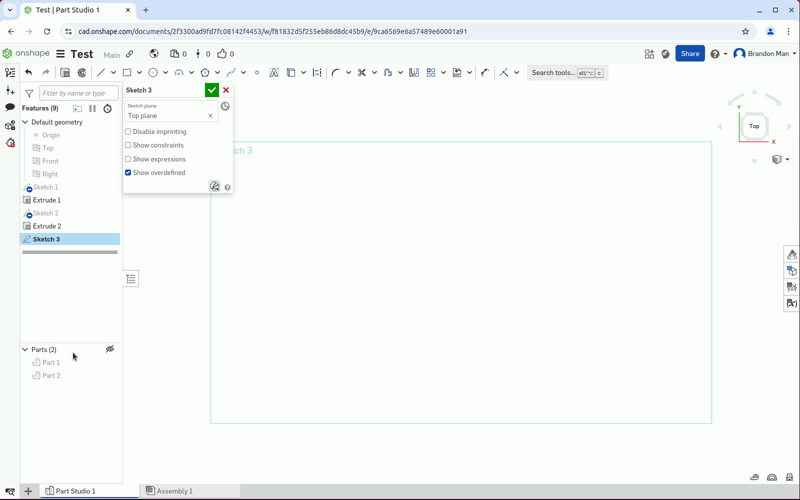
key(a)
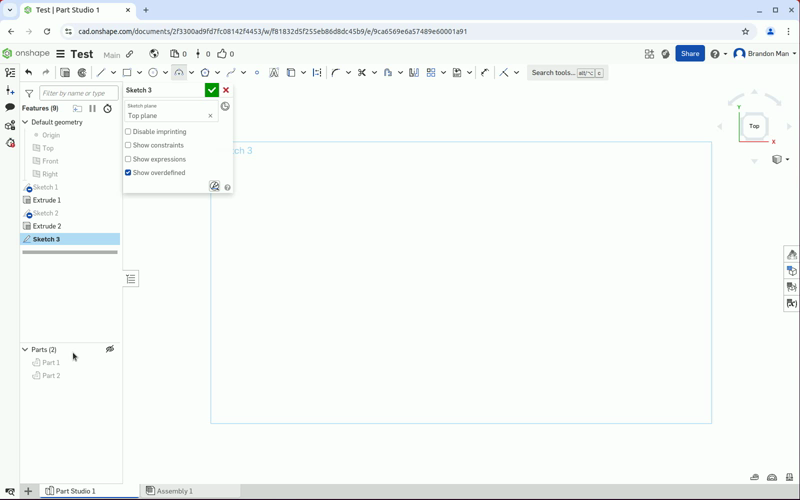
key_down(shift)
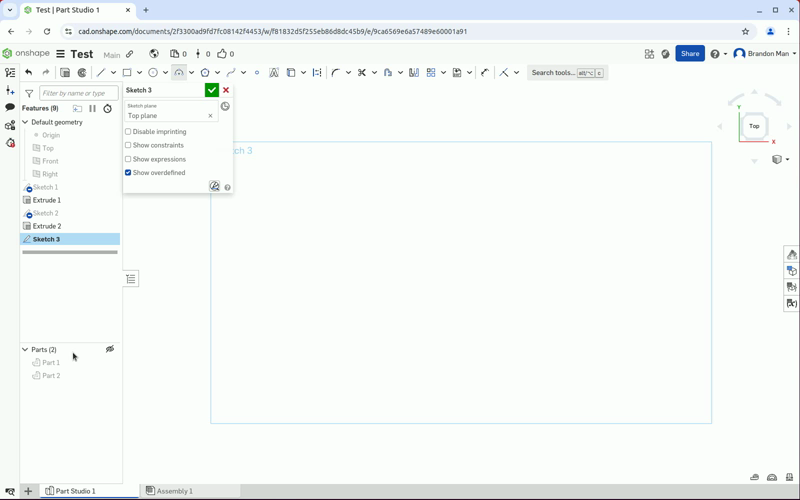
mouse_move(443, 282)
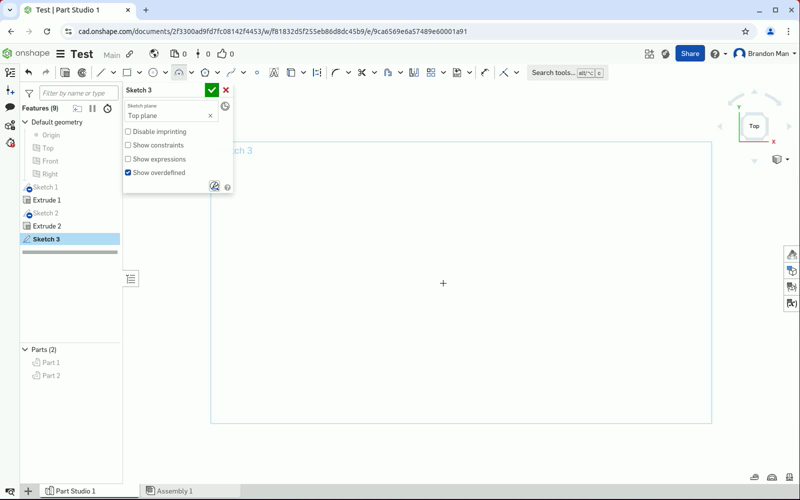
click(443, 282)
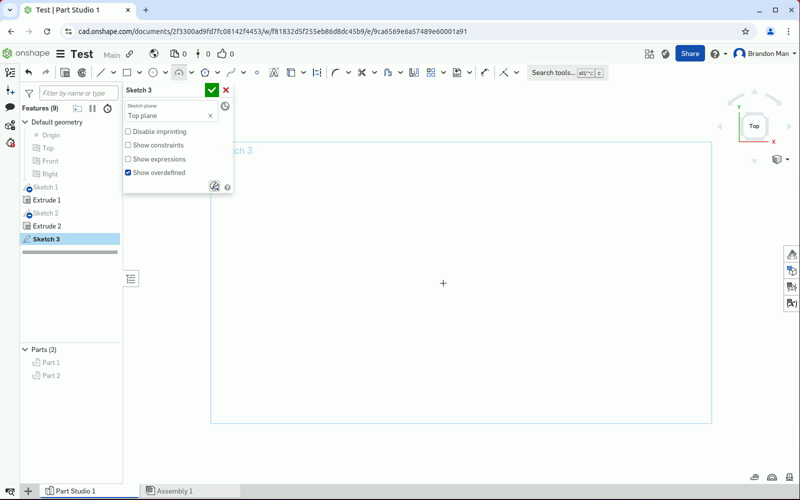
key_up(shift)
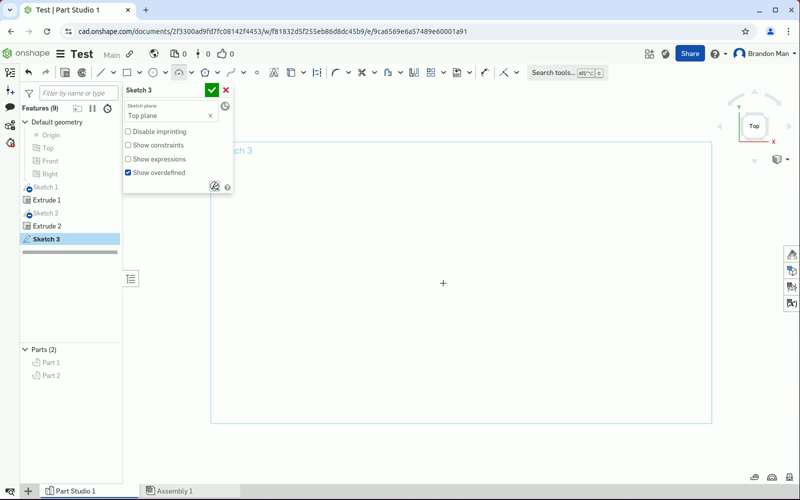
key_down(shift)
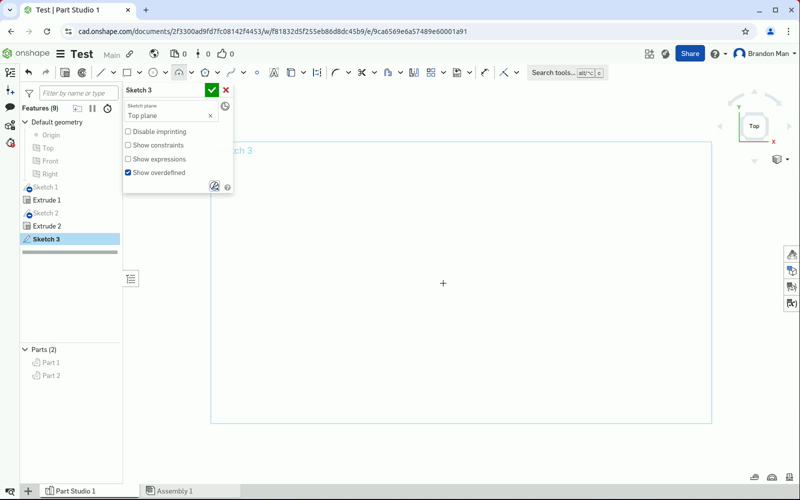
mouse_move(445, 284)
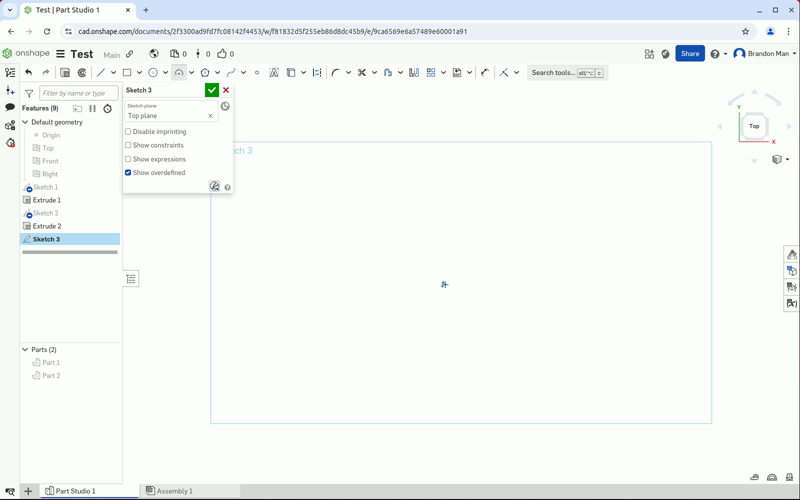
scroll(6)
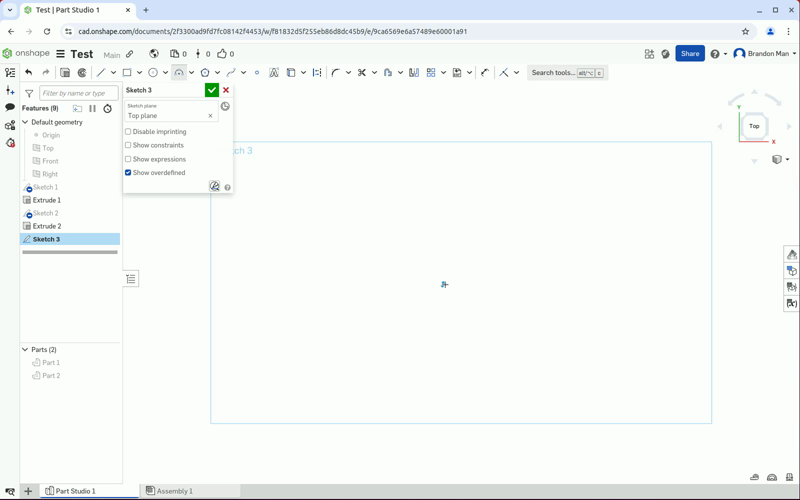
scroll(6)
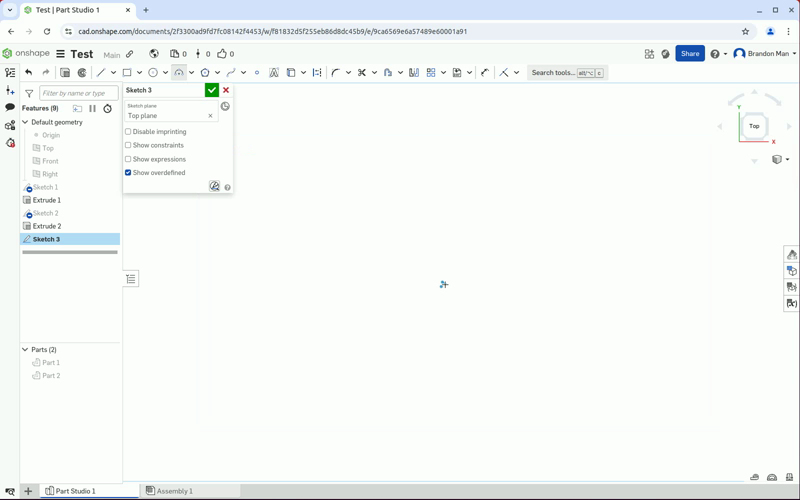
scroll(6)
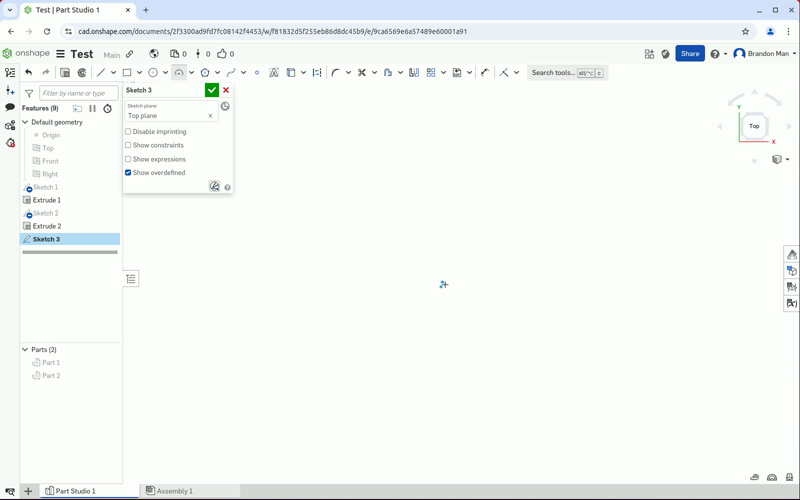
scroll(6)
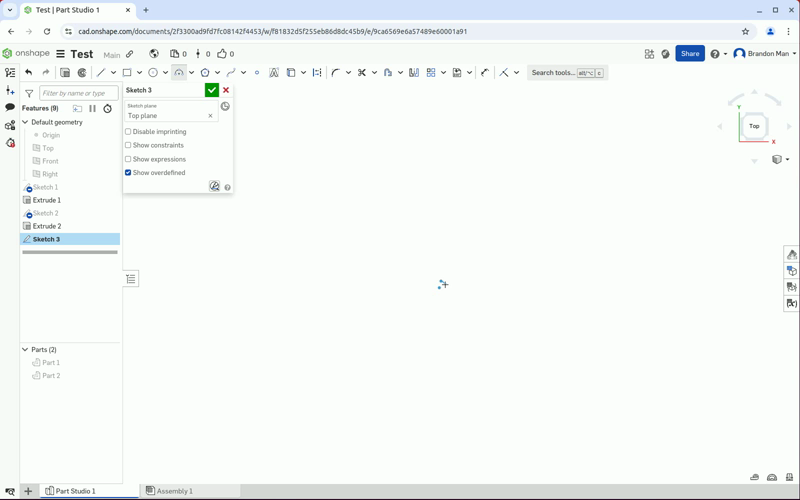
scroll(6)
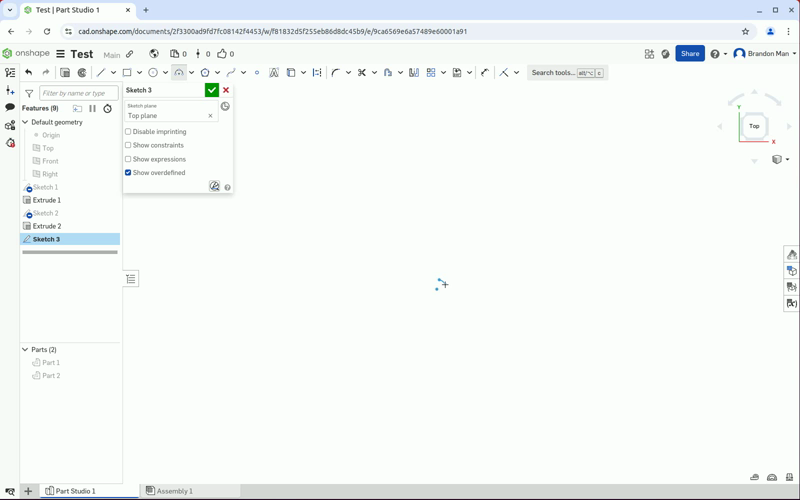
scroll(6)
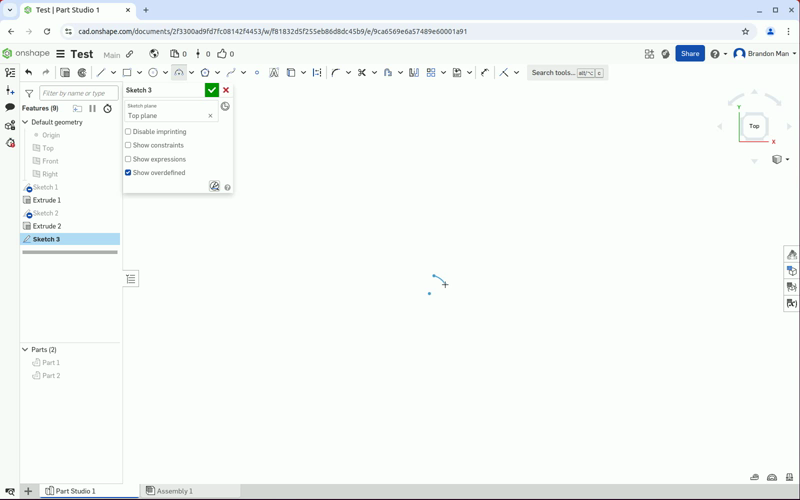
scroll(6)
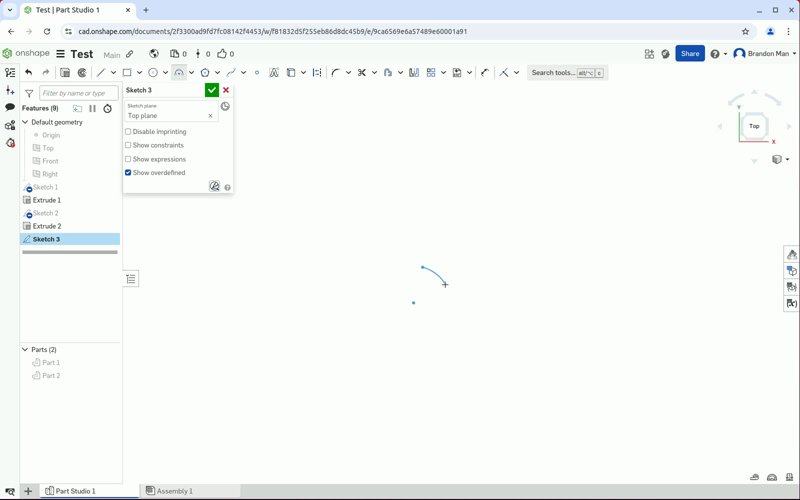
click(445, 284)
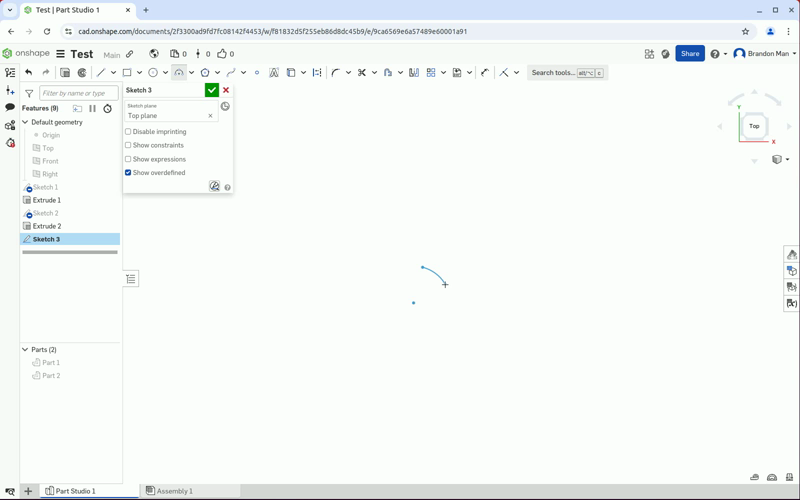
scroll(-6)
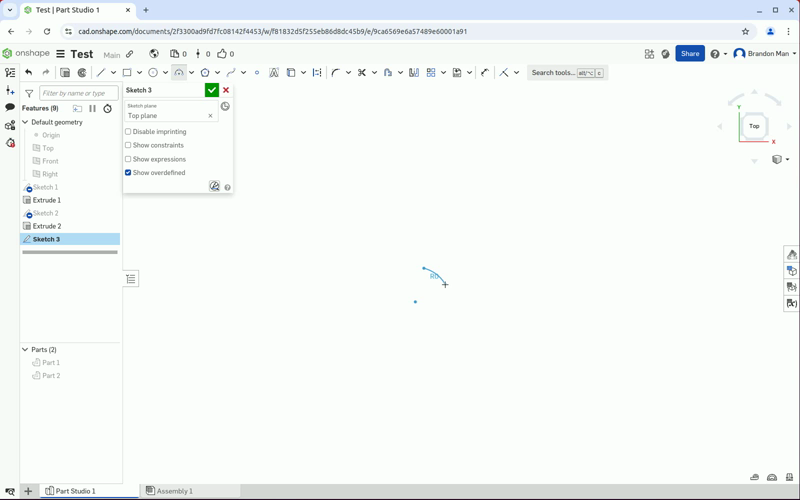
scroll(-6)
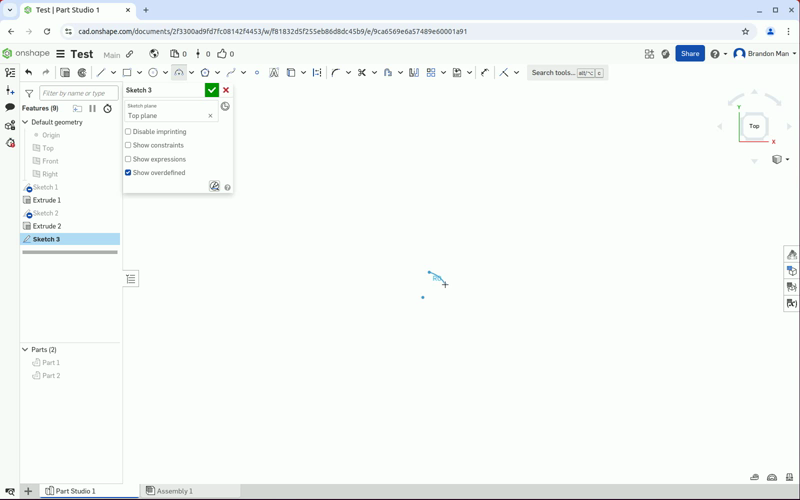
scroll(-6)
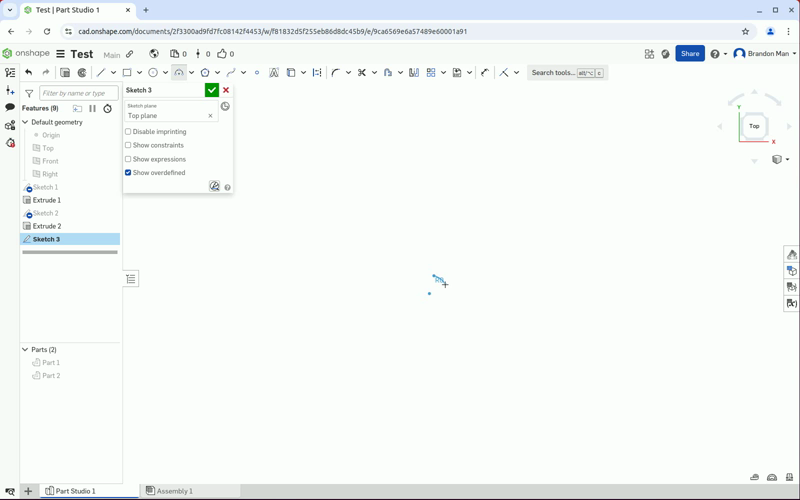
scroll(-6)
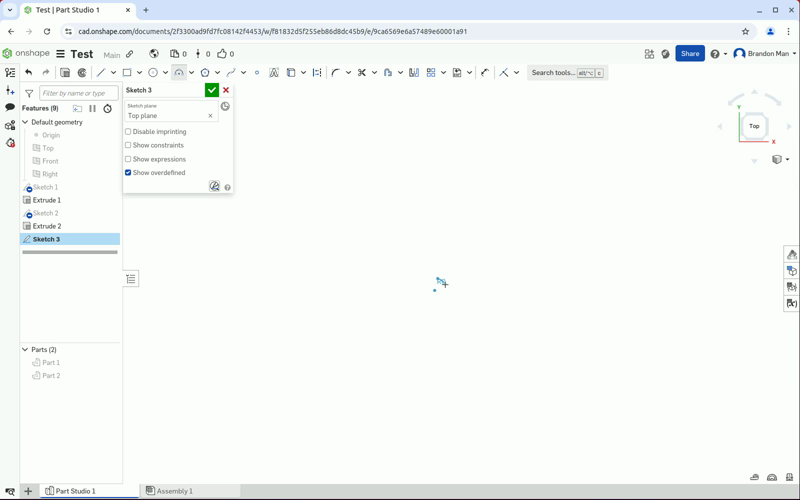
scroll(-6)
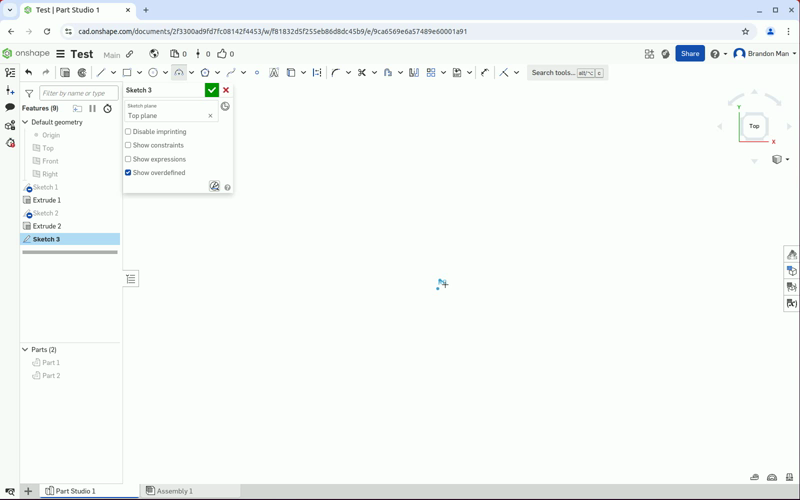
scroll(-6)
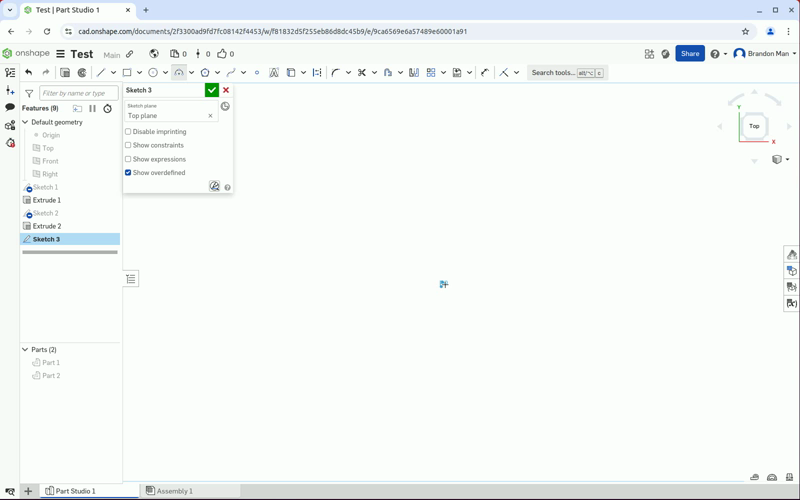
scroll(-6)
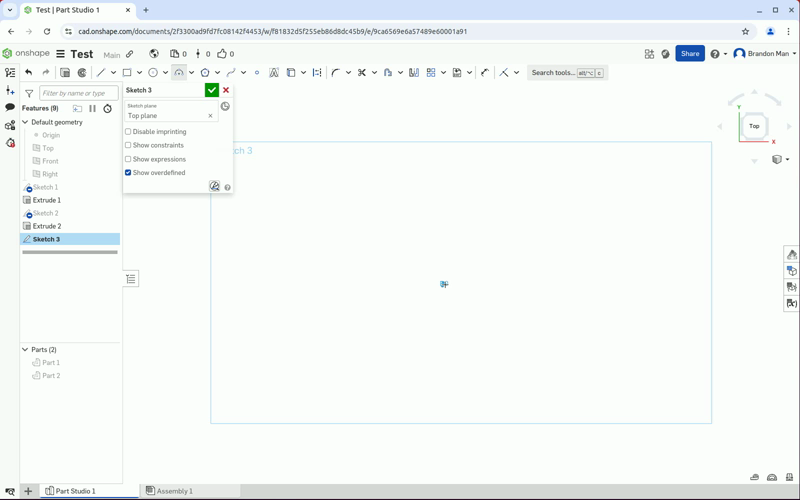
mouse_move(444, 283)
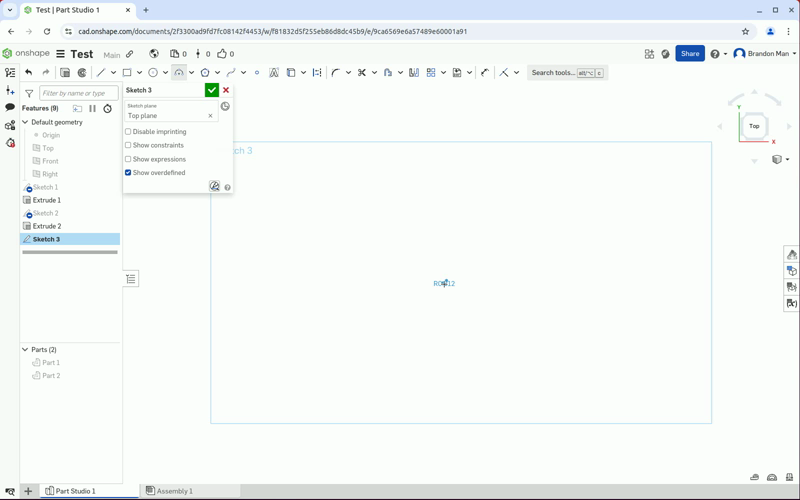
scroll(6)
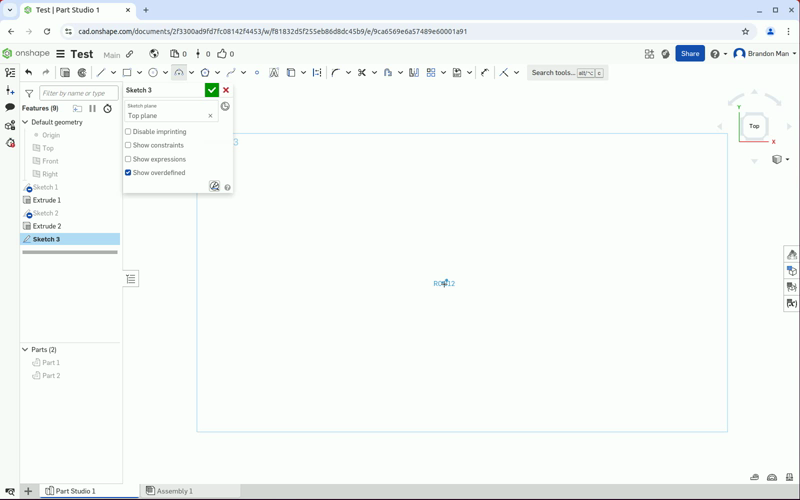
scroll(6)
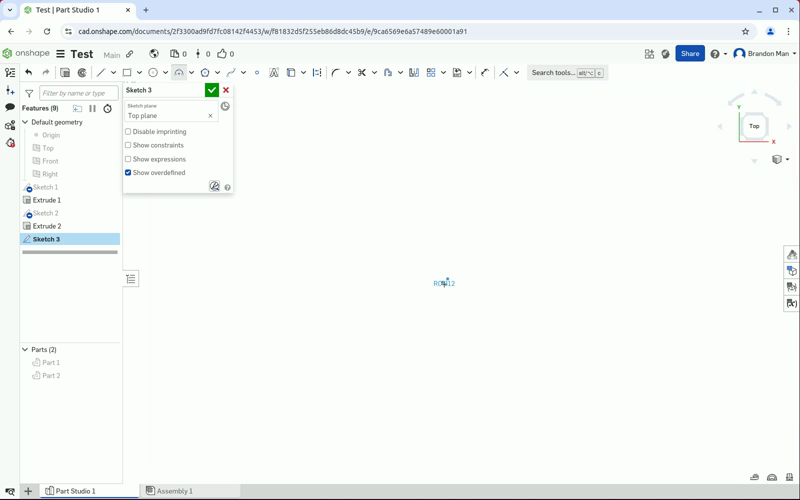
scroll(6)
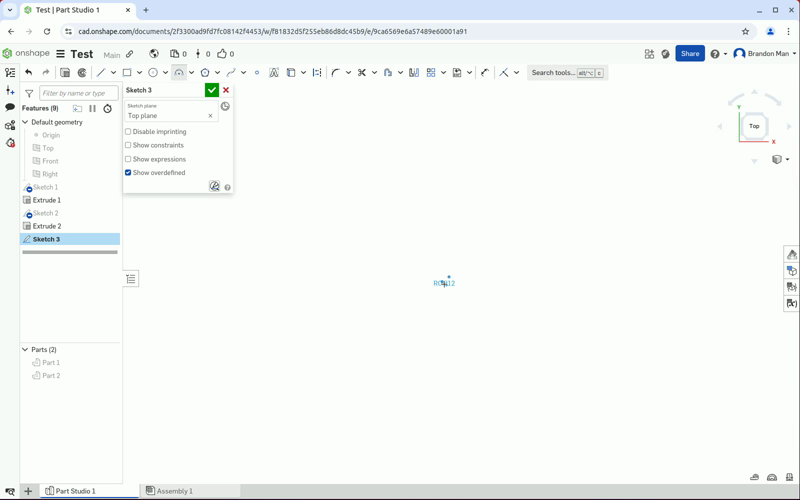
scroll(6)
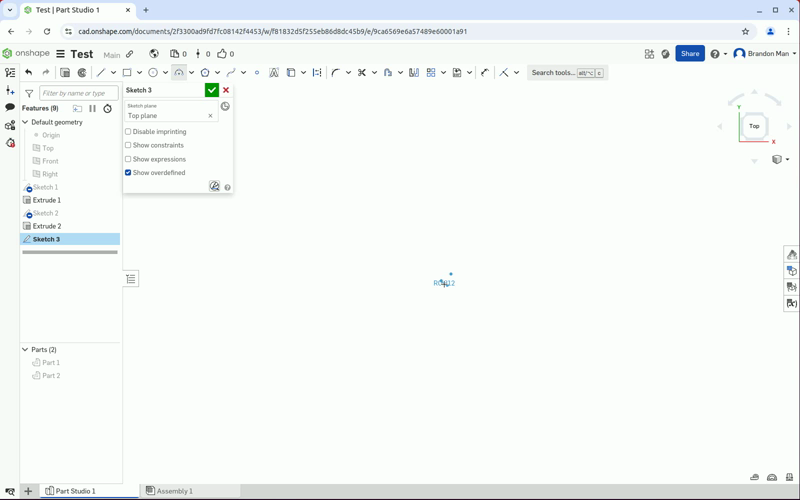
scroll(6)
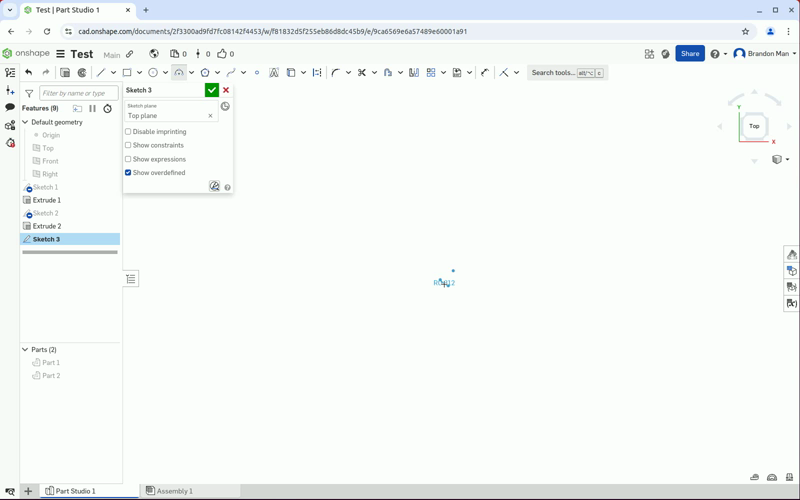
scroll(6)
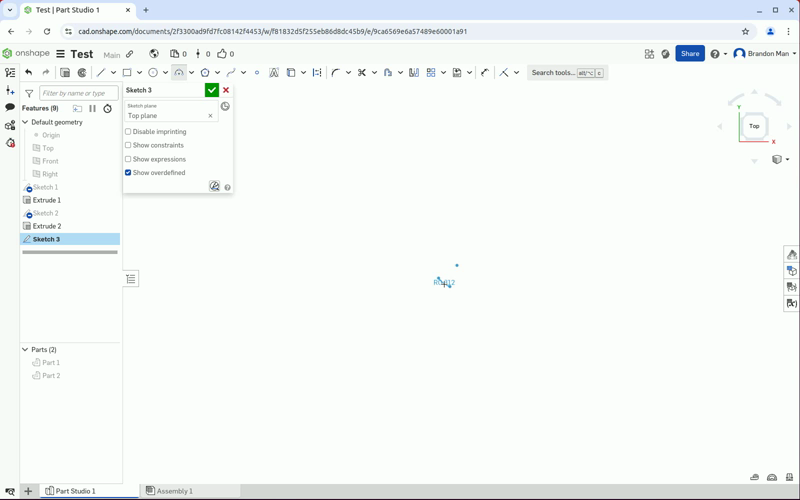
scroll(6)
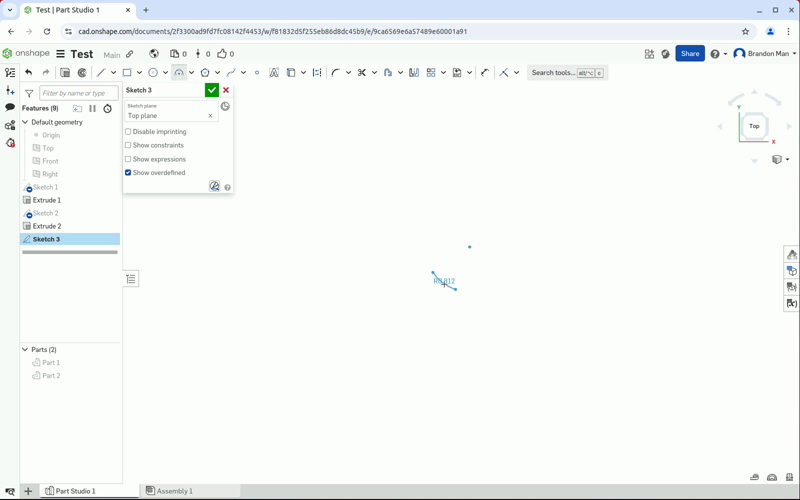
click(444, 283)
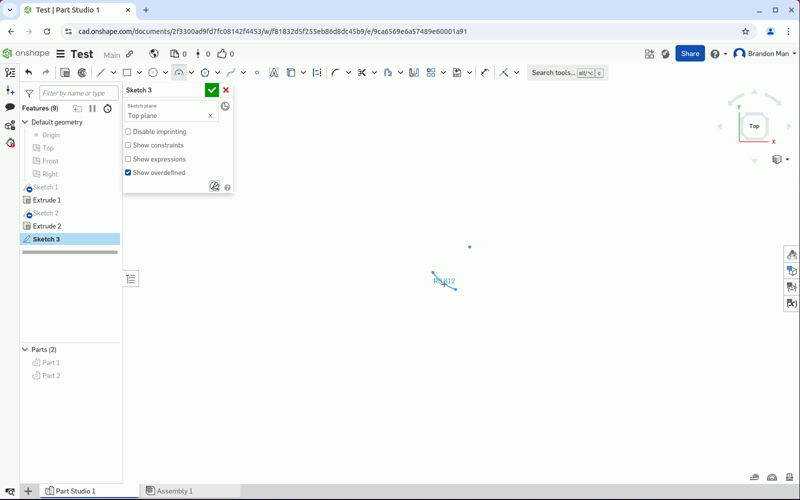
scroll(-6)
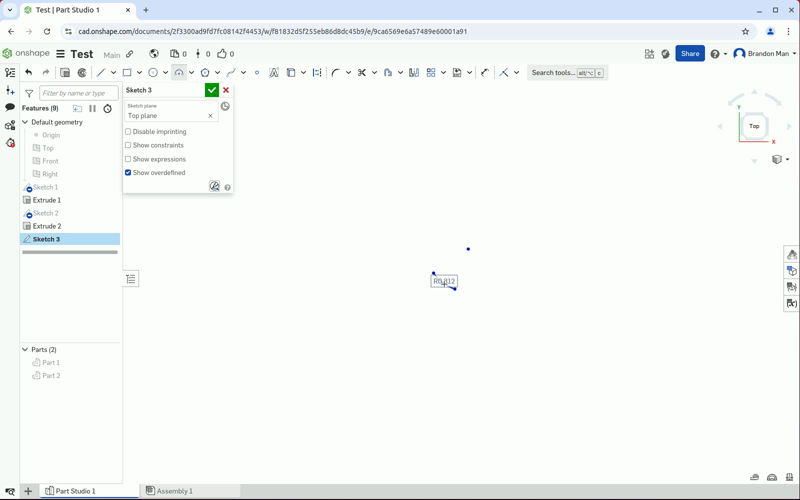
scroll(-6)
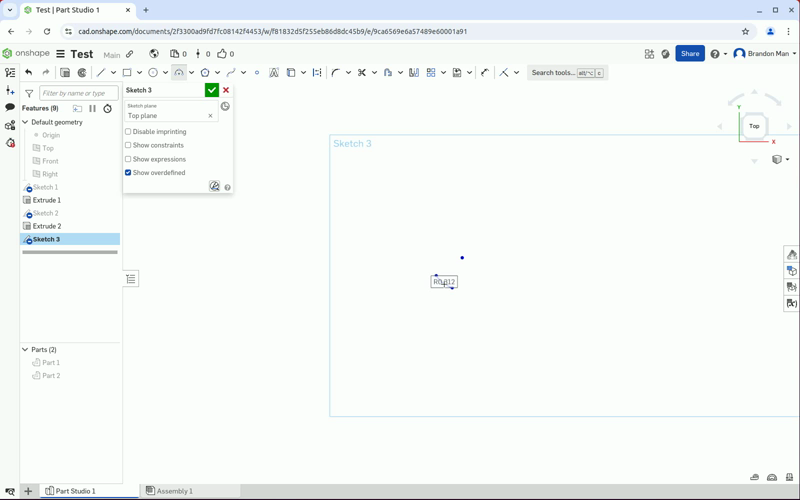
scroll(-6)
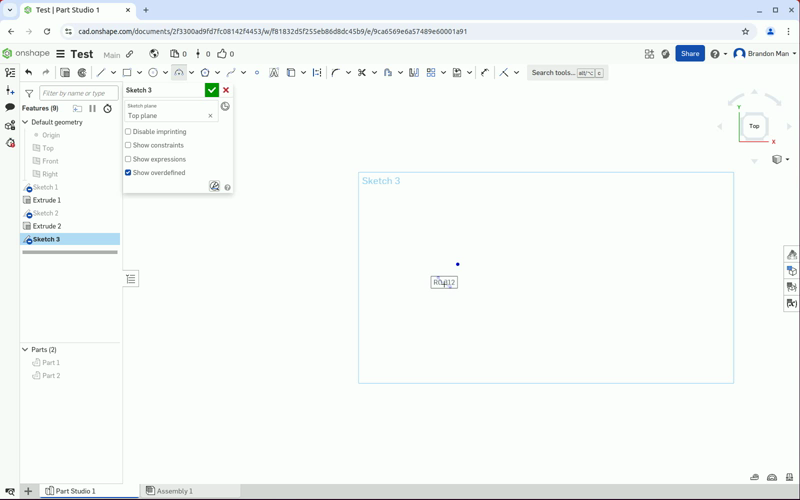
scroll(-6)
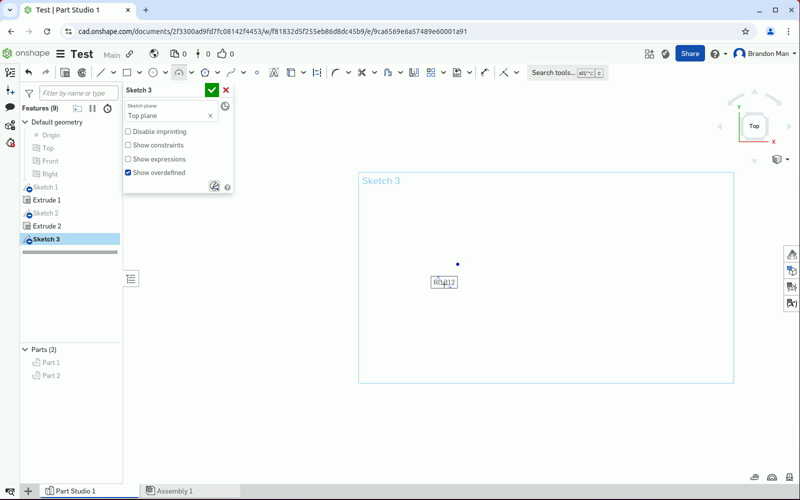
scroll(-6)
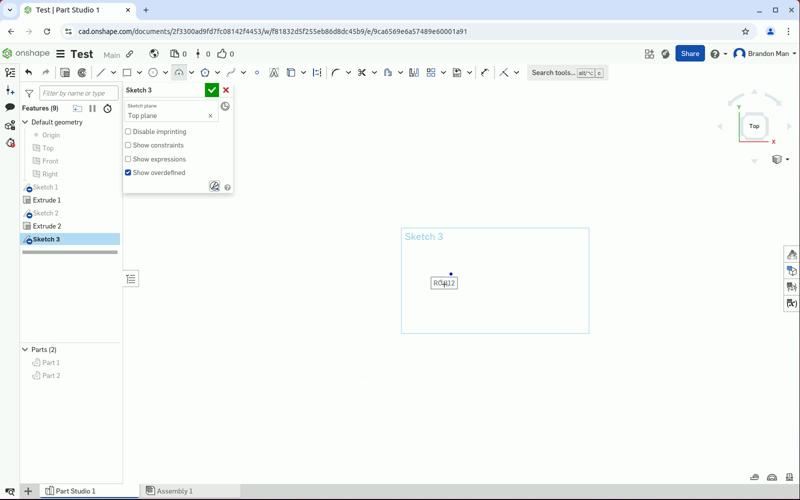
scroll(-6)
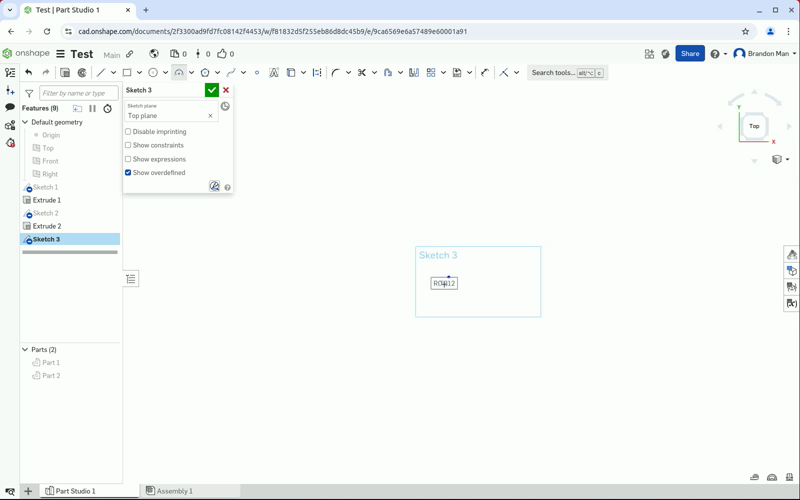
scroll(-6)
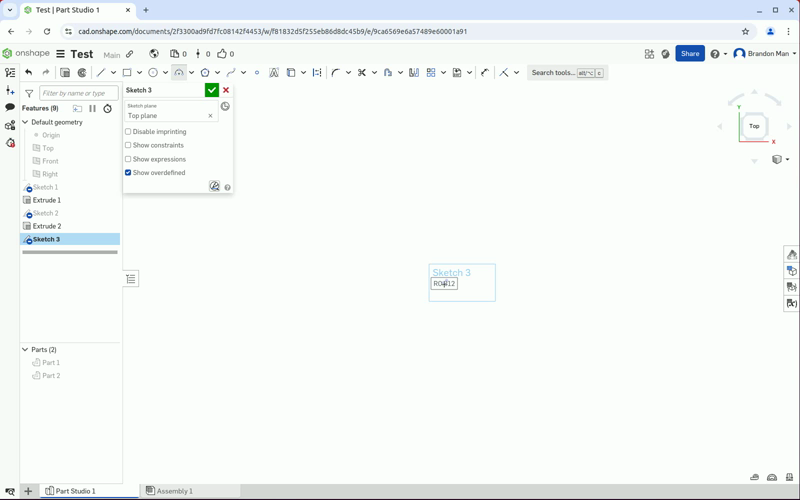
key_up(shift)
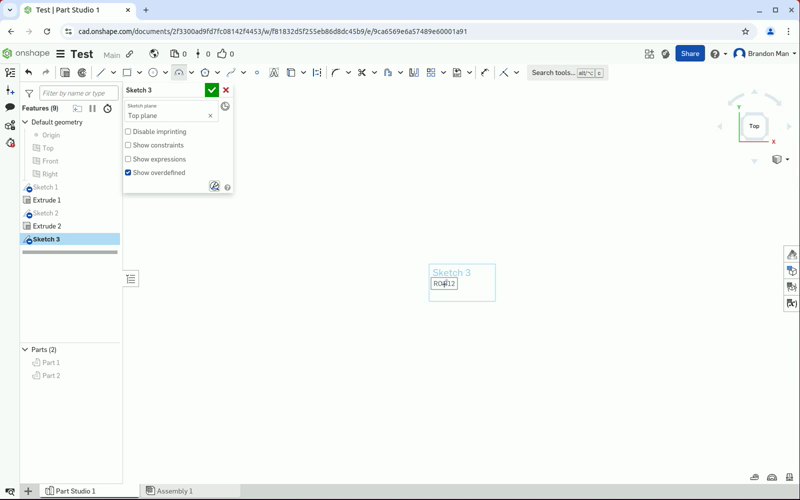
mouse_move(445, 284)
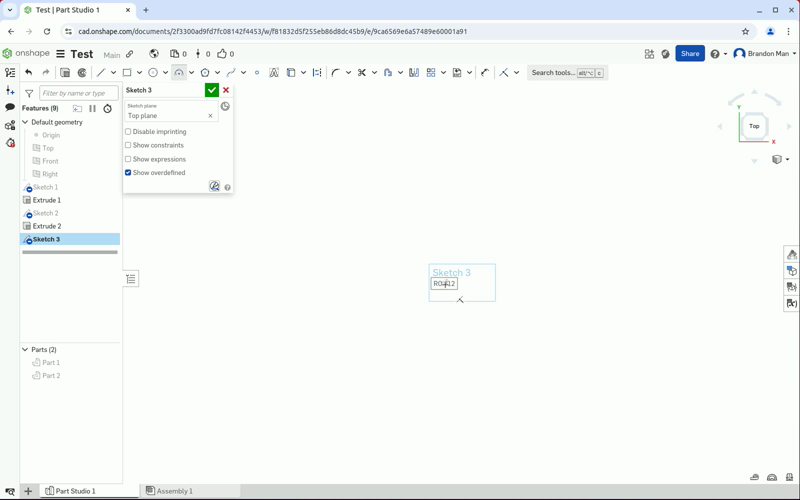
scroll(6)
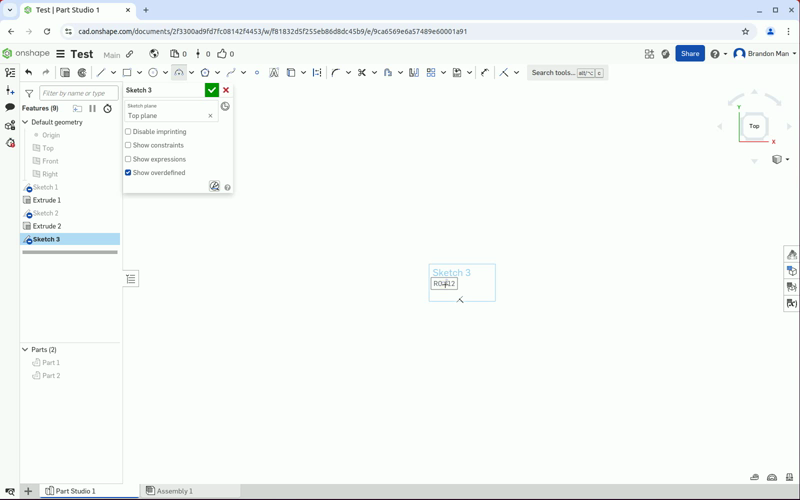
scroll(6)
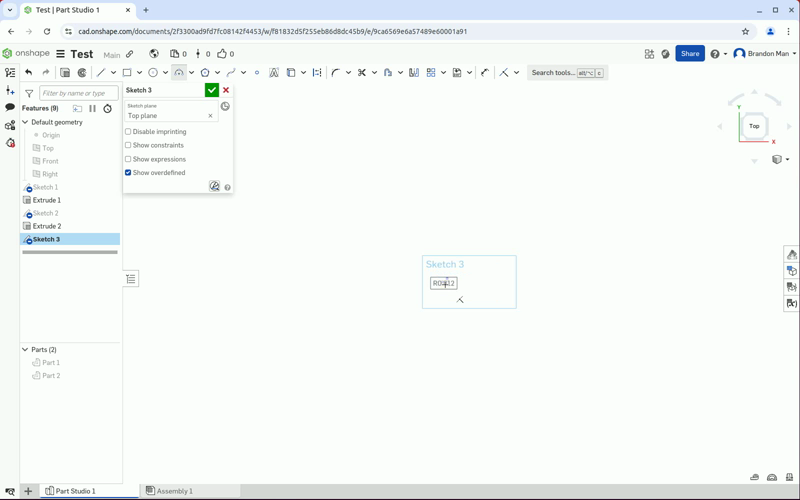
scroll(6)
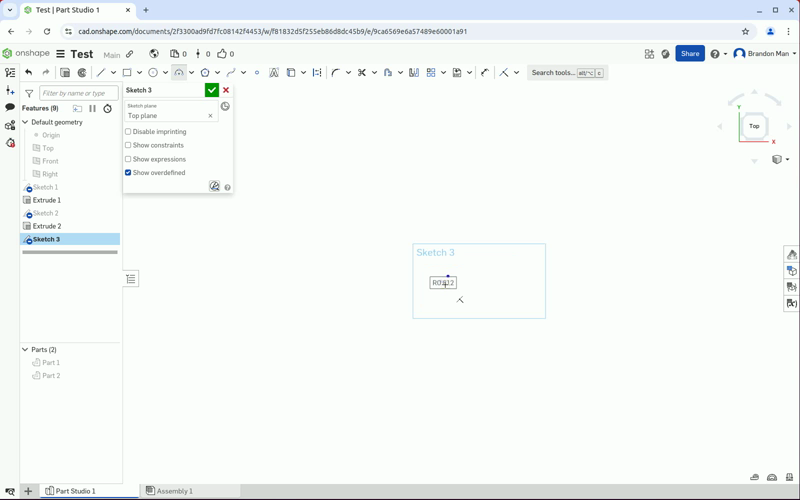
scroll(6)
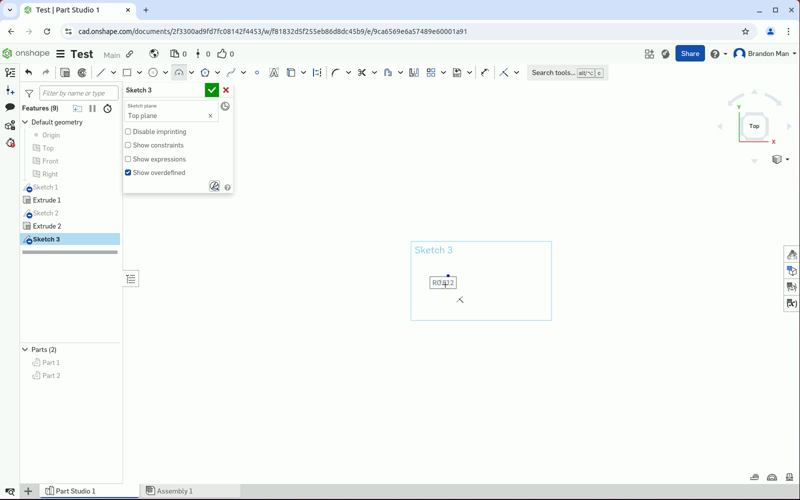
scroll(6)
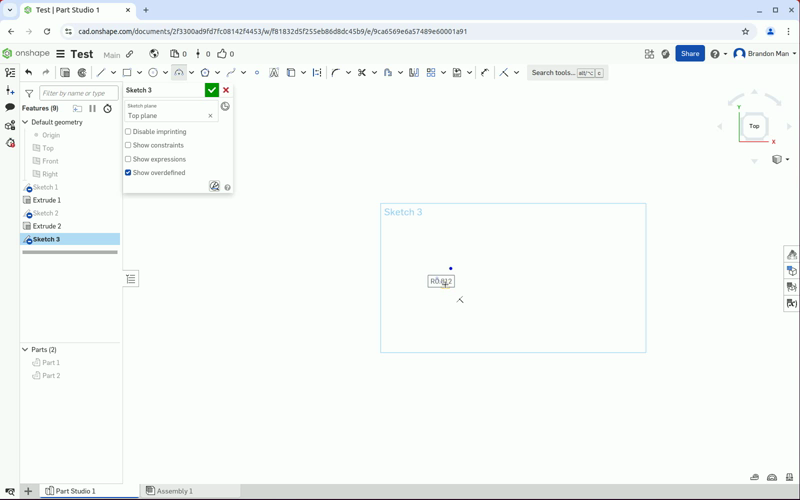
scroll(6)
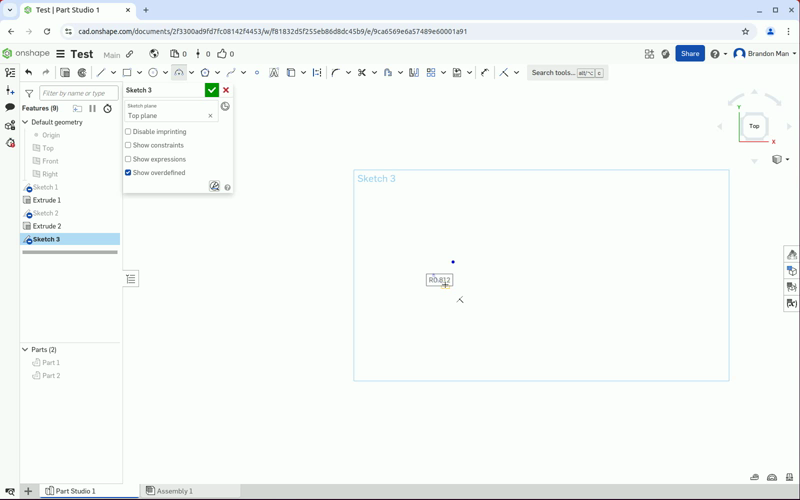
scroll(6)
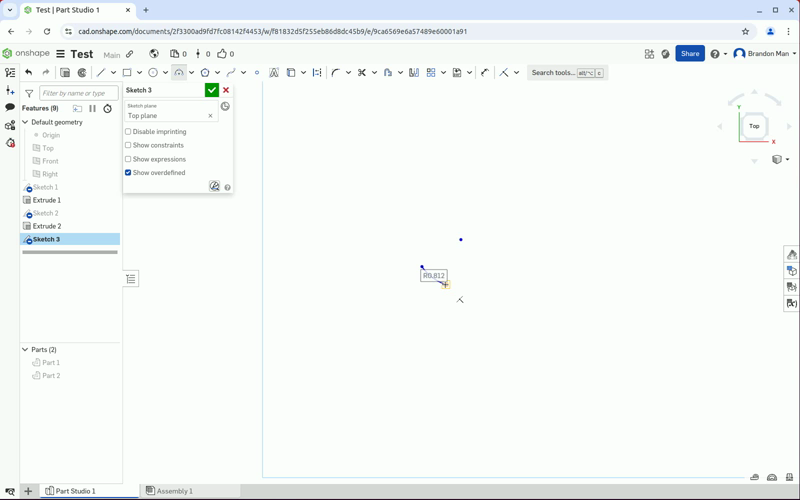
click(445, 284)
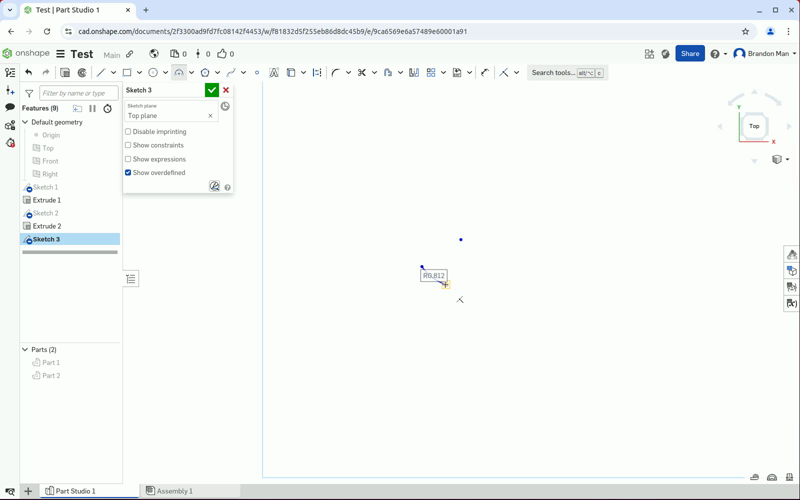
scroll(-6)
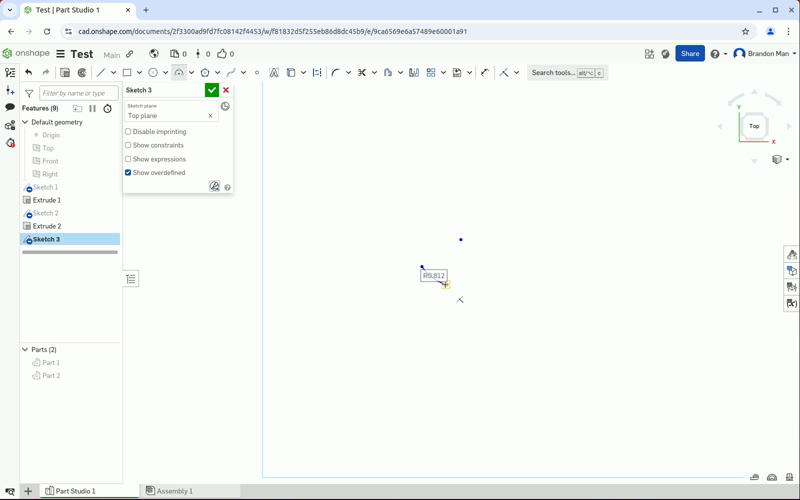
scroll(-6)
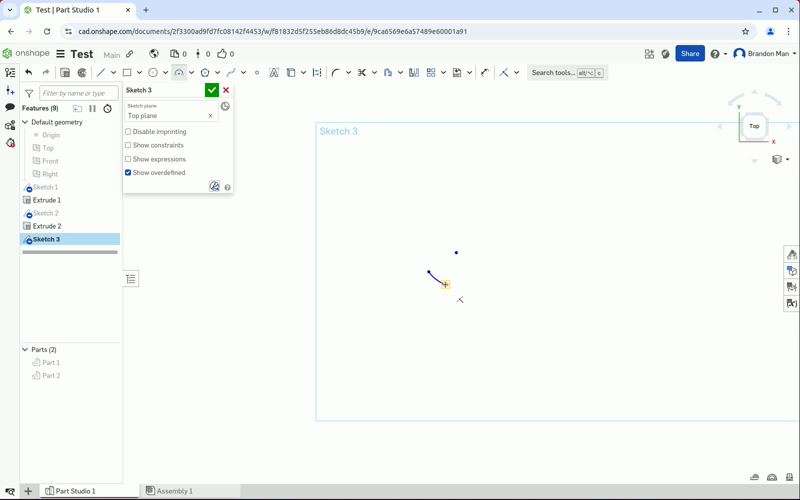
scroll(-6)
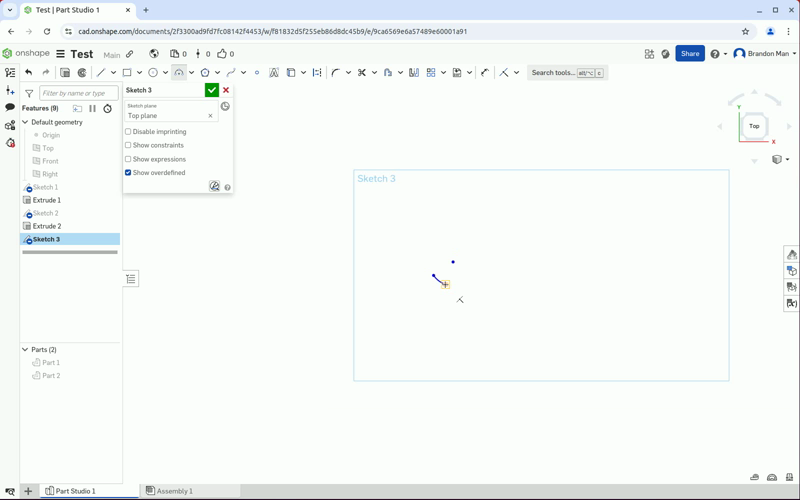
scroll(-6)
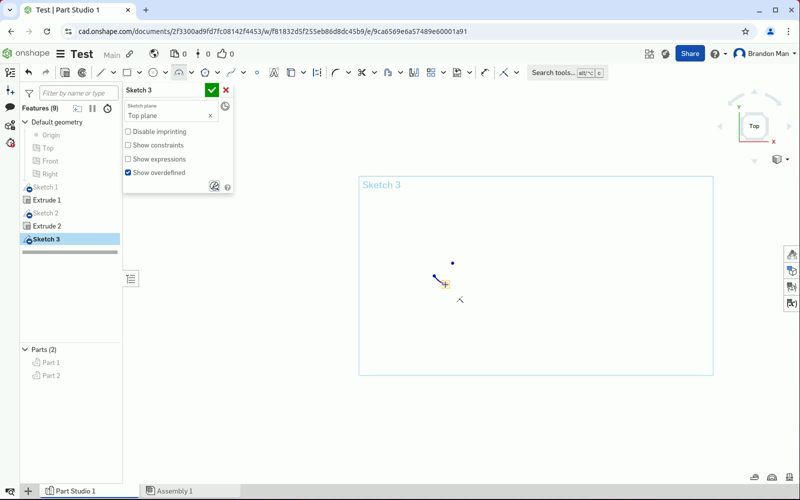
scroll(-6)
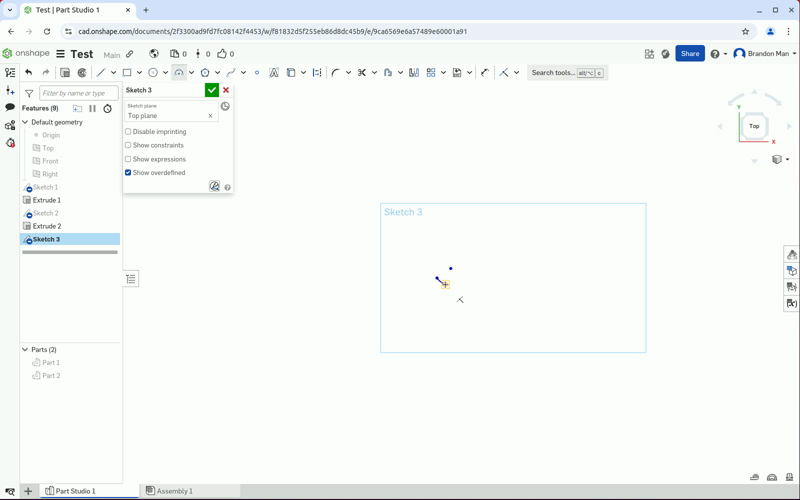
scroll(-6)
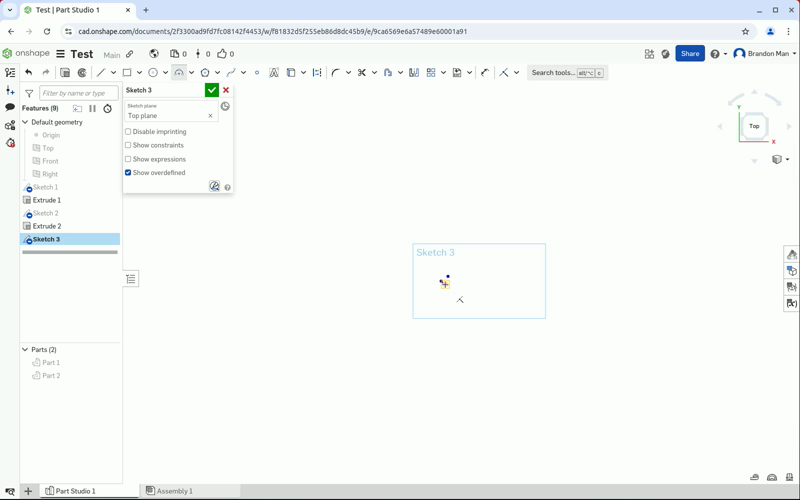
scroll(-6)
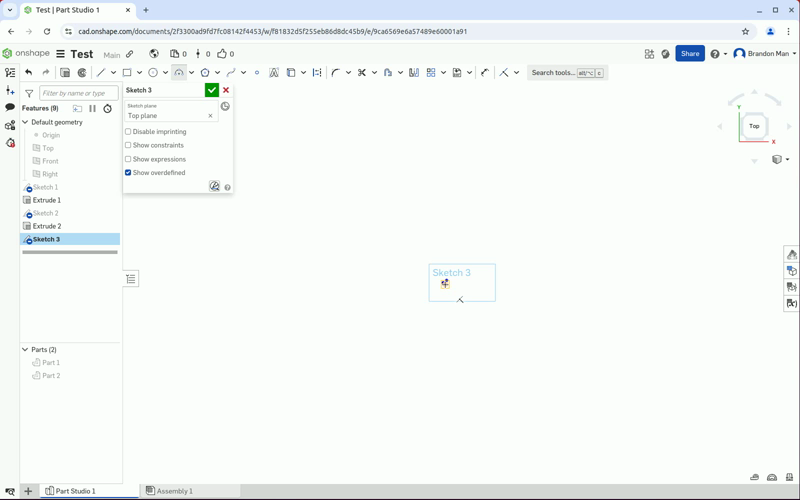
key_down(shift)
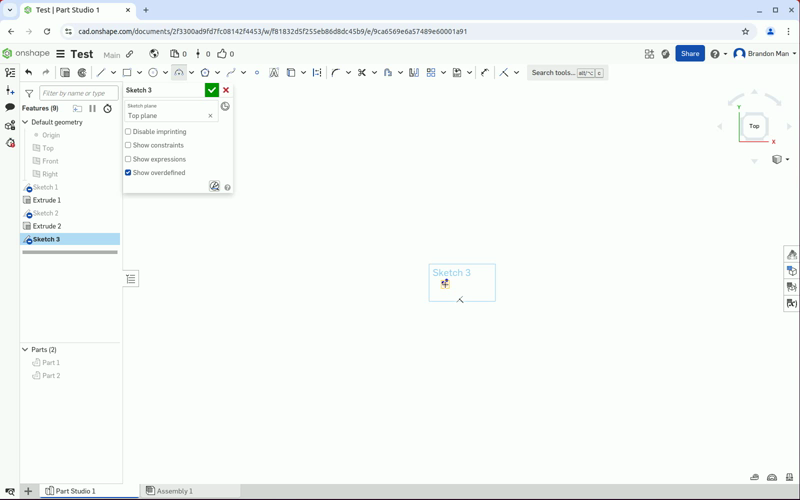
mouse_move(461, 282)
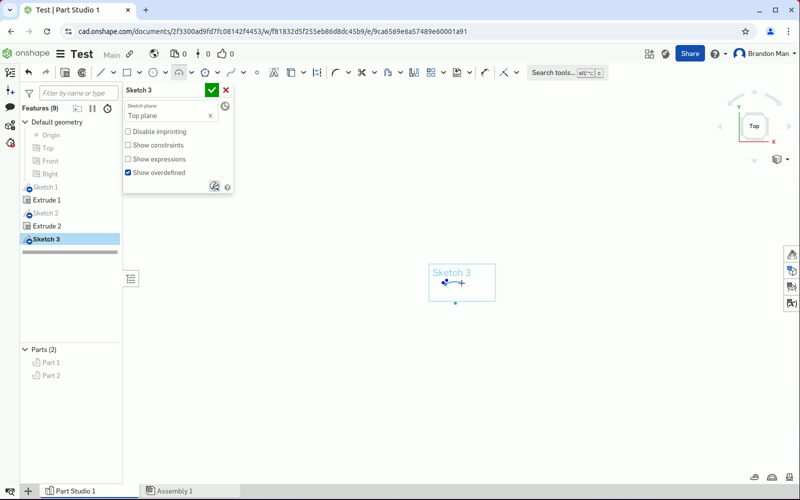
click(461, 282)
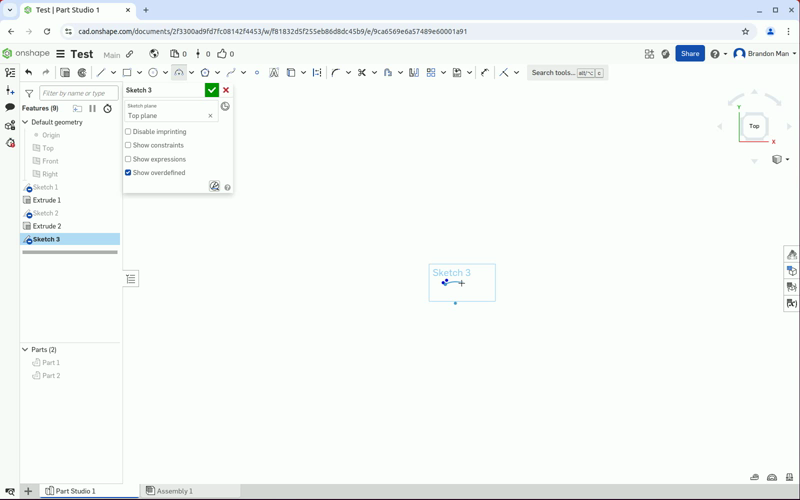
mouse_move(453, 286)
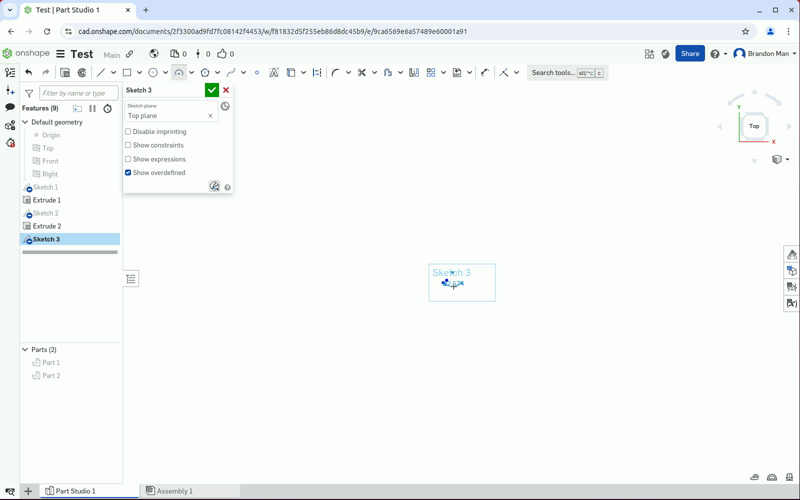
click(453, 286)
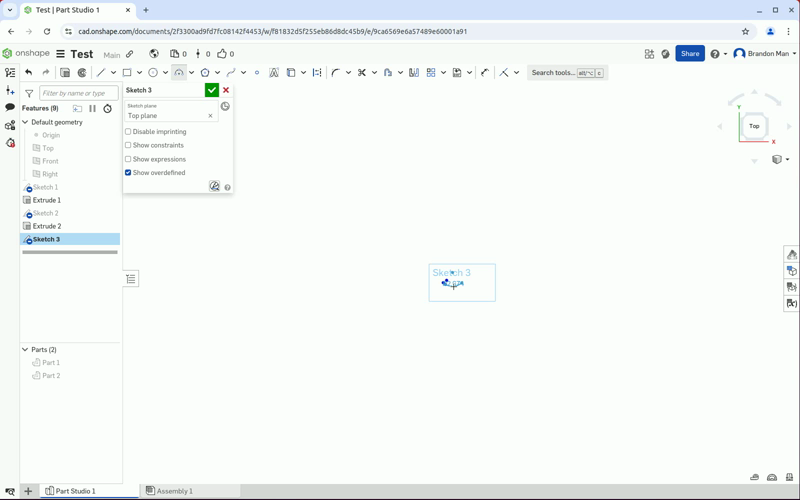
key_up(shift)
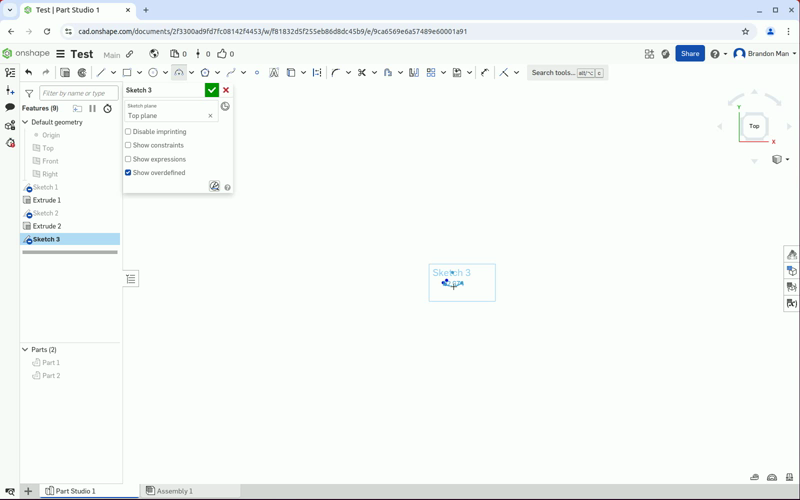
key(esc)
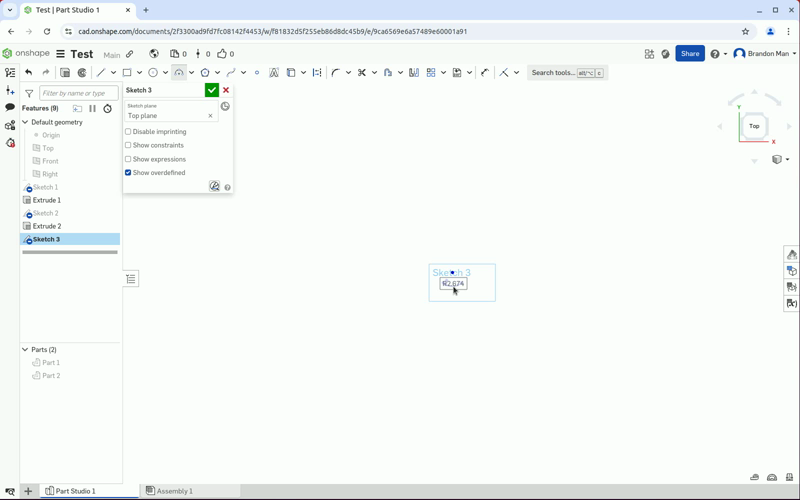
key(l)
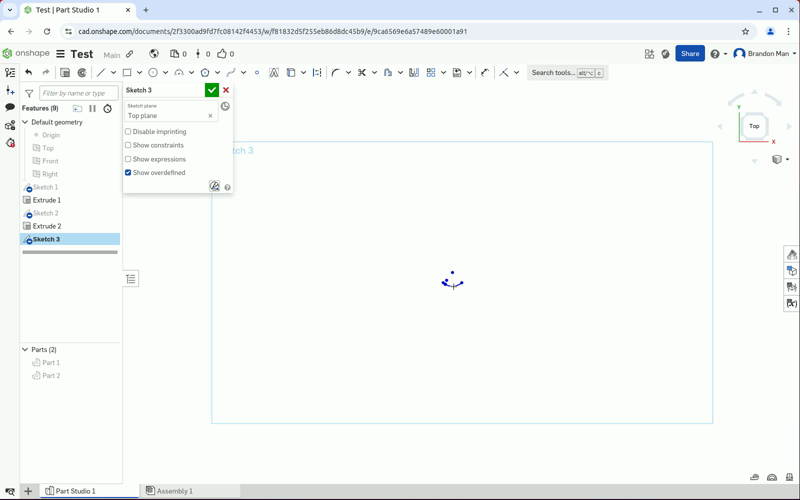
mouse_move(461, 282)
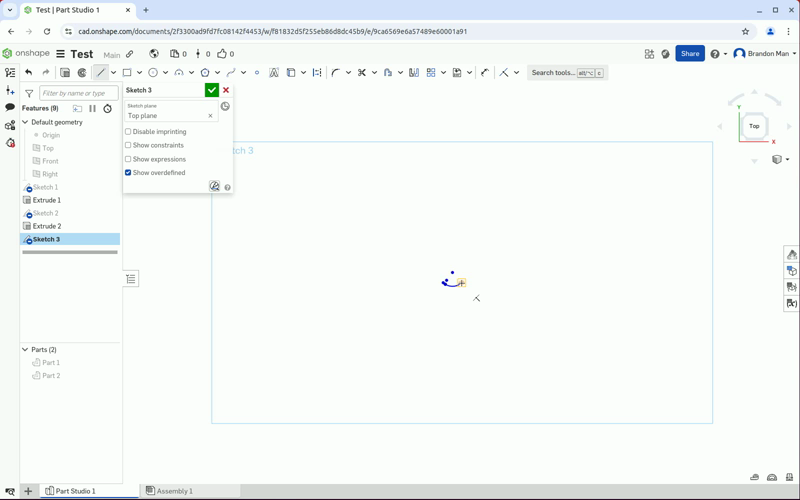
click(461, 282)
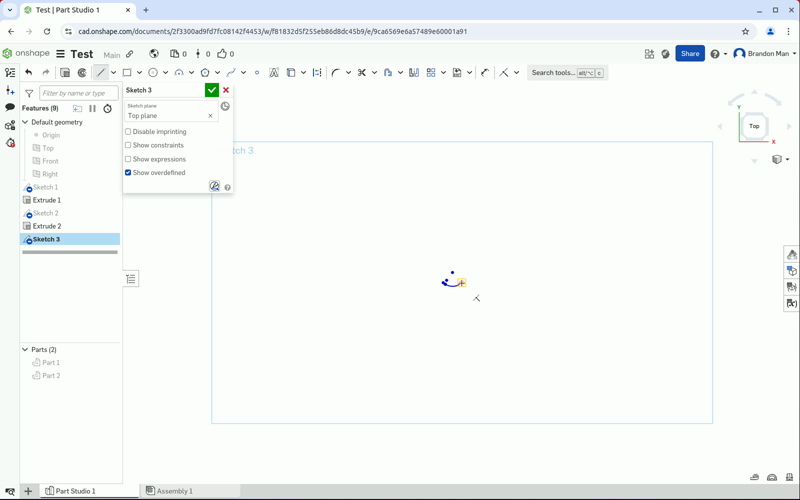
mouse_move(491, 282)
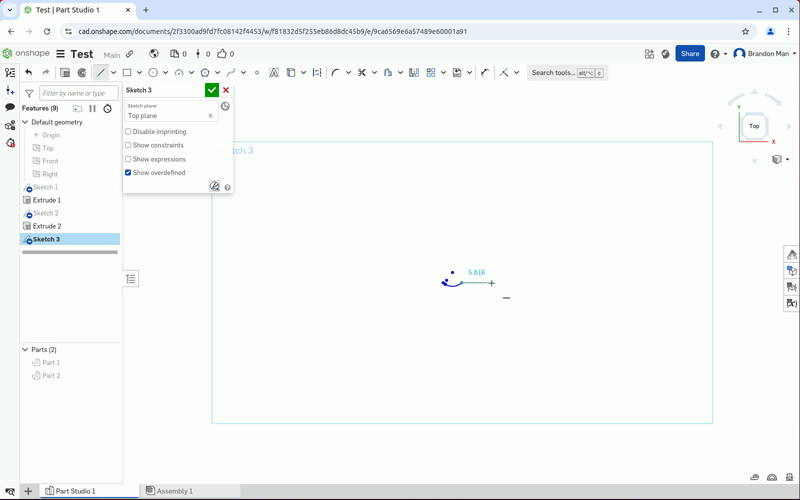
key_down(shift)
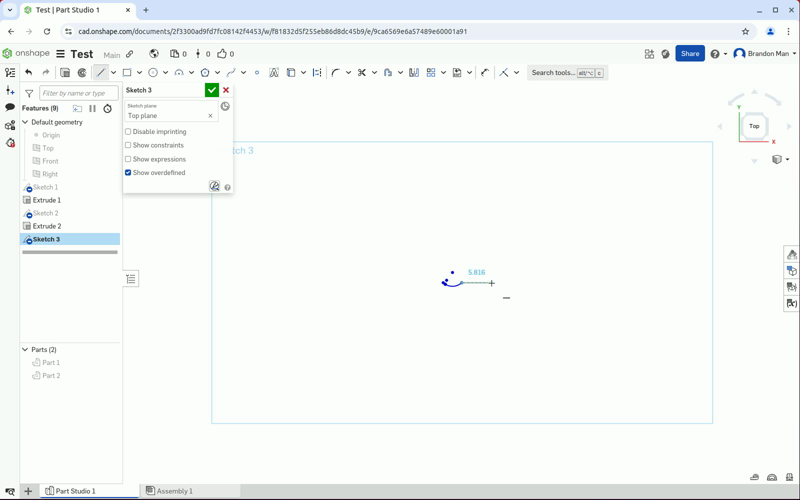
mouse_move(443, 282)
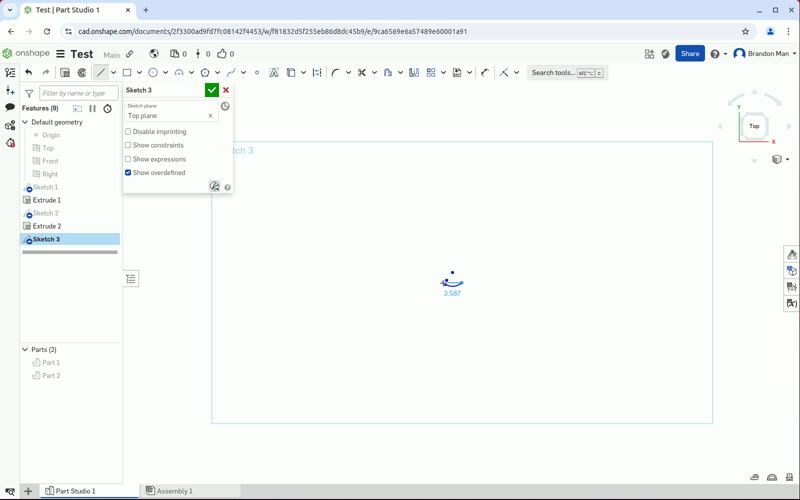
scroll(6)
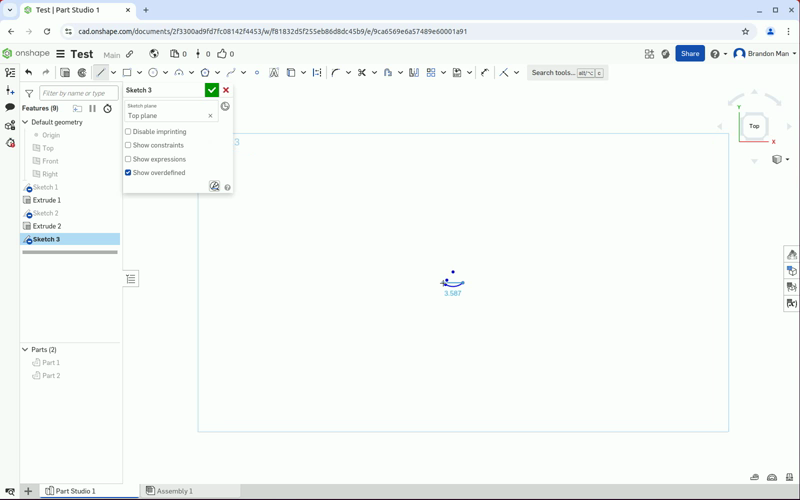
scroll(6)
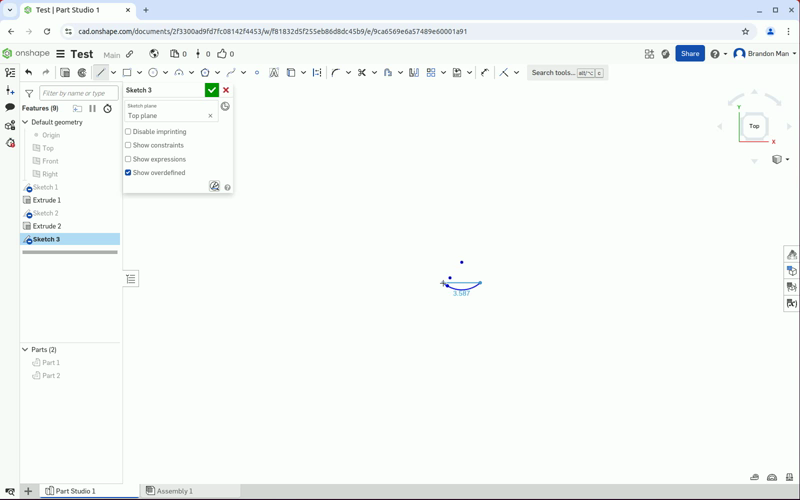
scroll(6)
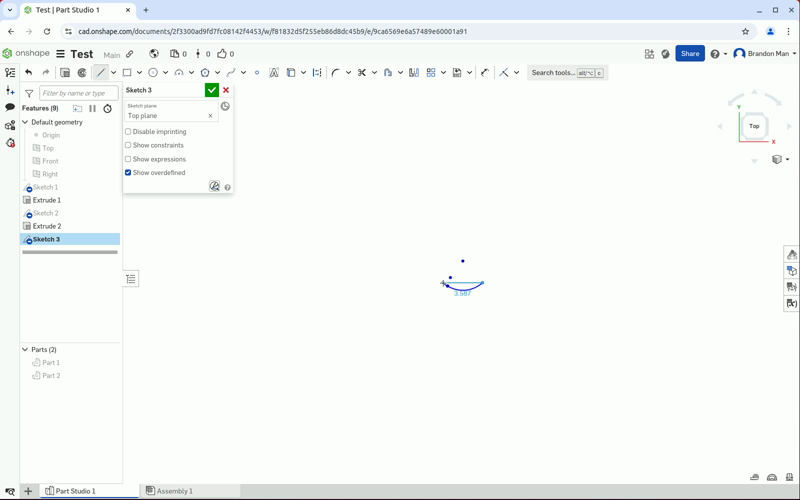
scroll(6)
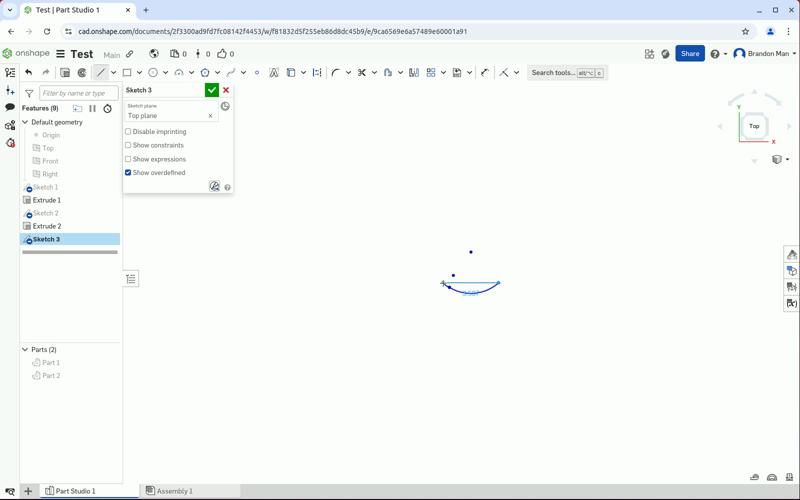
scroll(6)
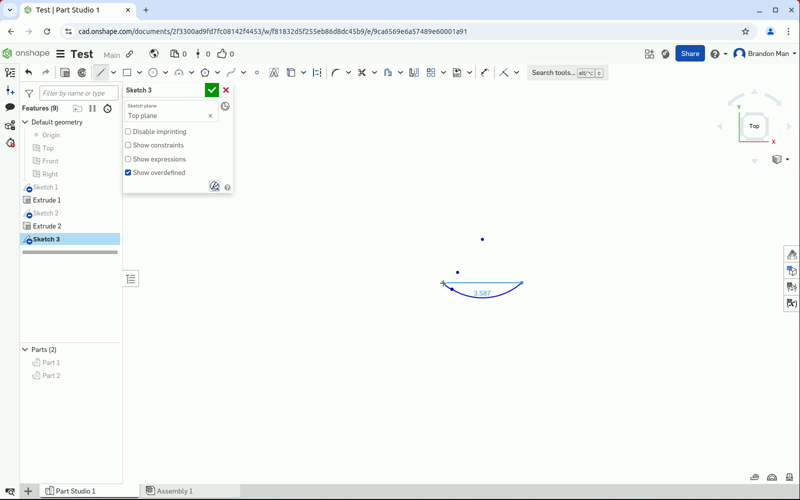
scroll(6)
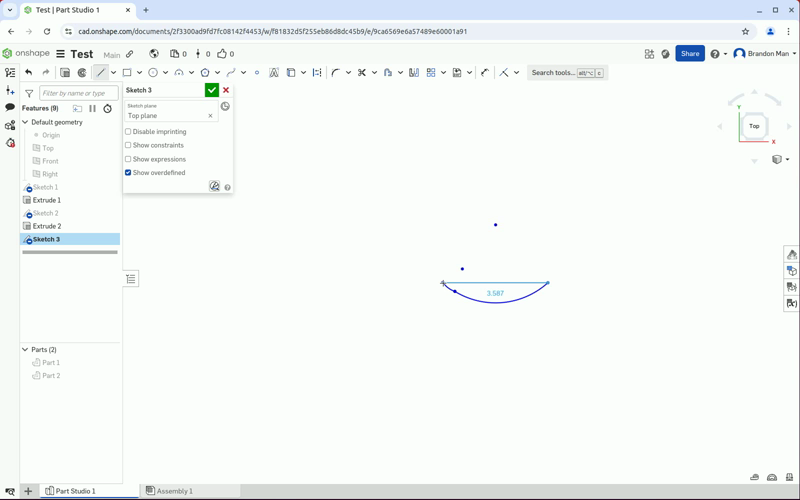
scroll(6)
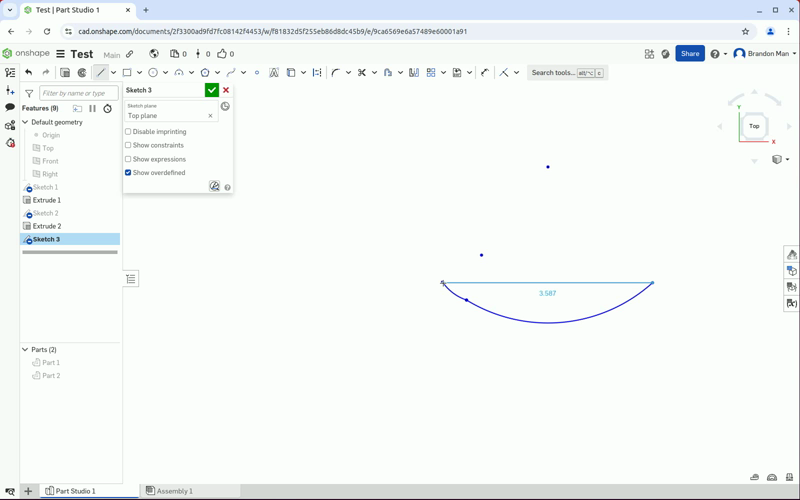
key_up(shift)
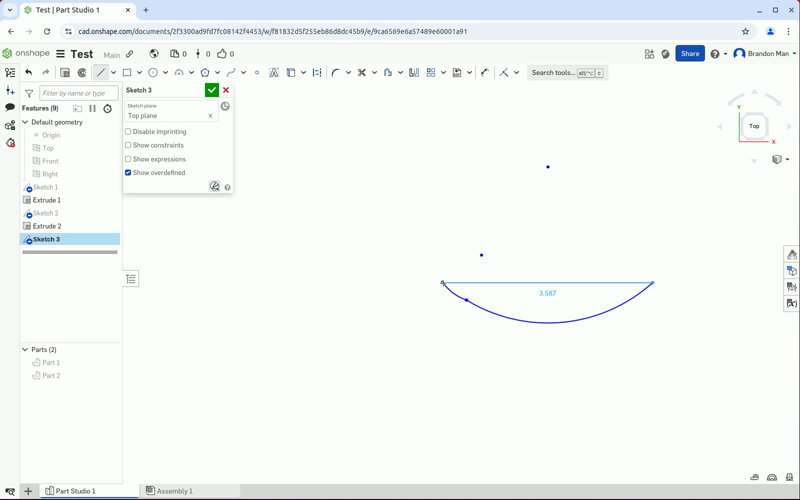
click(443, 282)
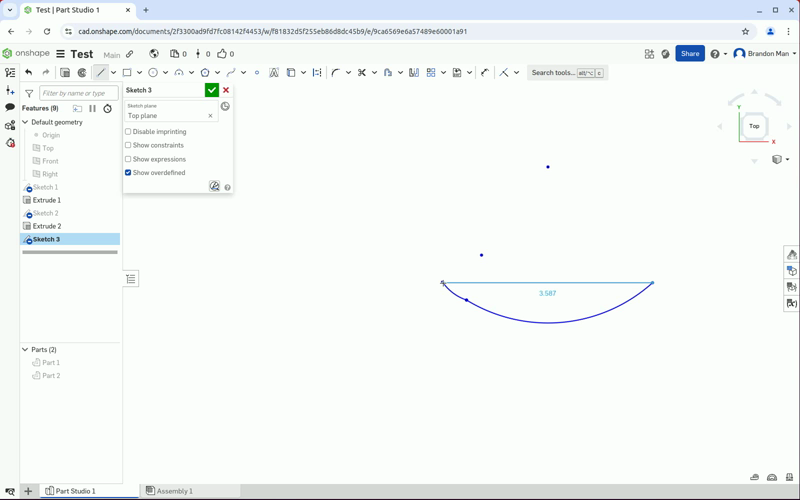
scroll(-6)
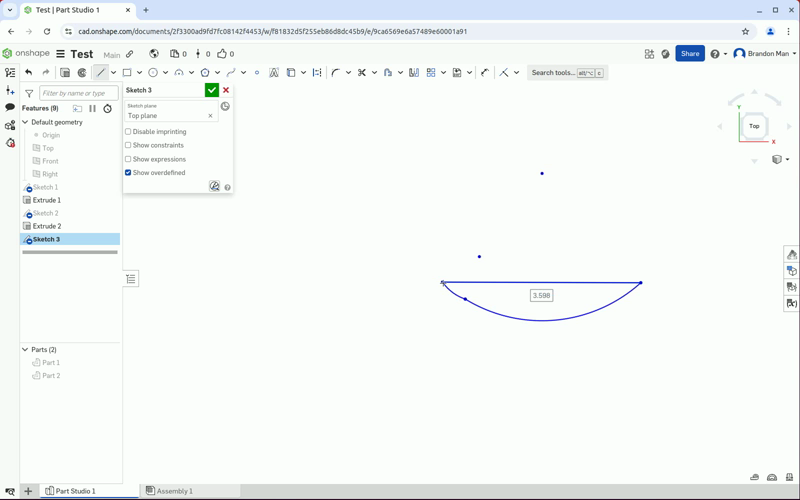
scroll(-6)
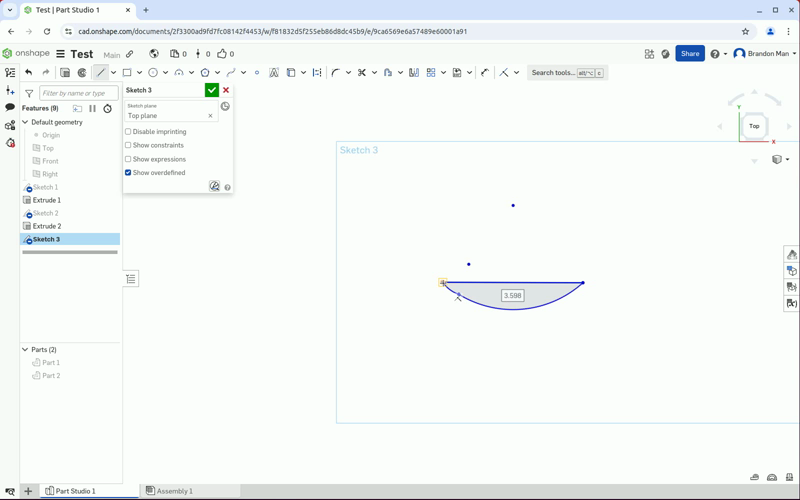
scroll(-6)
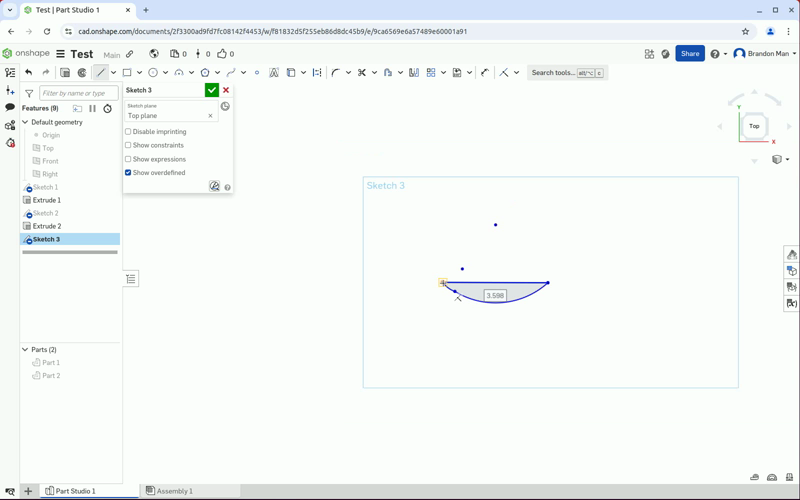
scroll(-6)
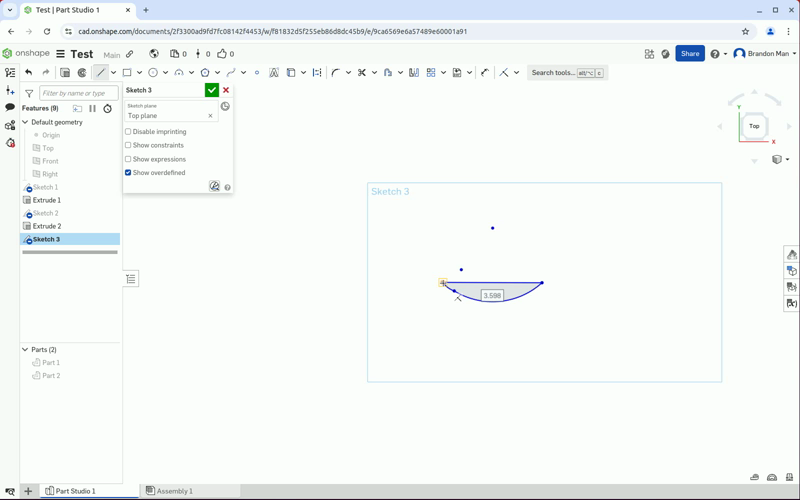
scroll(-6)
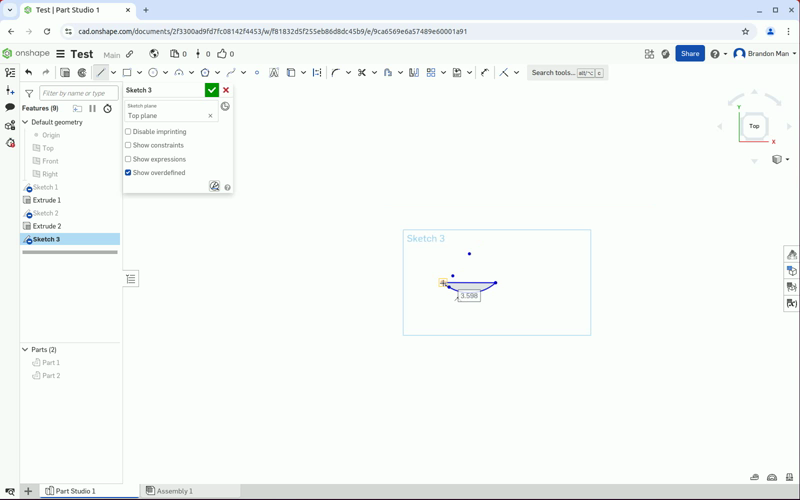
scroll(-6)
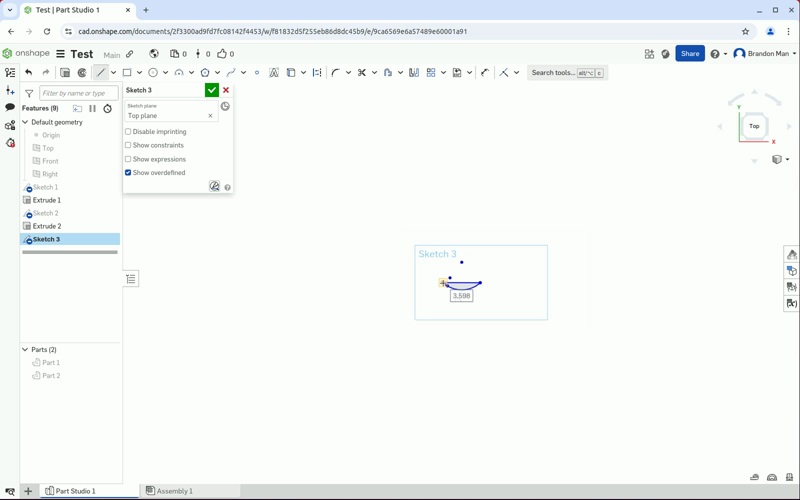
scroll(-6)
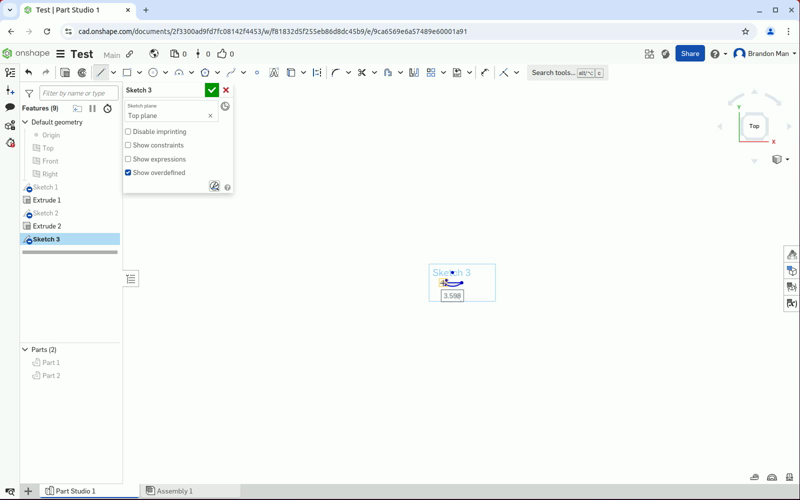
key(esc)
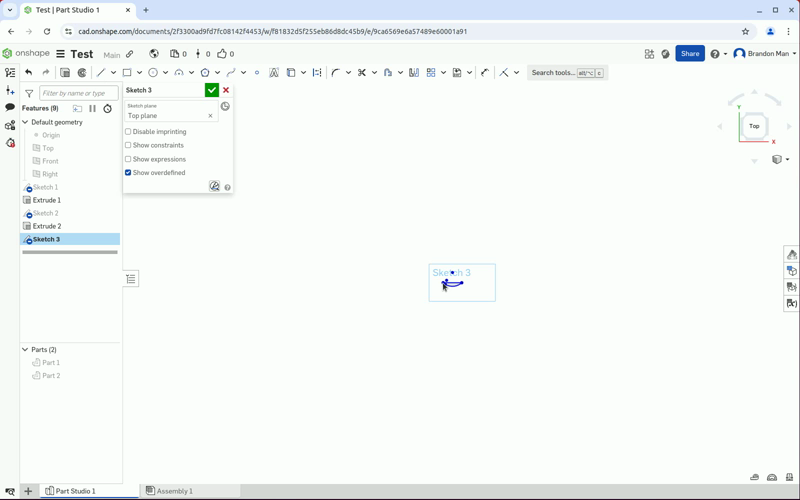
mouse_move(454, 285)
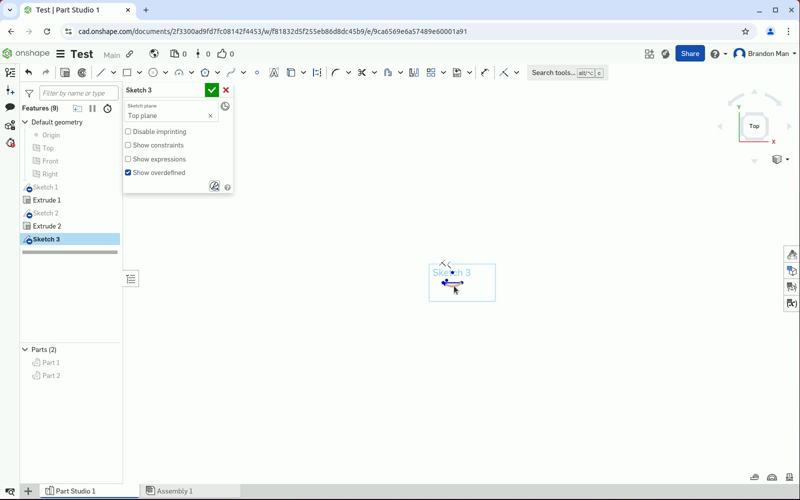
scroll(6)
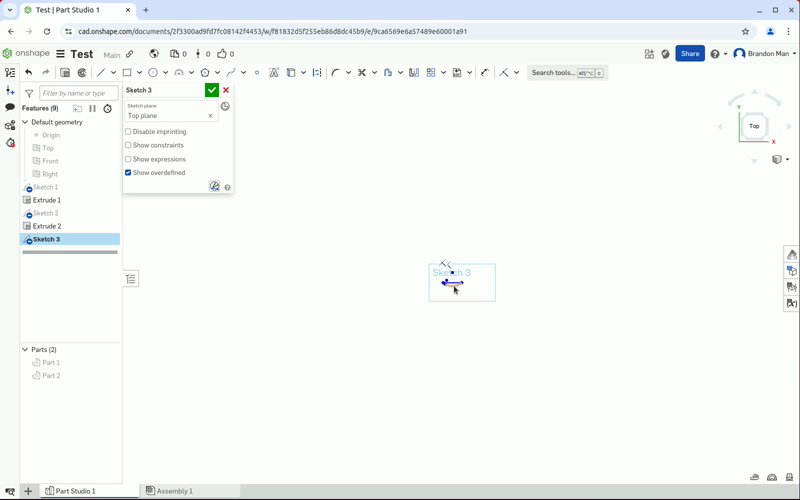
scroll(6)
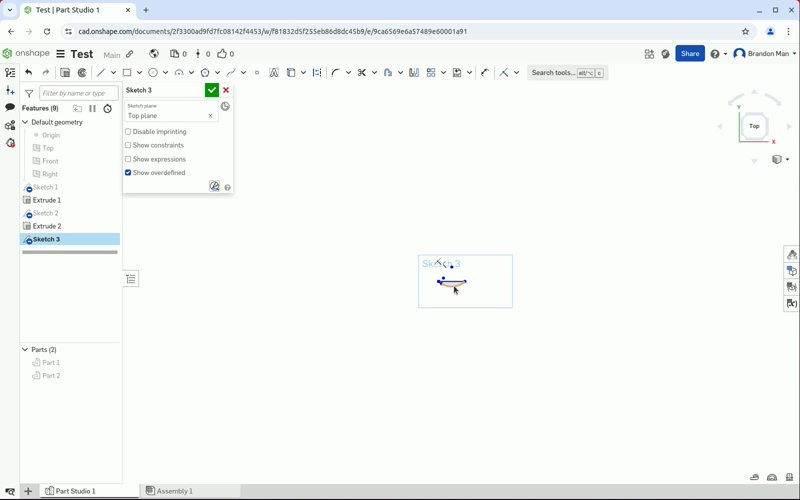
scroll(6)
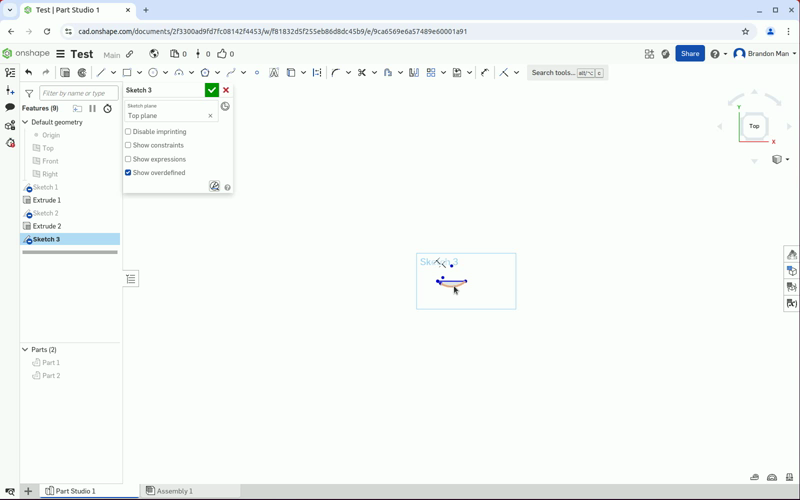
scroll(6)
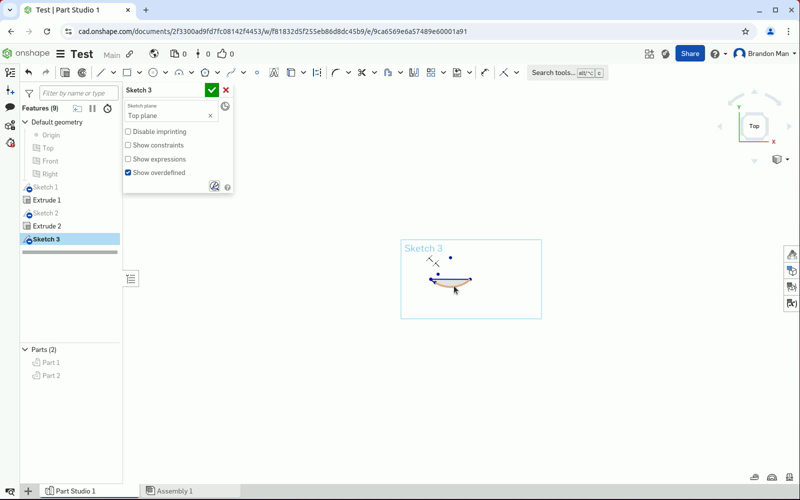
scroll(6)
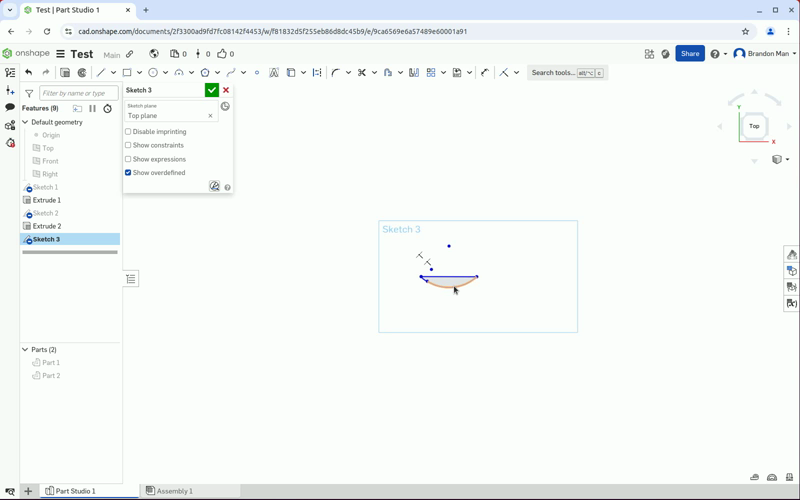
scroll(6)
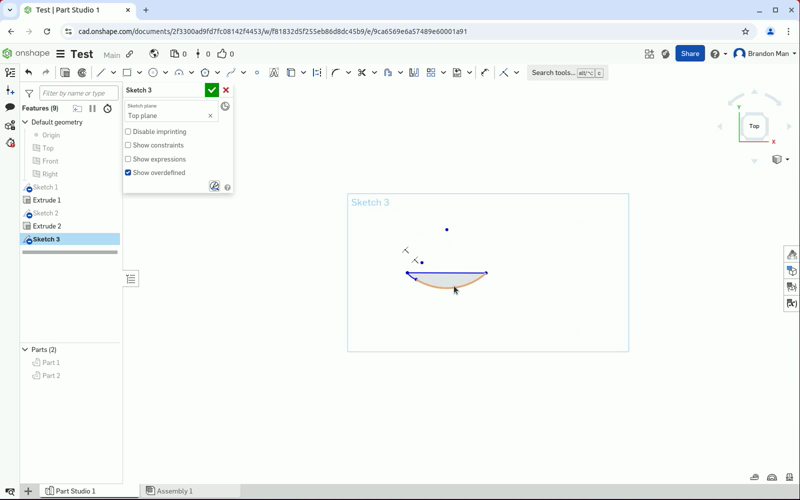
scroll(6)
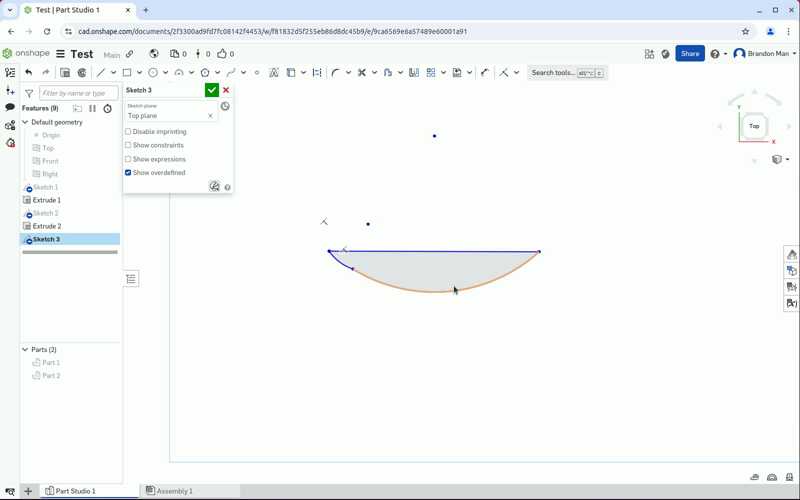
click(454, 285)
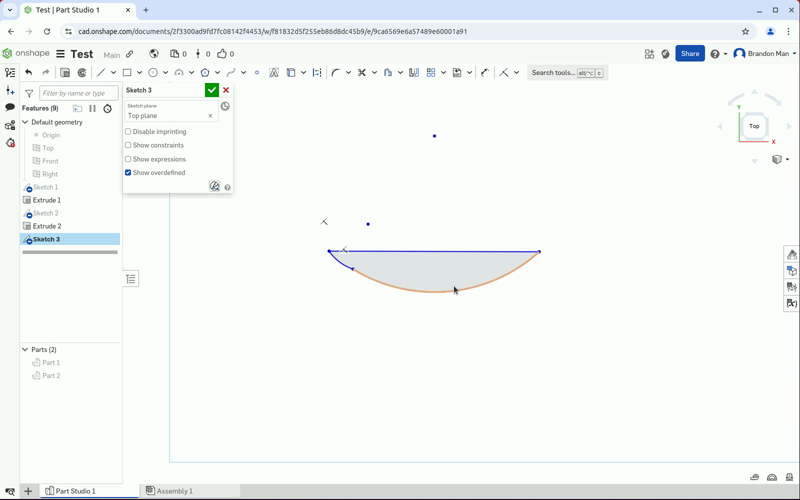
scroll(-6)
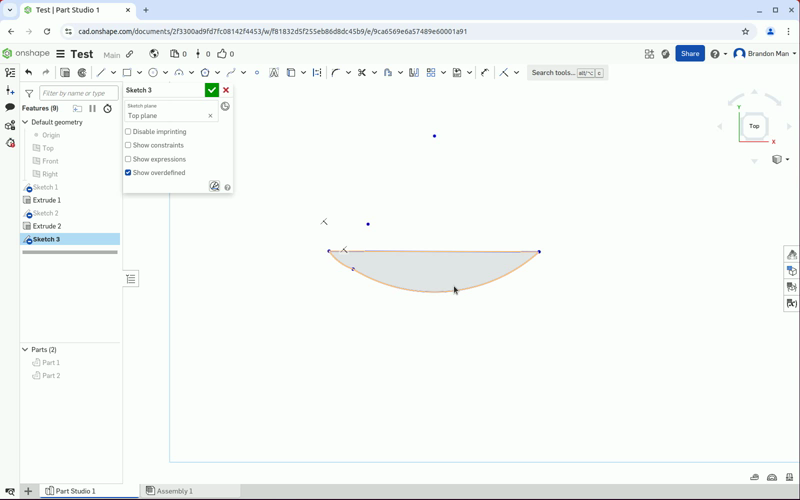
scroll(-6)
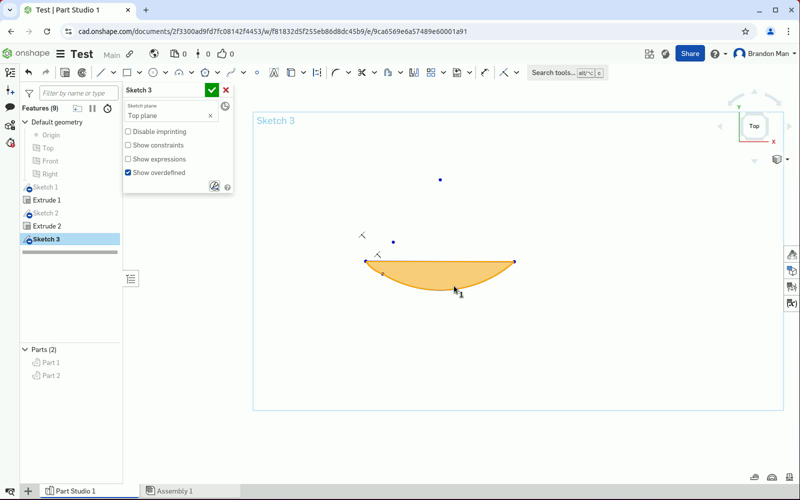
scroll(-6)
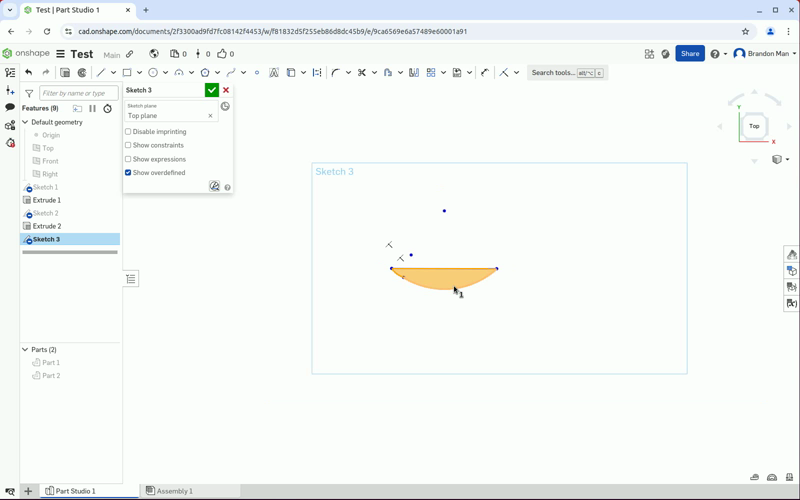
scroll(-6)
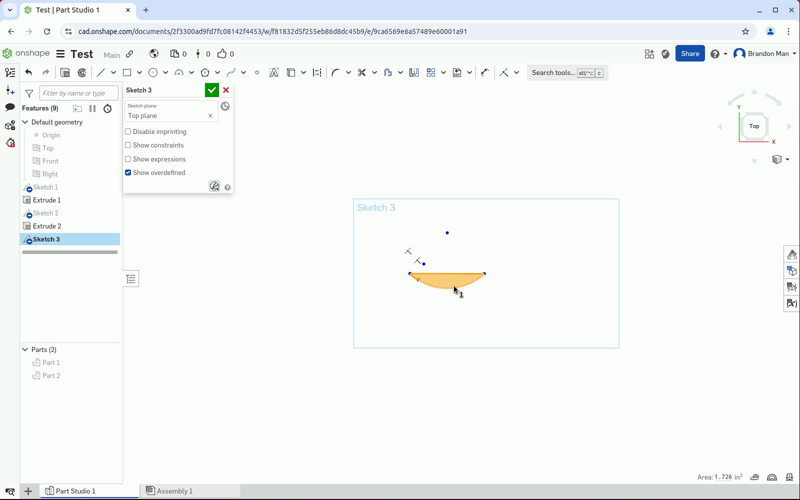
scroll(-6)
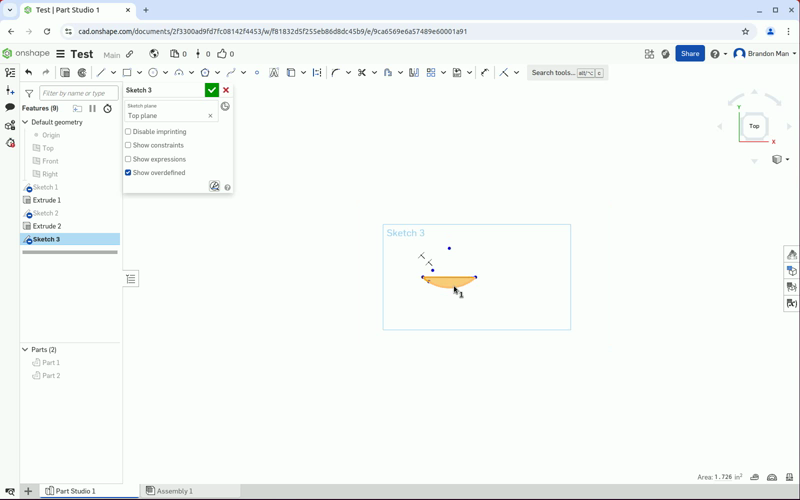
scroll(-6)
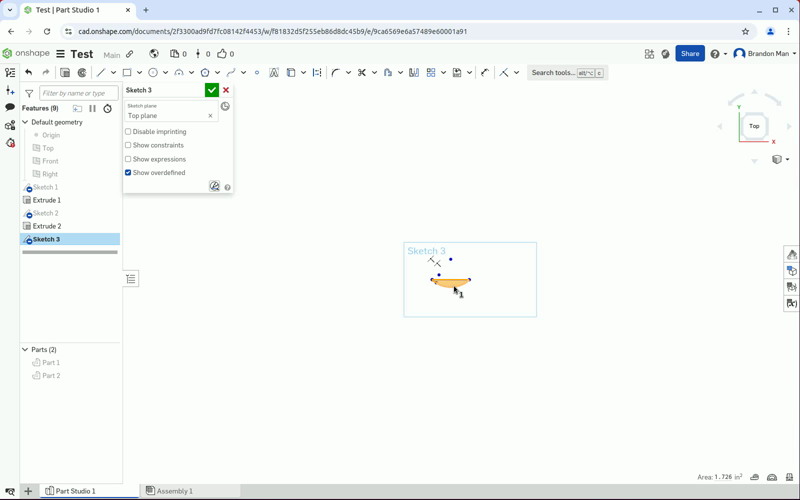
scroll(-6)
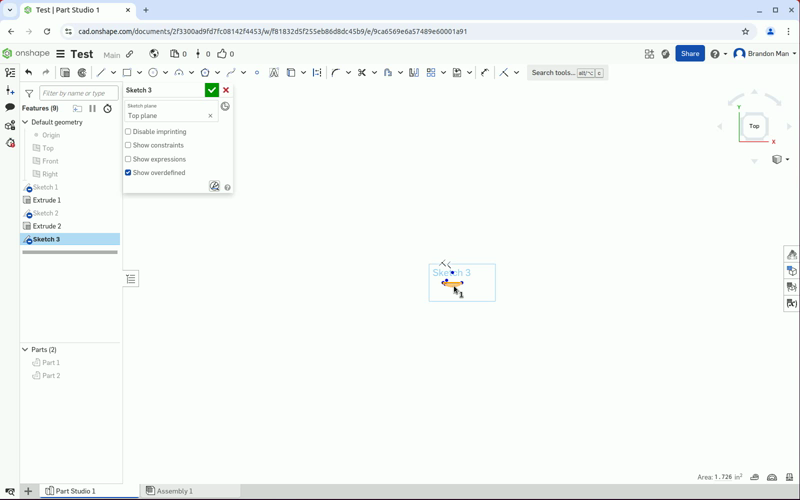
mouse_move(73, 352)
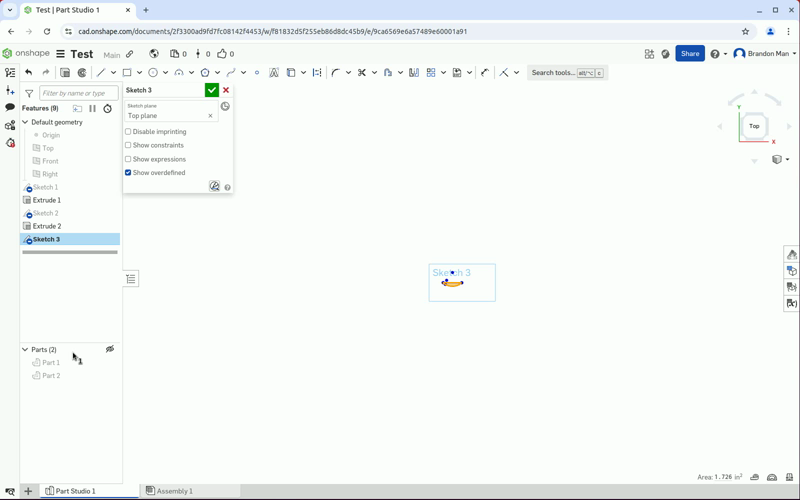
key(shift+y)
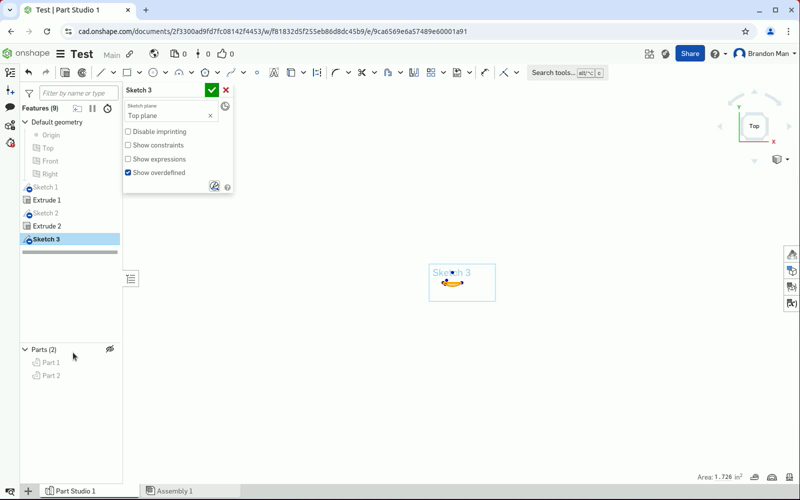
key(shift+e)
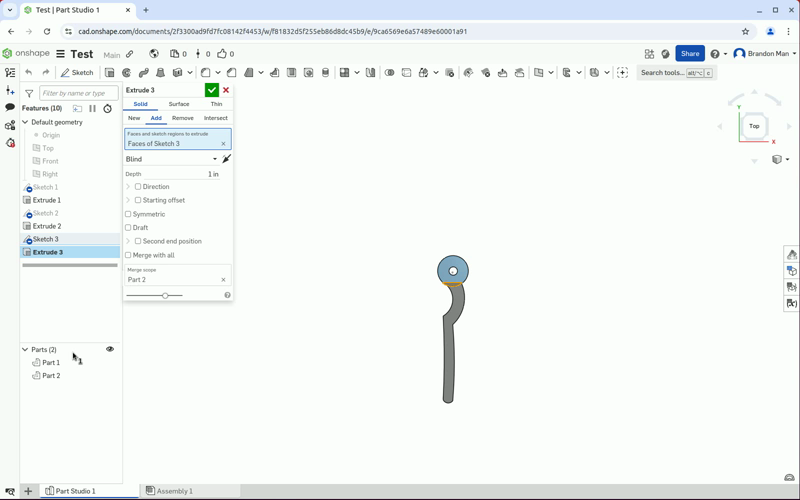
mouse_move(143, 106)
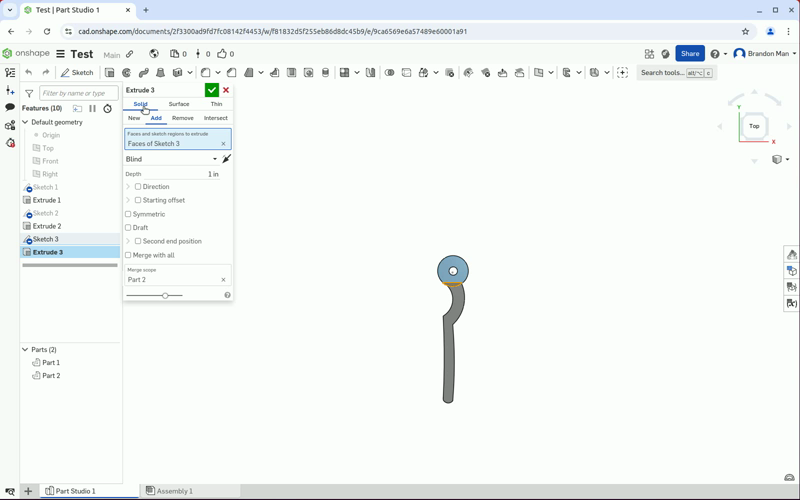
click(143, 106)
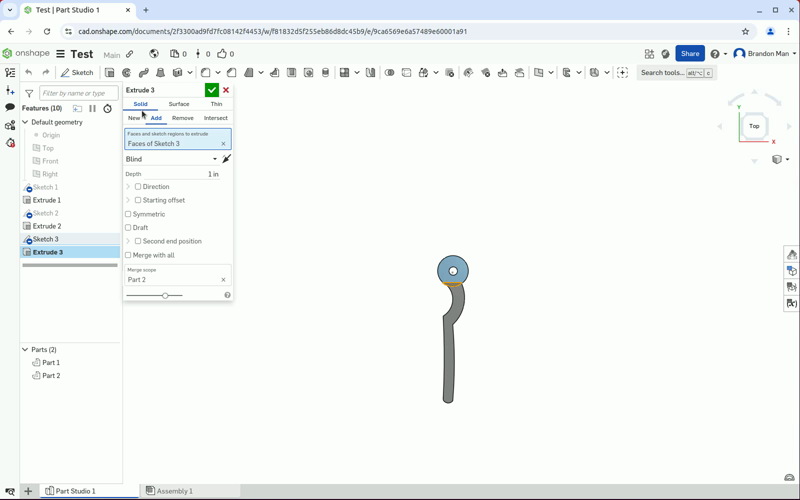
mouse_move(137, 120)
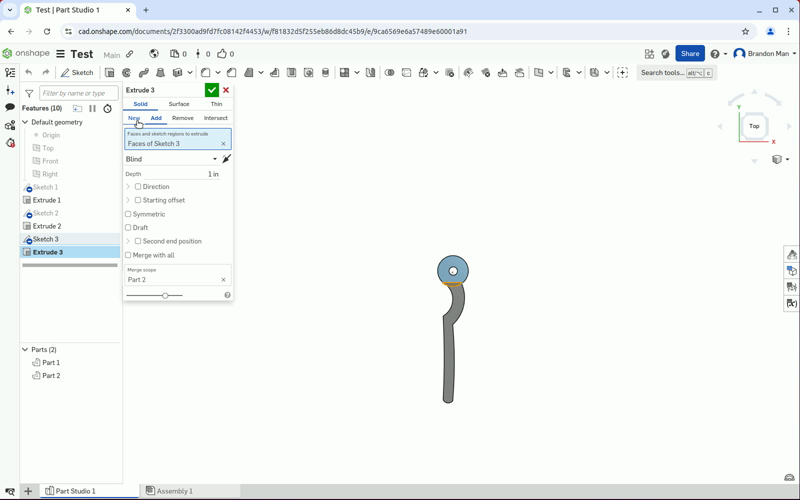
click(137, 120)
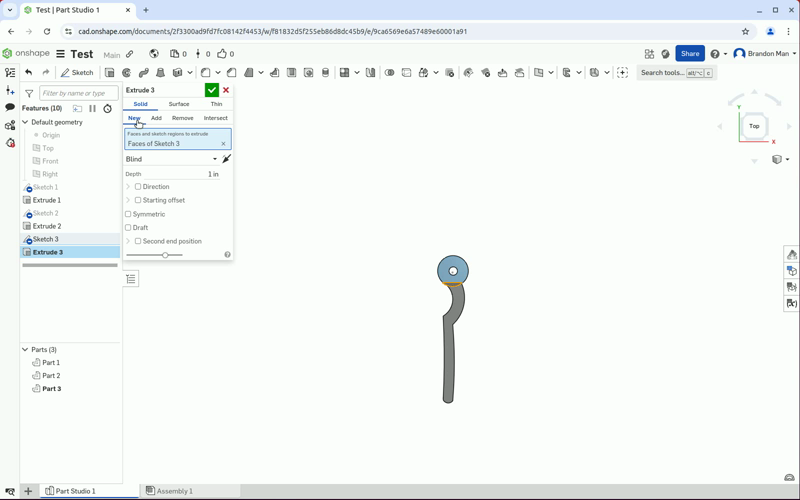
key(tab, 4)
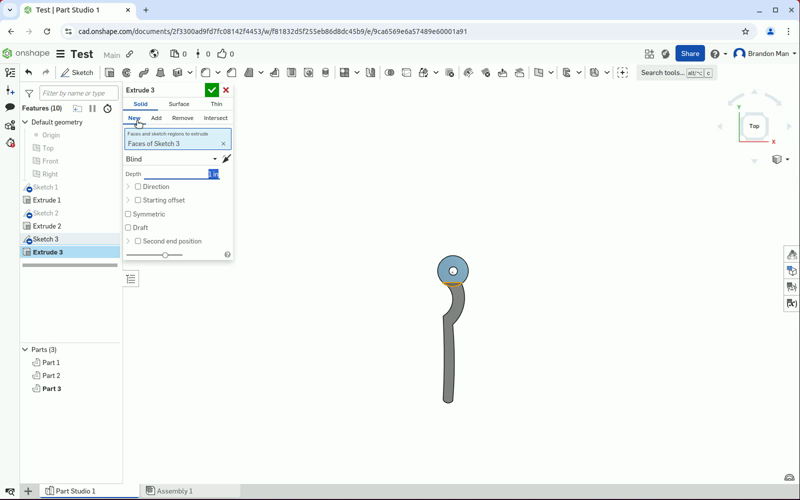
text(0.722)
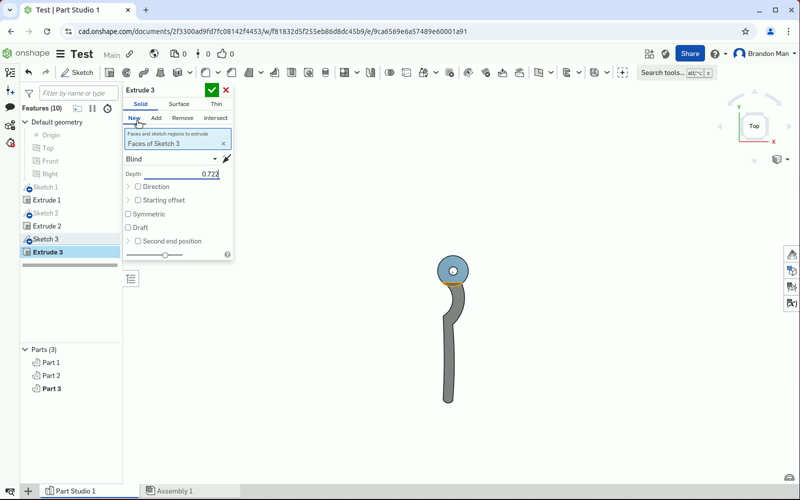
key(enter)
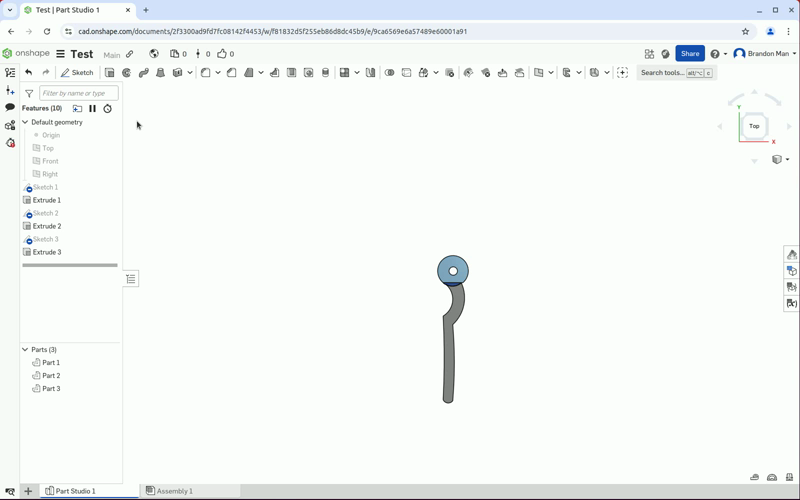
key(shift+h)
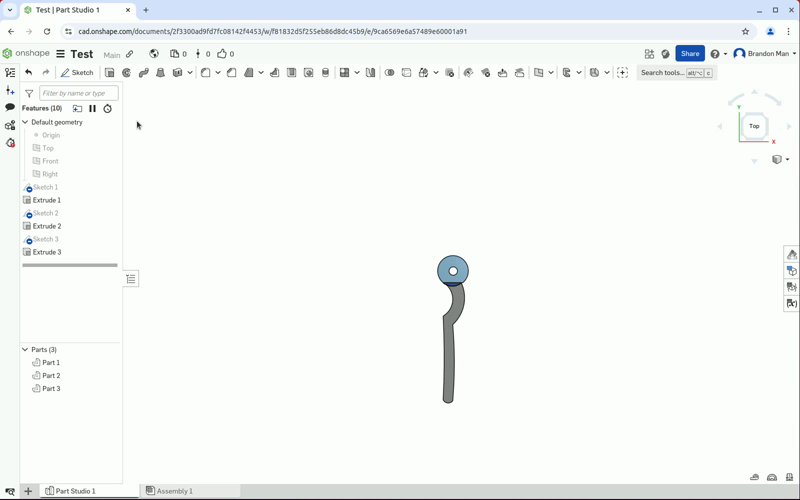
key(shift+h)
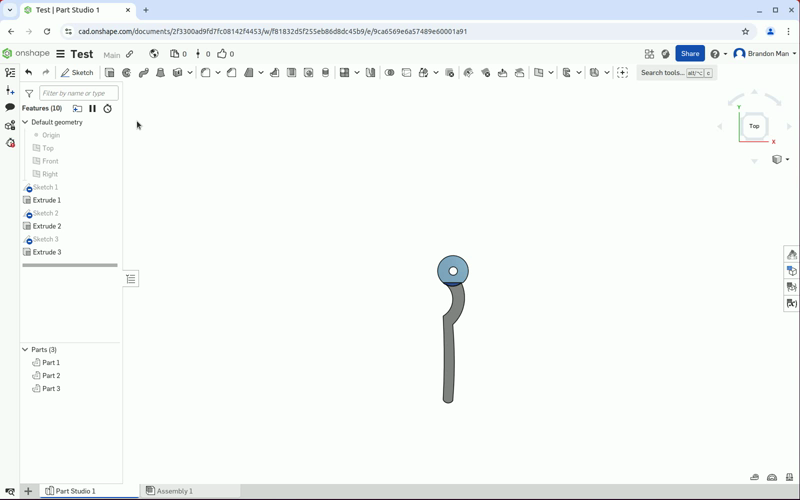
mouse_move(73, 189)
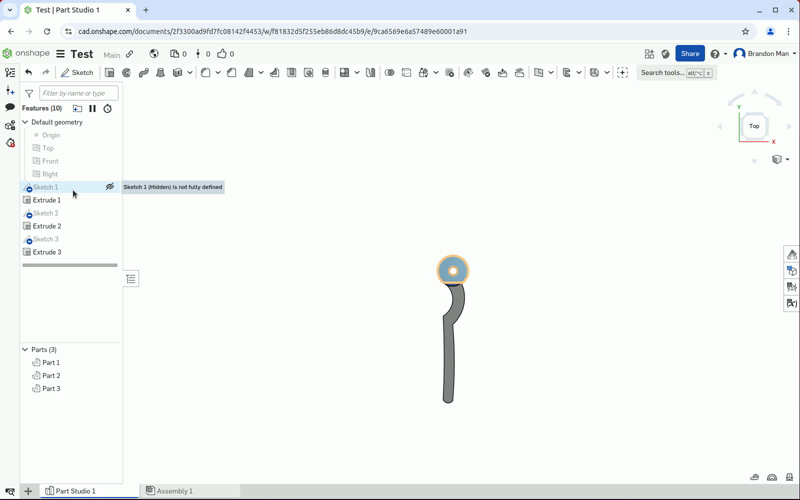
click(73, 189)
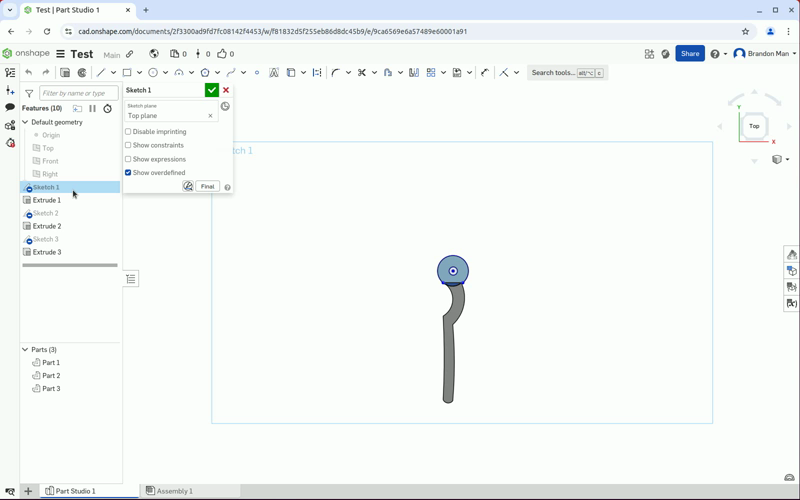
mouse_move(229, 92)
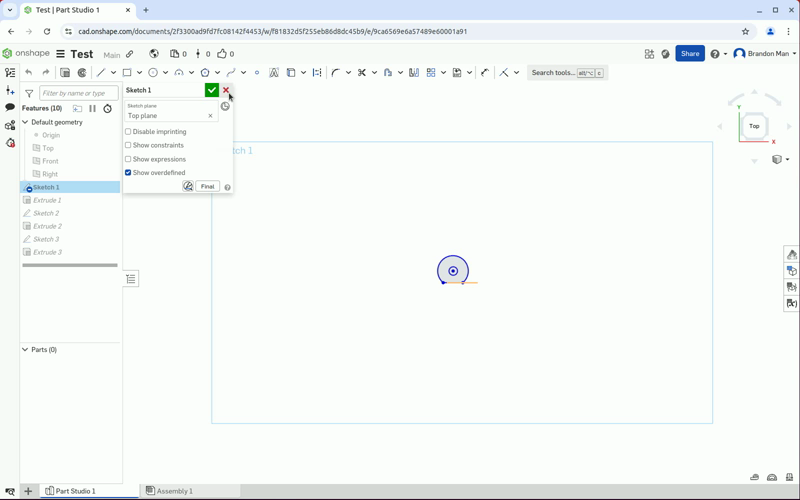
click(229, 92)
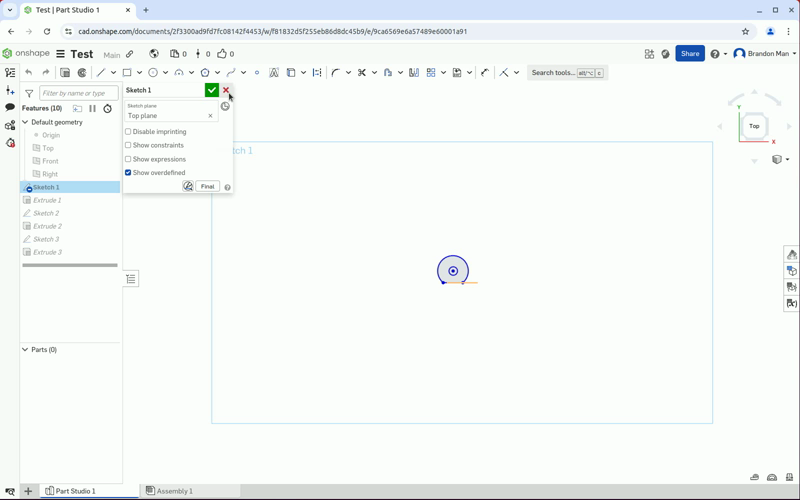
key(shift+s)
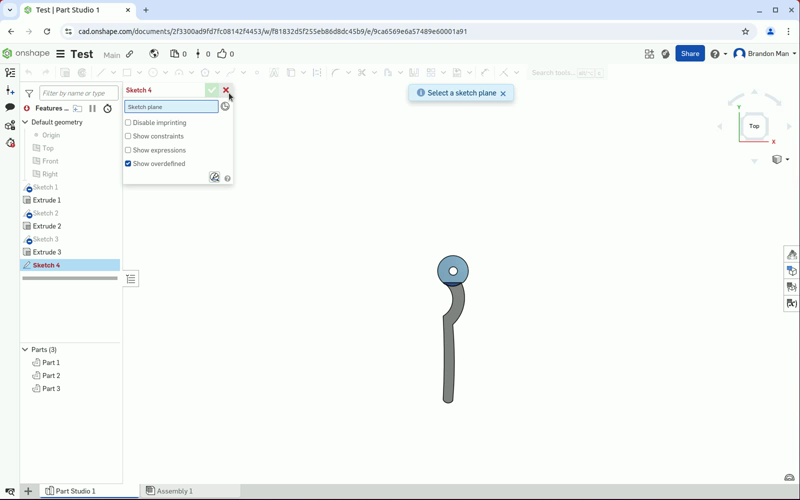
mouse_move(73, 150)
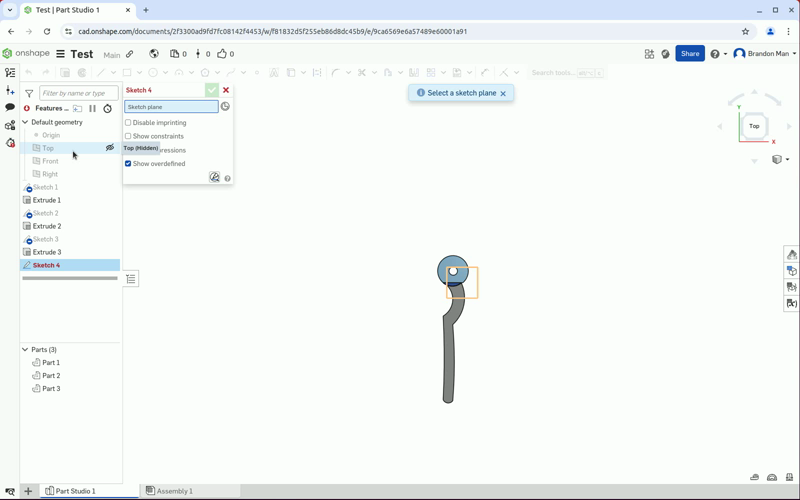
click(73, 150)
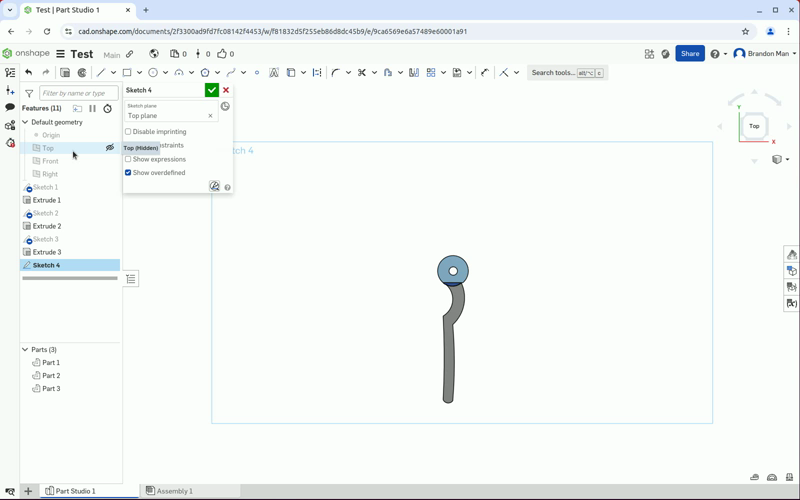
mouse_move(73, 352)
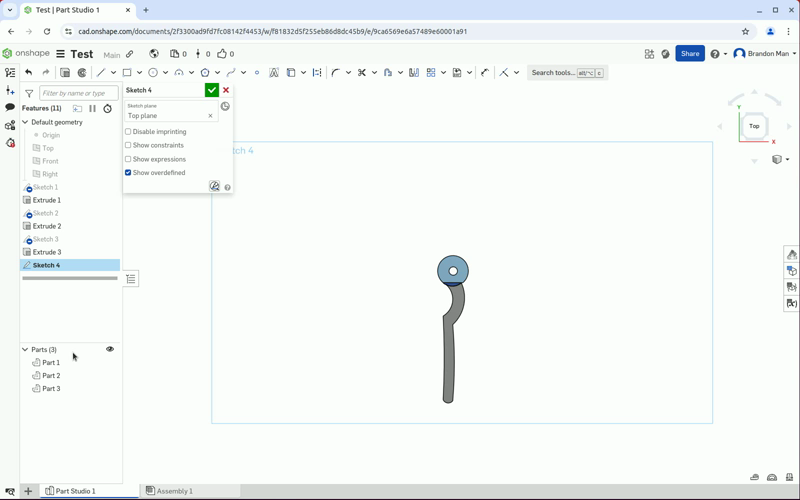
key(y)
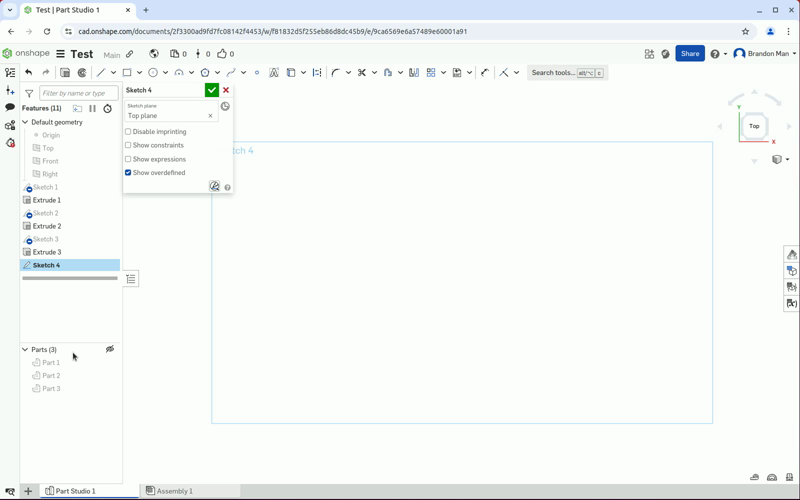
key(a)
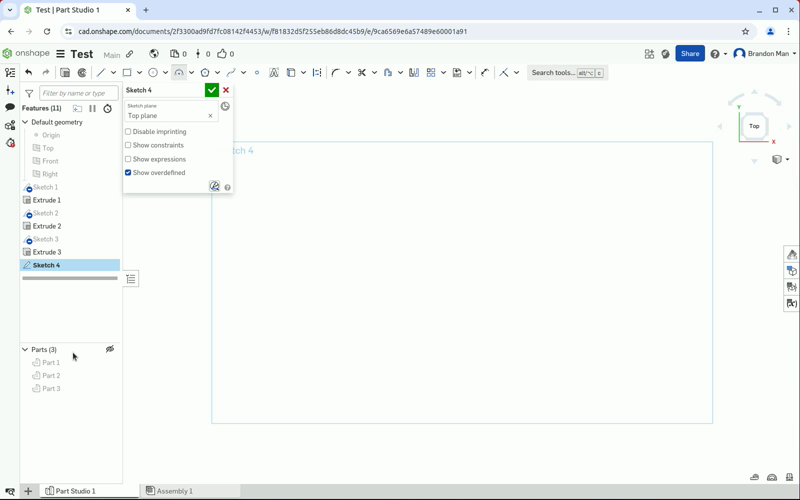
key_down(shift)
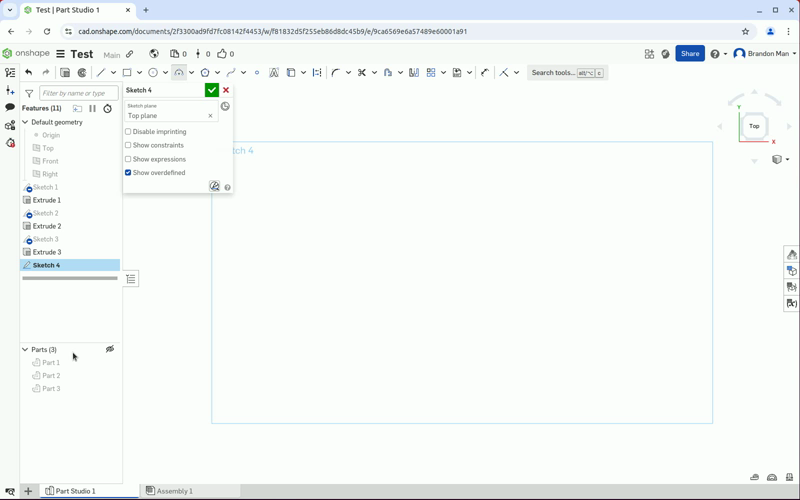
mouse_move(438, 271)
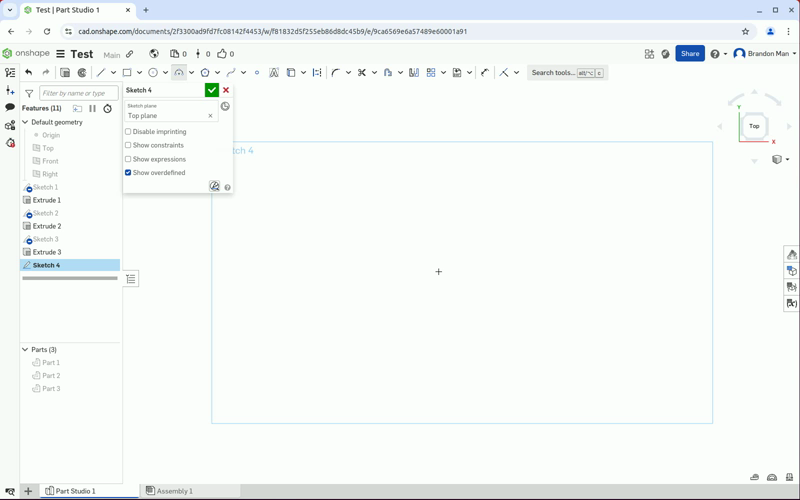
click(438, 271)
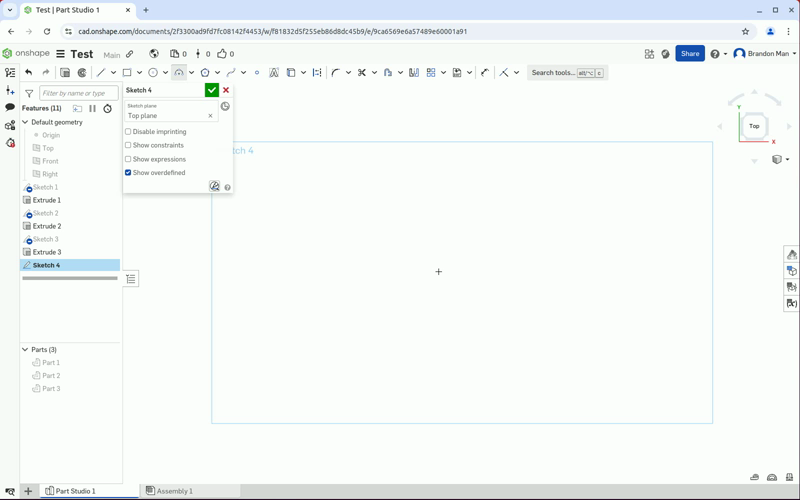
key_up(shift)
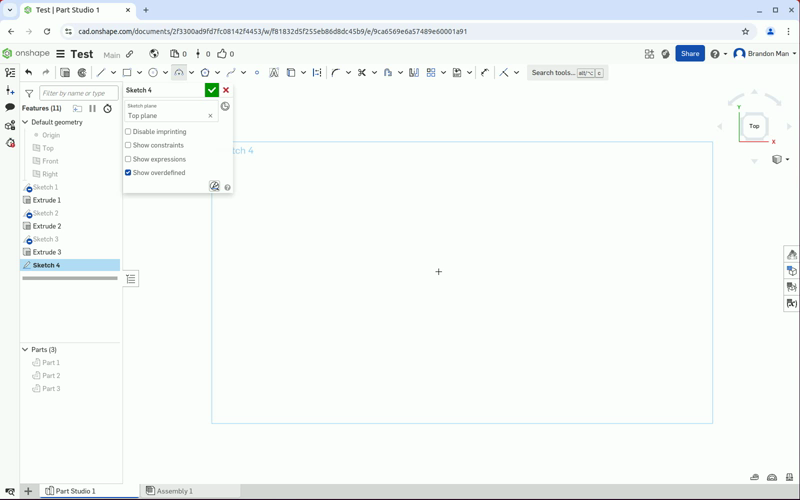
key_down(shift)
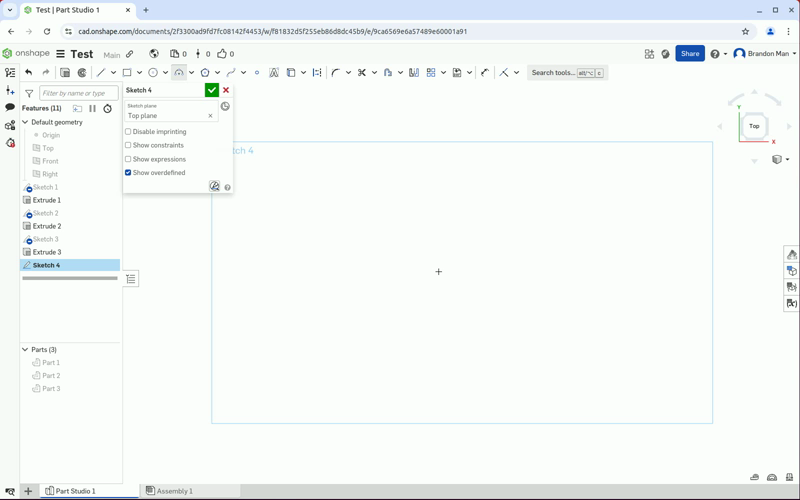
mouse_move(461, 261)
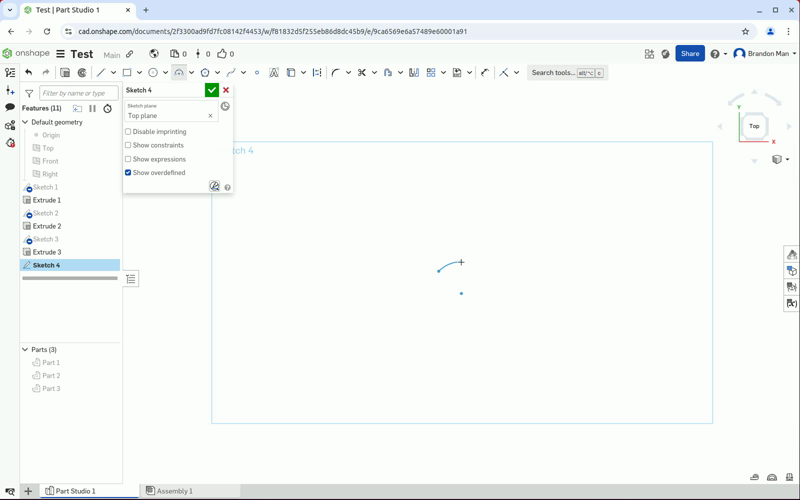
click(461, 261)
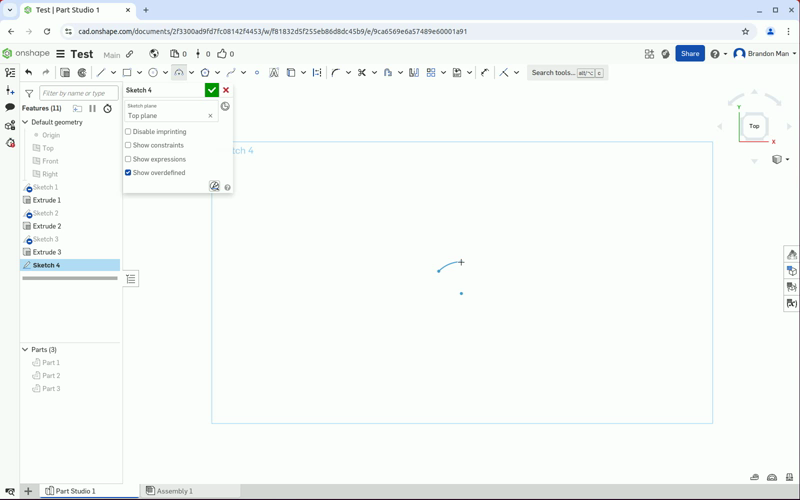
mouse_move(447, 259)
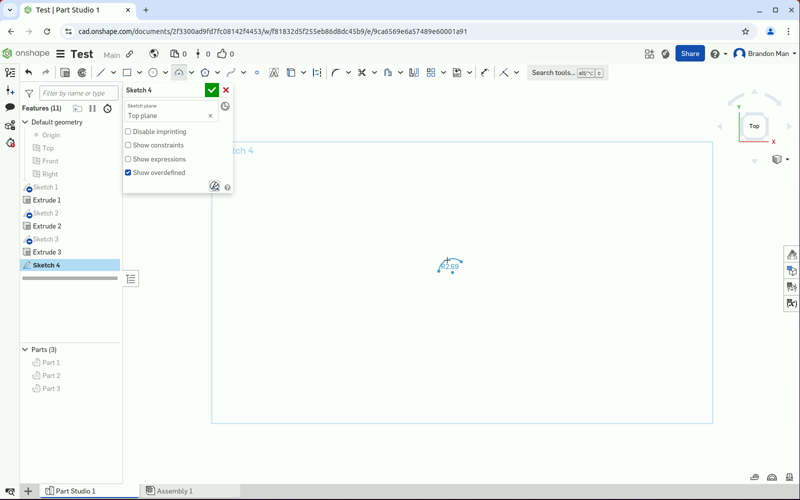
click(447, 259)
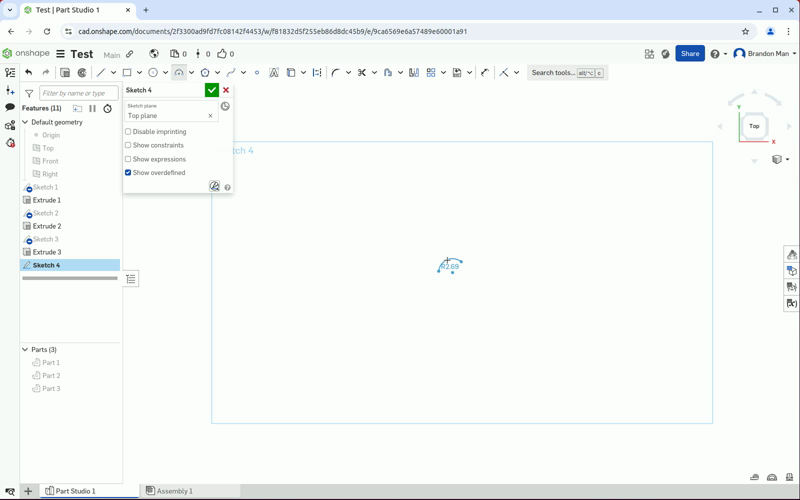
key_up(shift)
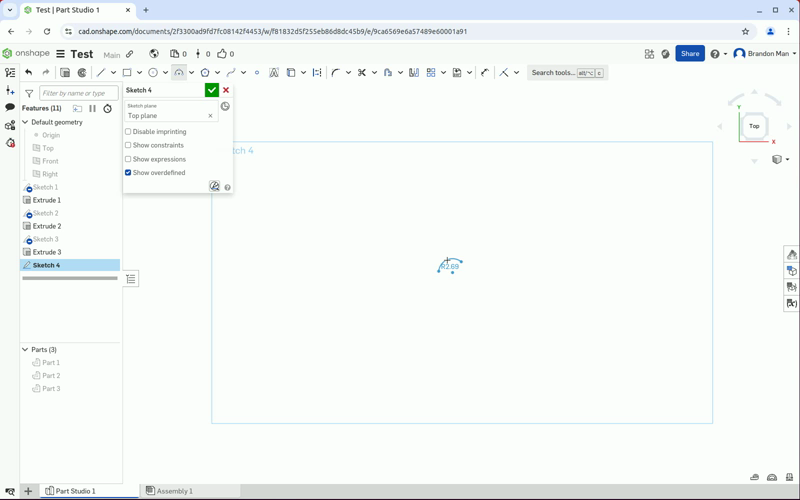
mouse_move(461, 261)
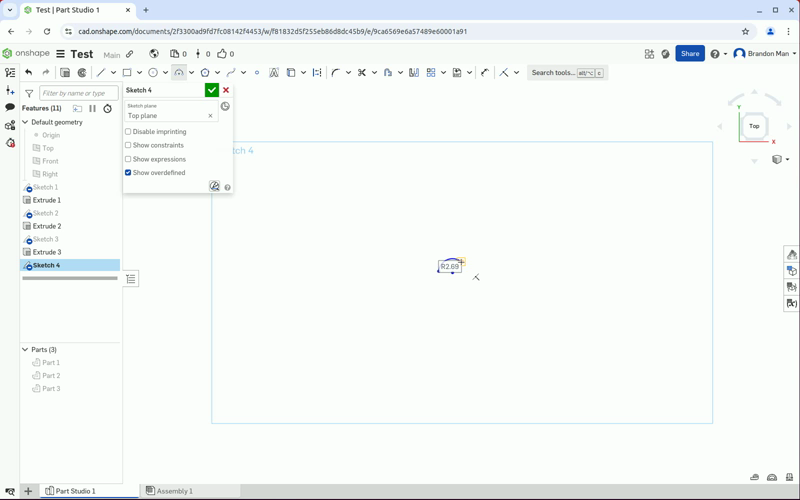
click(461, 261)
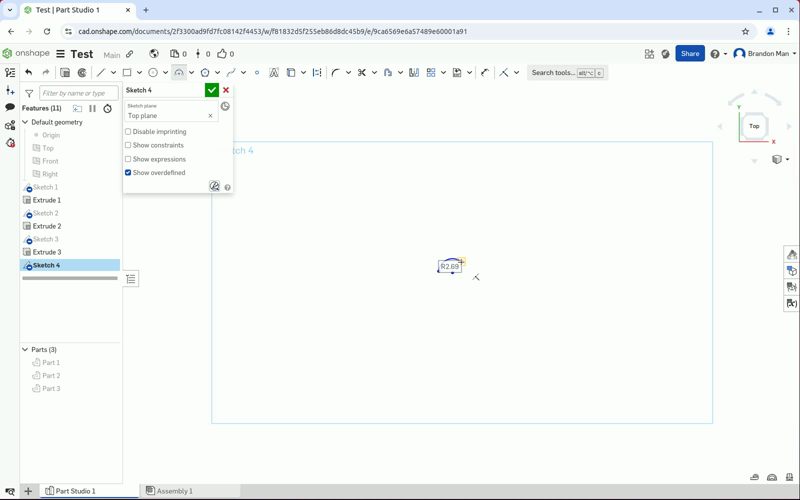
key_down(shift)
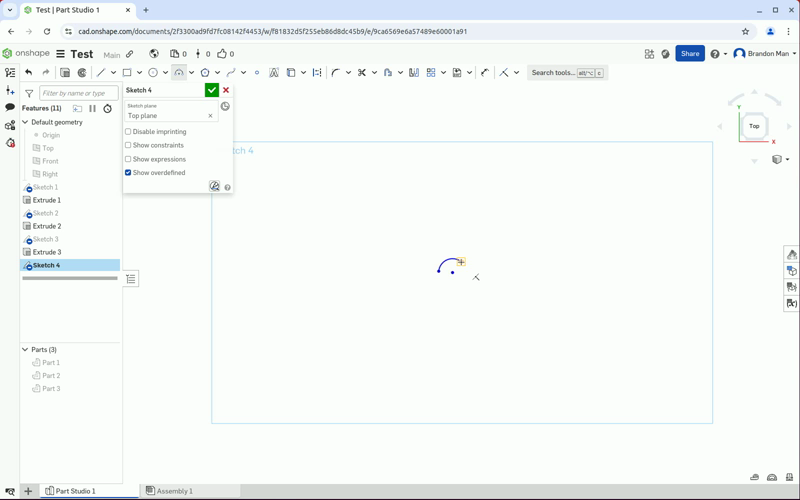
mouse_move(461, 208)
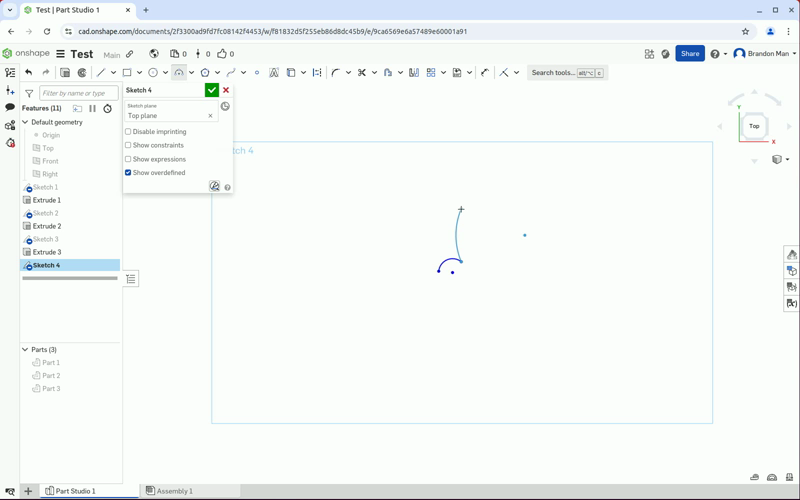
click(461, 208)
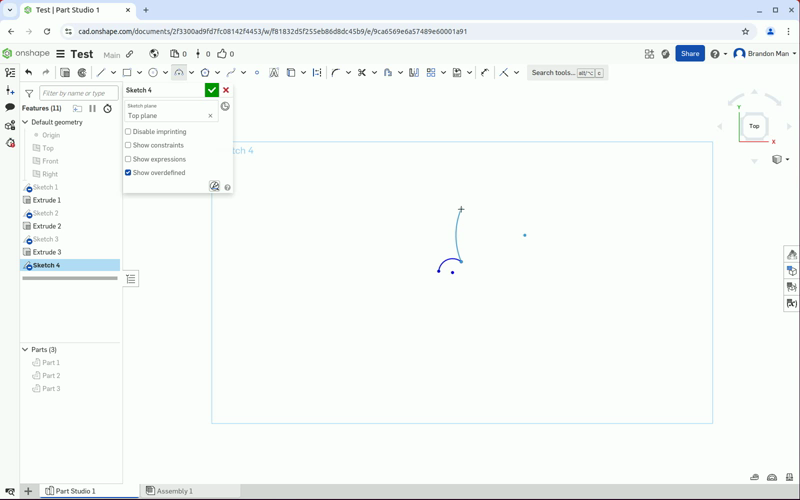
mouse_move(454, 235)
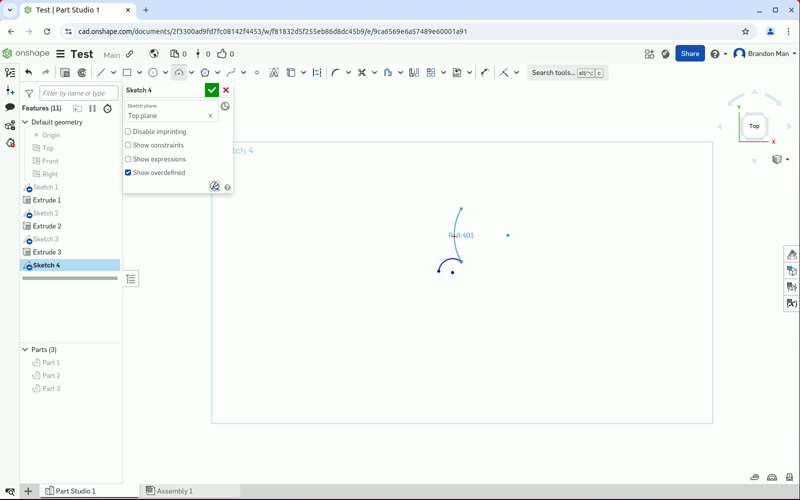
click(454, 235)
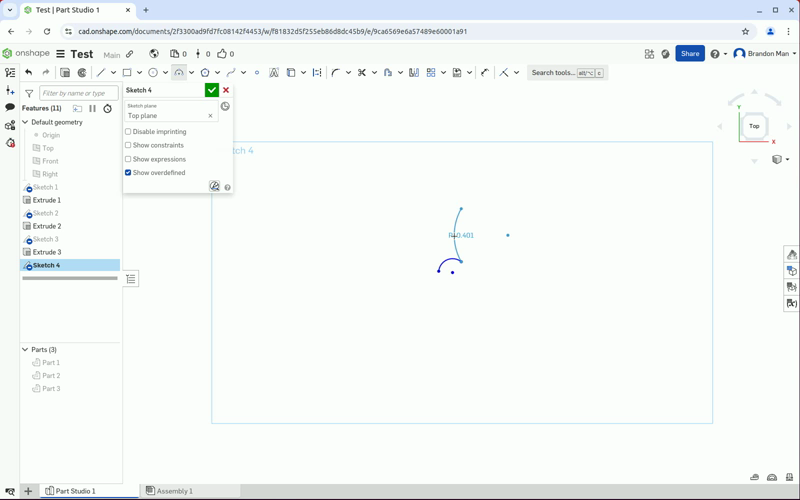
key_up(shift)
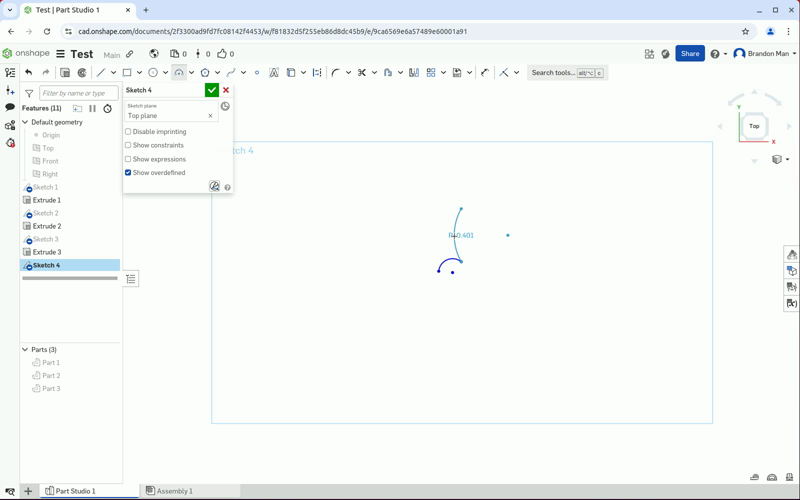
mouse_move(461, 208)
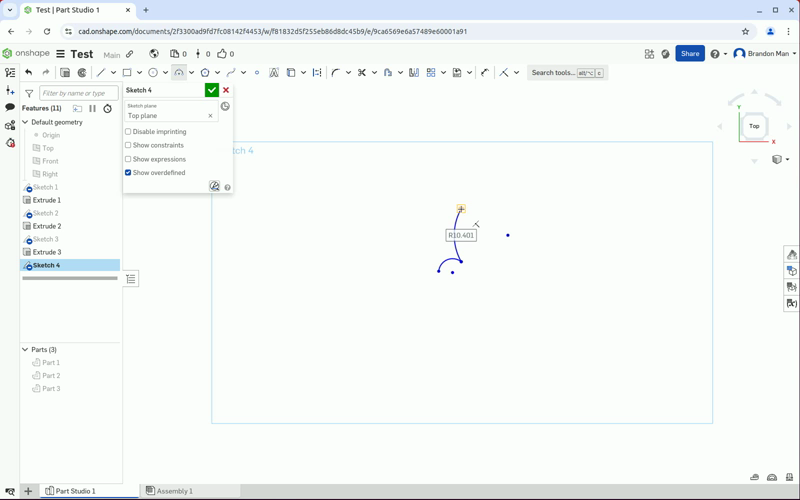
click(461, 208)
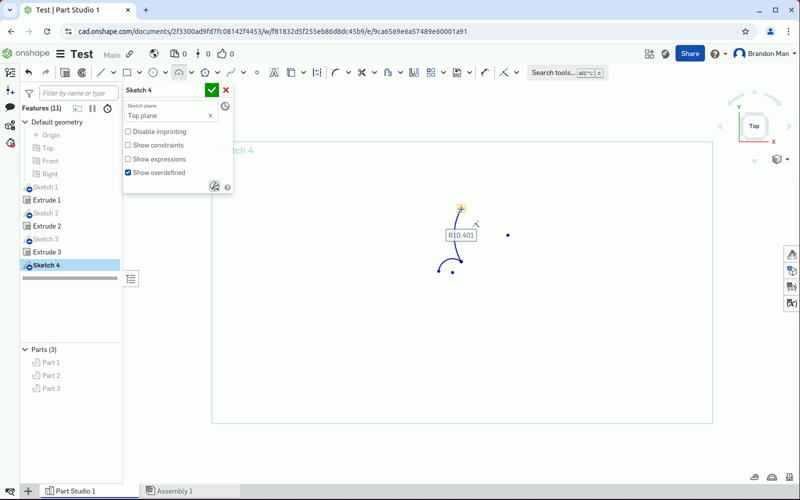
key_down(shift)
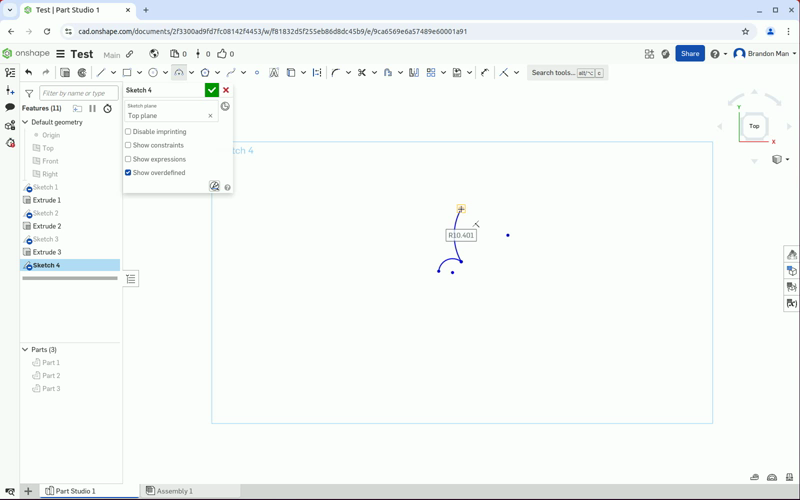
mouse_move(457, 204)
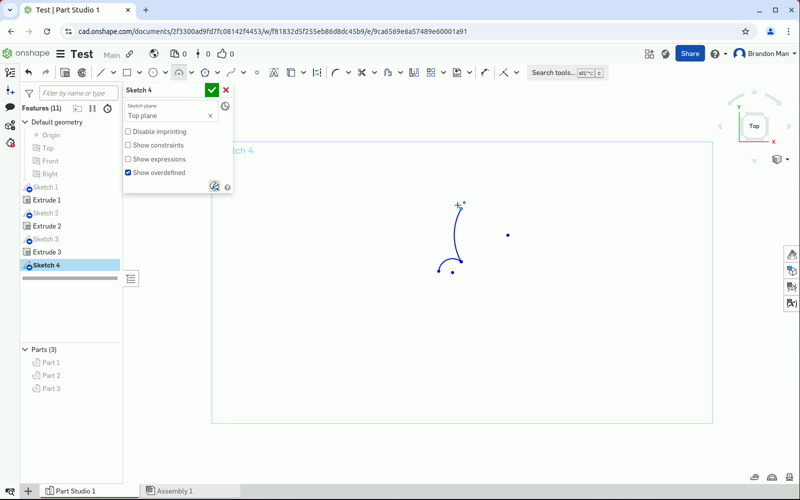
scroll(6)
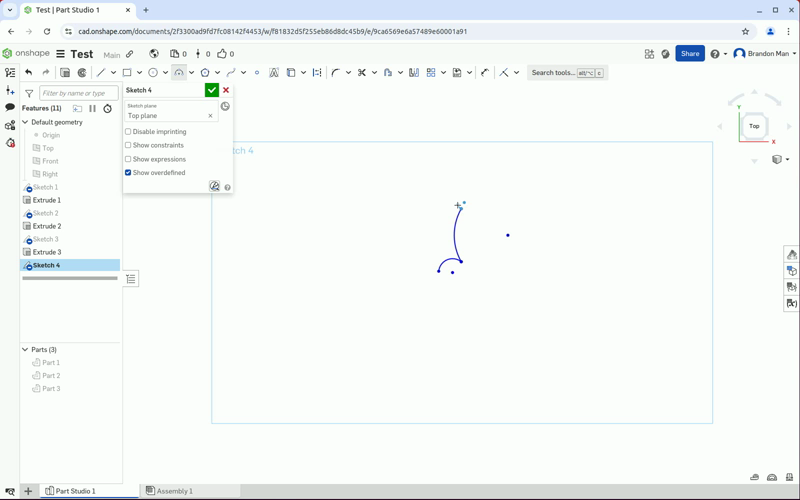
scroll(6)
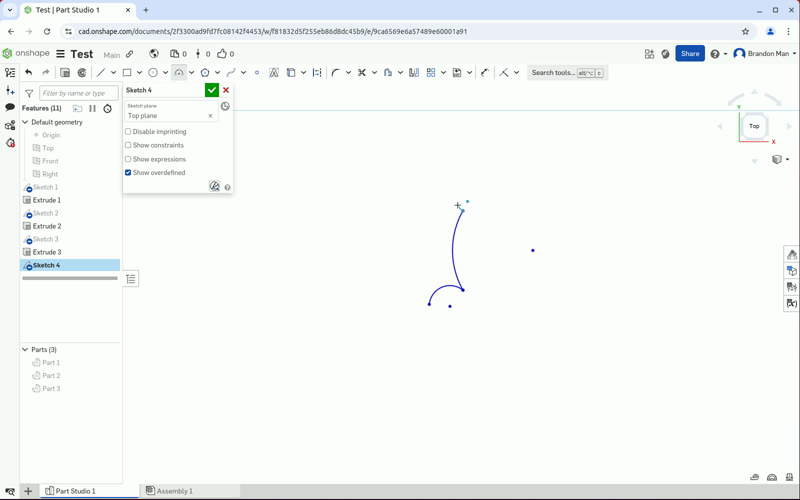
scroll(6)
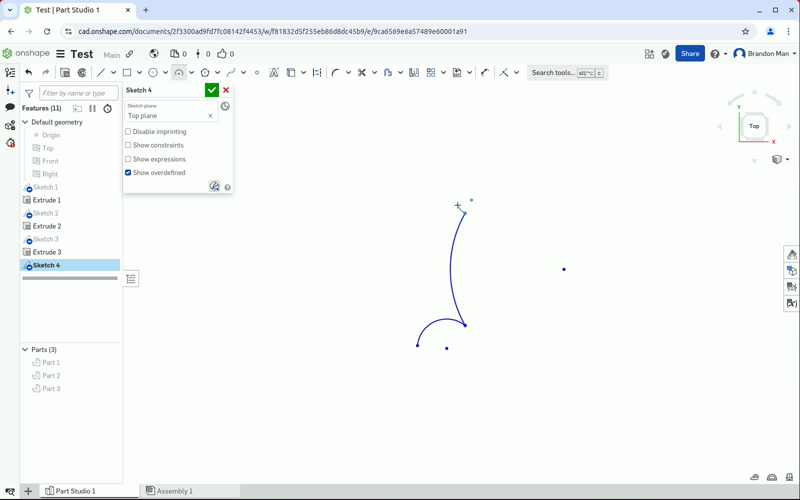
scroll(6)
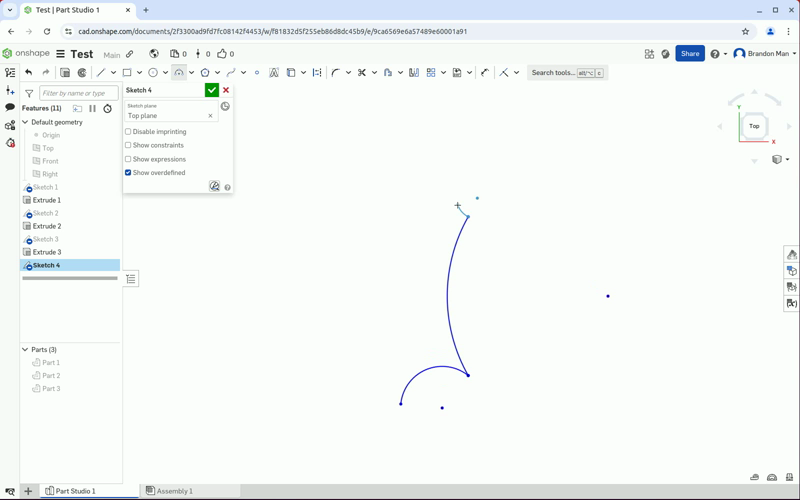
scroll(6)
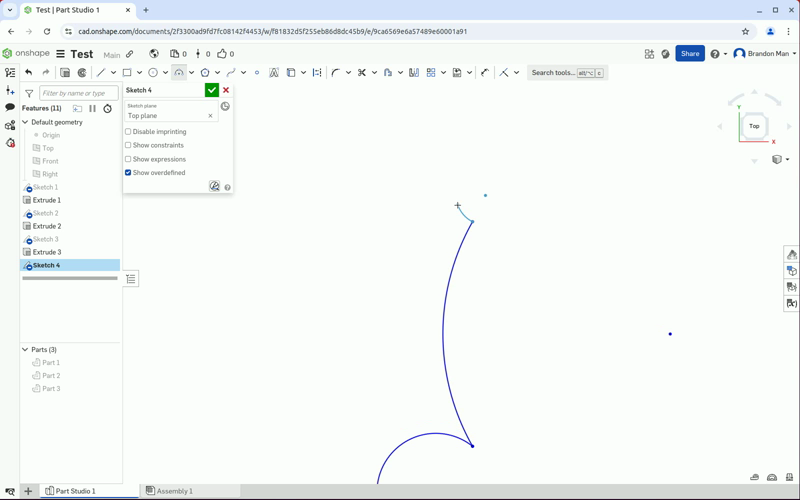
scroll(6)
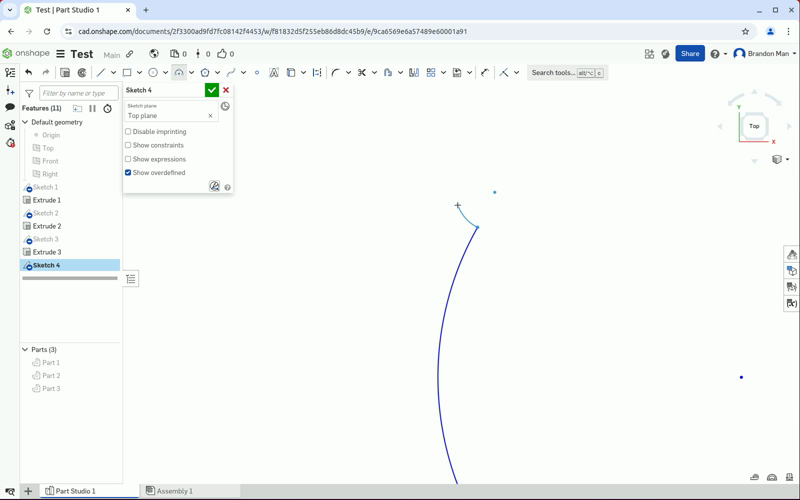
scroll(6)
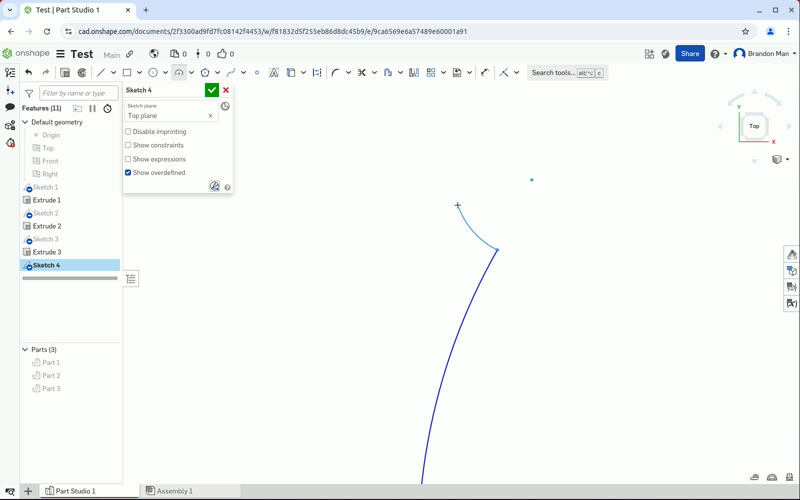
click(457, 204)
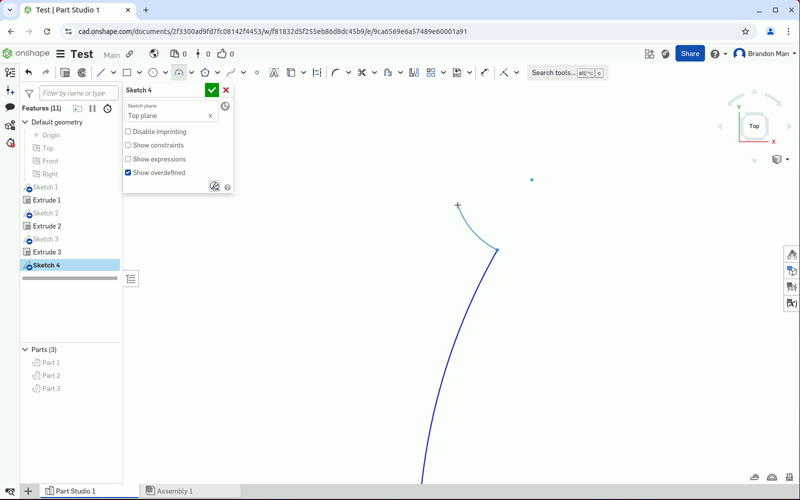
scroll(-6)
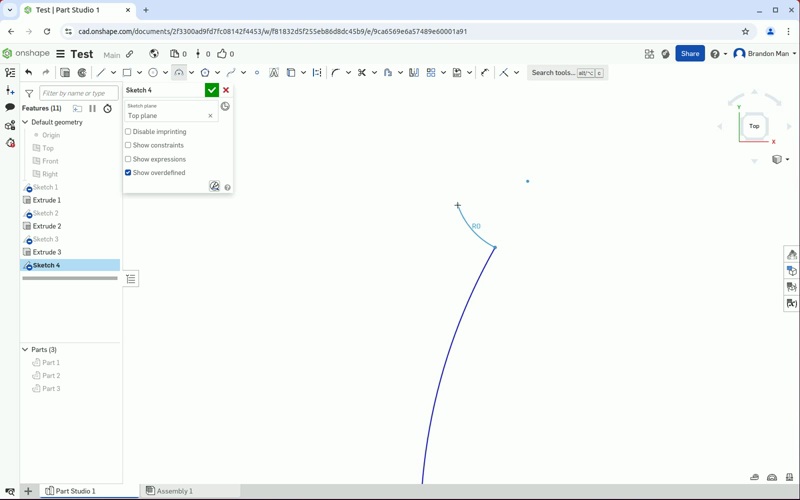
scroll(-6)
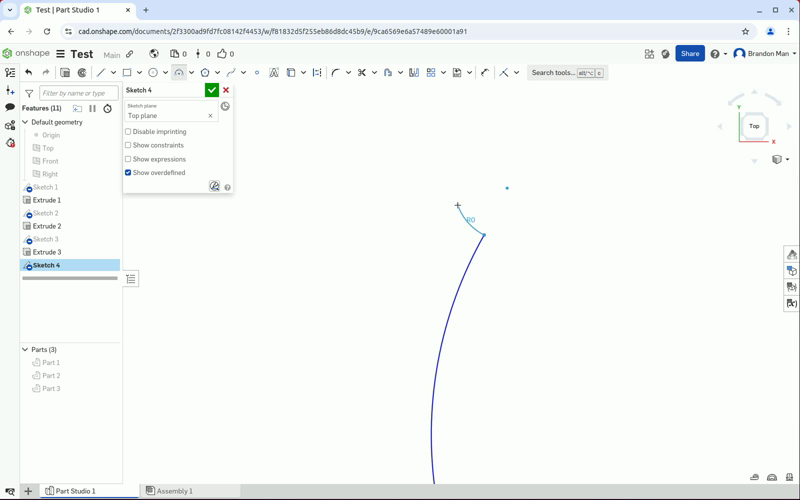
scroll(-6)
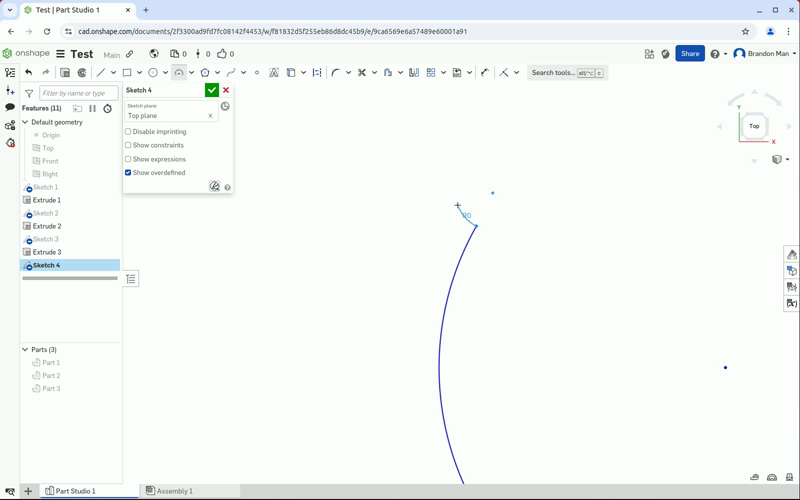
scroll(-6)
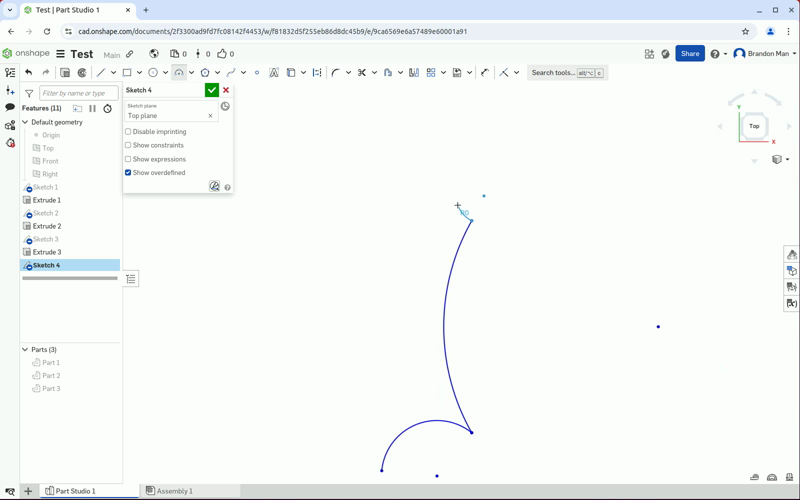
scroll(-6)
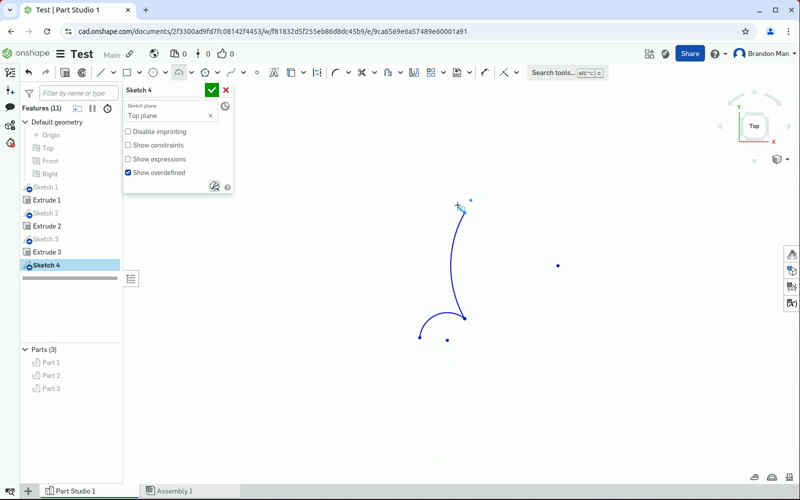
scroll(-6)
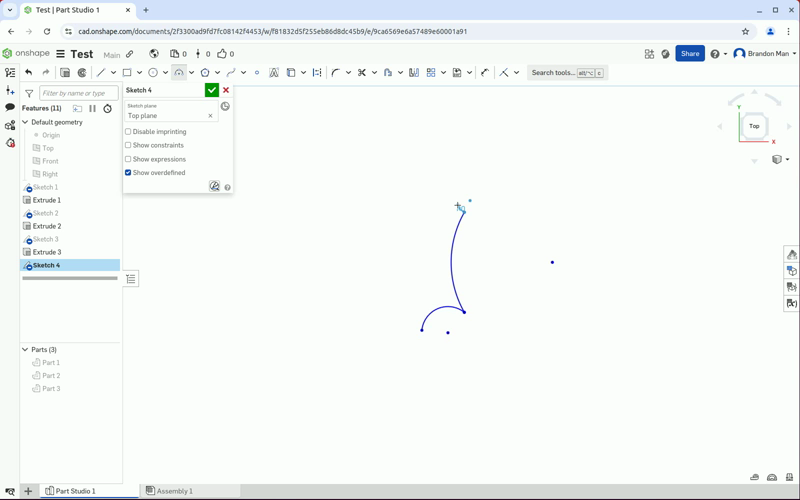
scroll(-6)
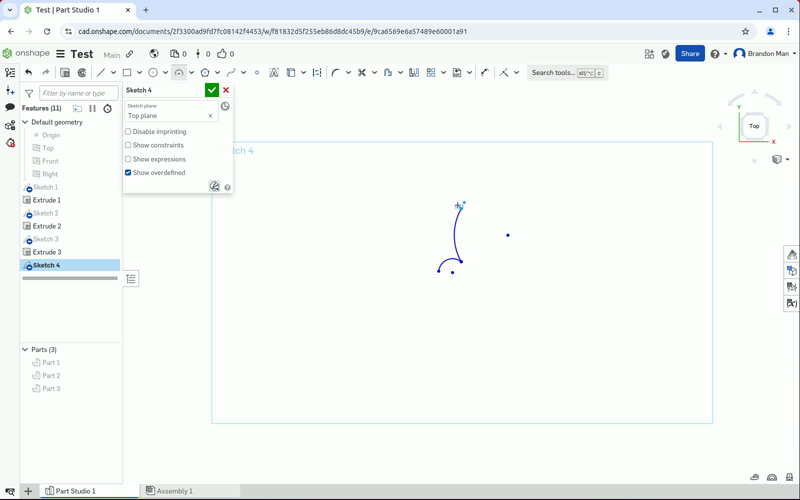
mouse_move(461, 205)
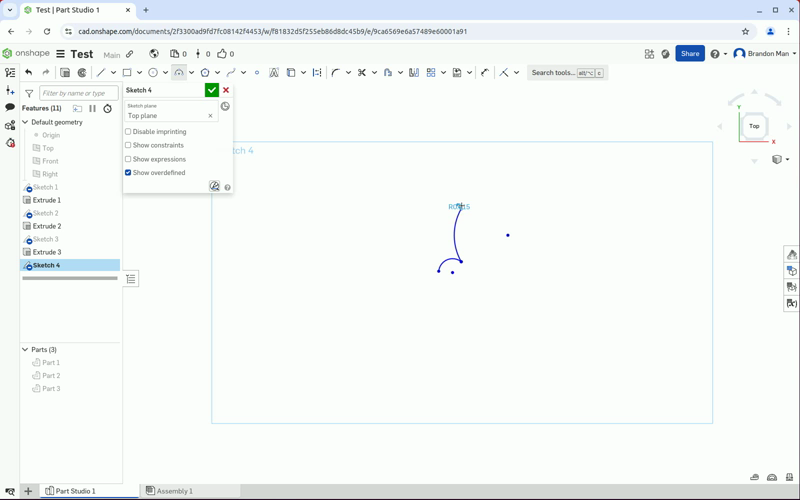
scroll(6)
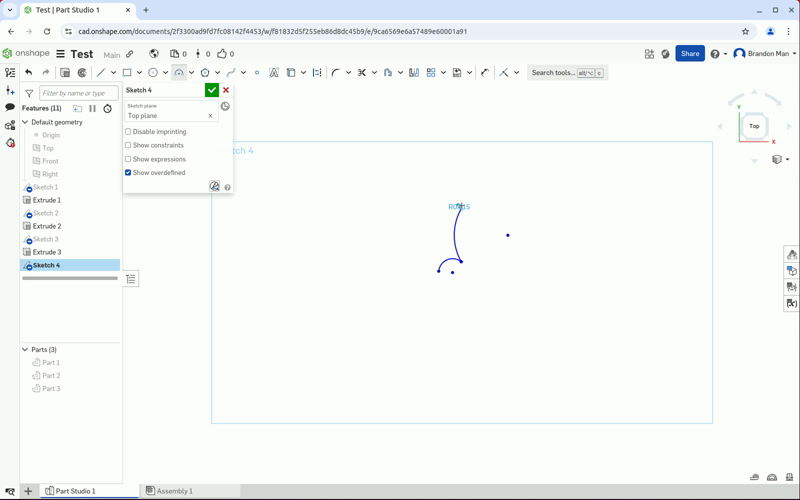
scroll(6)
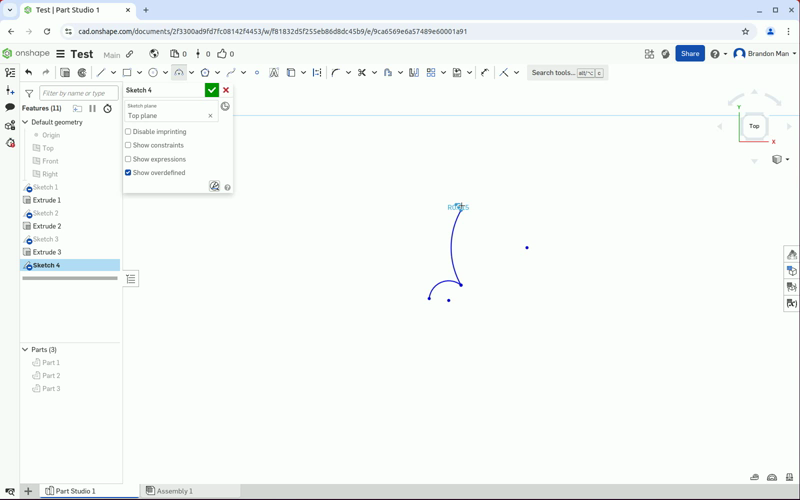
scroll(6)
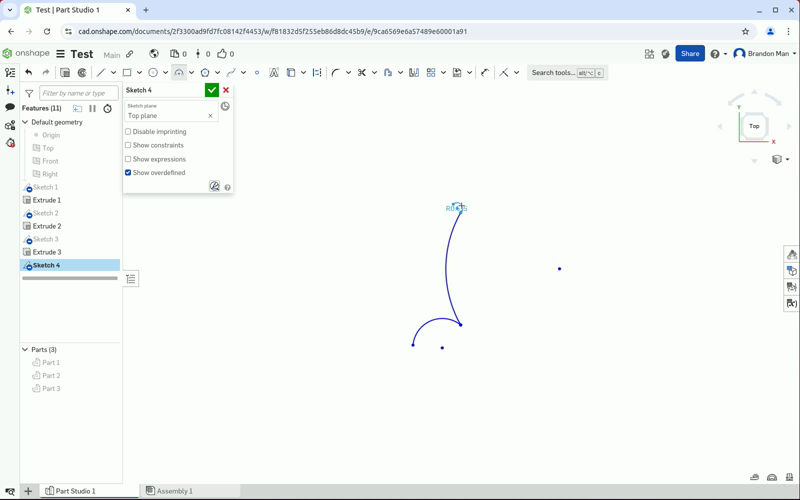
scroll(6)
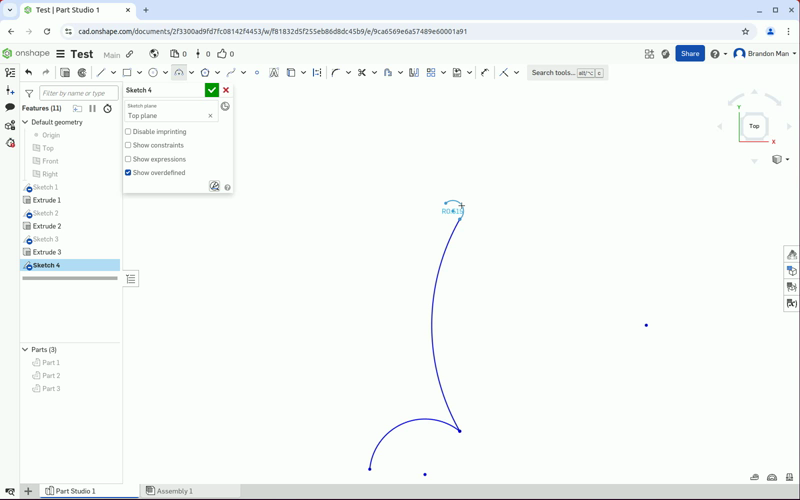
scroll(6)
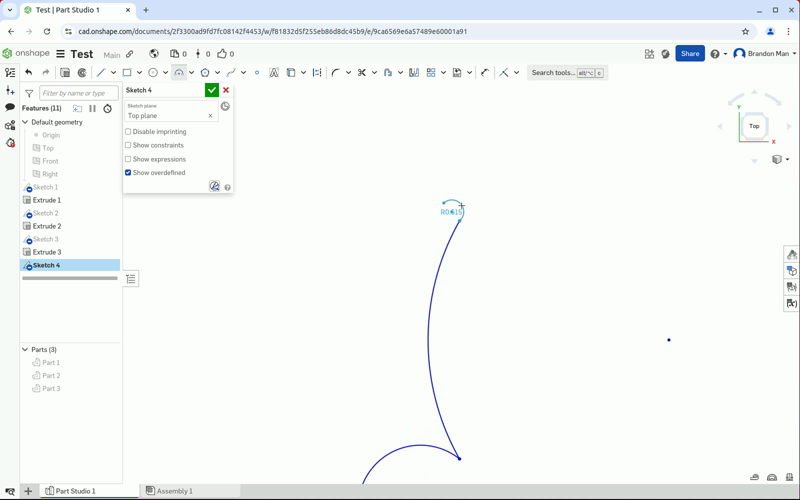
scroll(6)
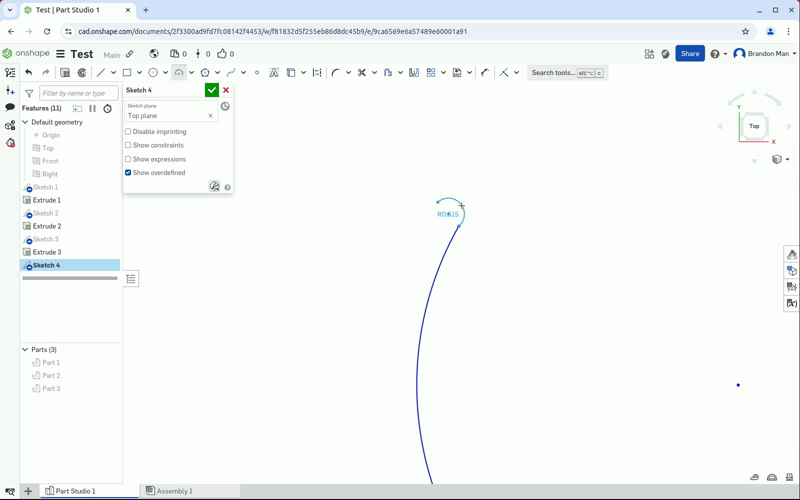
scroll(6)
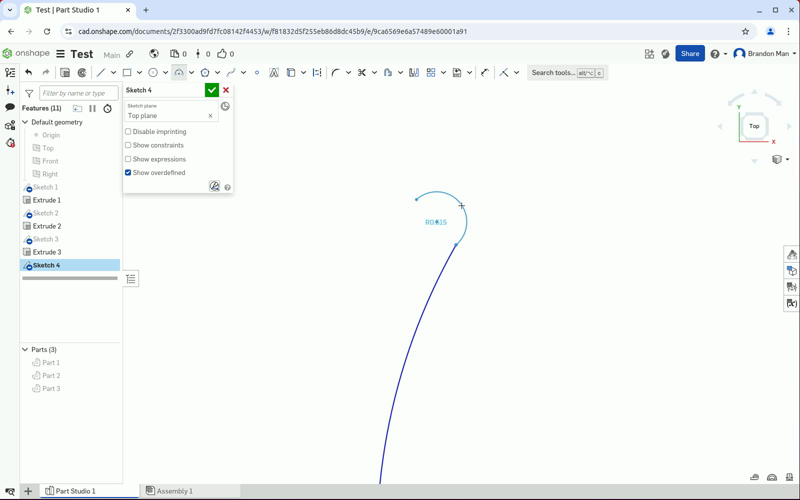
click(461, 205)
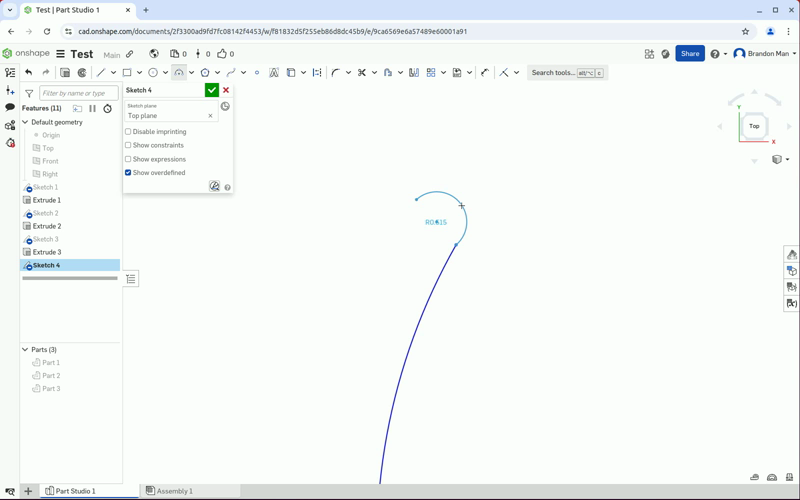
scroll(-6)
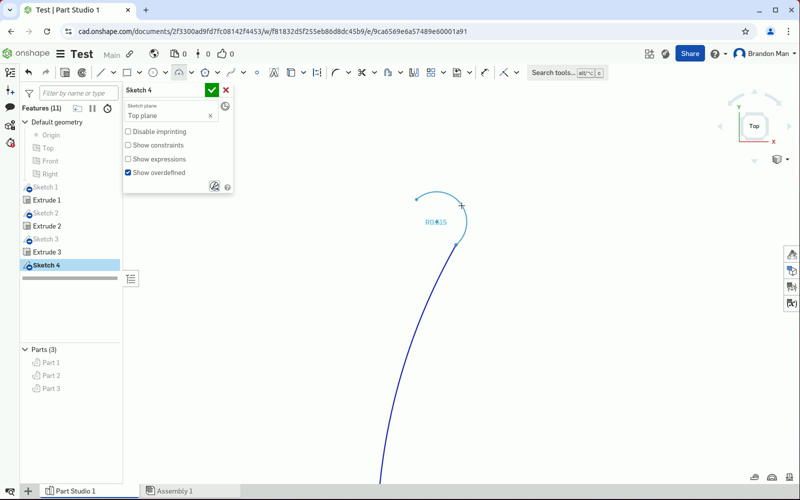
scroll(-6)
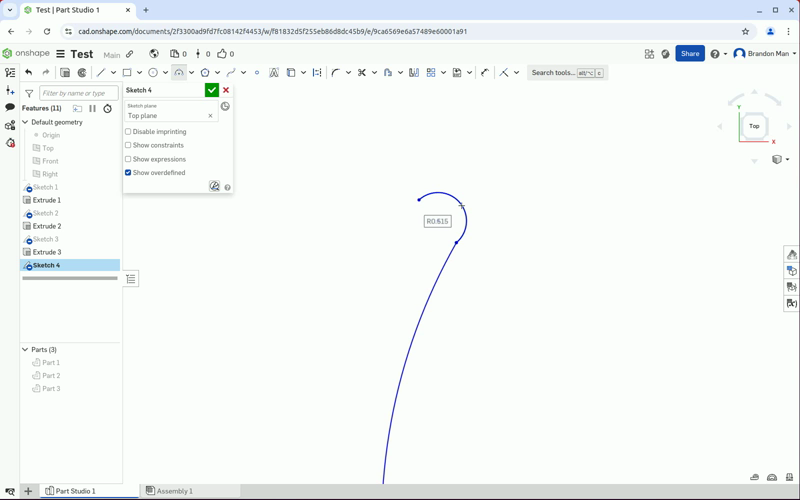
scroll(-6)
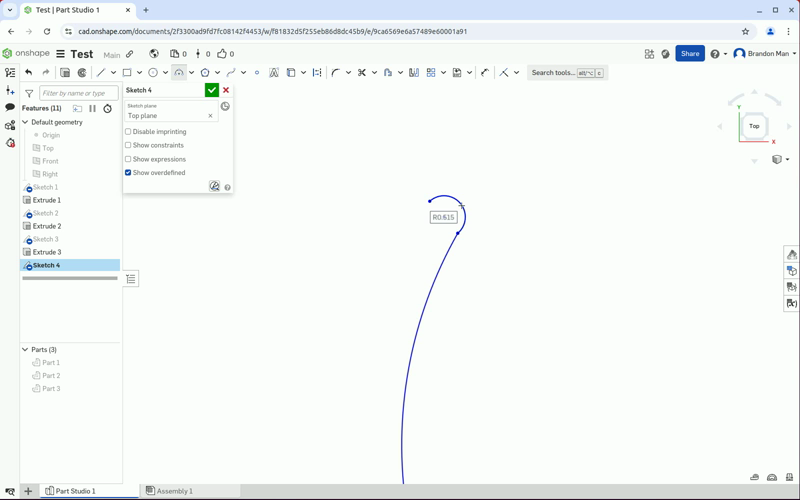
scroll(-6)
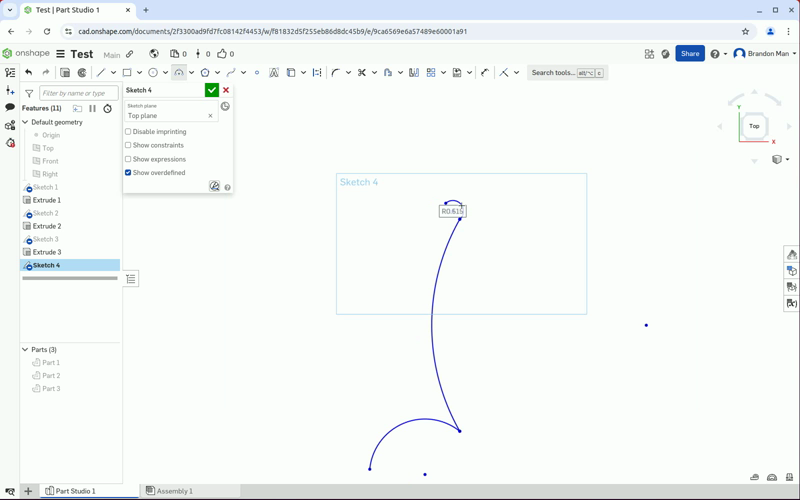
scroll(-6)
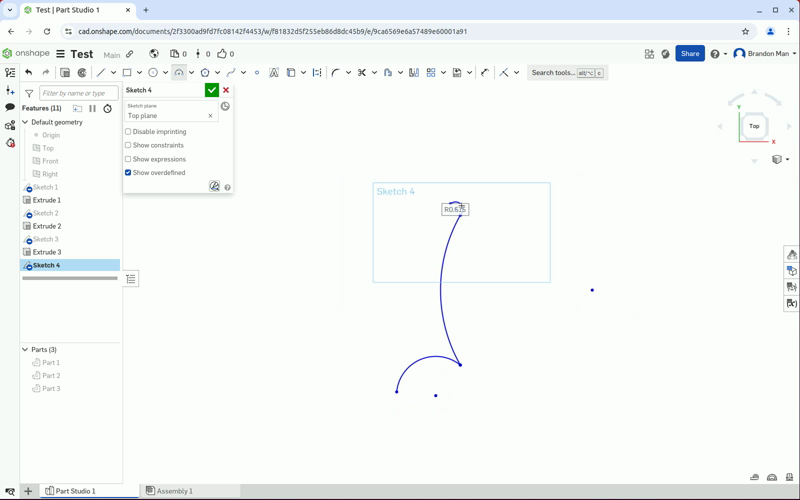
scroll(-6)
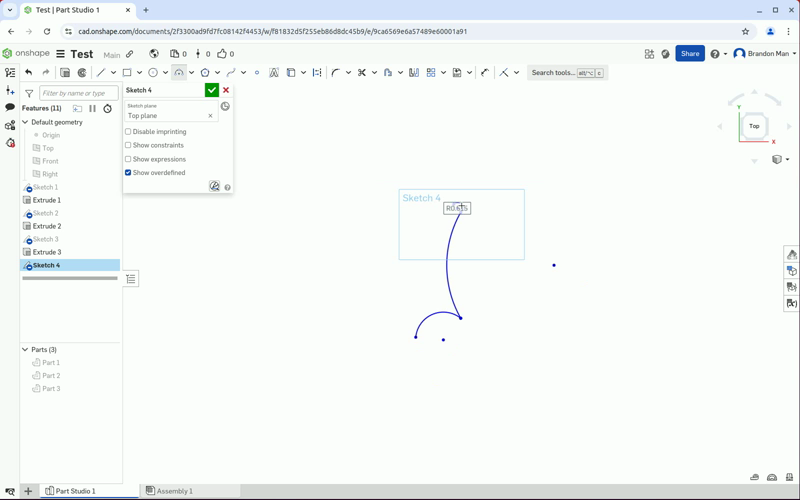
scroll(-6)
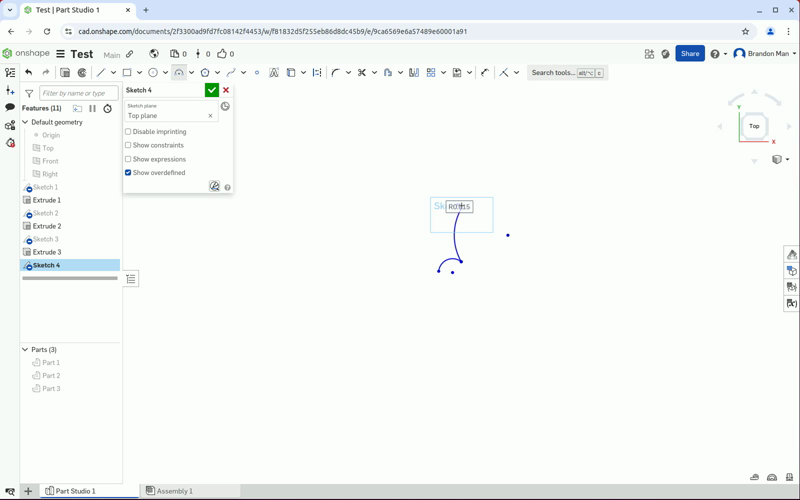
key_up(shift)
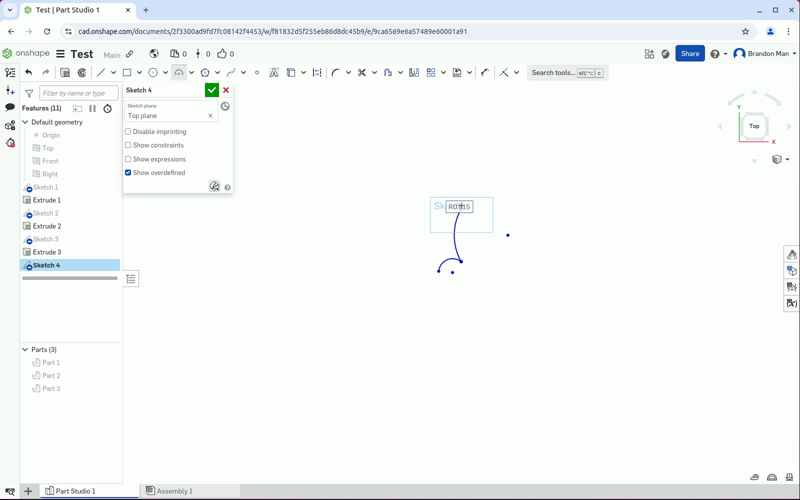
mouse_move(457, 204)
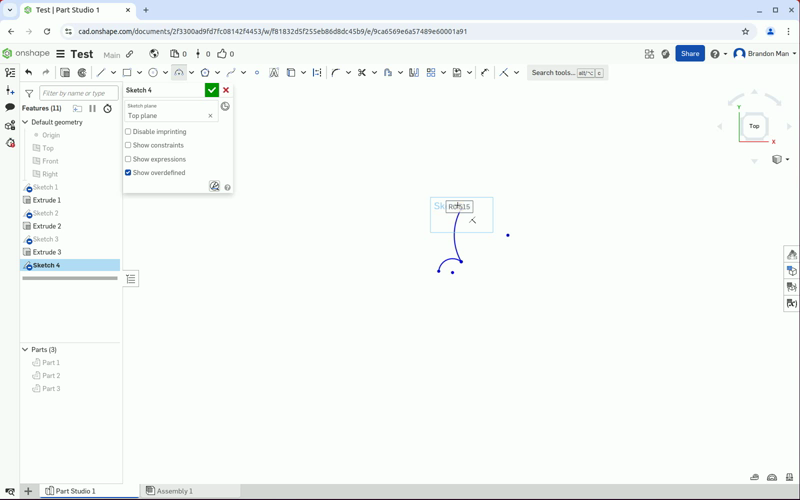
scroll(6)
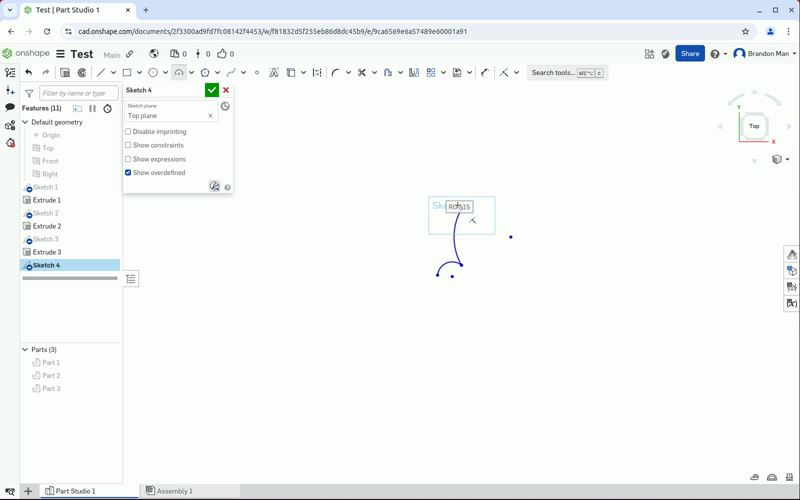
scroll(6)
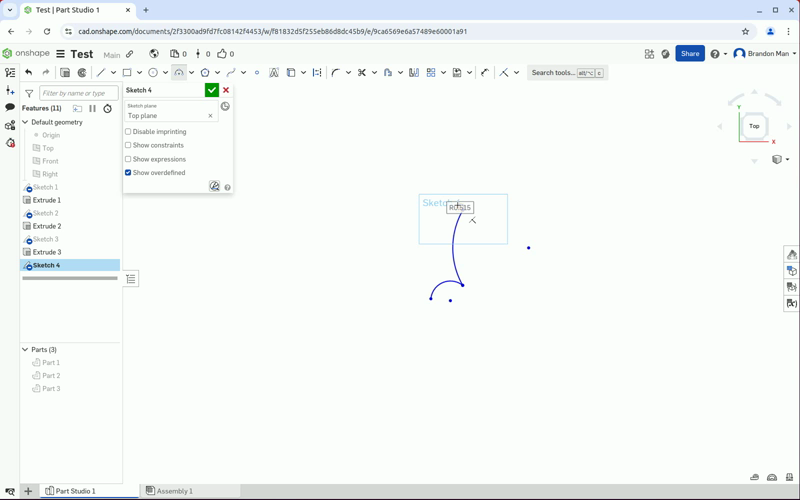
scroll(6)
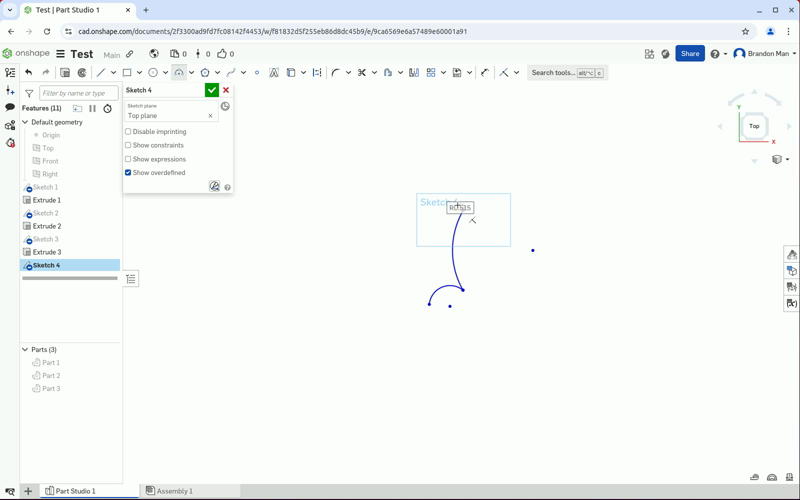
scroll(6)
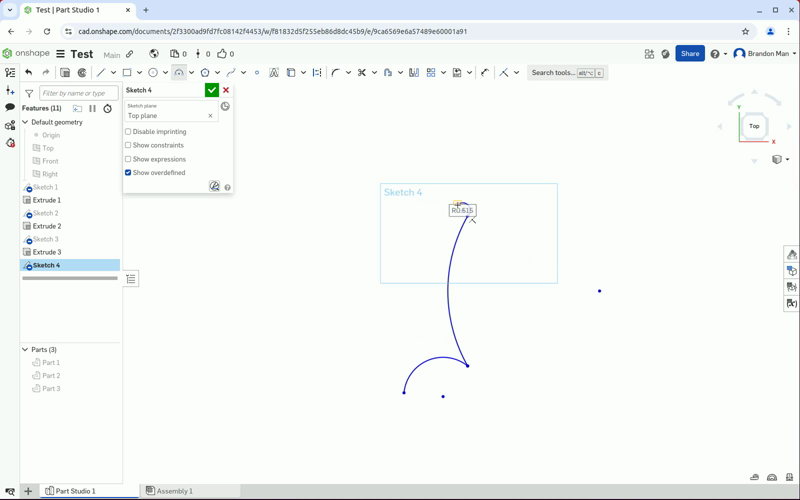
scroll(6)
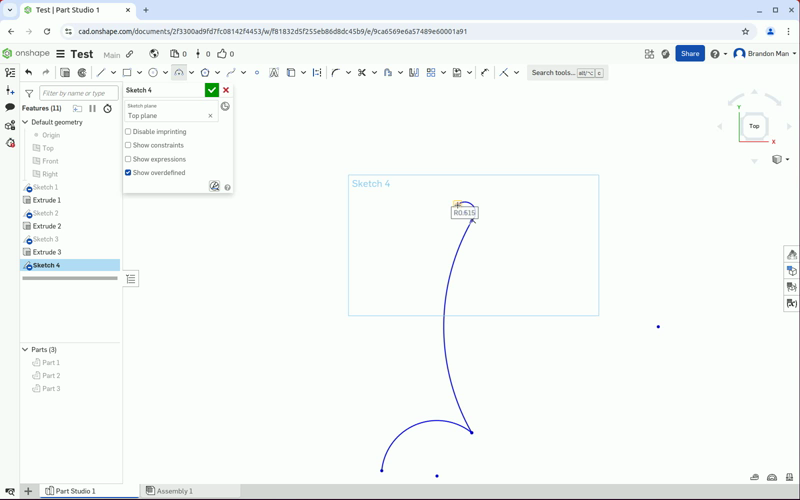
scroll(6)
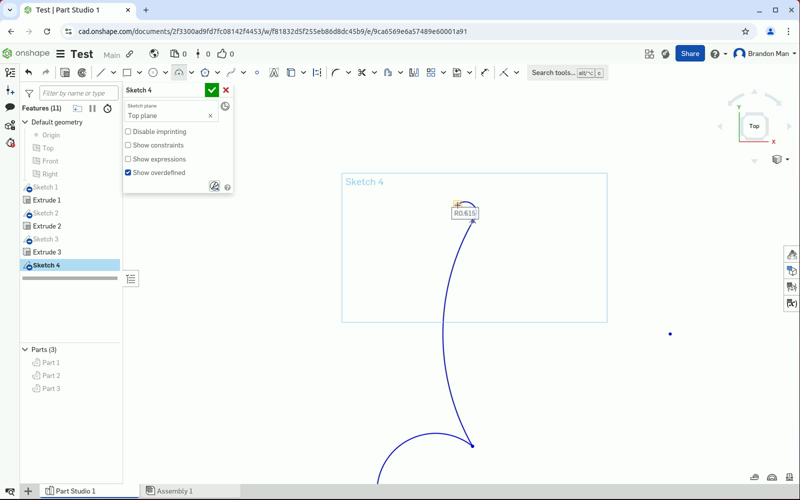
scroll(6)
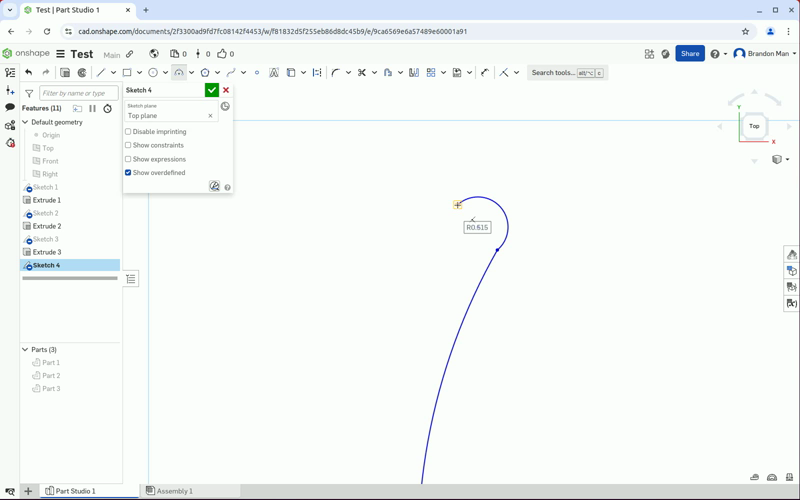
click(457, 204)
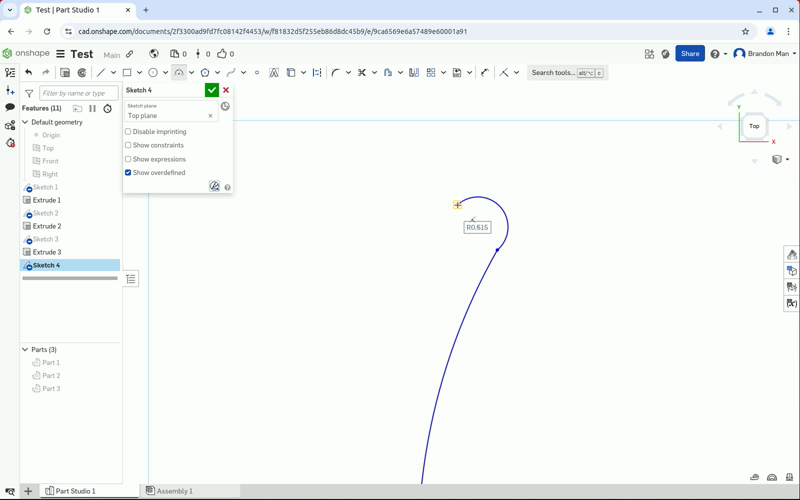
scroll(-6)
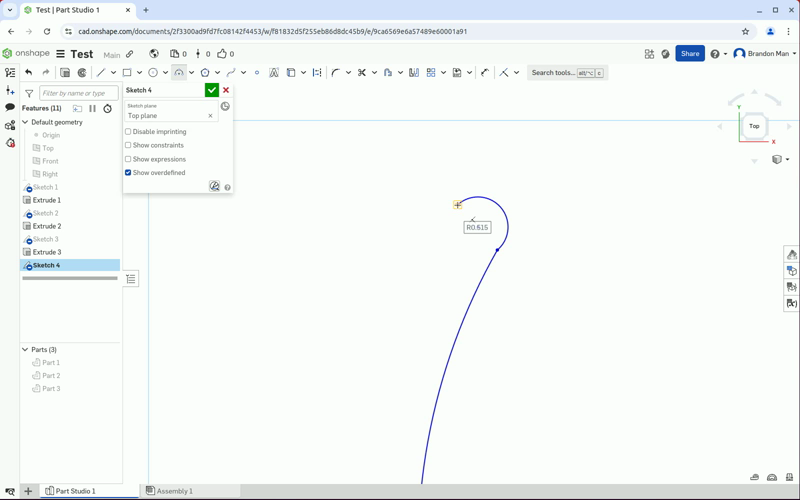
scroll(-6)
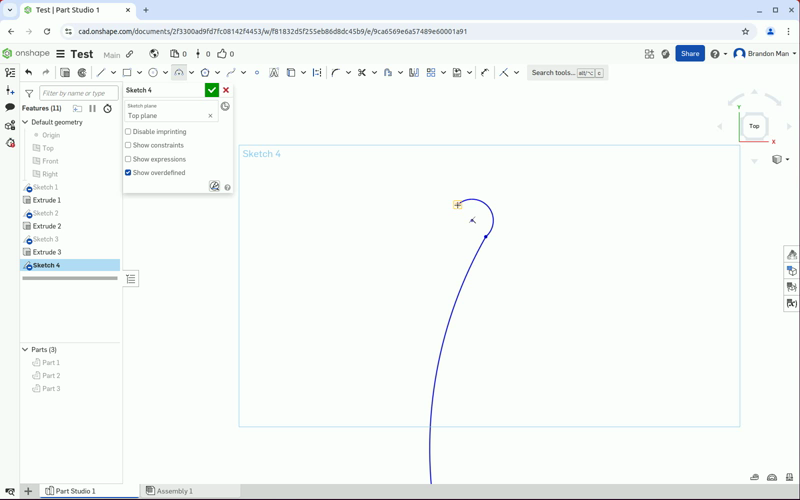
scroll(-6)
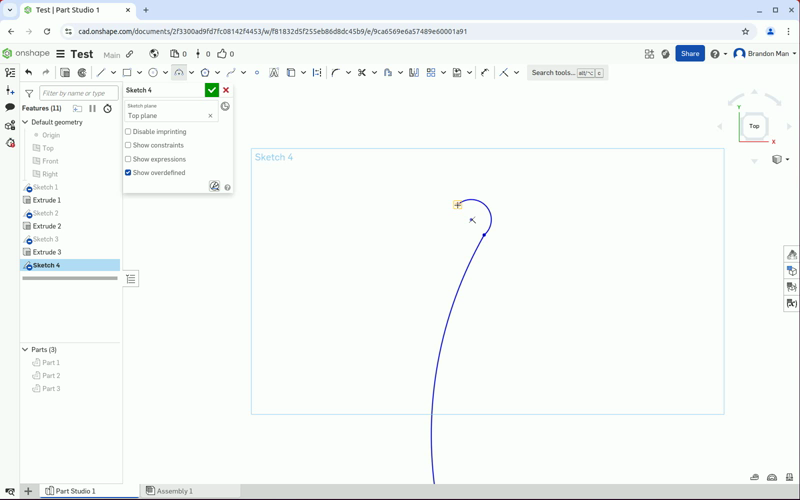
scroll(-6)
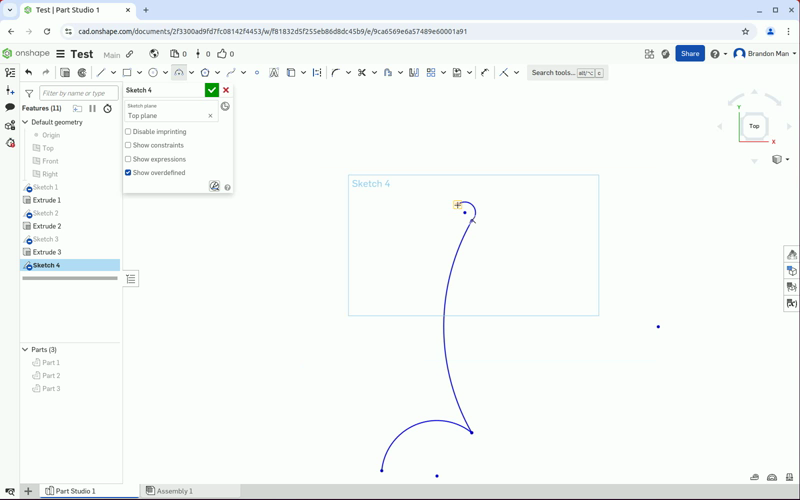
scroll(-6)
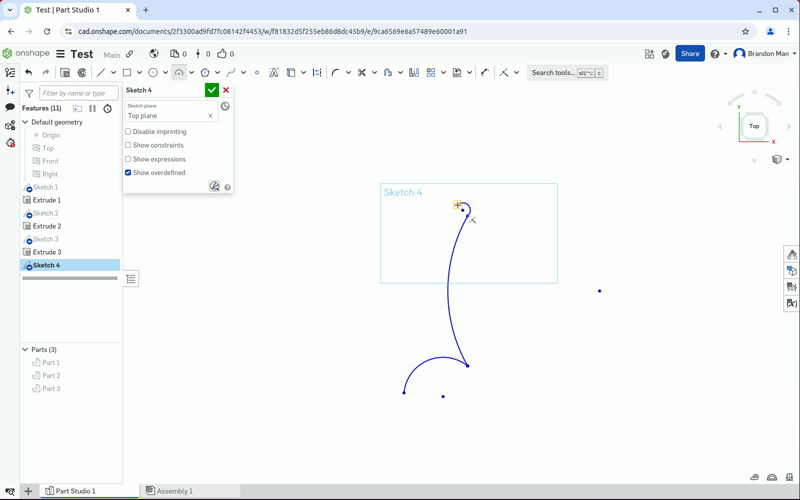
scroll(-6)
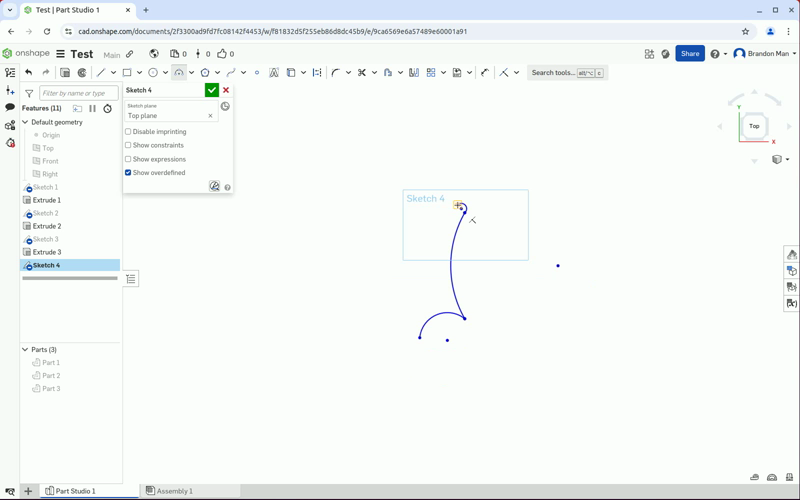
scroll(-6)
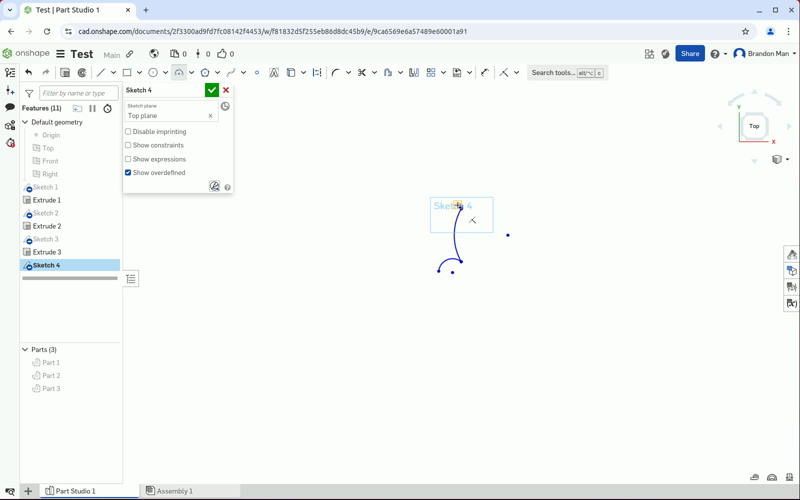
mouse_move(438, 271)
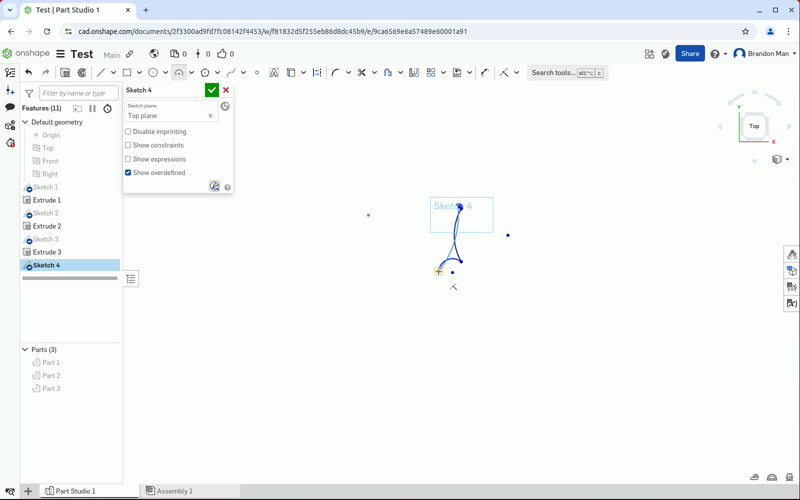
click(438, 271)
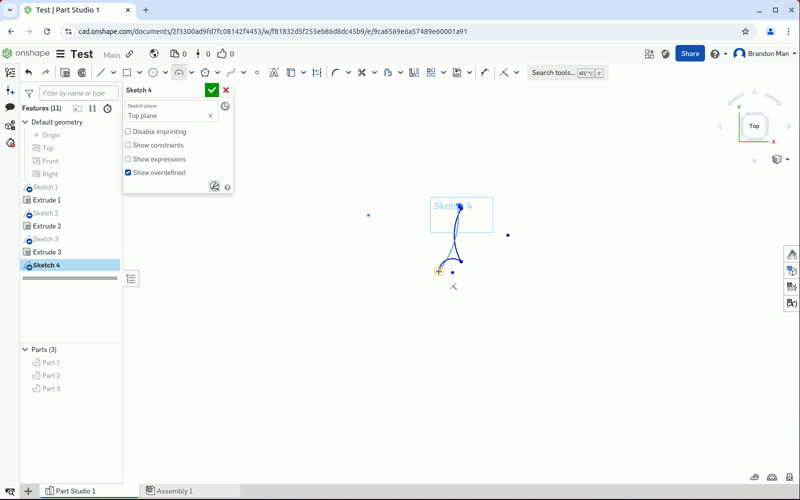
key_down(shift)
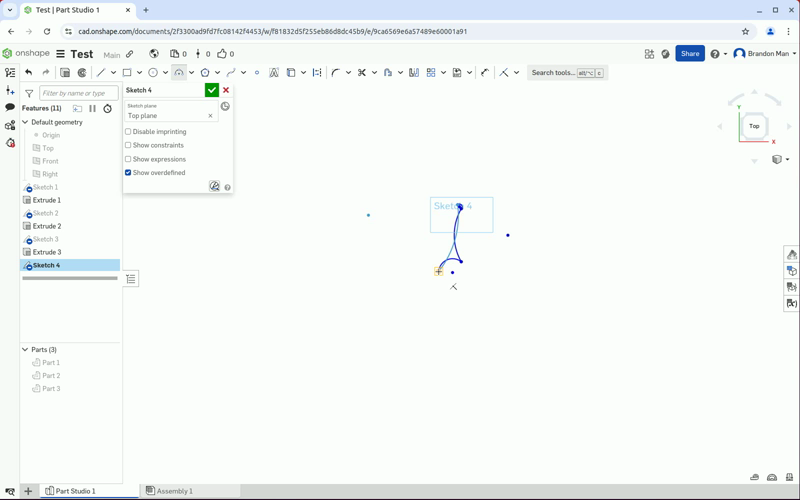
mouse_move(441, 236)
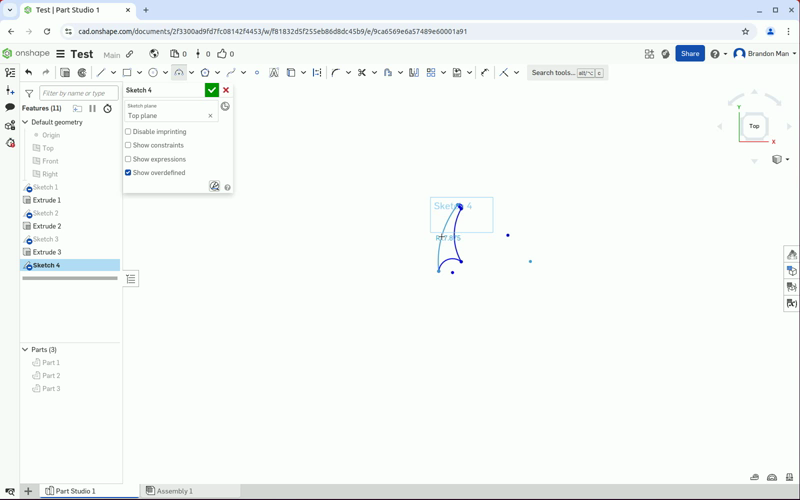
click(441, 236)
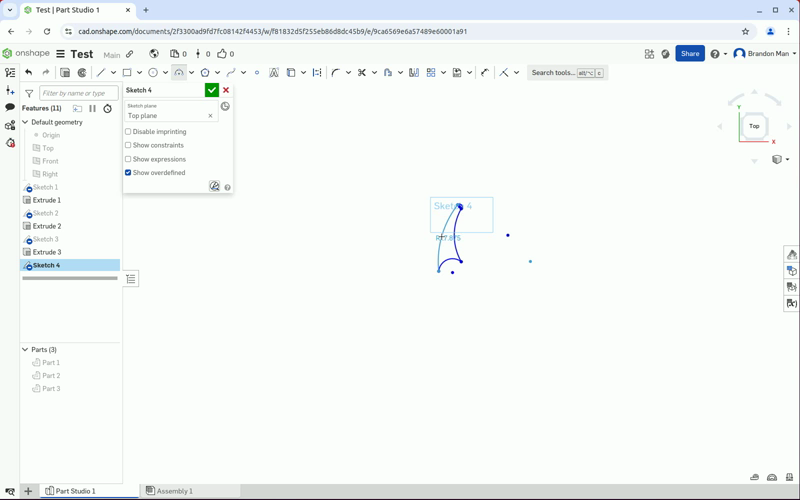
key_up(shift)
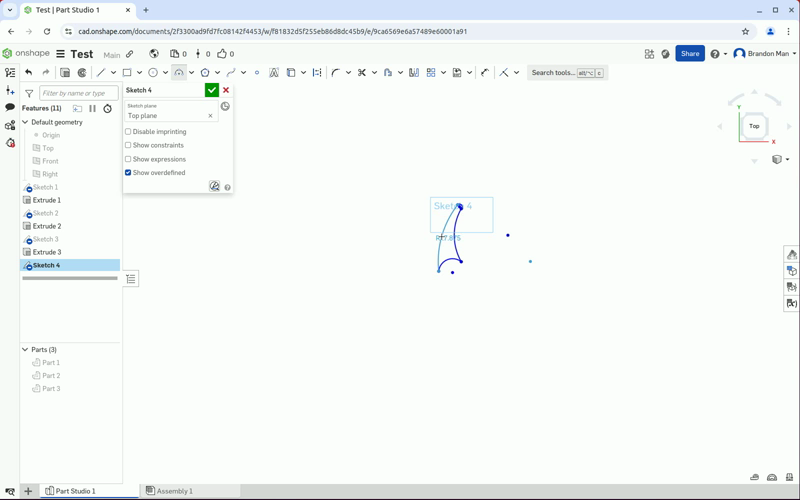
key(esc)
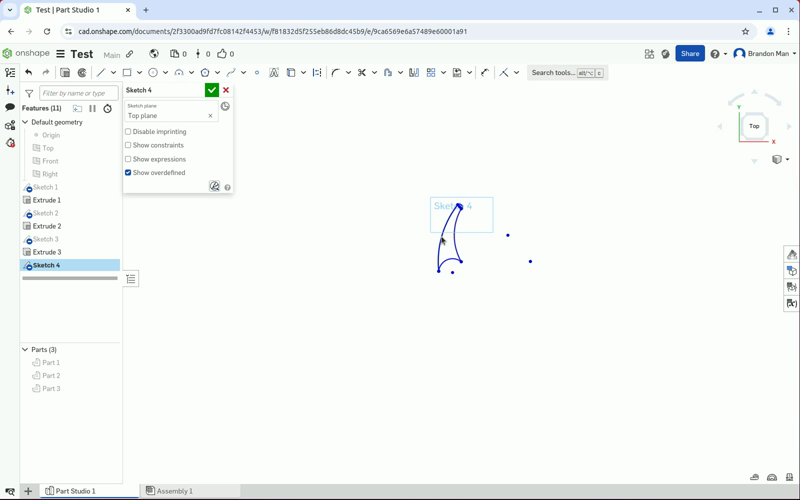
mouse_move(443, 252)
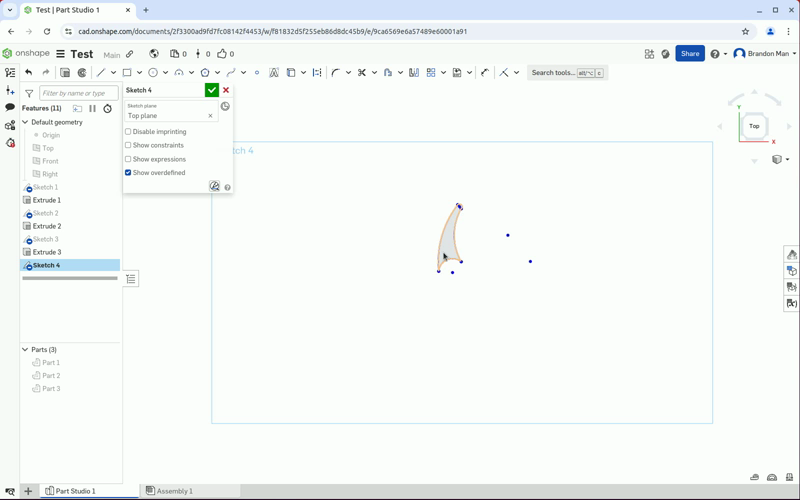
scroll(6)
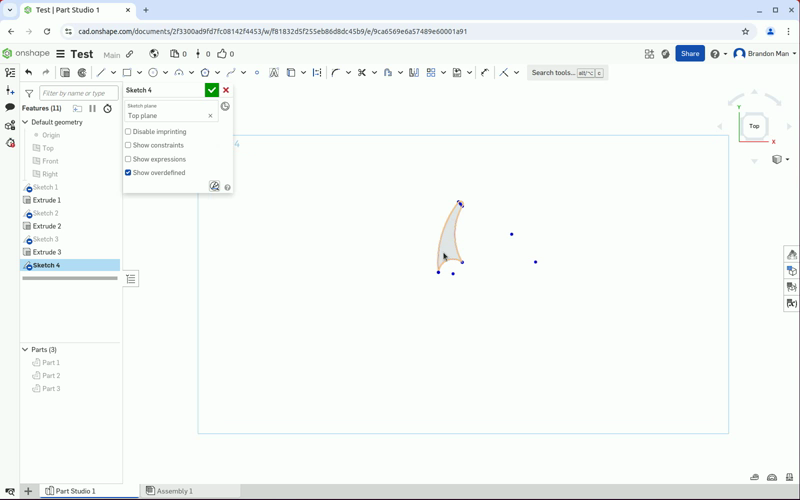
scroll(6)
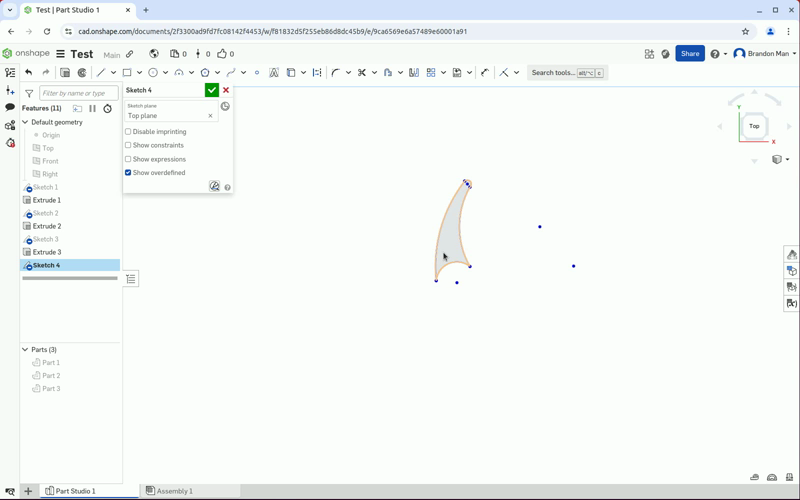
scroll(6)
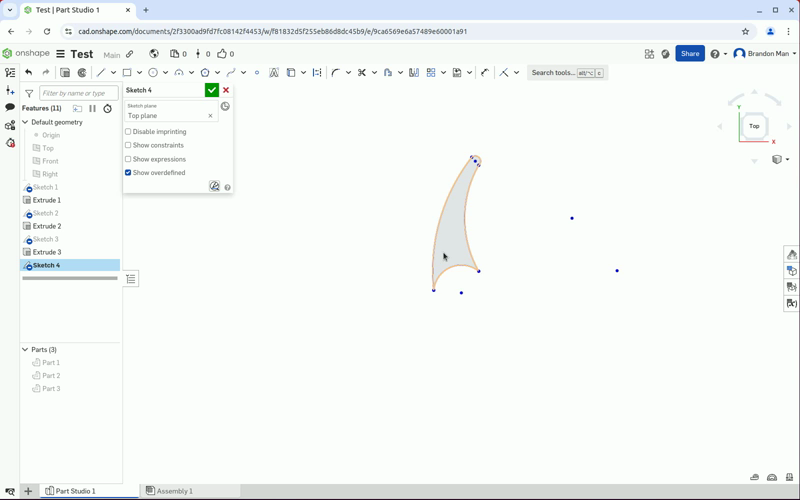
scroll(6)
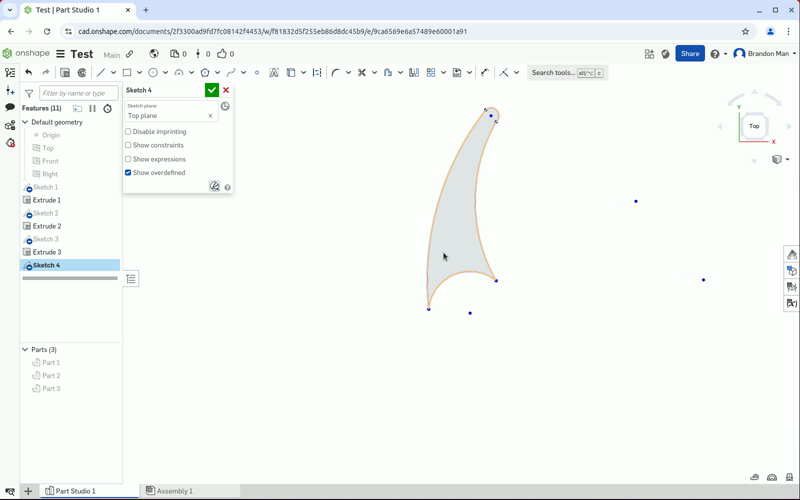
scroll(6)
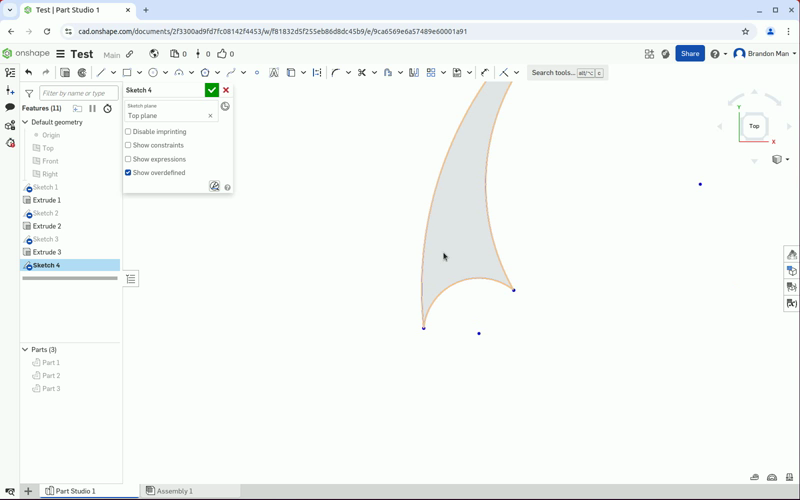
scroll(6)
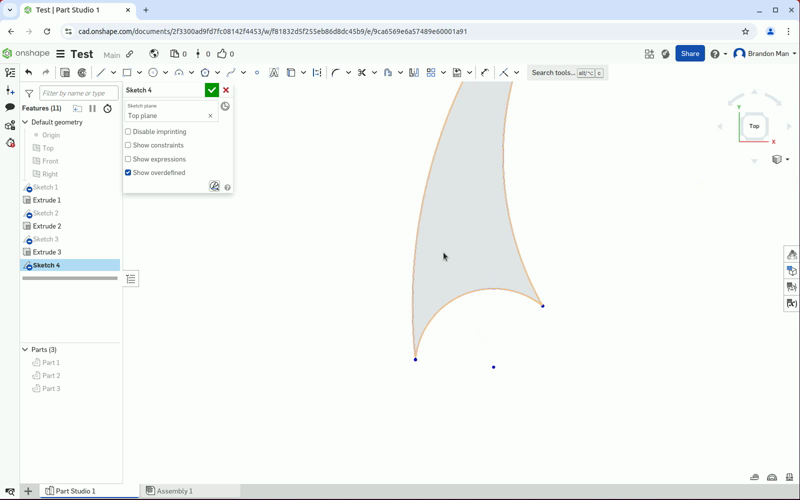
scroll(6)
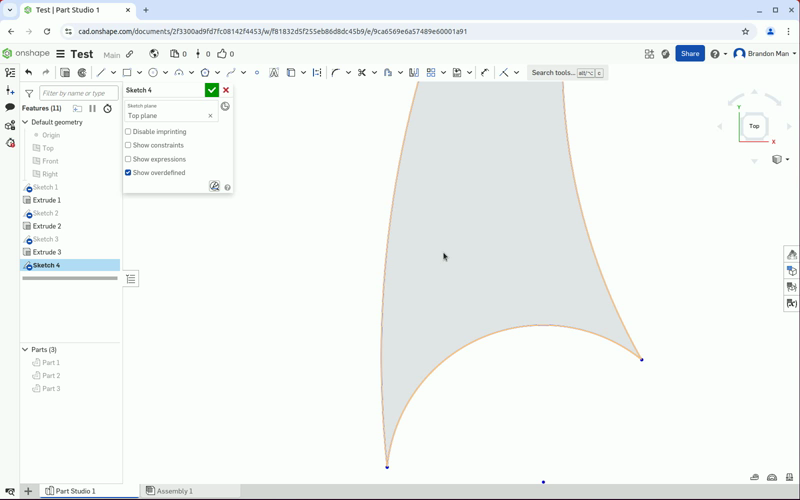
click(443, 252)
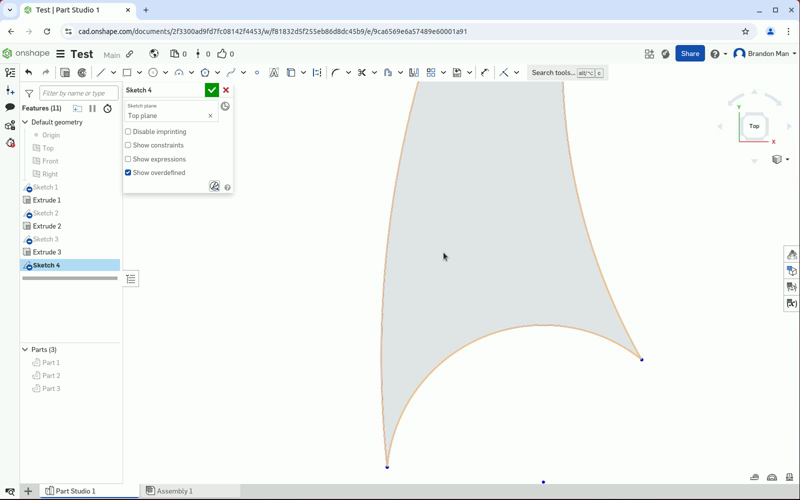
scroll(-6)
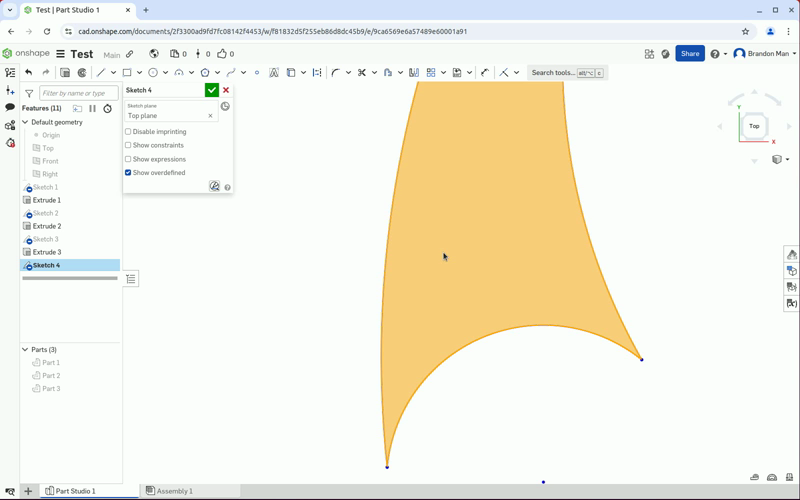
scroll(-6)
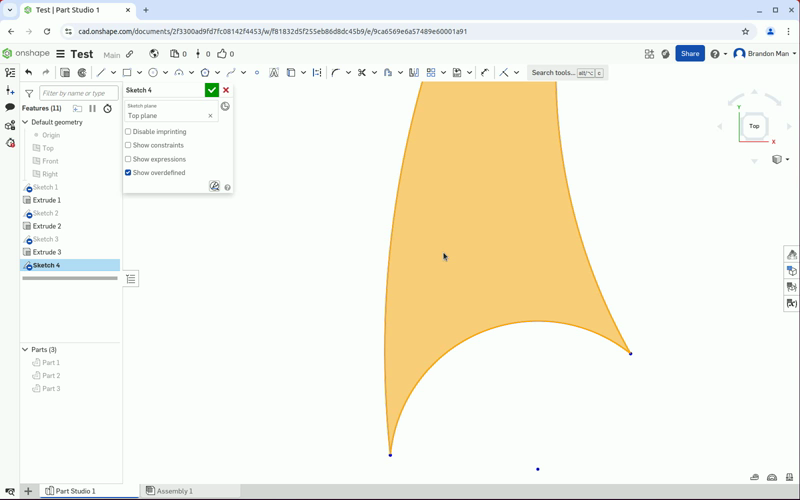
scroll(-6)
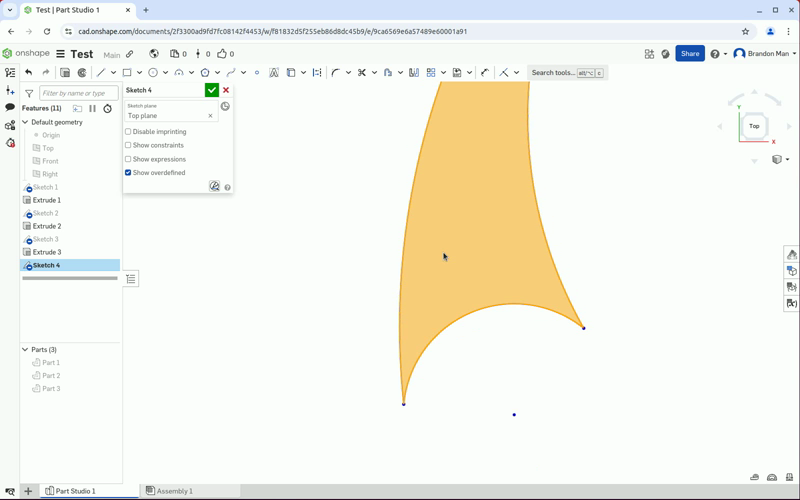
scroll(-6)
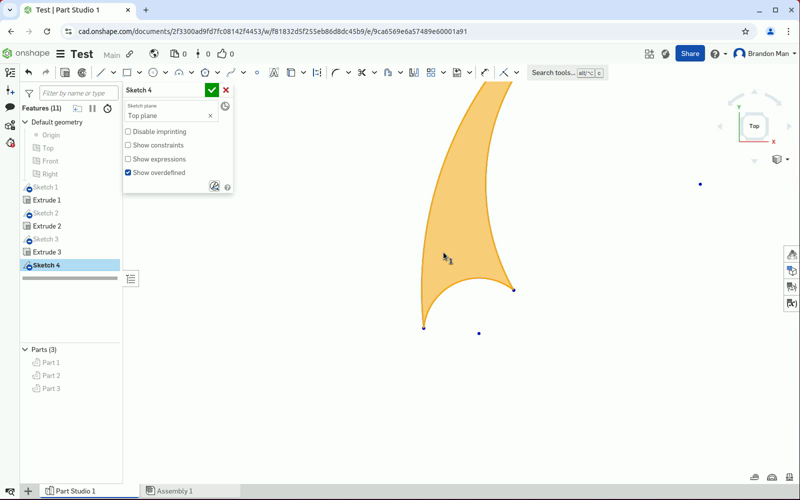
scroll(-6)
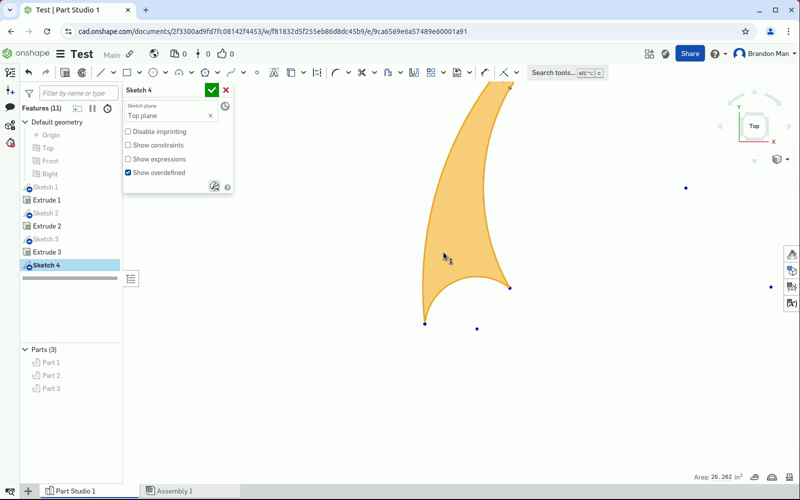
scroll(-6)
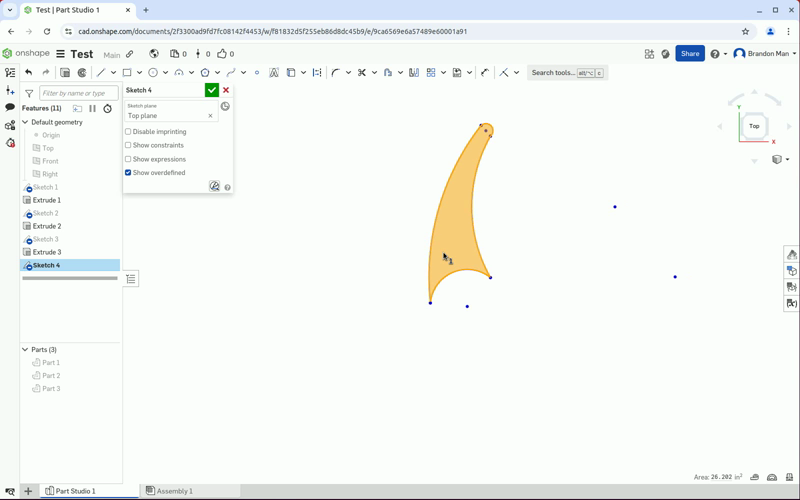
scroll(-6)
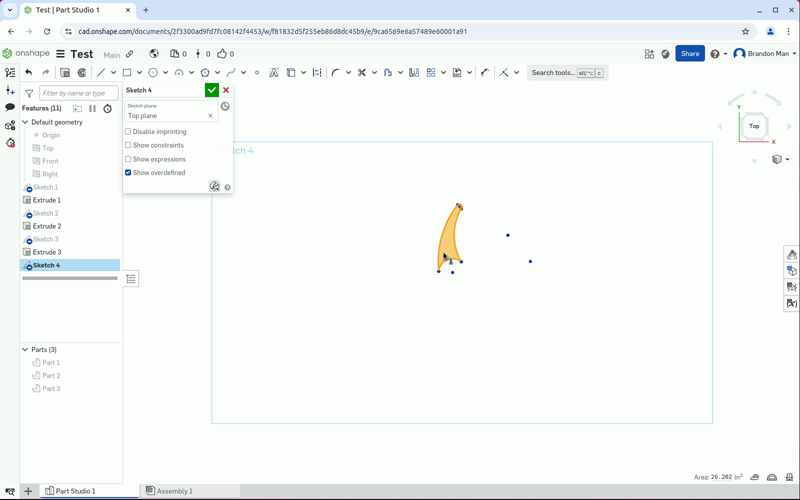
mouse_move(73, 352)
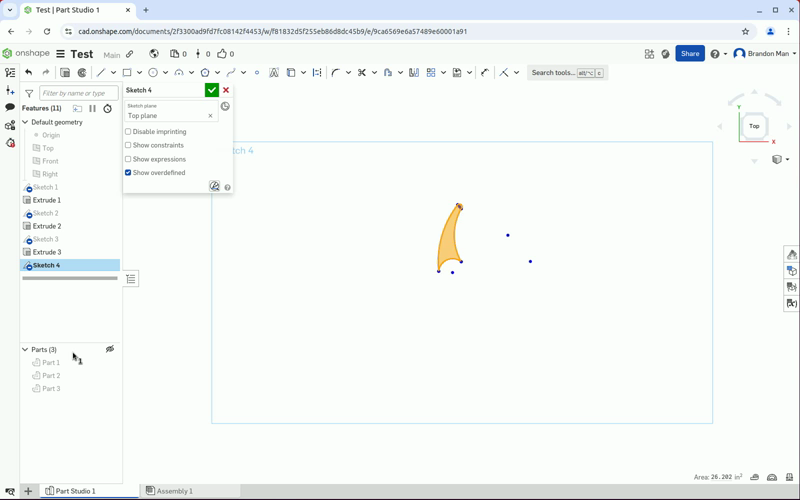
key(shift+y)
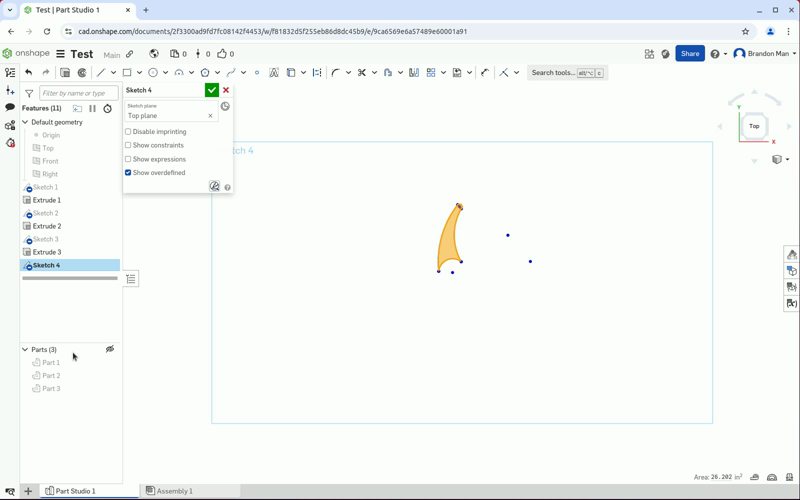
key(shift+e)
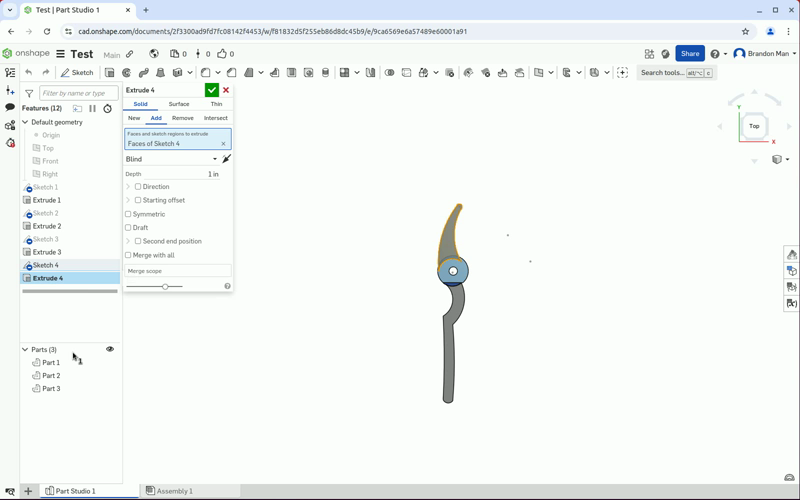
mouse_move(143, 106)
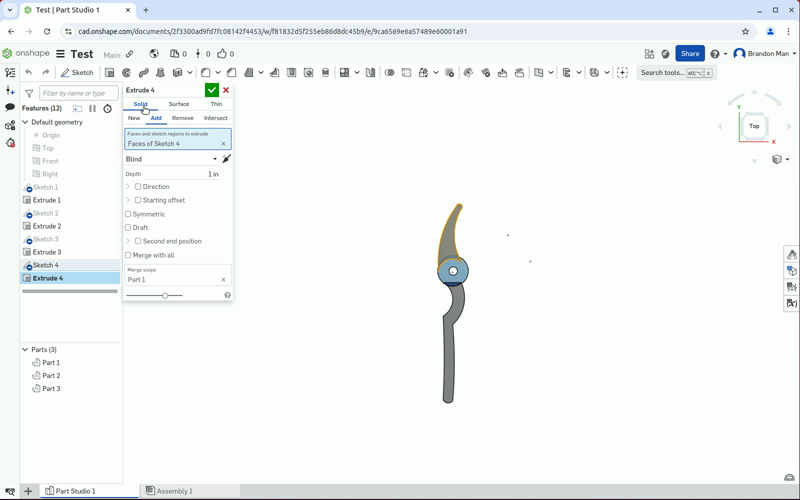
click(143, 106)
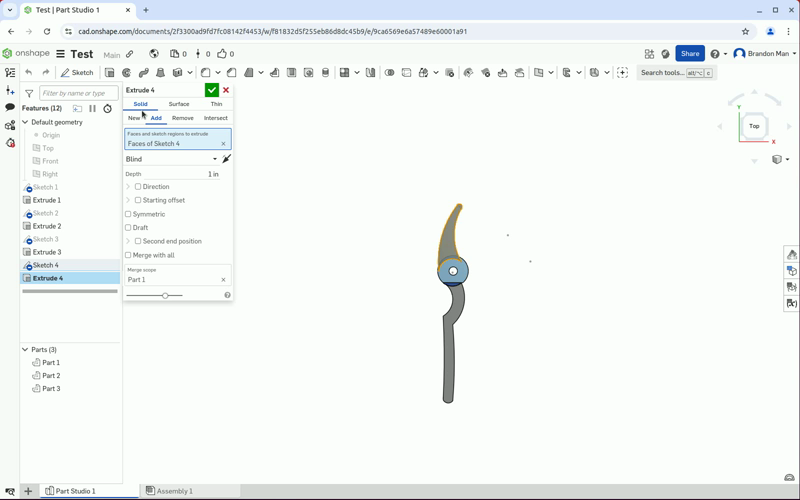
mouse_move(137, 120)
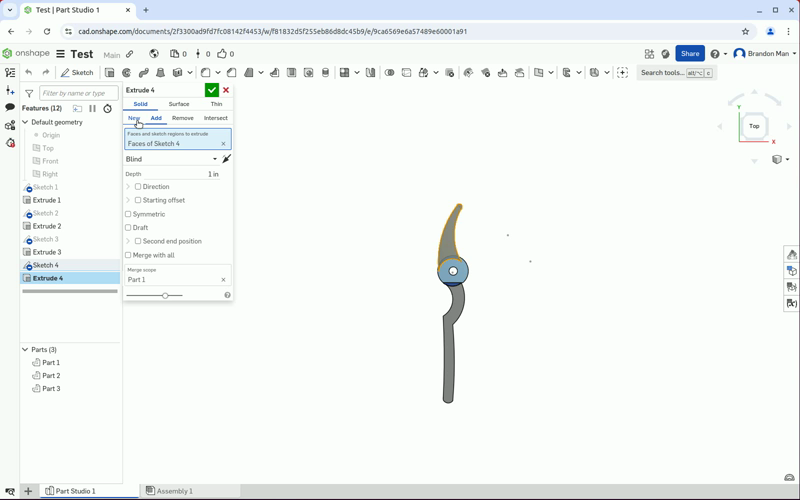
click(137, 120)
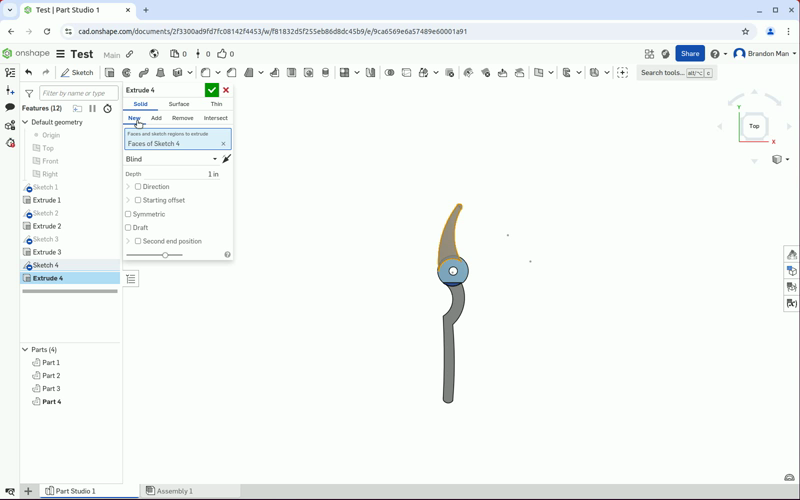
key(tab, 4)
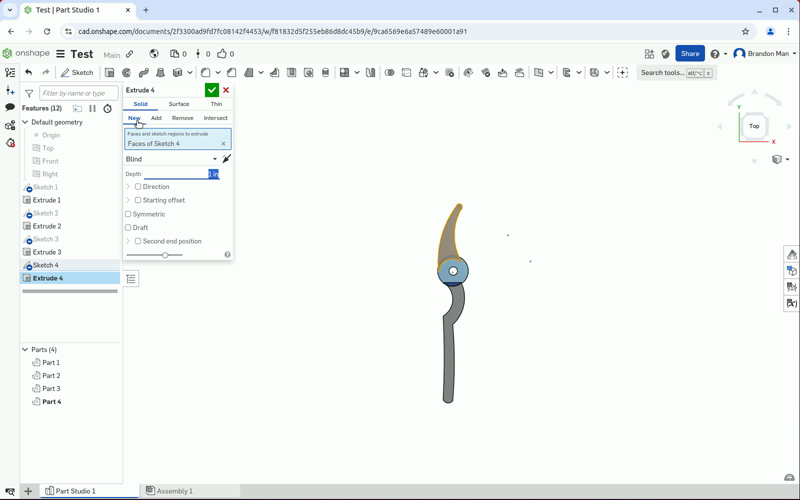
text(0.722)
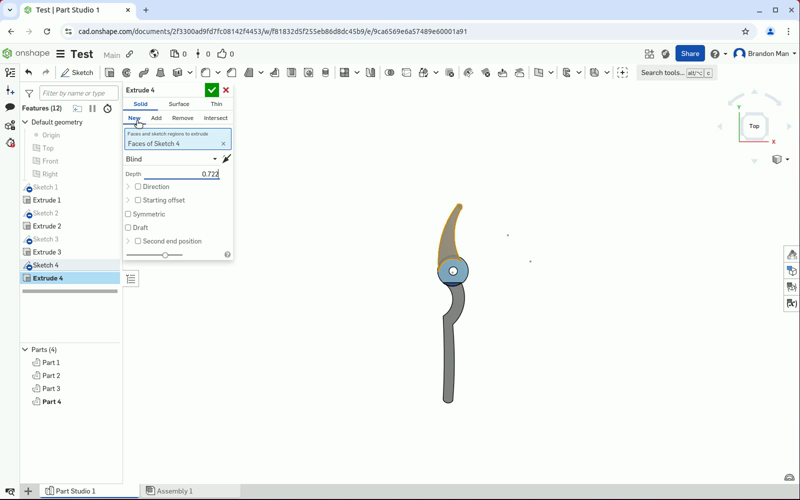
key(enter)
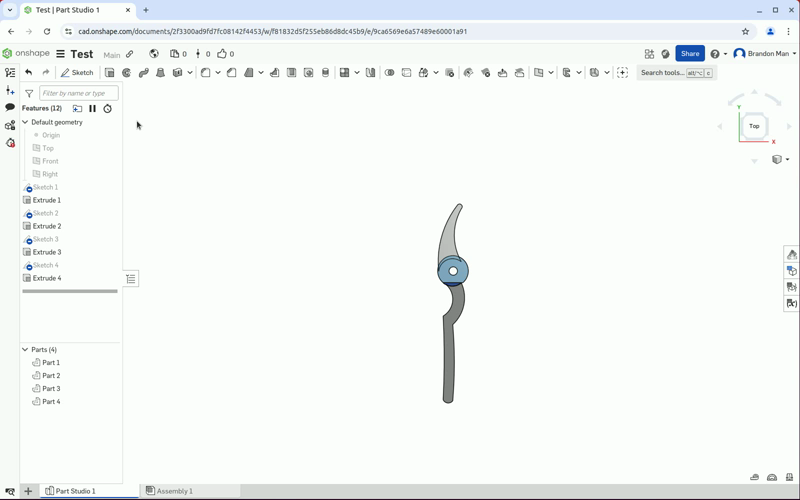
key(shift+h)
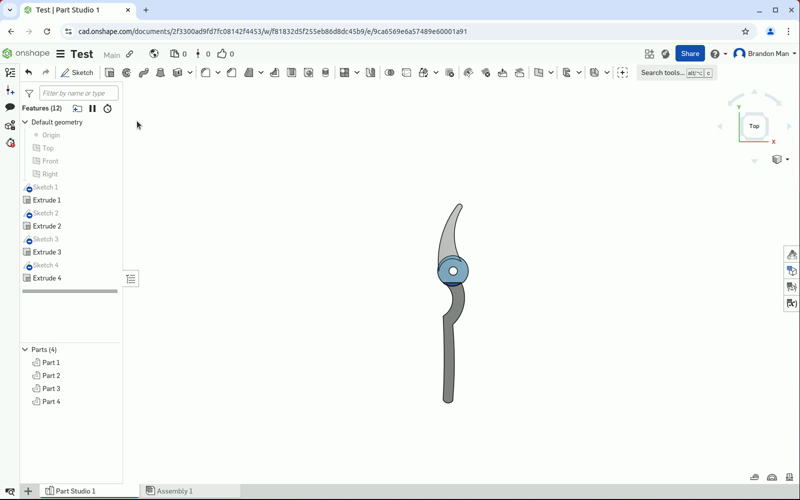
key(shift+h)
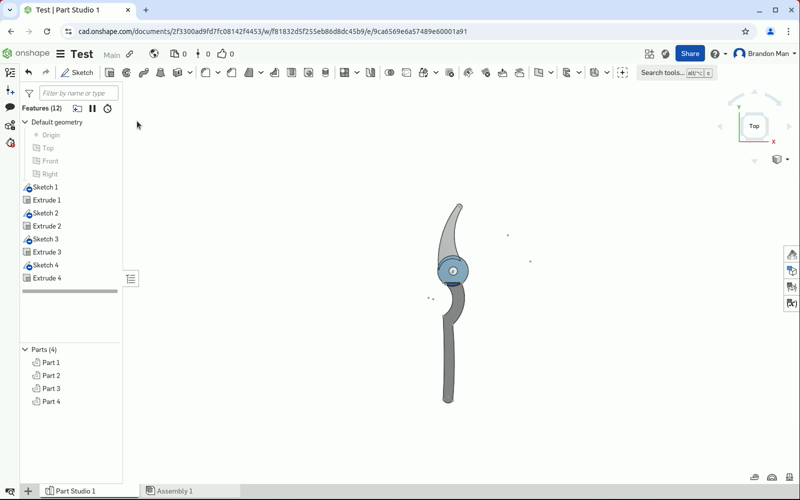
key(shift+7)
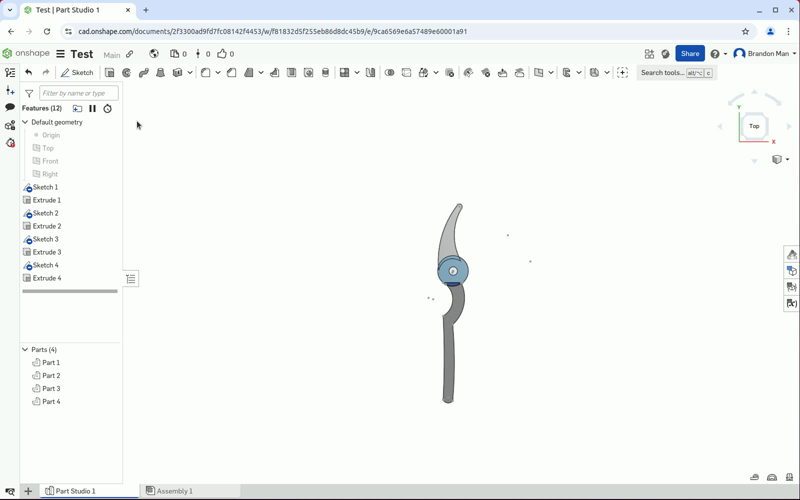
key(up, 3)
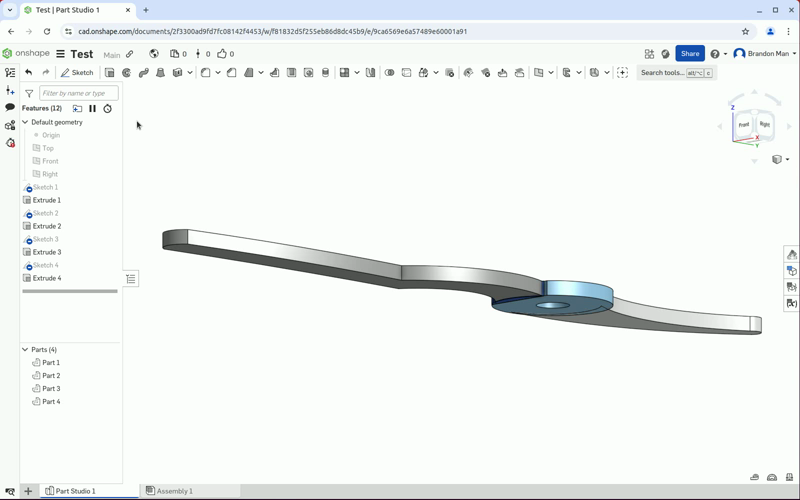
key(left, 3)
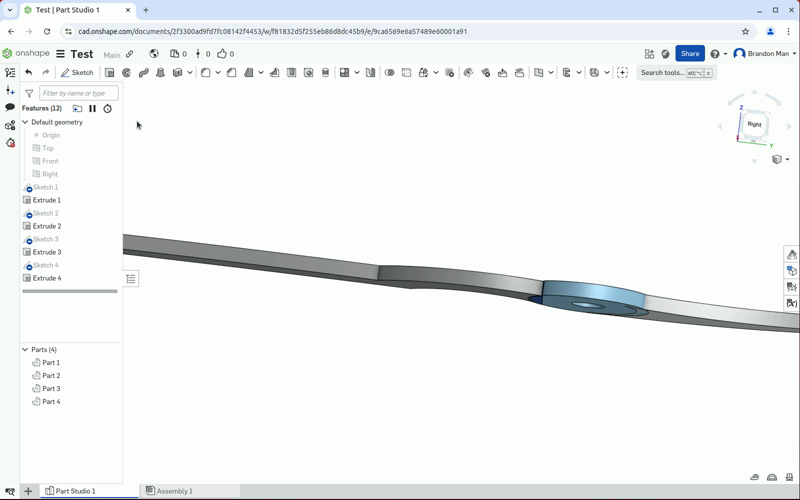
key(right, 3)
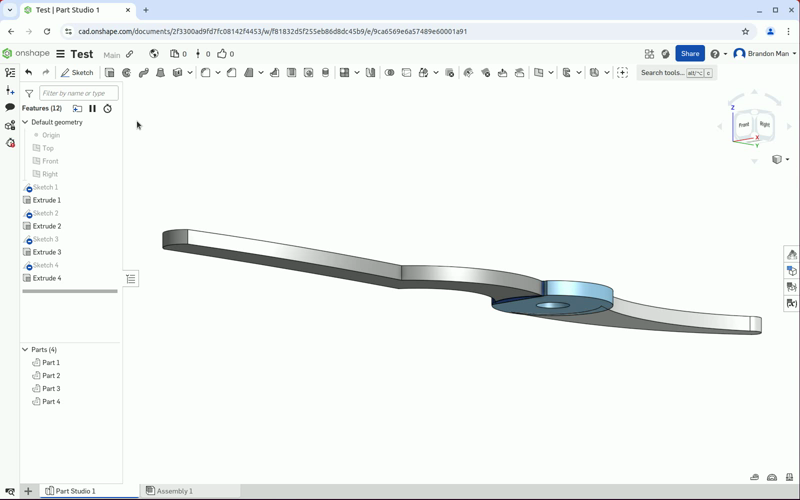
key(down, 3)
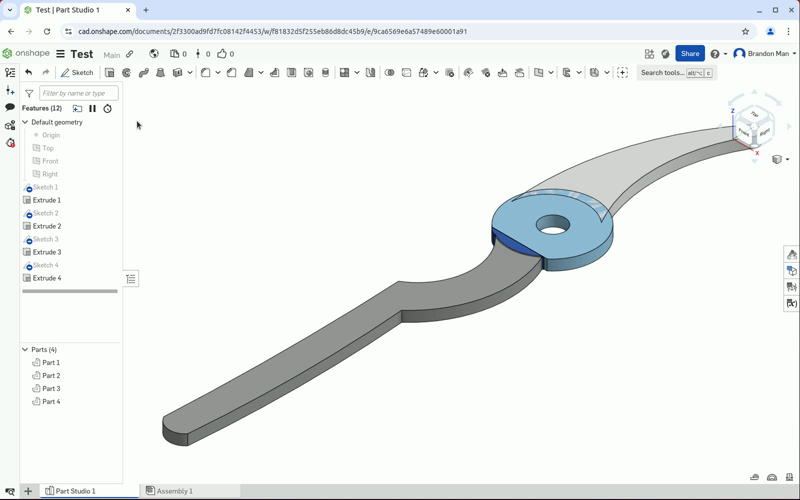
mouse_move(73, 189)
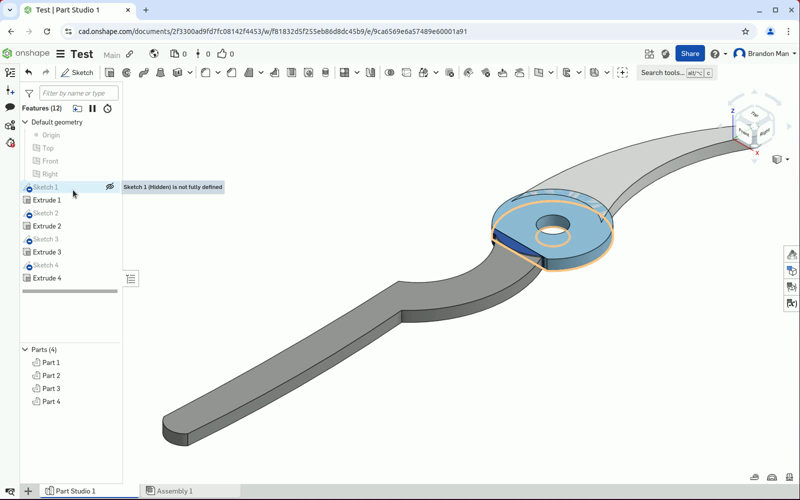
click(73, 189)